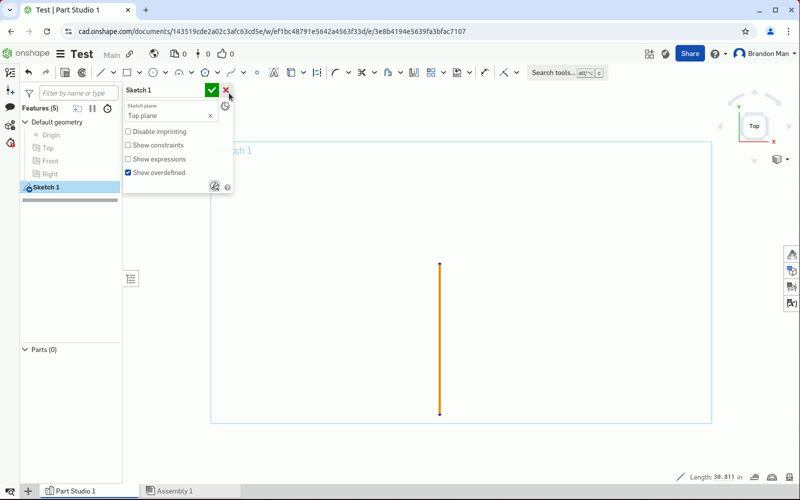
key(shift+h)
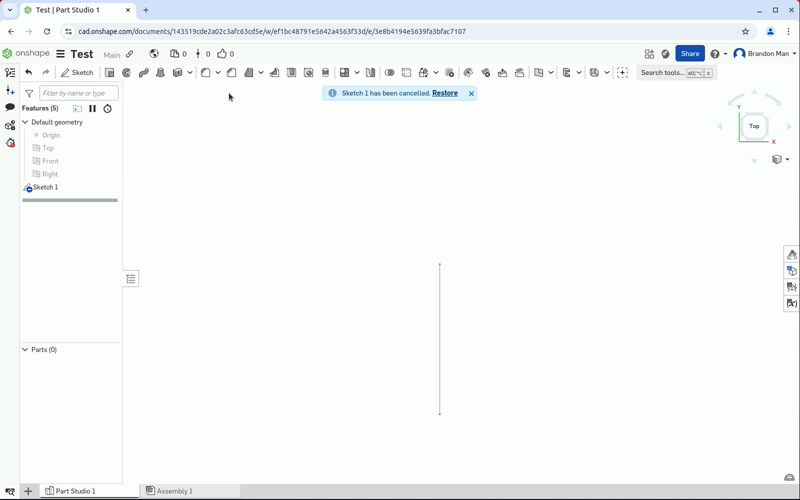
key(shift+s)
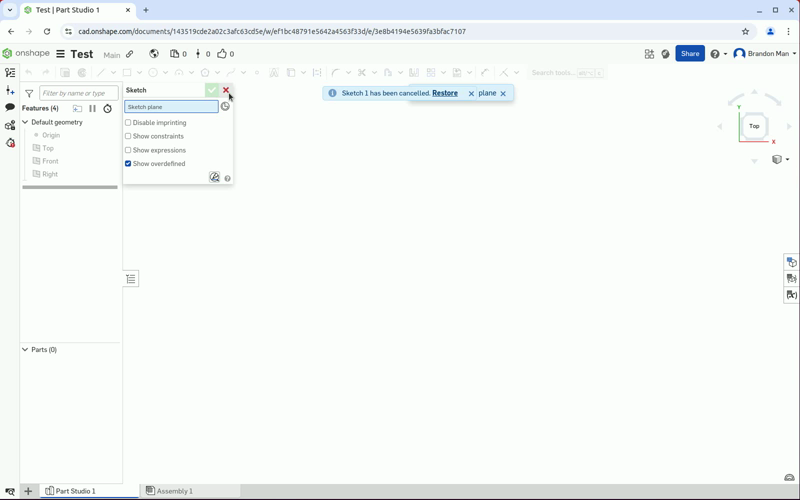
mouse_move(73, 150)
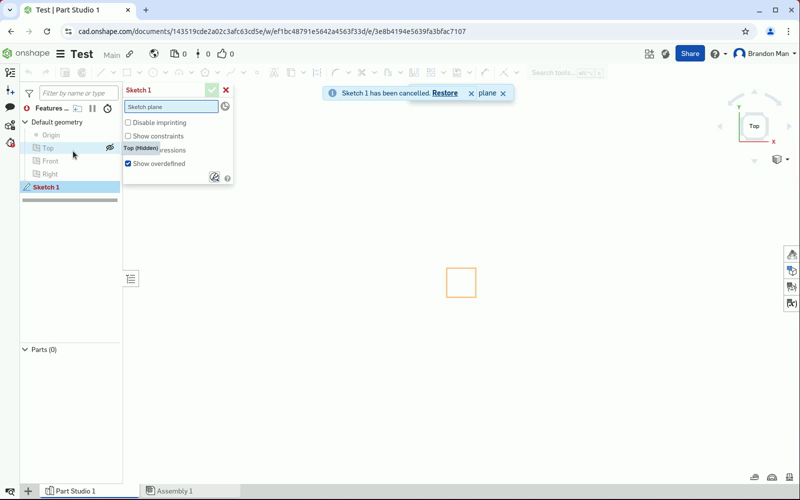
click(73, 150)
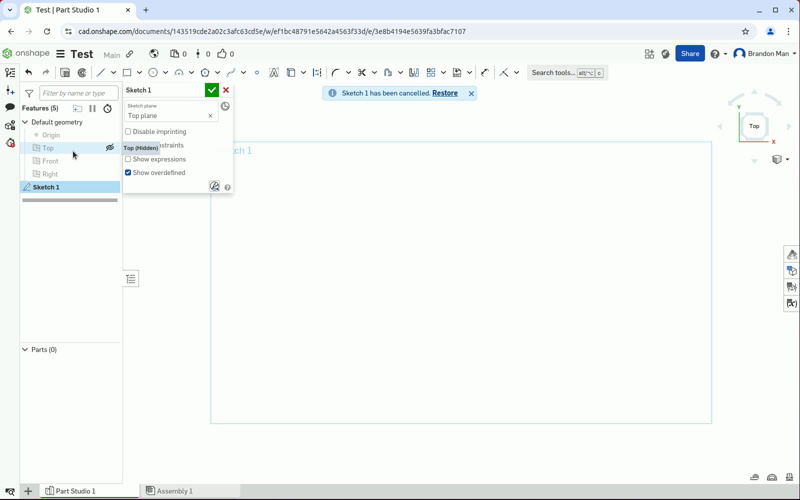
mouse_move(73, 352)
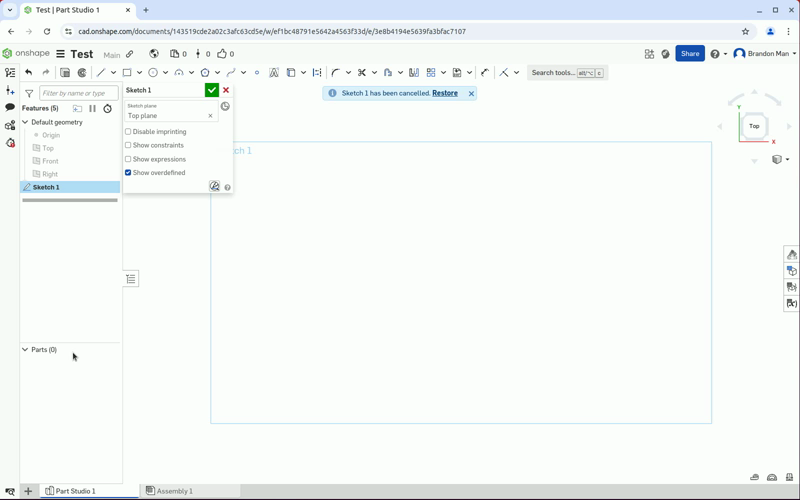
key(y)
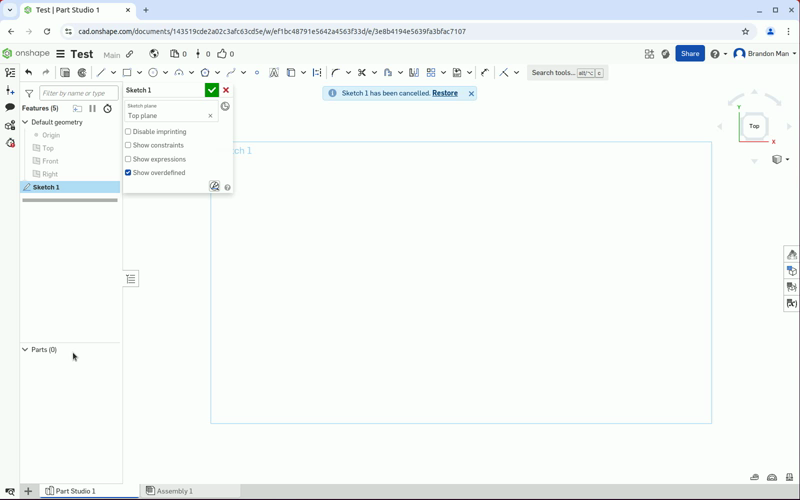
key(c)
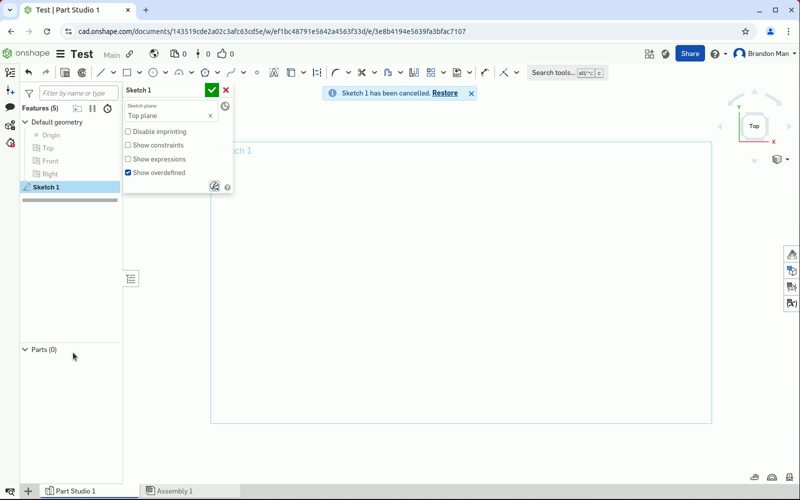
key_down(shift)
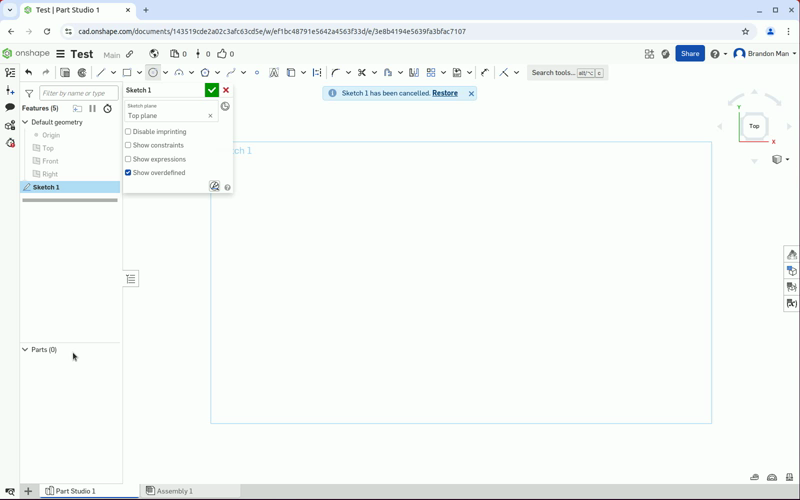
mouse_move(460, 240)
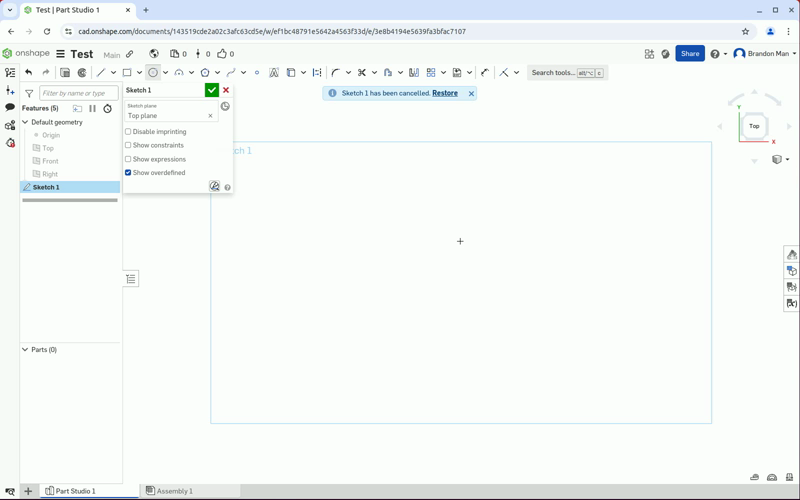
click(460, 240)
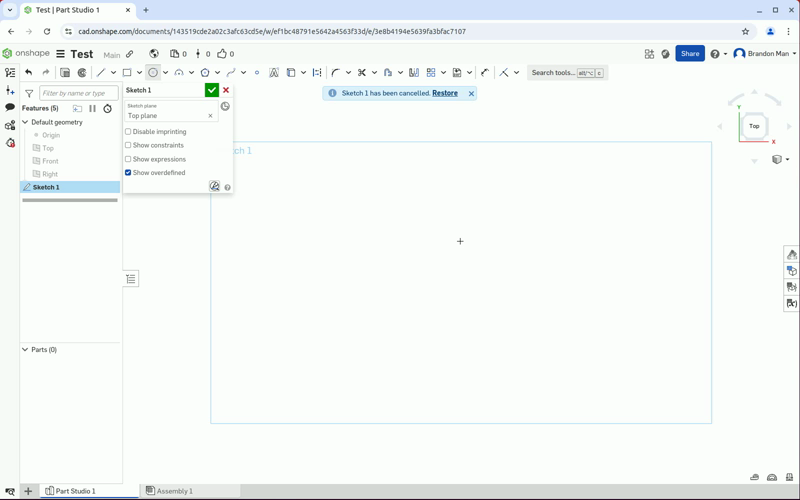
key_up(shift)
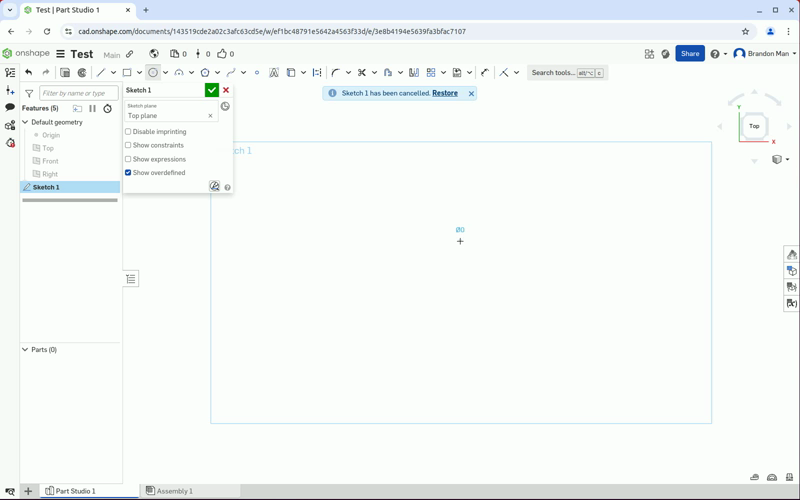
mouse_move(488, 240)
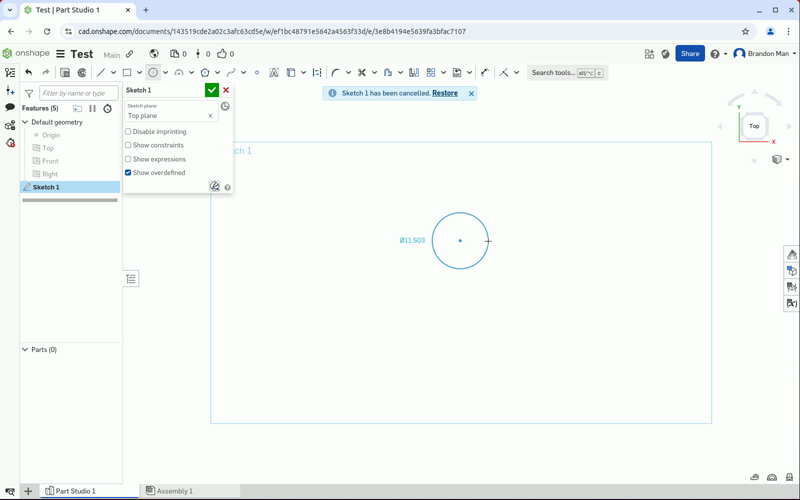
click(488, 240)
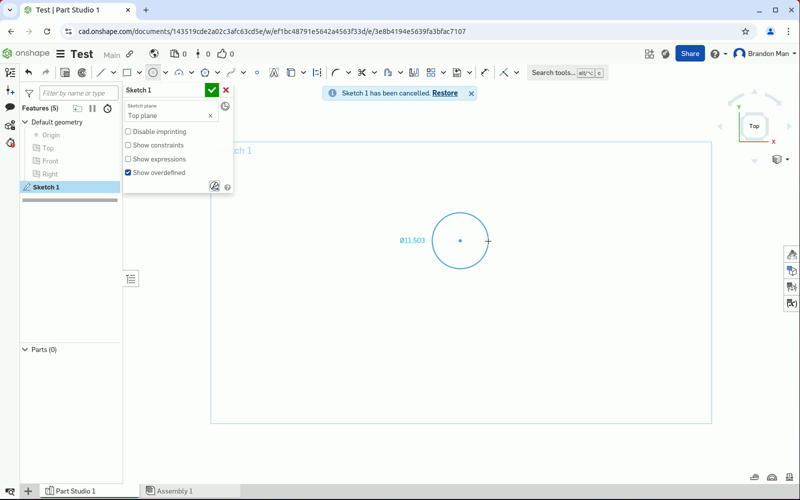
key(esc)
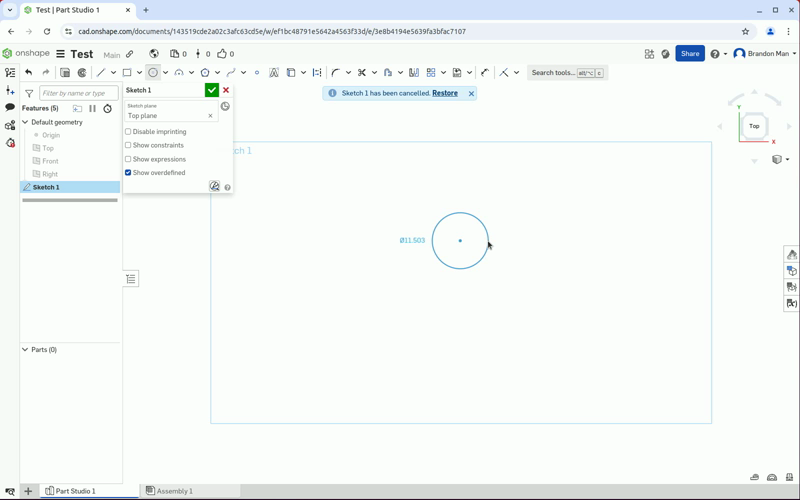
key(c)
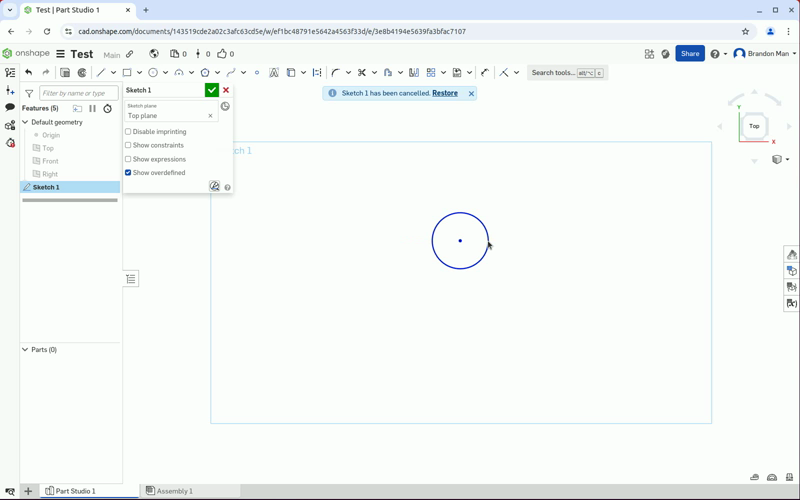
key_down(shift)
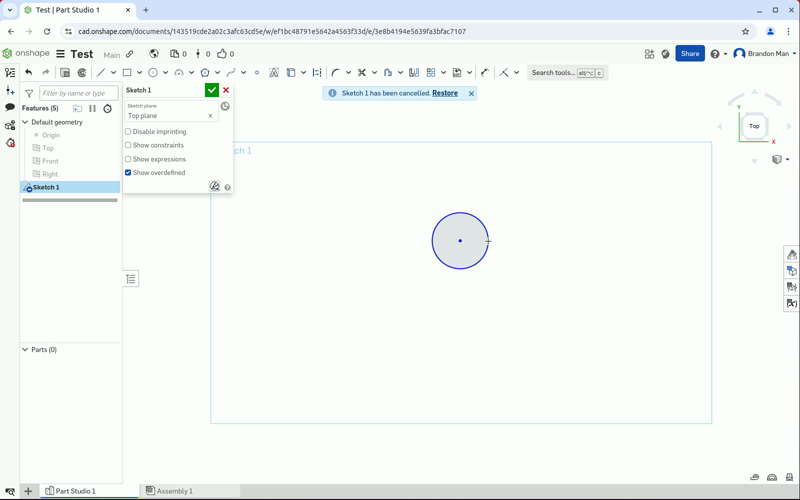
mouse_move(460, 240)
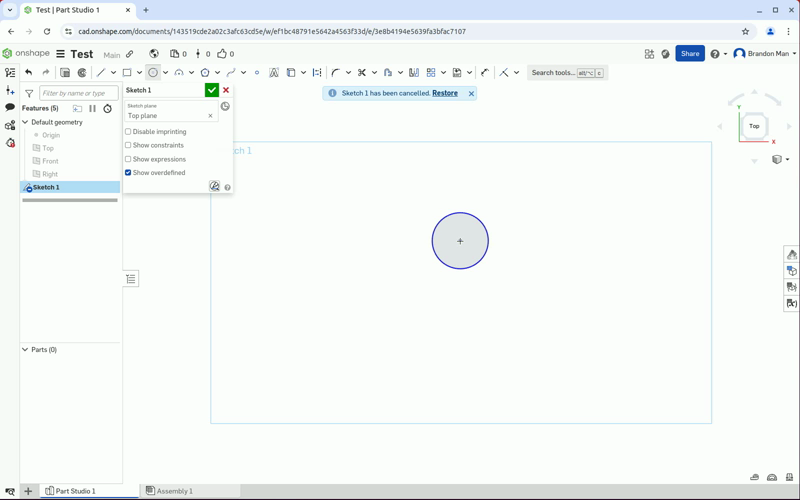
click(460, 240)
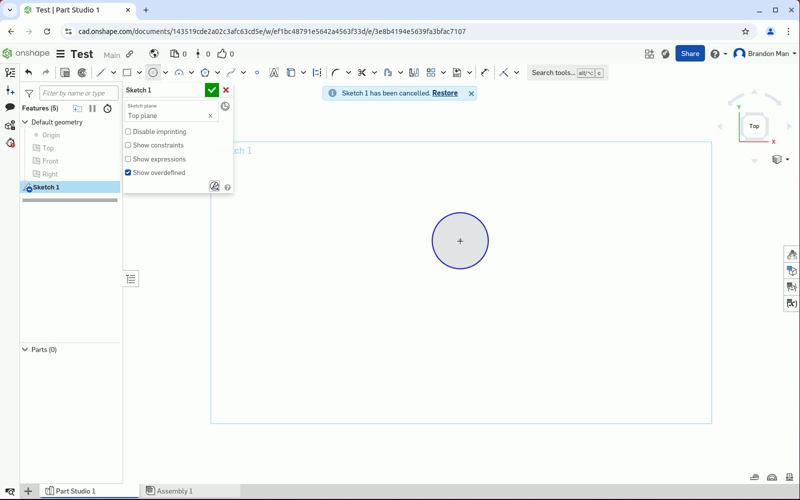
key_up(shift)
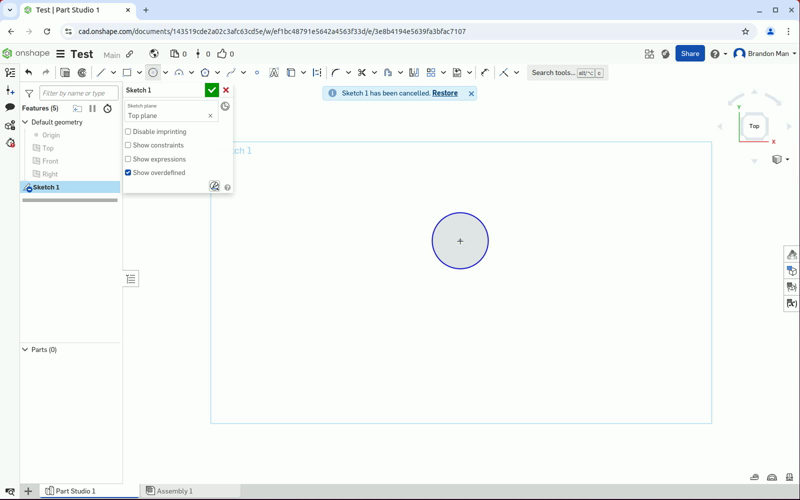
mouse_move(469, 240)
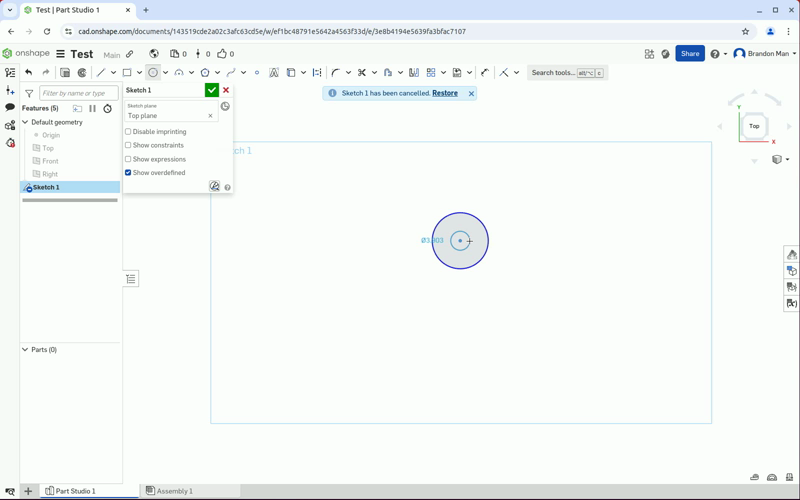
click(469, 240)
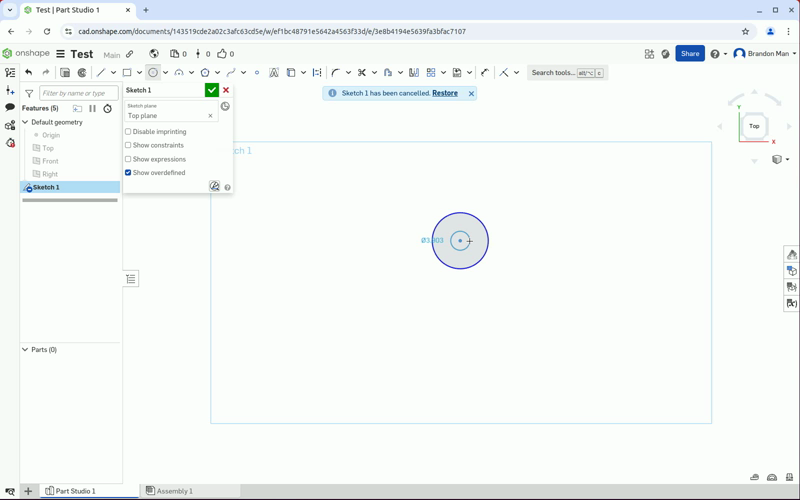
key(esc)
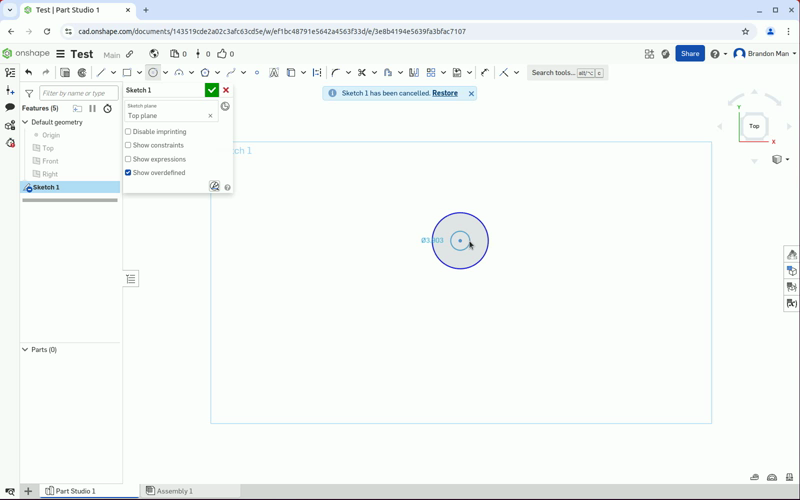
mouse_move(438, 225)
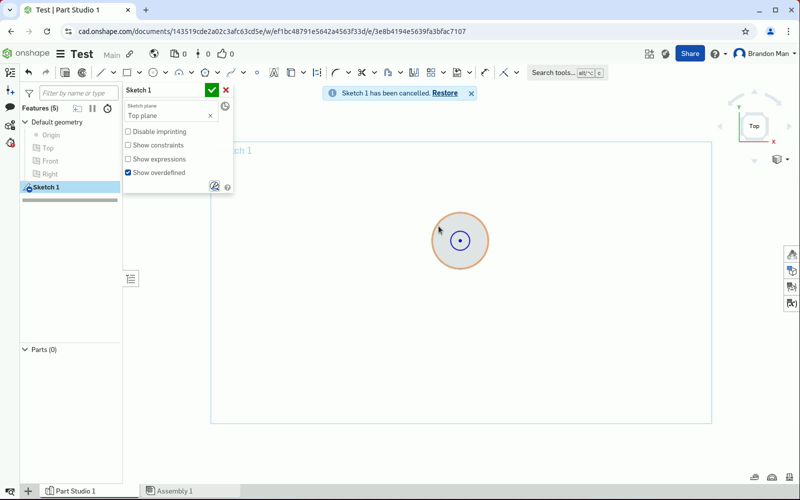
click(438, 225)
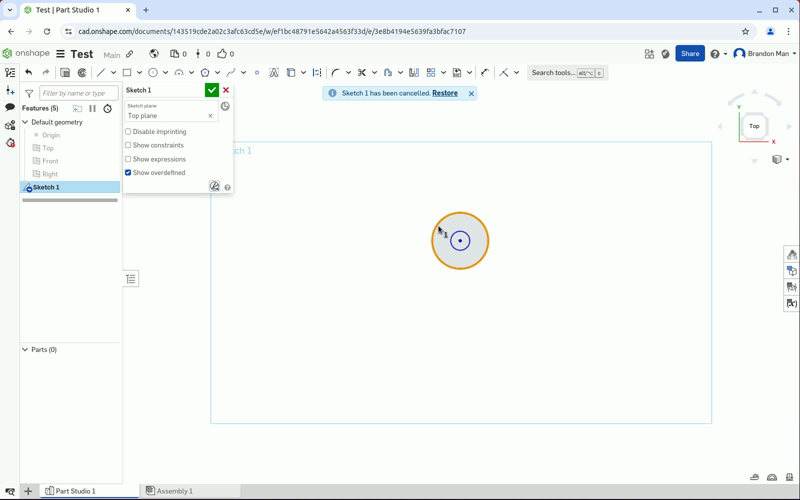
mouse_move(73, 352)
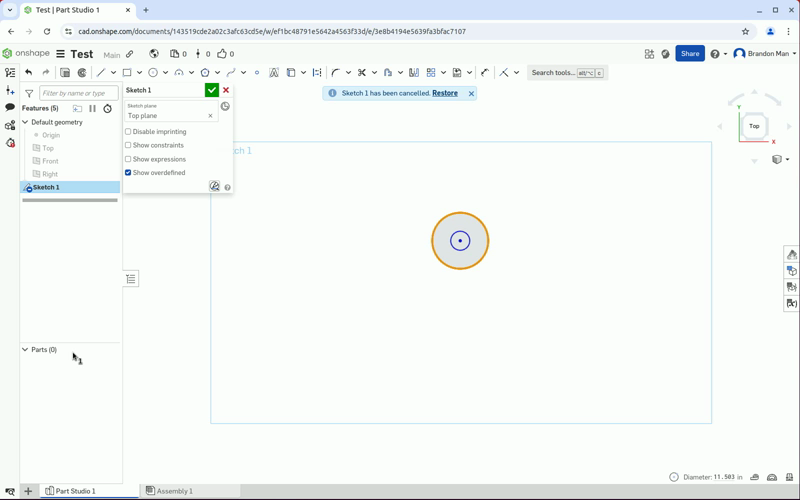
key(shift+y)
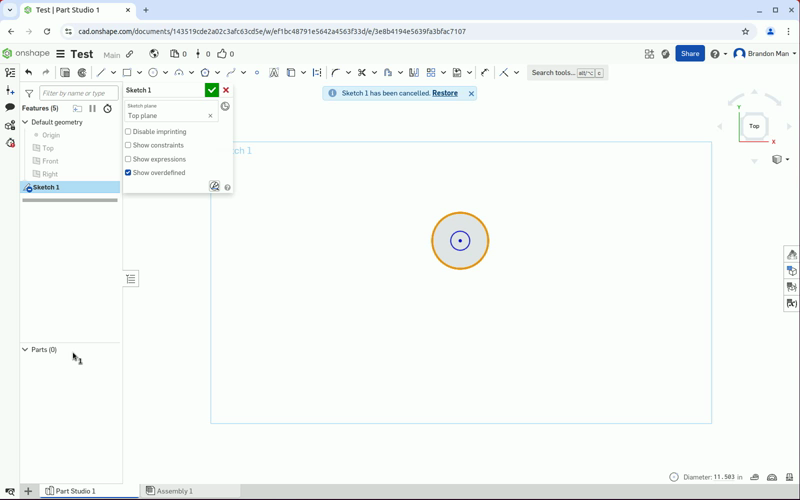
key(shift+e)
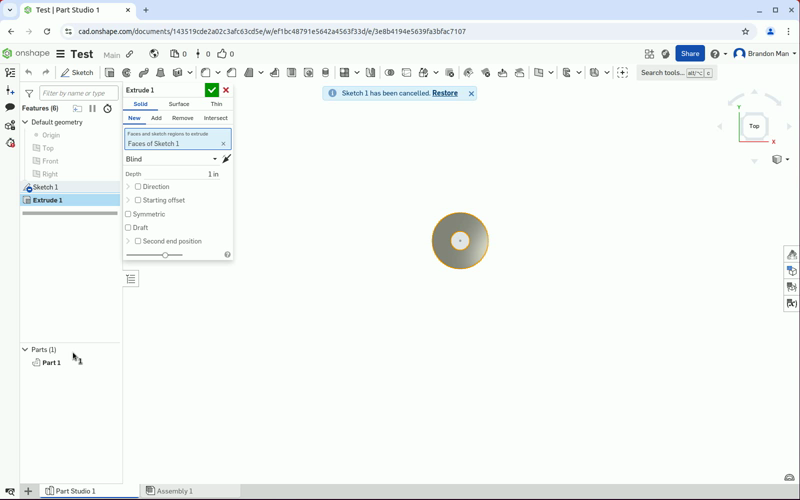
mouse_move(143, 106)
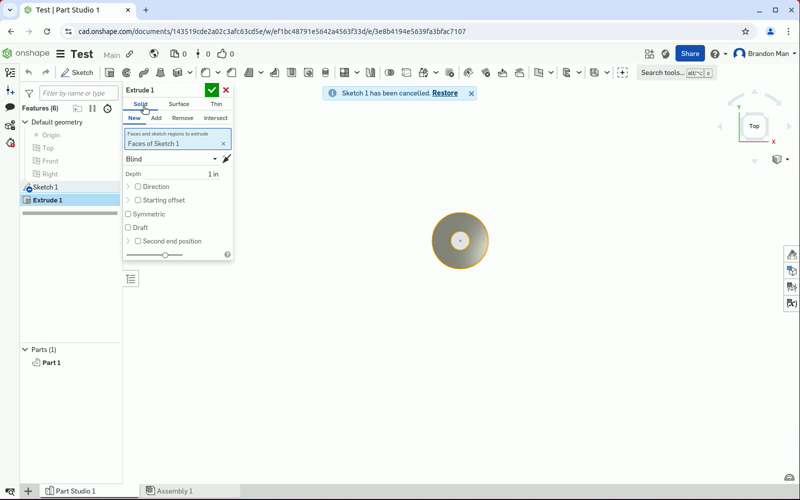
click(143, 106)
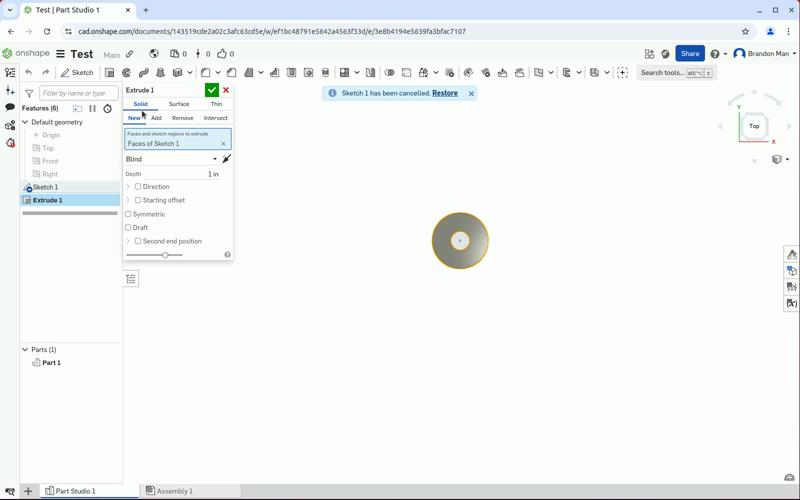
mouse_move(137, 120)
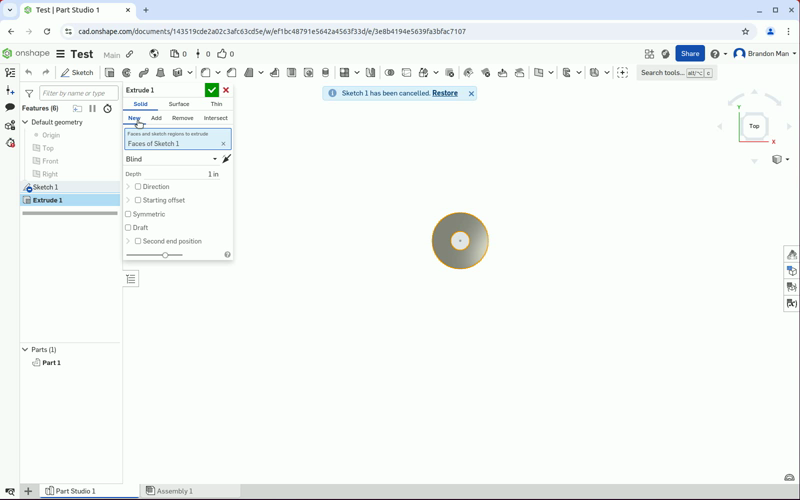
click(137, 120)
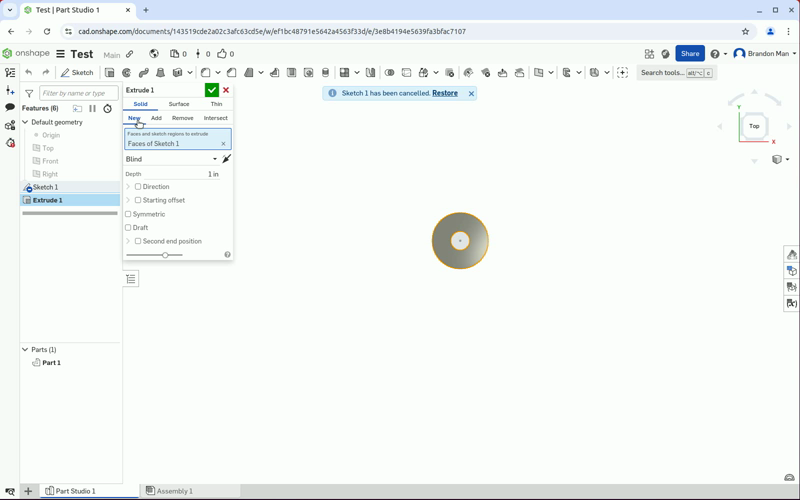
key(tab, 4)
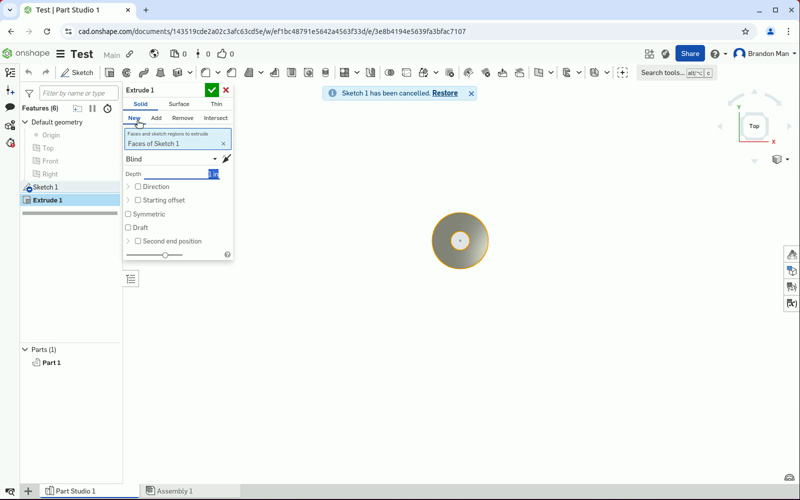
text(3.37)
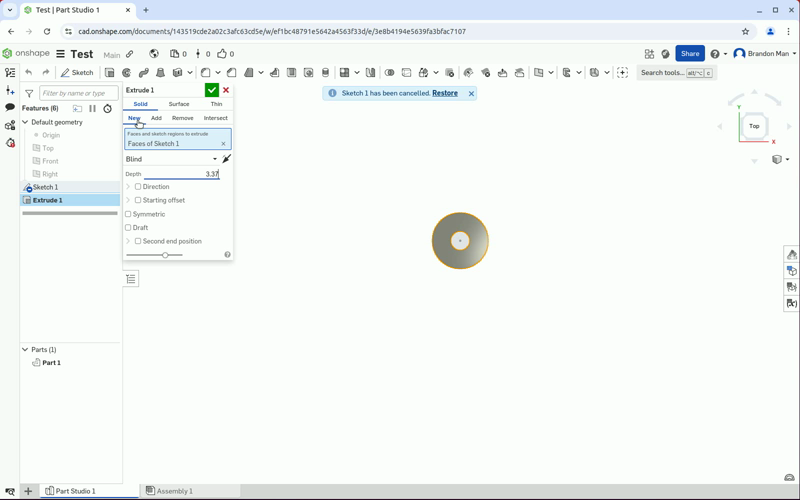
key(enter)
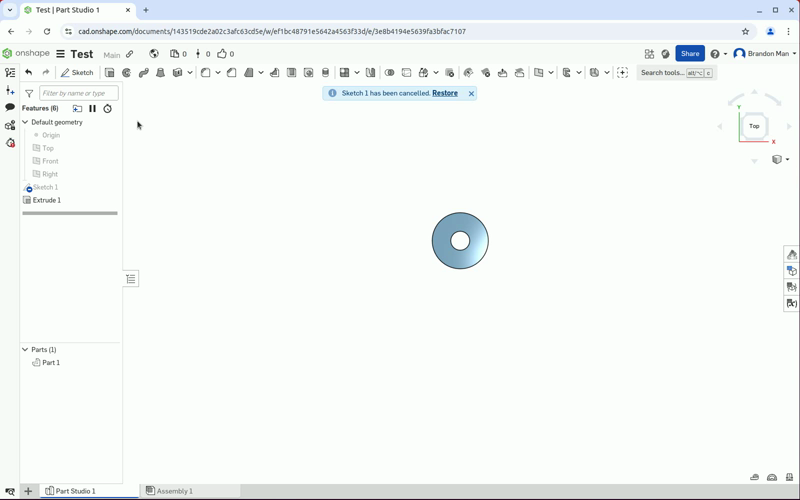
key(shift+h)
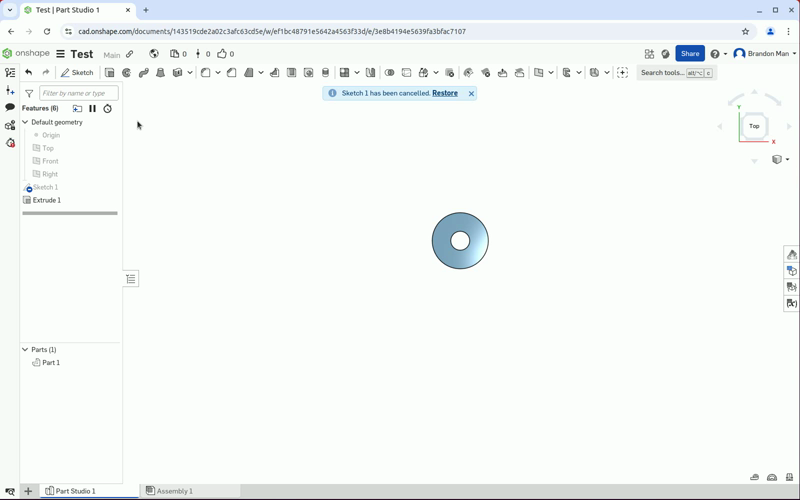
key(shift+h)
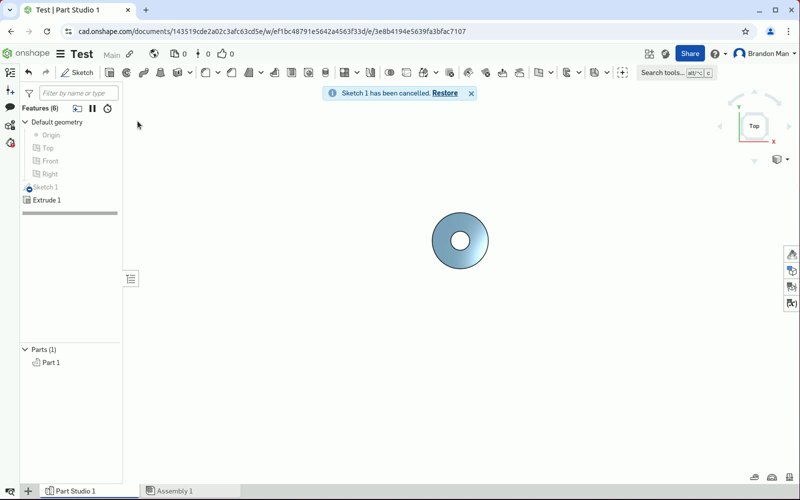
mouse_move(73, 189)
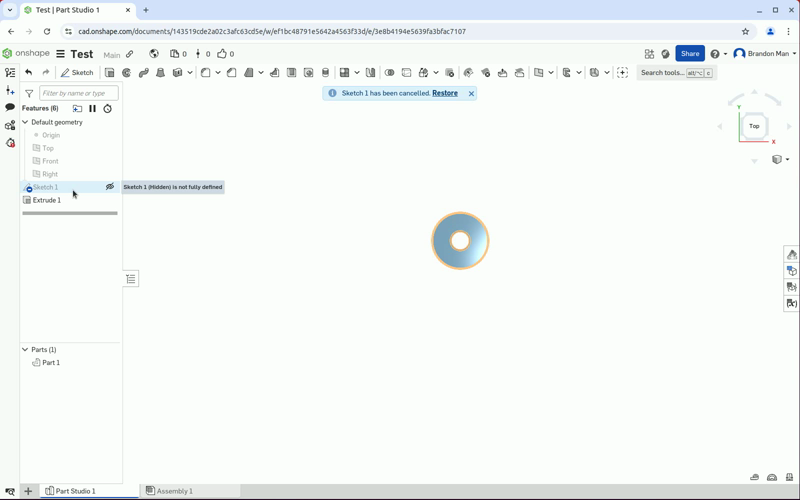
click(73, 189)
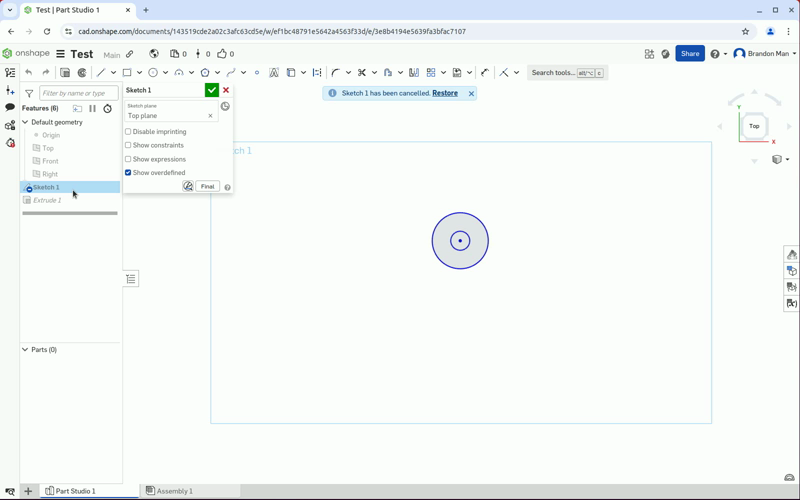
mouse_move(229, 92)
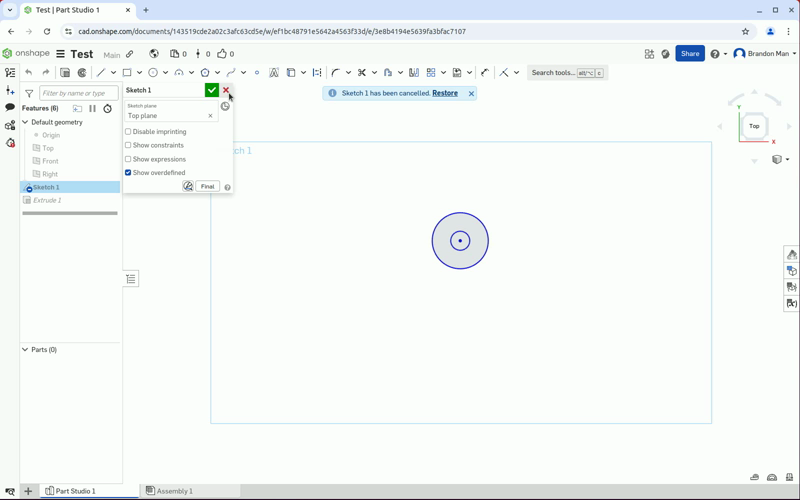
click(229, 92)
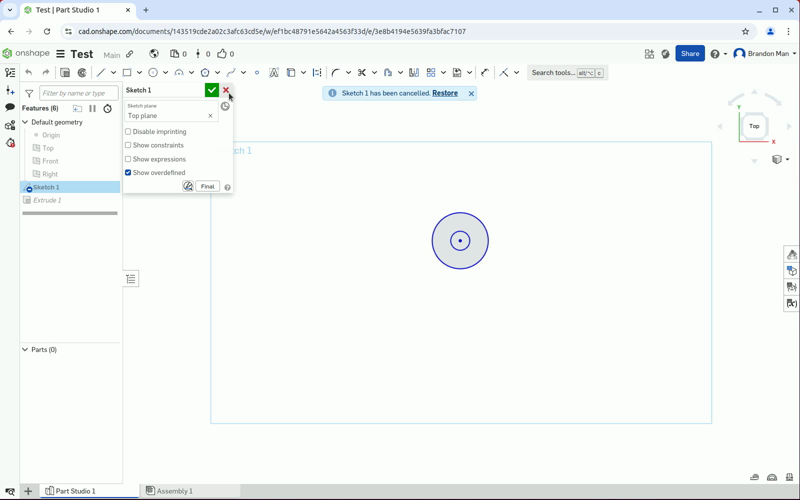
key(shift+s)
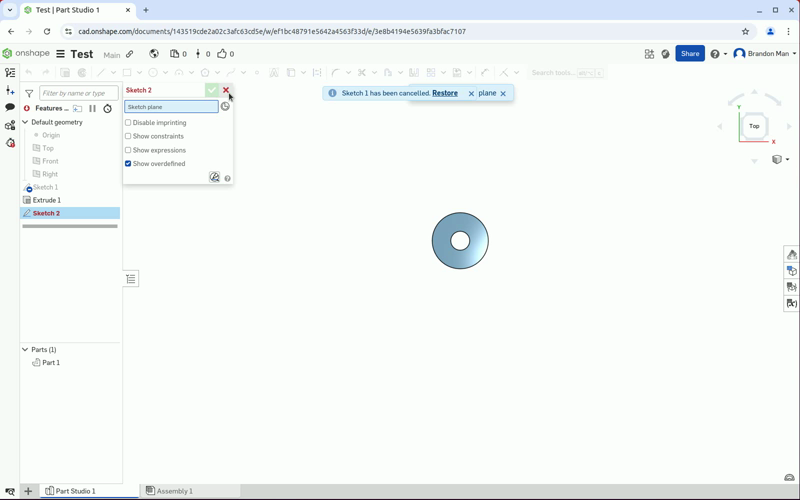
mouse_move(73, 150)
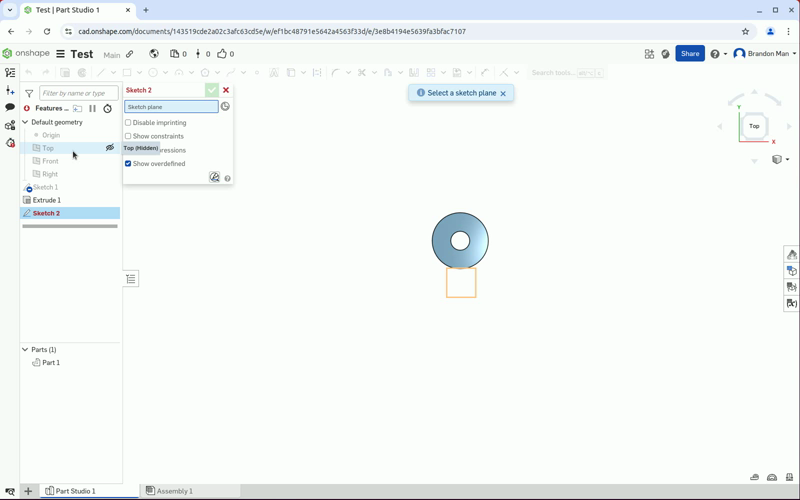
click(73, 150)
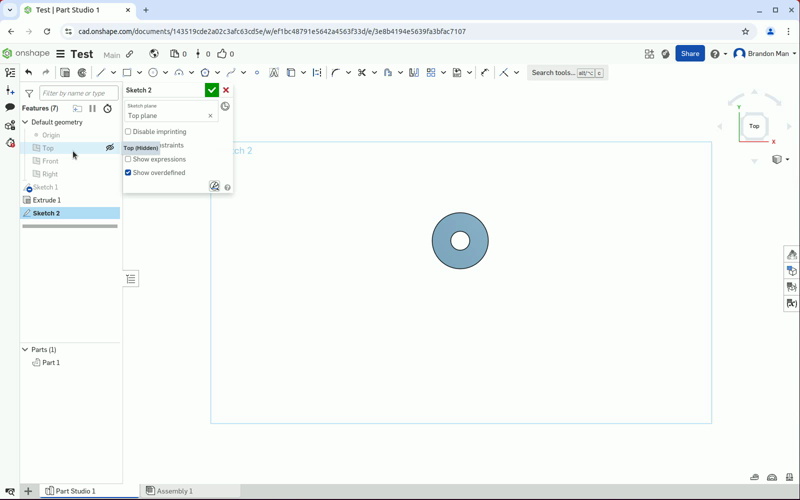
mouse_move(73, 352)
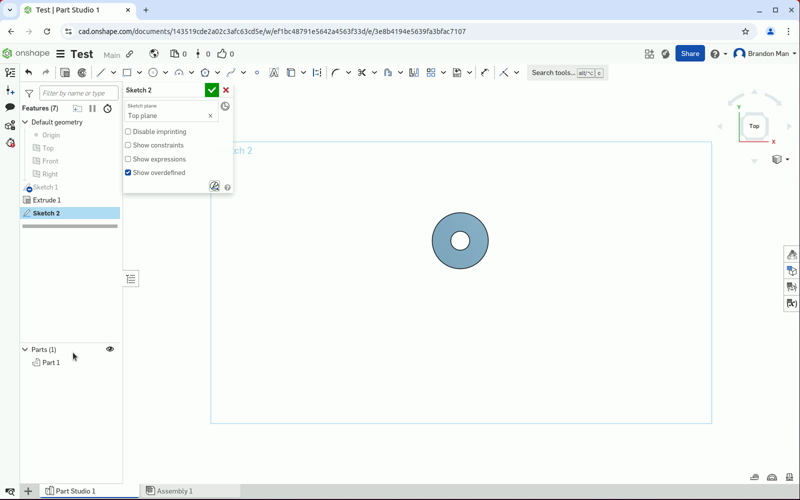
key(y)
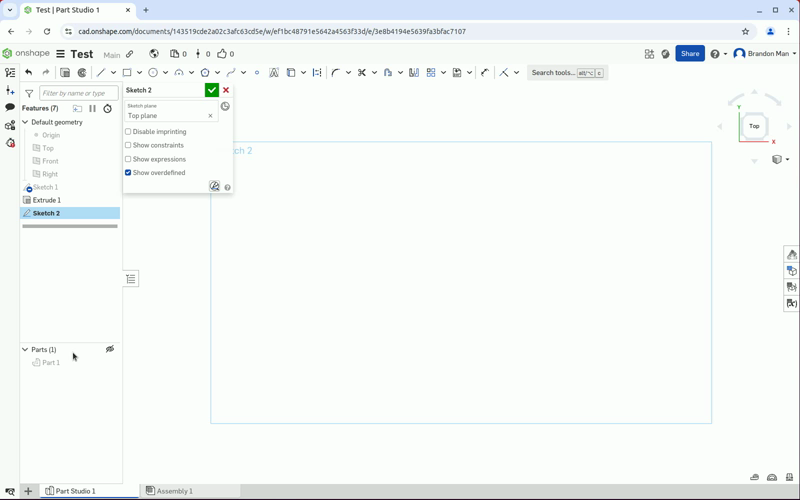
key(c)
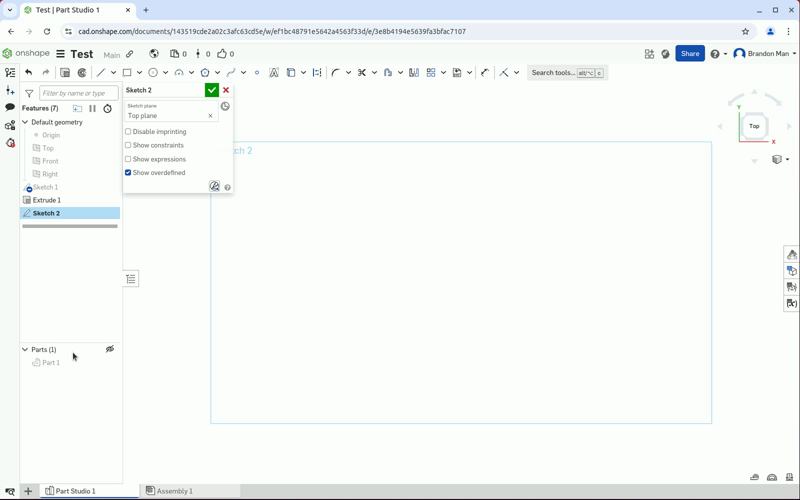
key_down(shift)
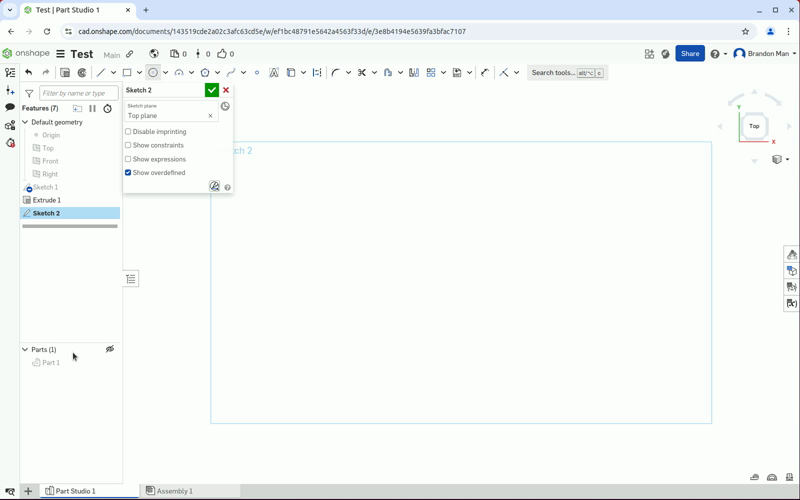
mouse_move(460, 325)
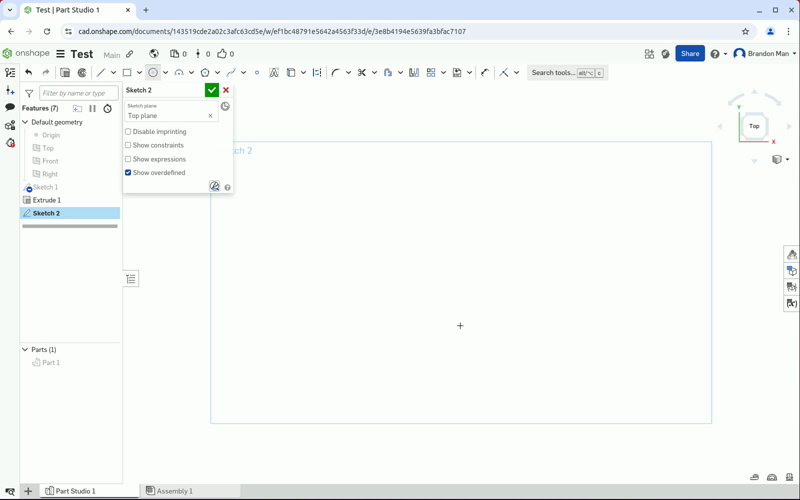
click(460, 325)
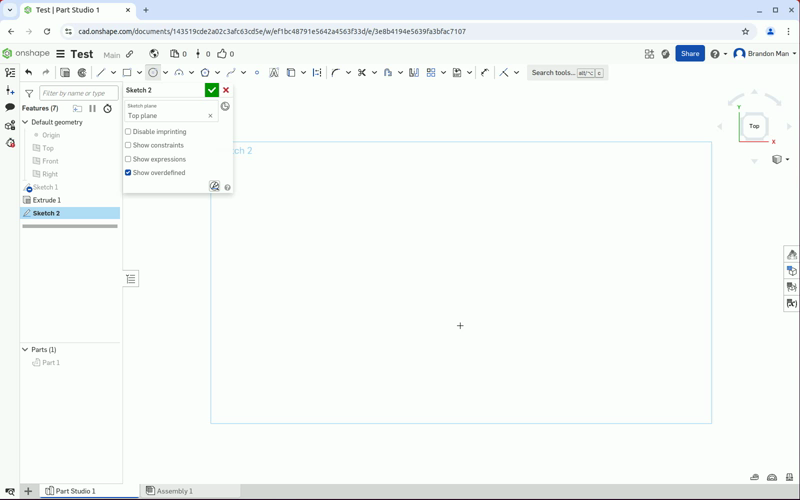
key_up(shift)
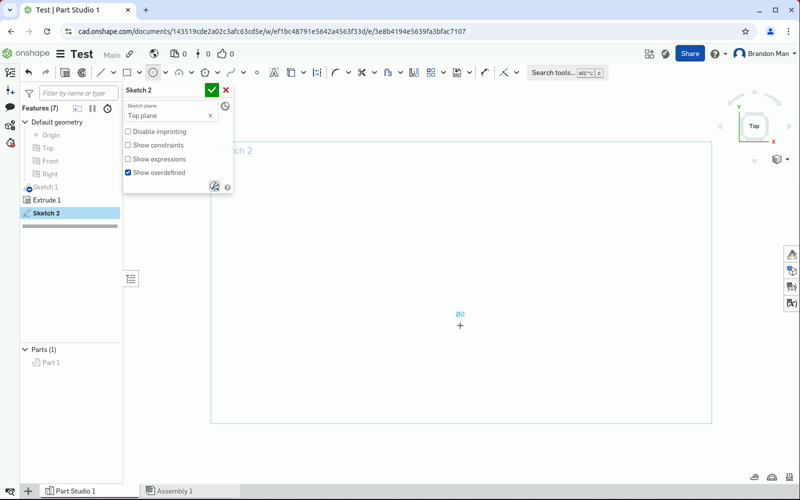
mouse_move(470, 325)
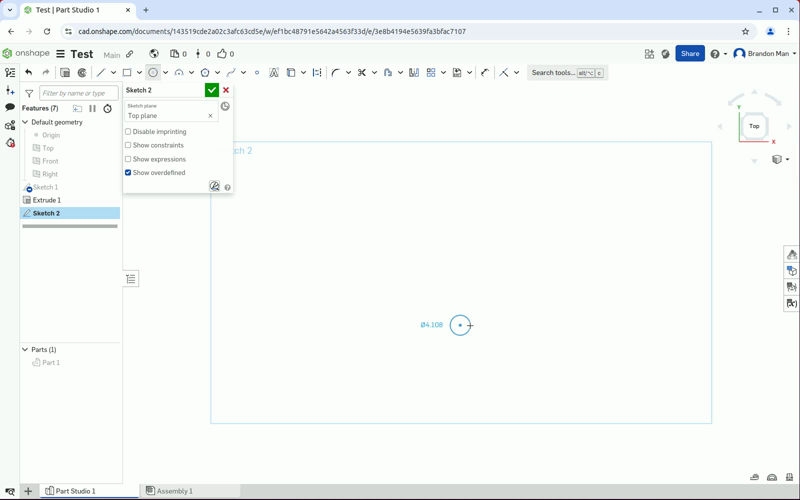
click(470, 325)
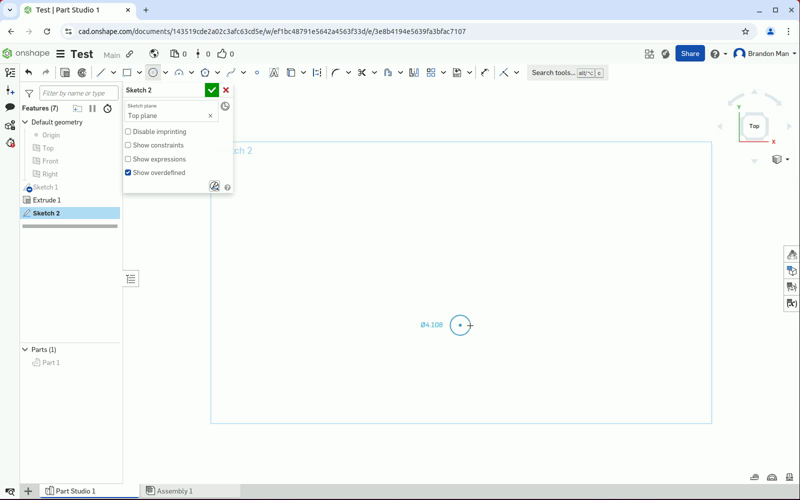
key(esc)
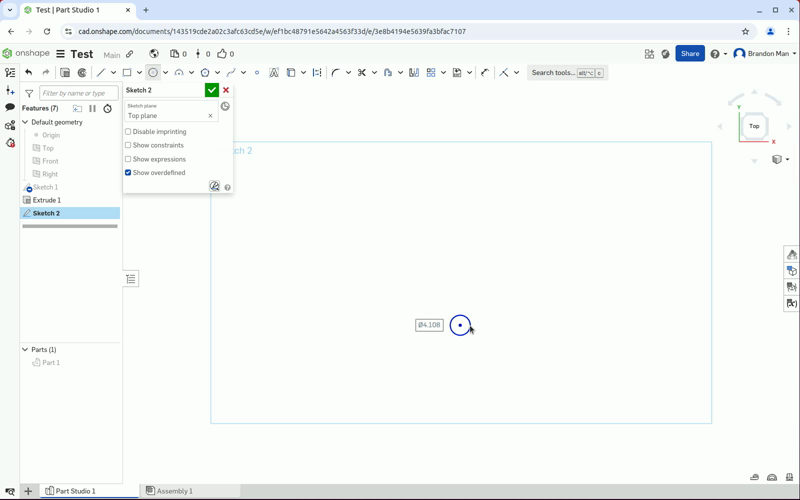
mouse_move(456, 322)
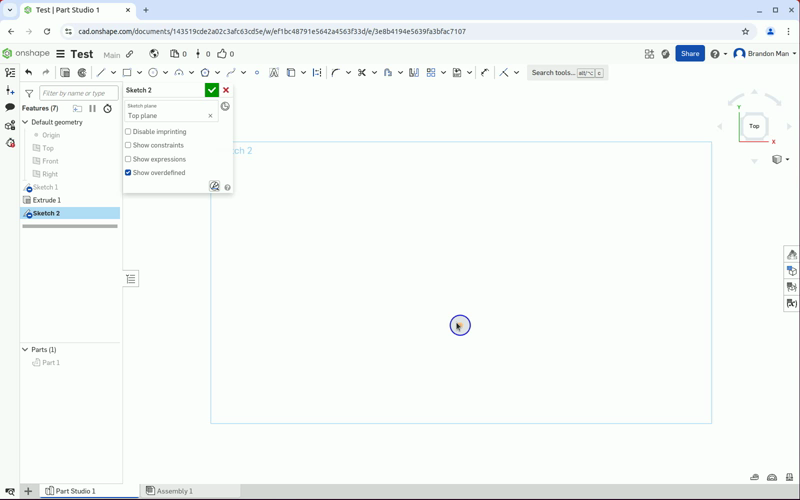
scroll(6)
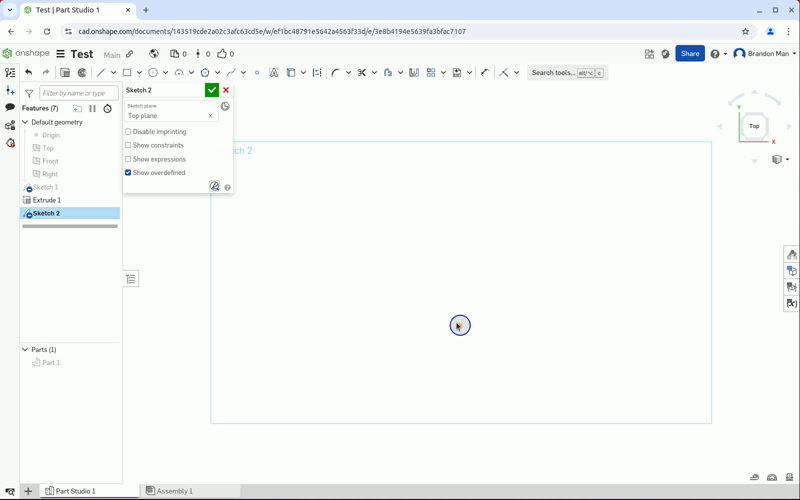
scroll(6)
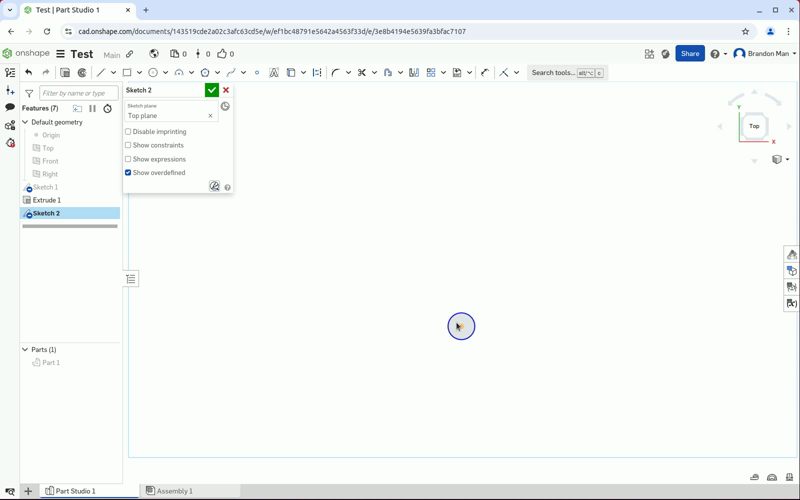
scroll(6)
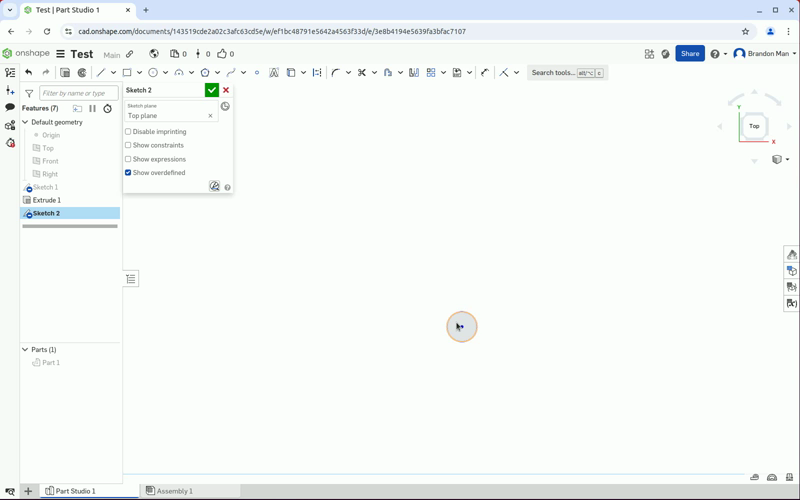
scroll(6)
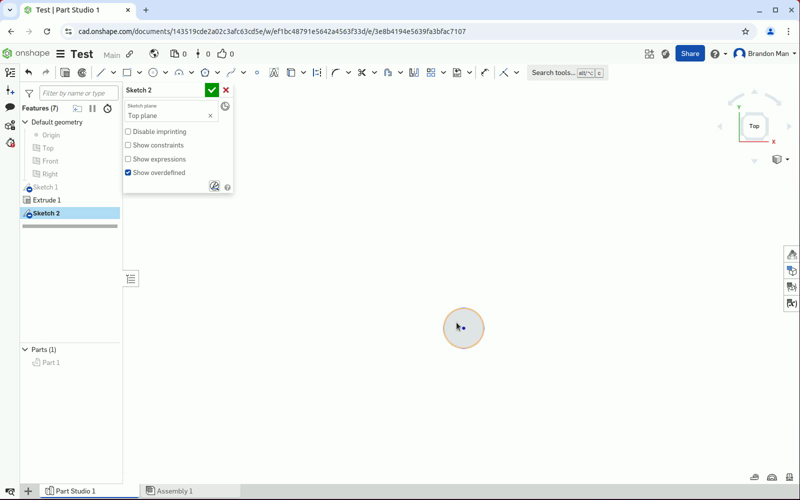
scroll(6)
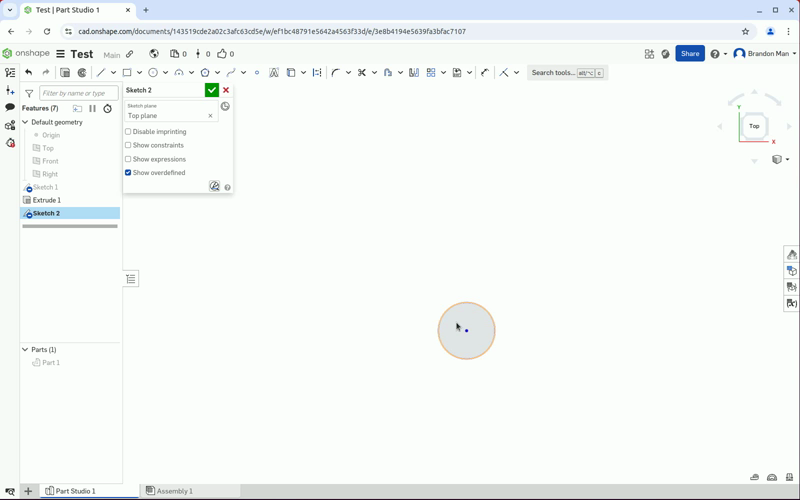
scroll(6)
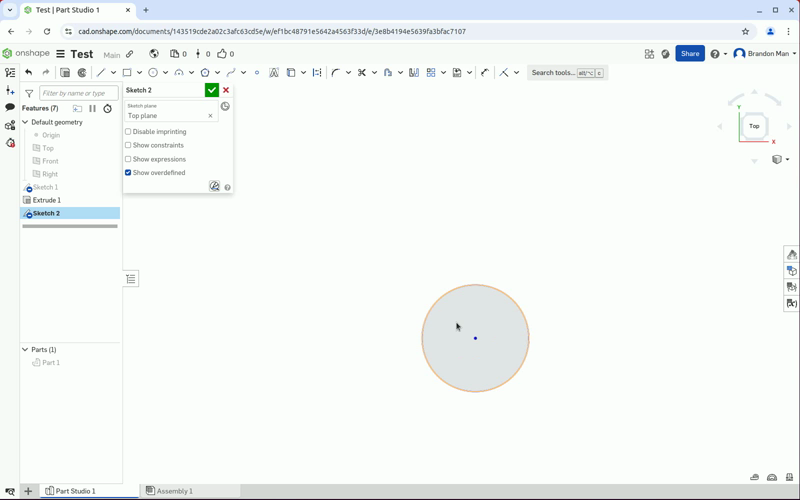
scroll(6)
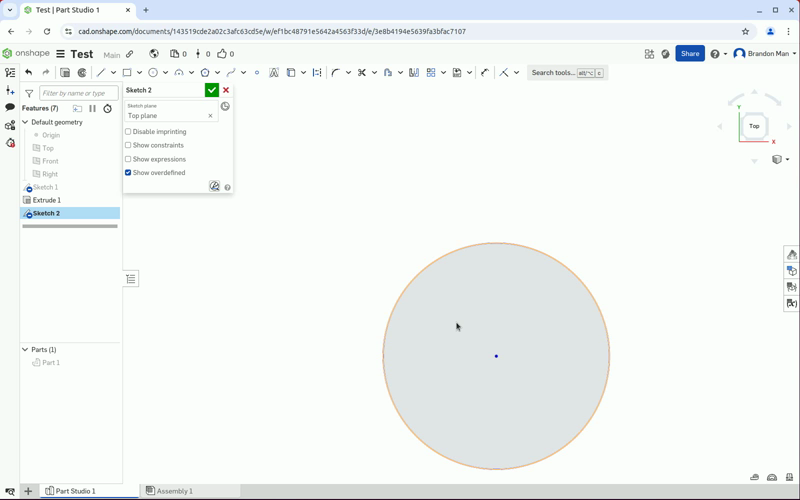
click(456, 322)
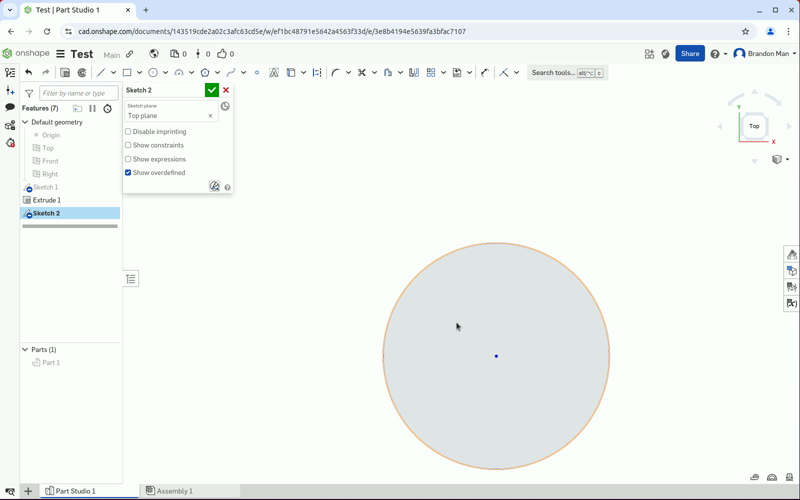
scroll(-6)
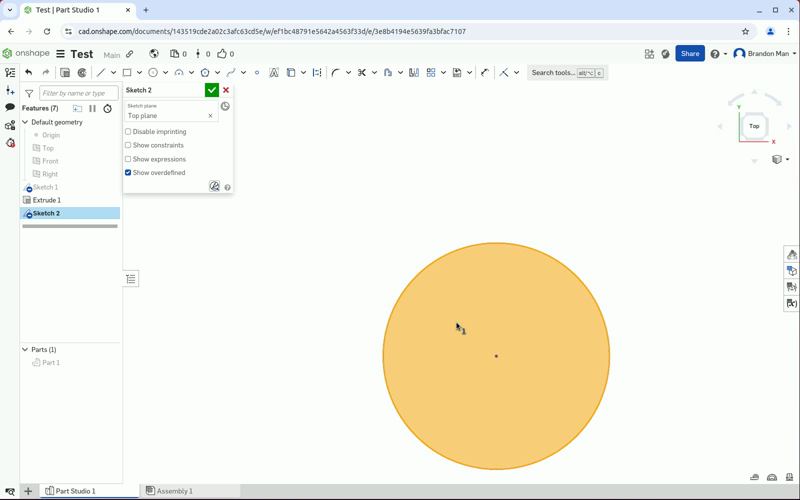
scroll(-6)
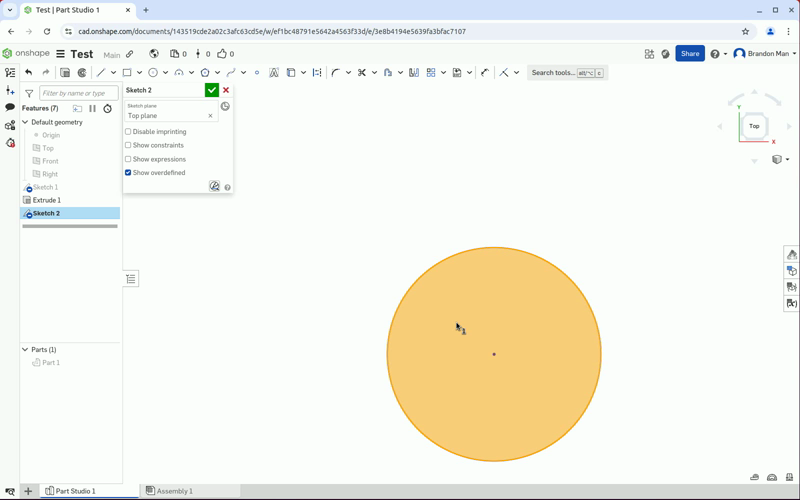
scroll(-6)
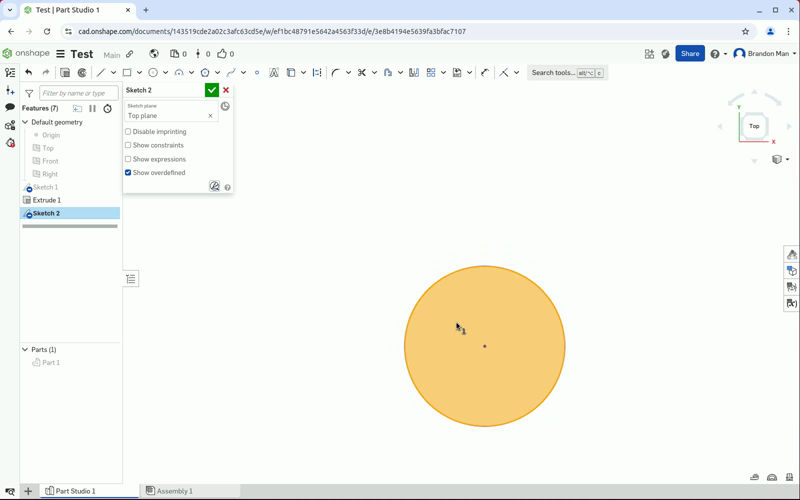
scroll(-6)
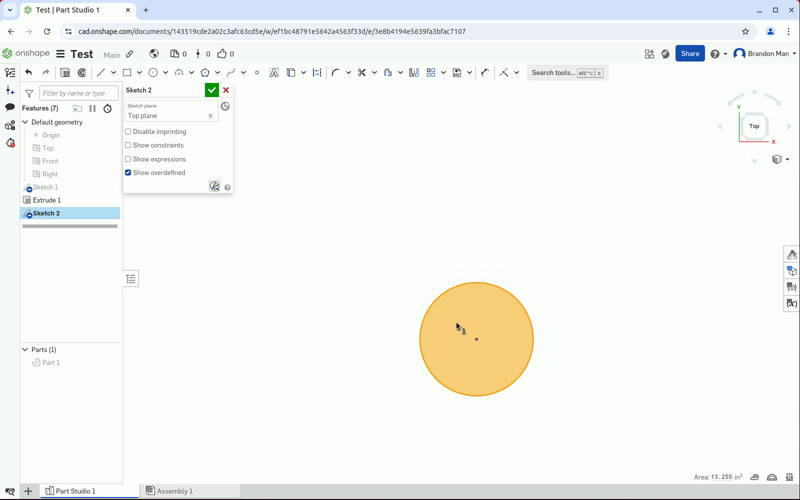
scroll(-6)
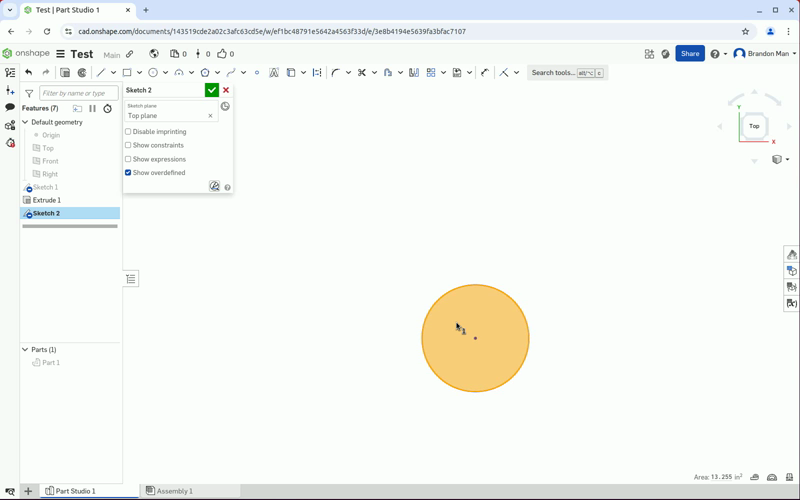
scroll(-6)
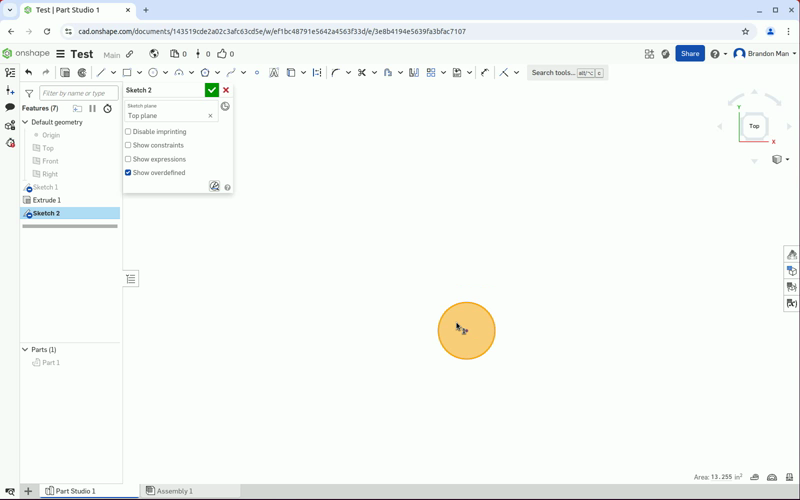
scroll(-6)
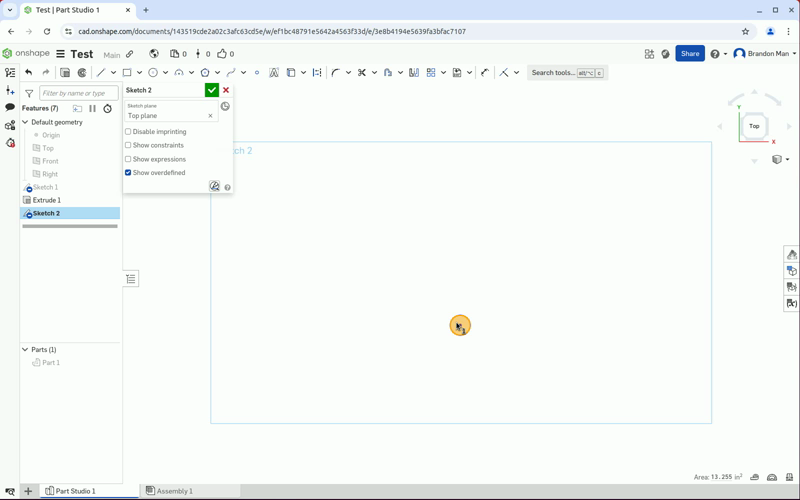
mouse_move(73, 352)
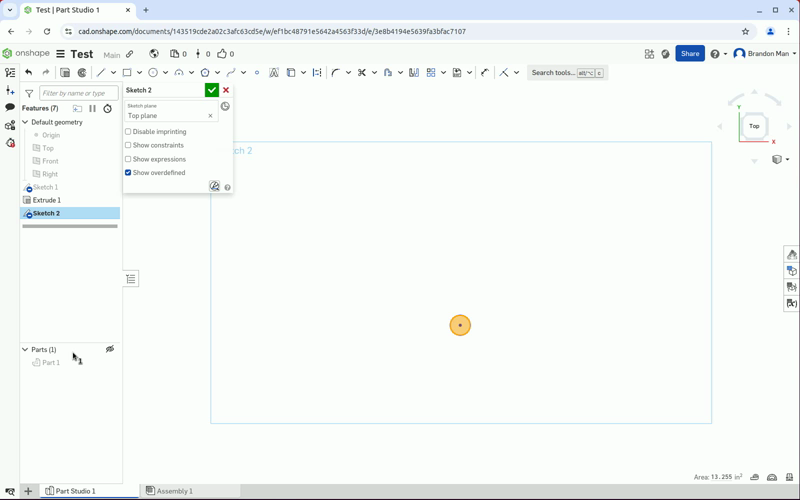
key(shift+y)
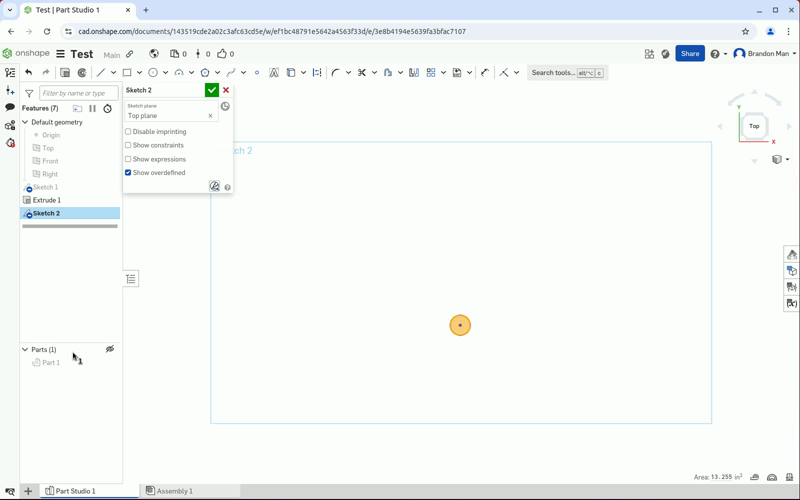
key(shift+e)
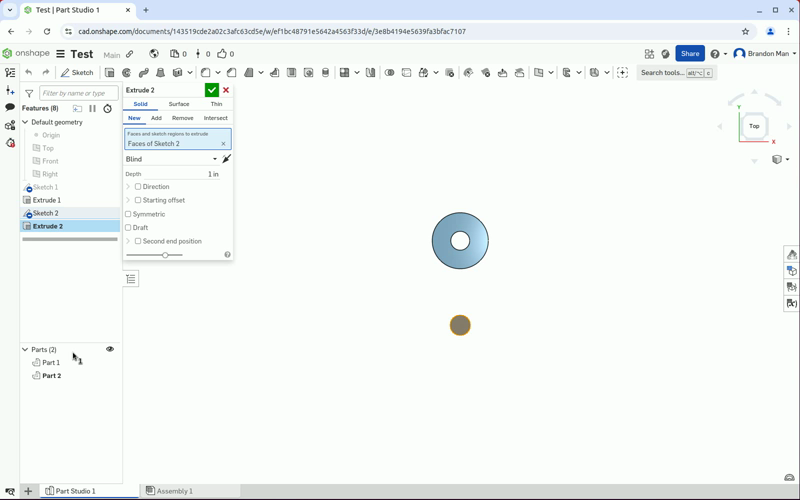
mouse_move(143, 106)
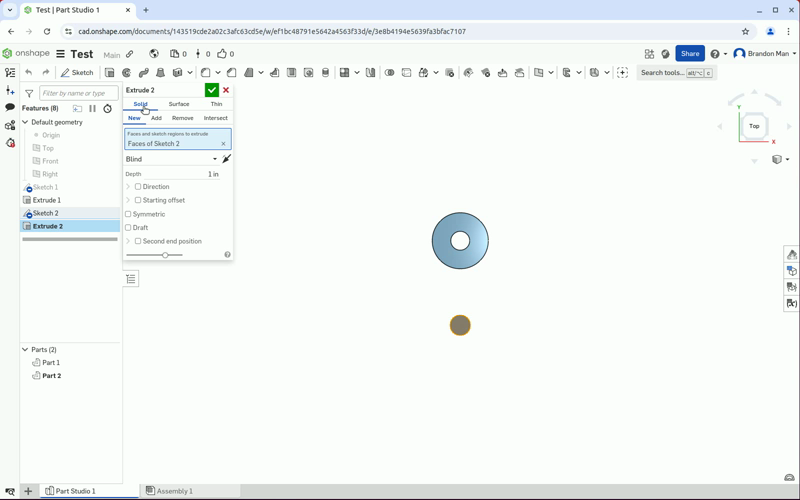
click(143, 106)
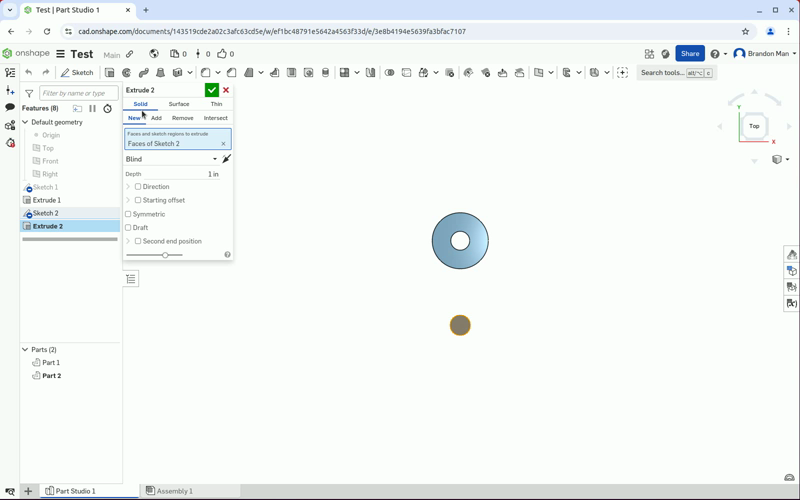
mouse_move(137, 120)
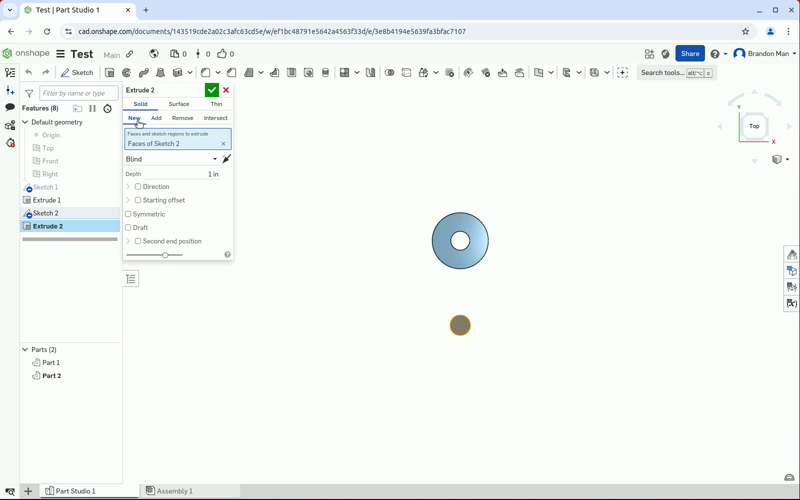
click(137, 120)
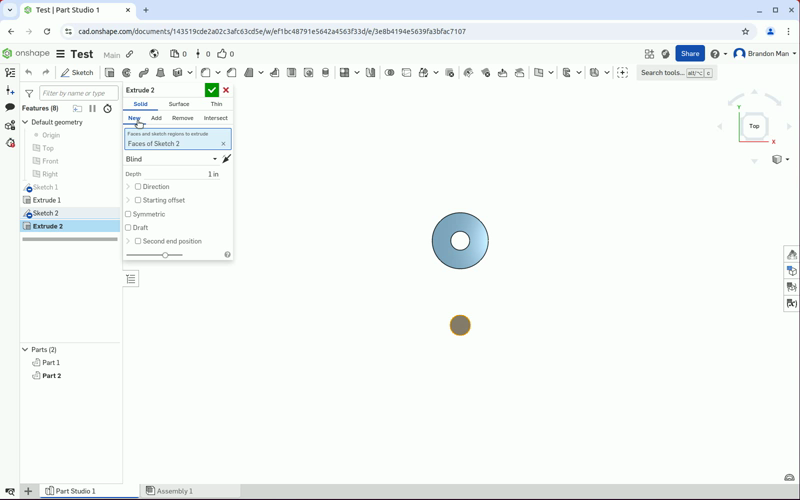
key(tab, 4)
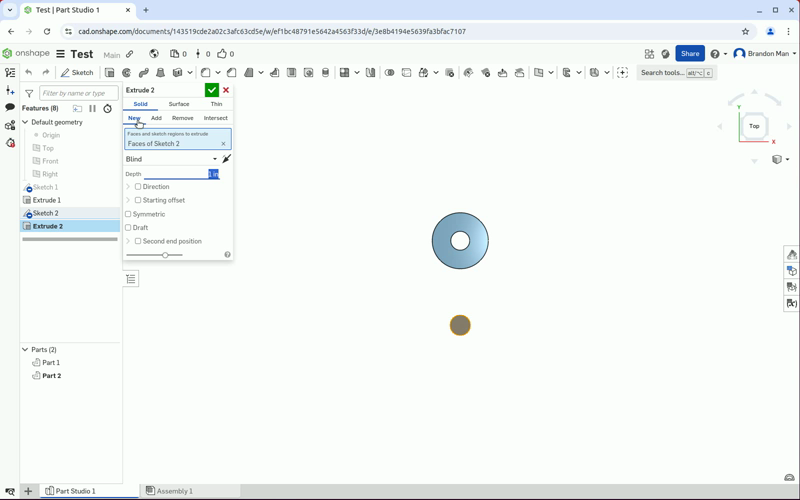
text(3.37)
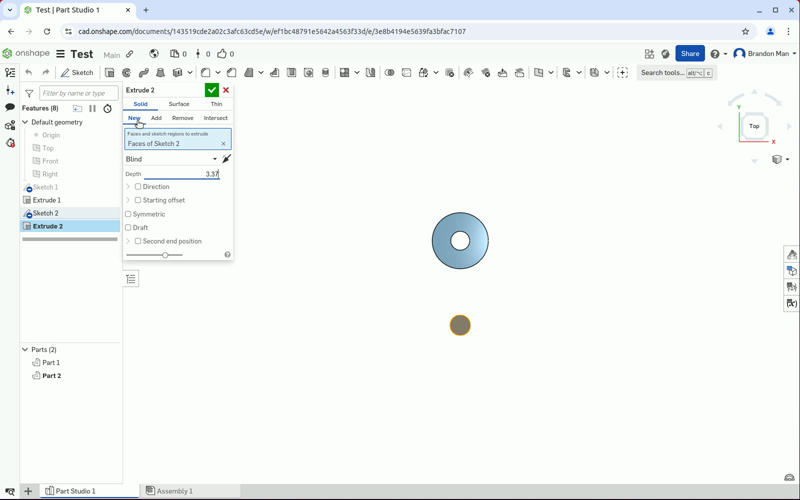
key(enter)
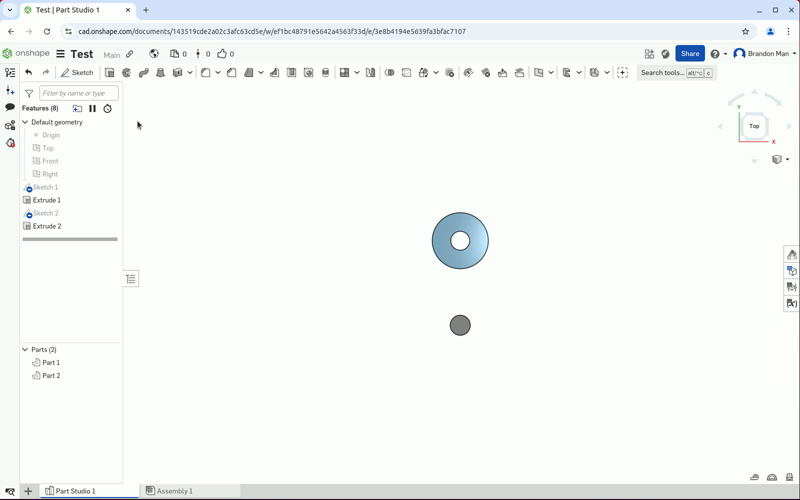
key(shift+h)
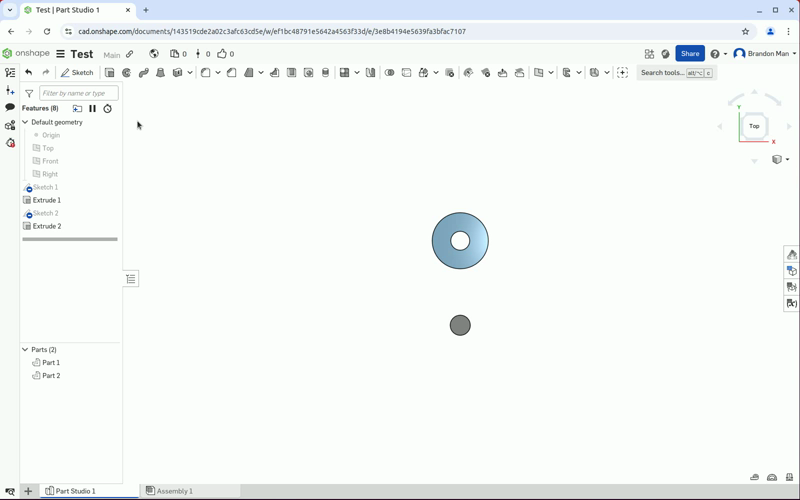
key(shift+h)
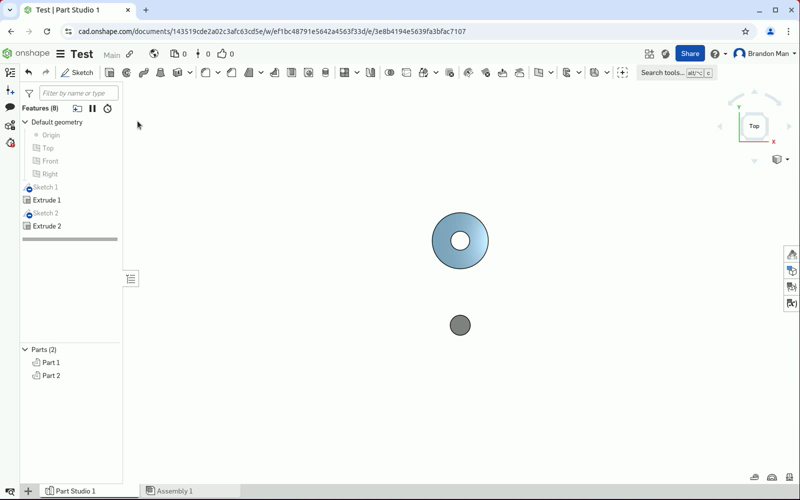
mouse_move(73, 189)
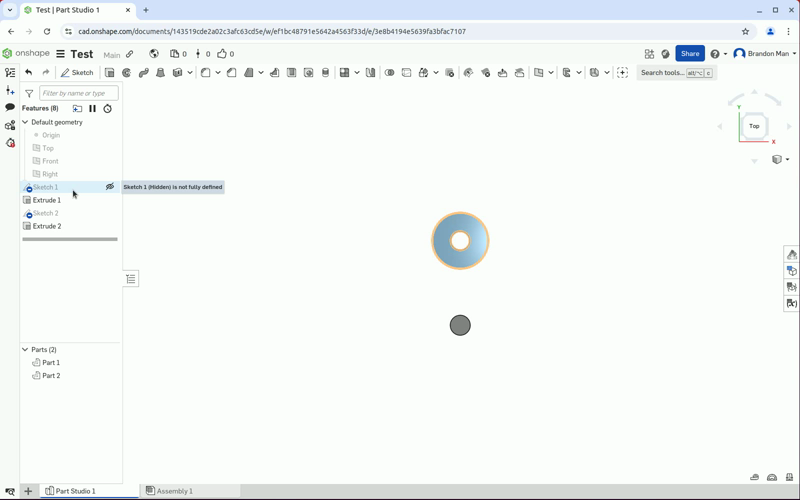
click(73, 189)
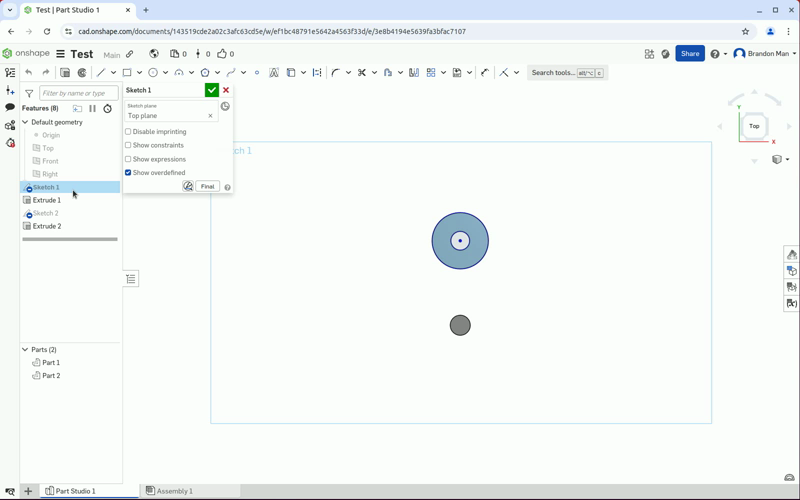
mouse_move(229, 92)
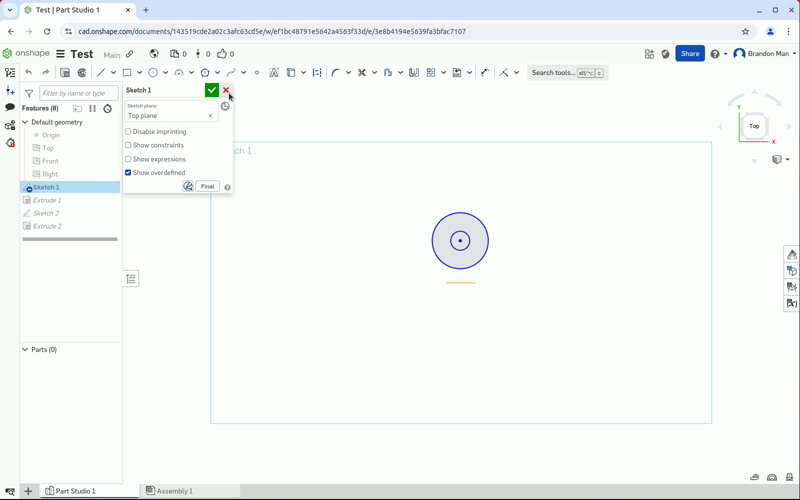
click(229, 92)
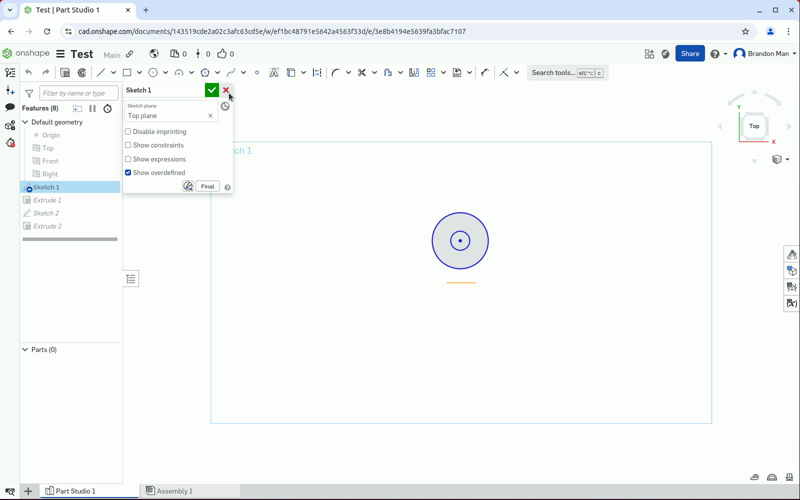
key(shift+s)
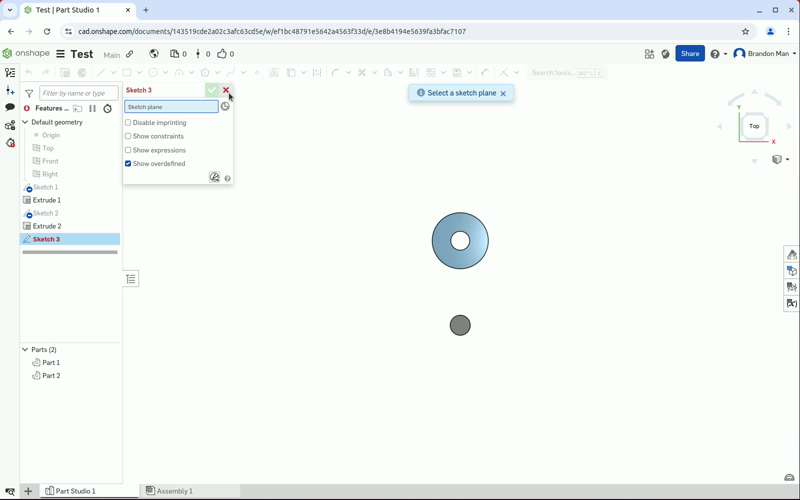
mouse_move(73, 150)
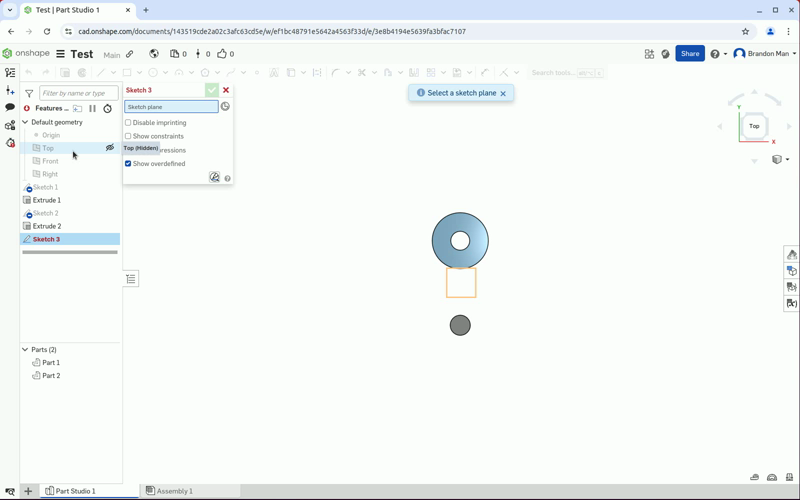
click(73, 150)
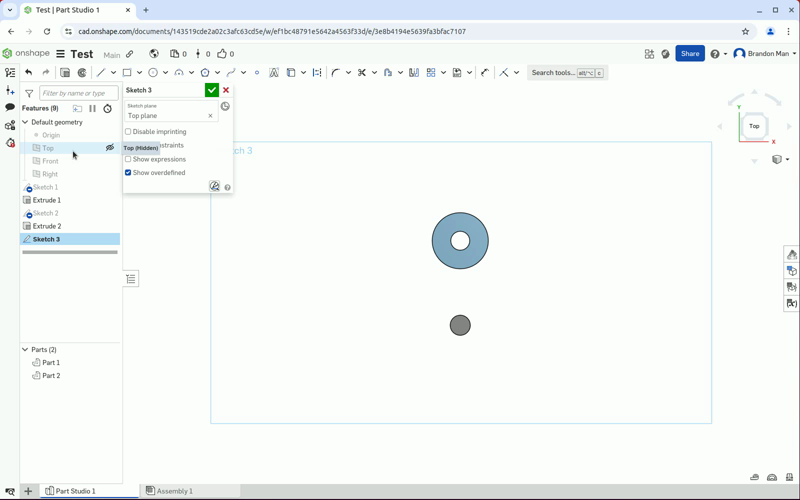
mouse_move(73, 352)
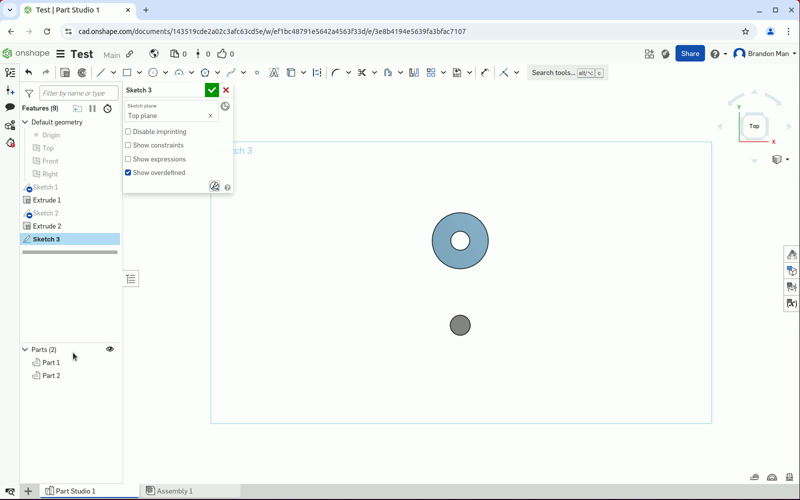
key(y)
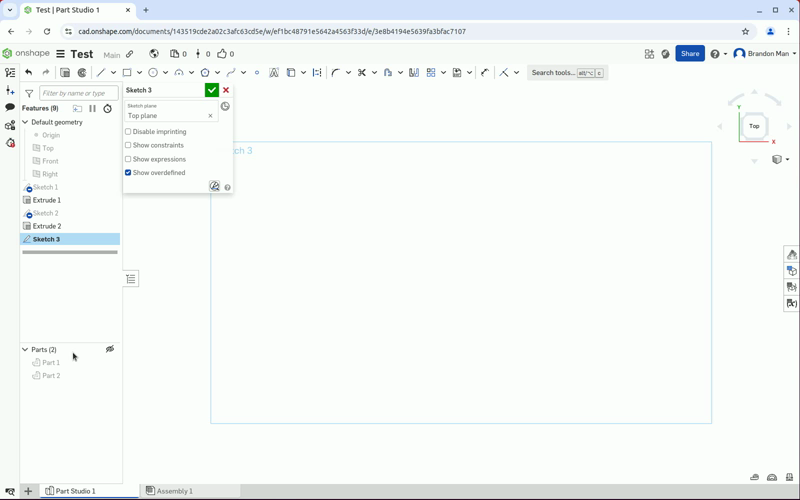
key(c)
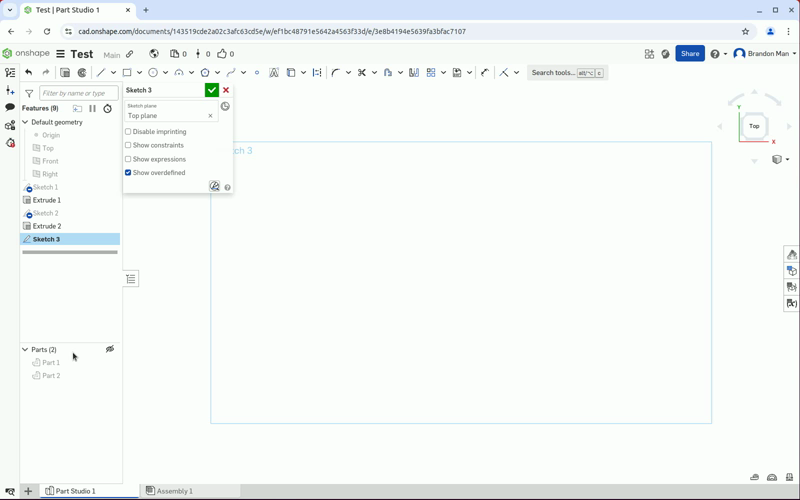
key_down(shift)
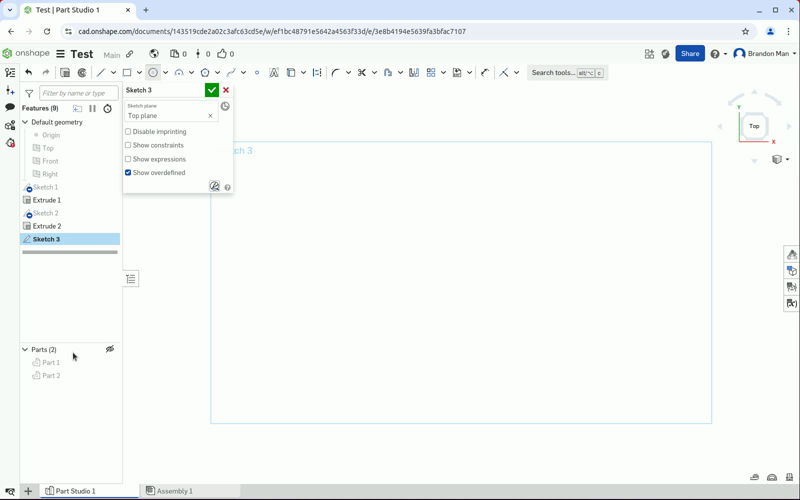
mouse_move(386, 282)
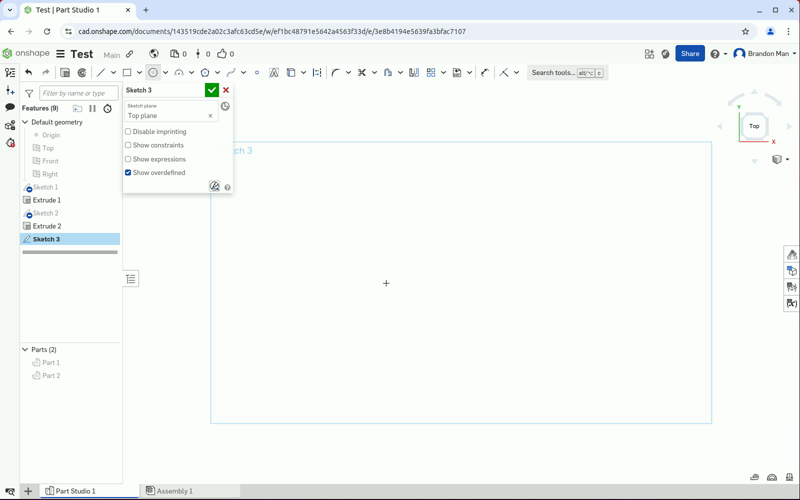
click(386, 282)
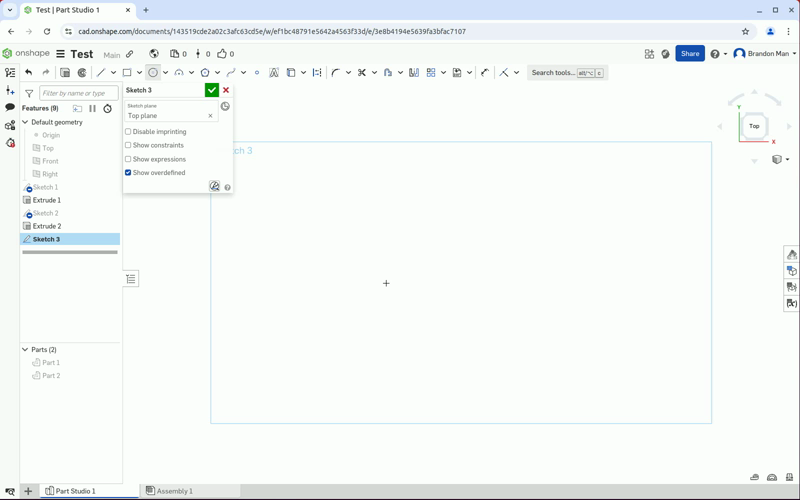
key_up(shift)
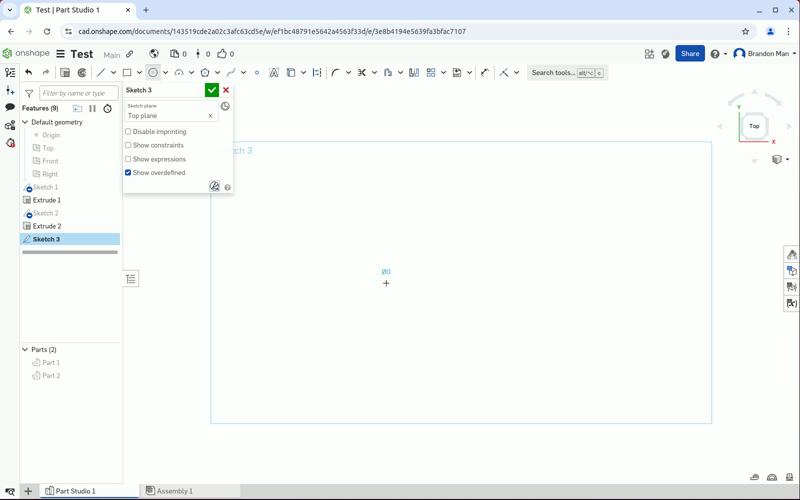
mouse_move(407, 282)
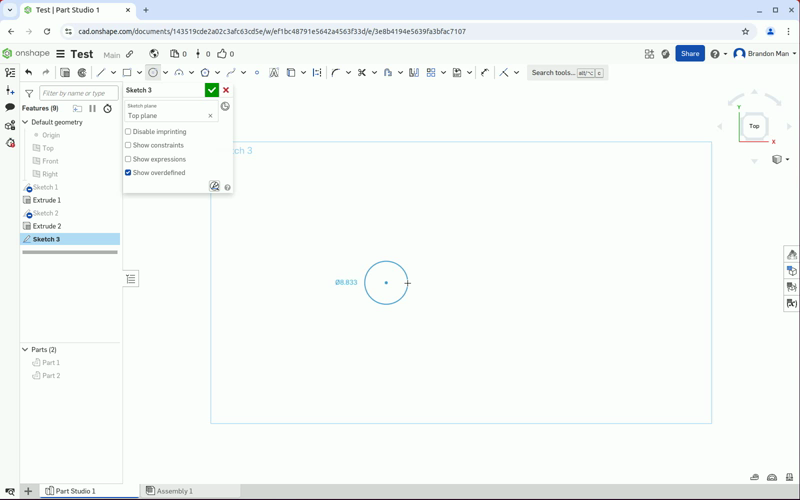
click(407, 282)
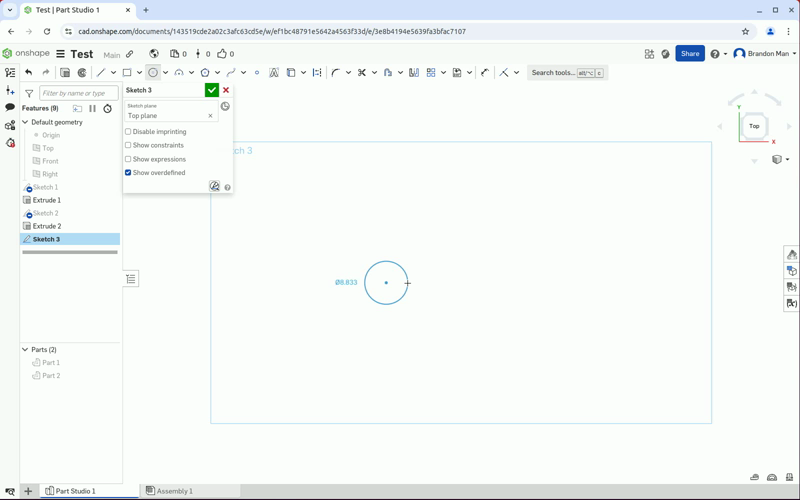
key(esc)
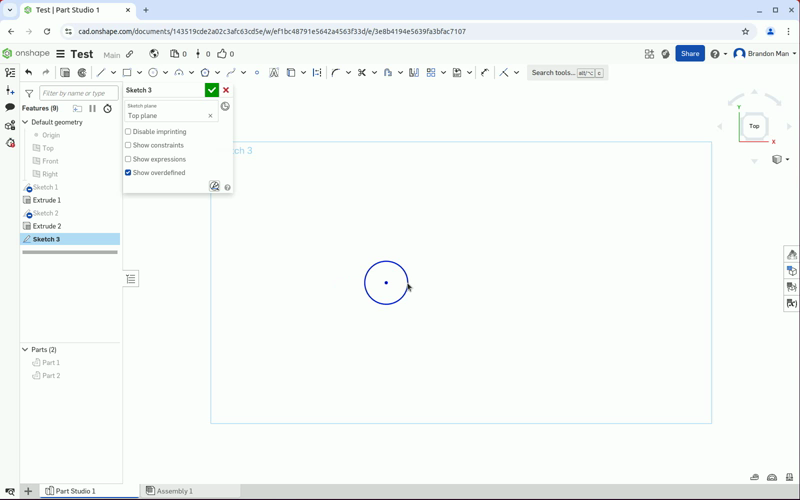
mouse_move(388, 284)
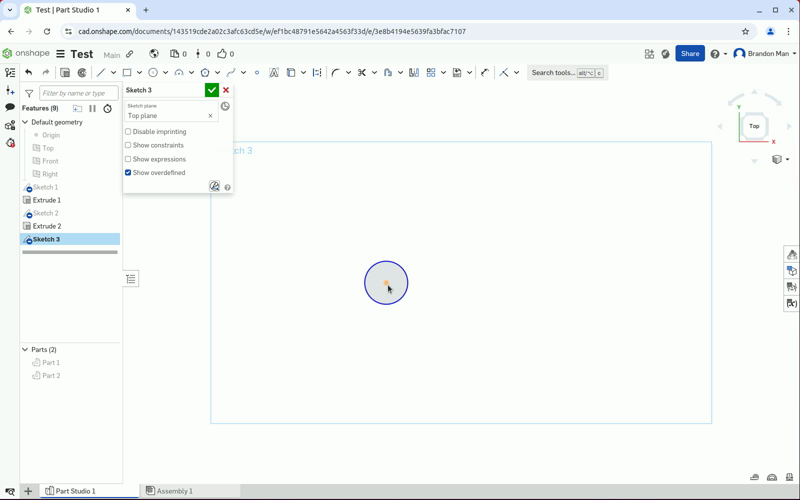
scroll(6)
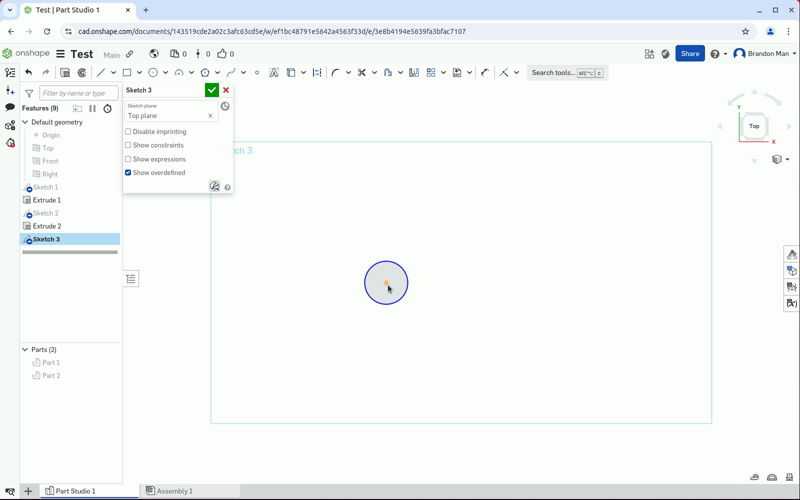
scroll(6)
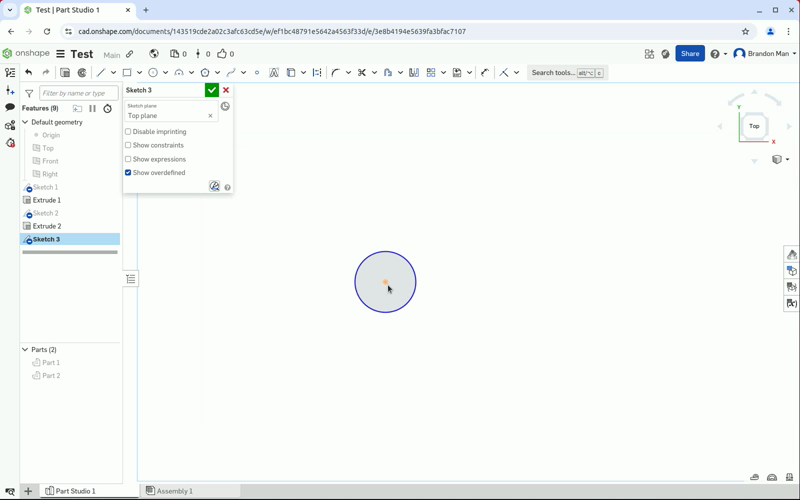
scroll(6)
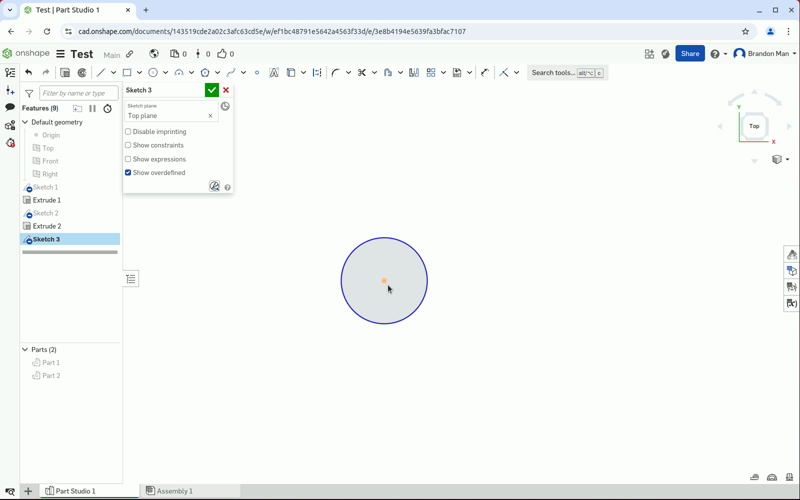
scroll(6)
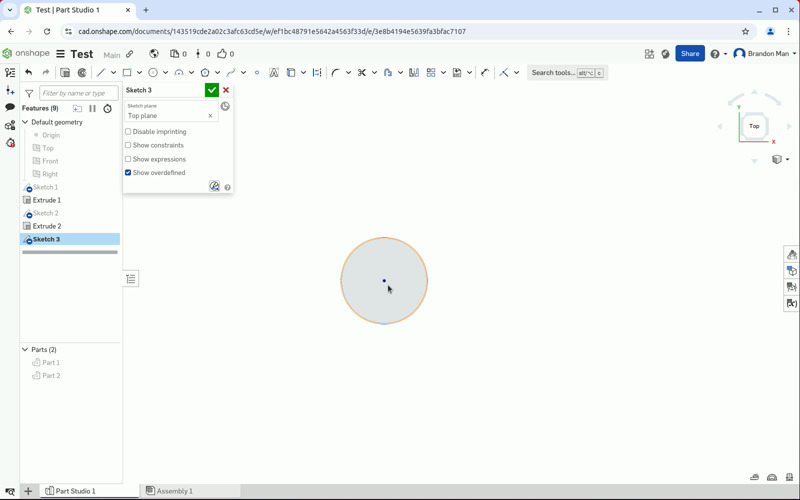
scroll(6)
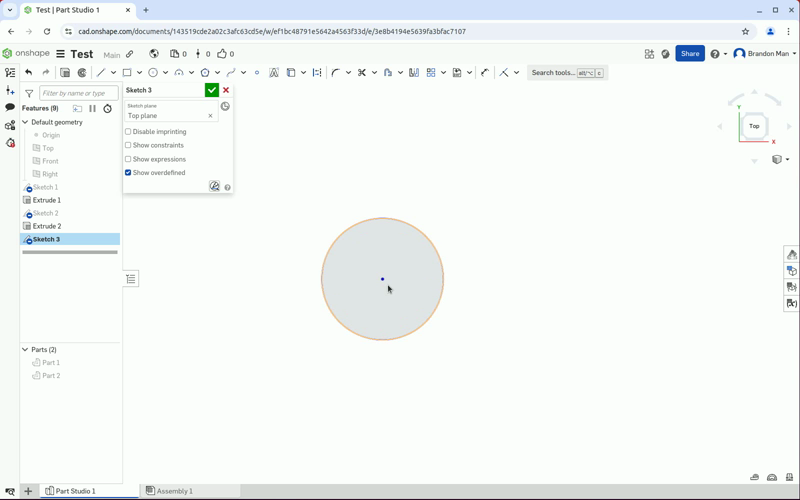
scroll(6)
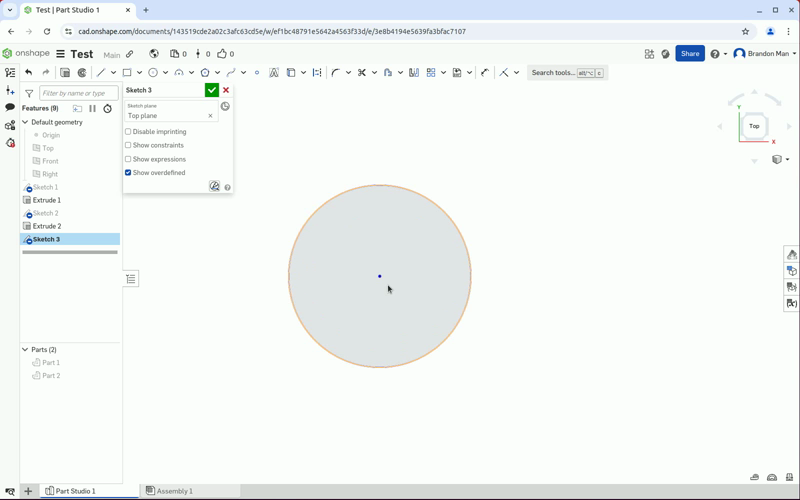
scroll(6)
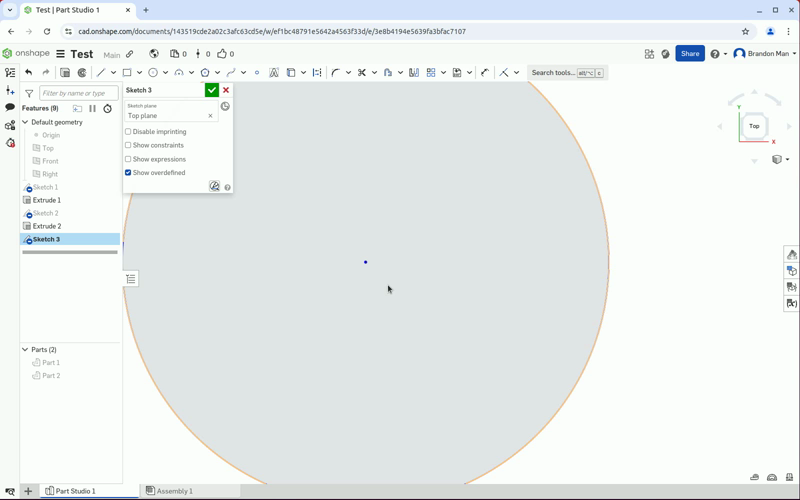
click(388, 284)
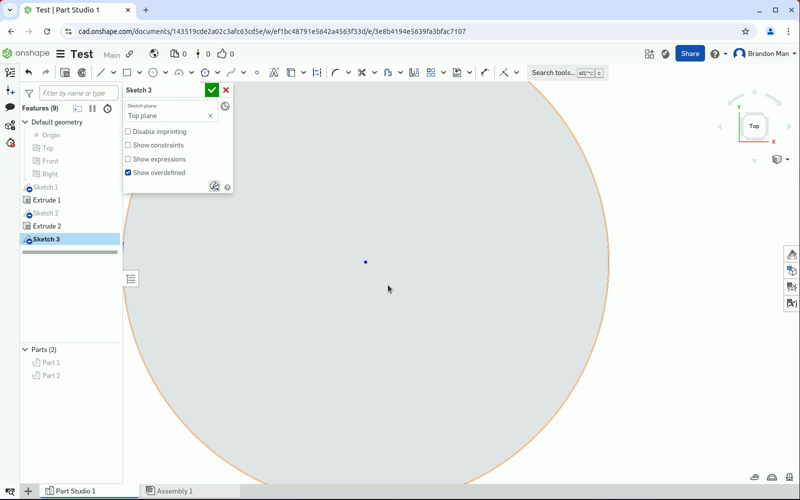
scroll(-6)
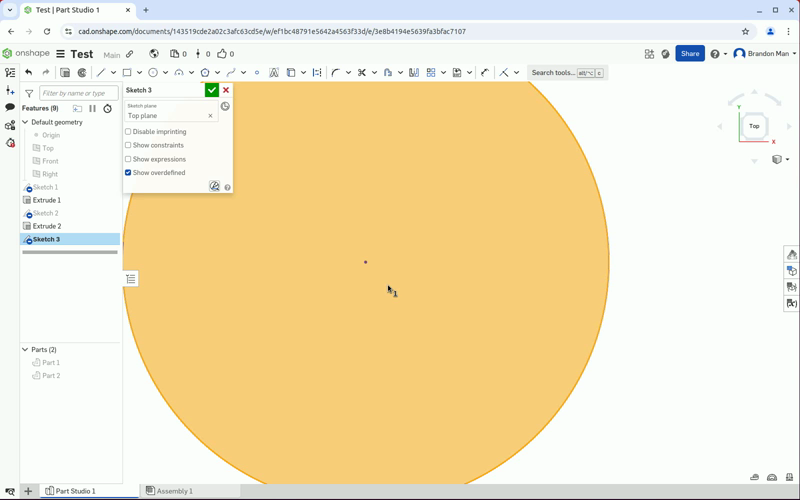
scroll(-6)
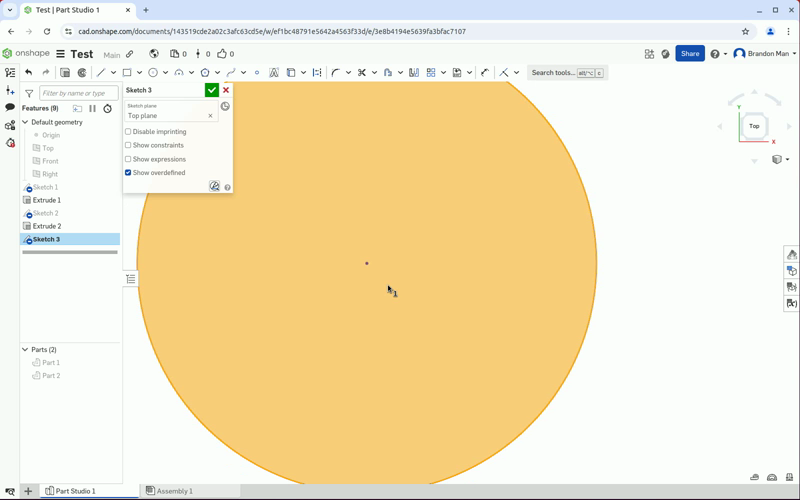
scroll(-6)
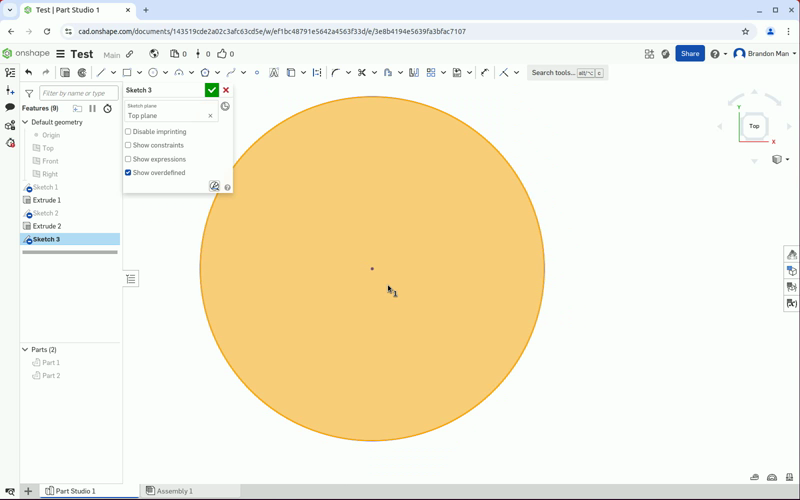
scroll(-6)
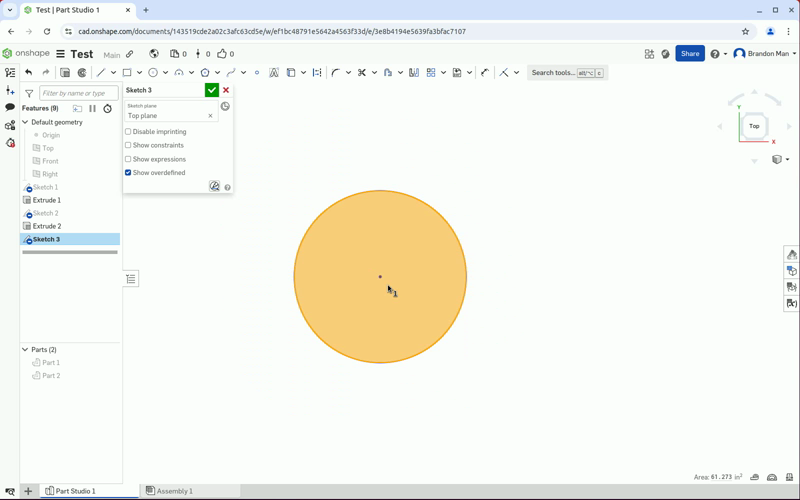
scroll(-6)
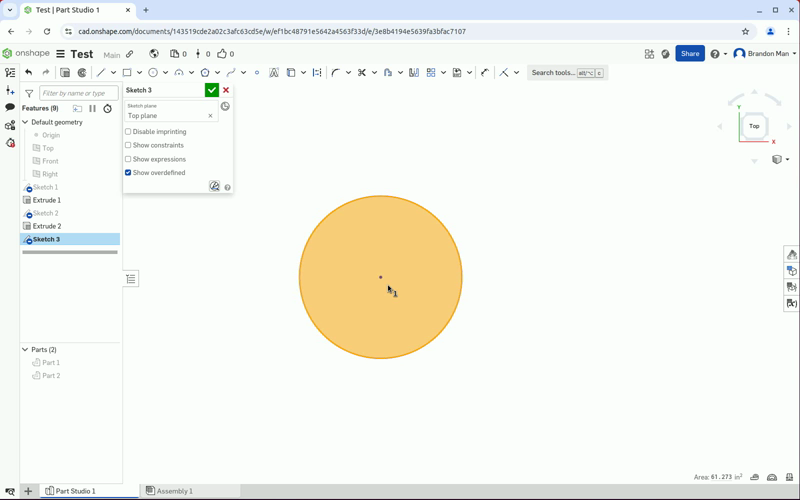
scroll(-6)
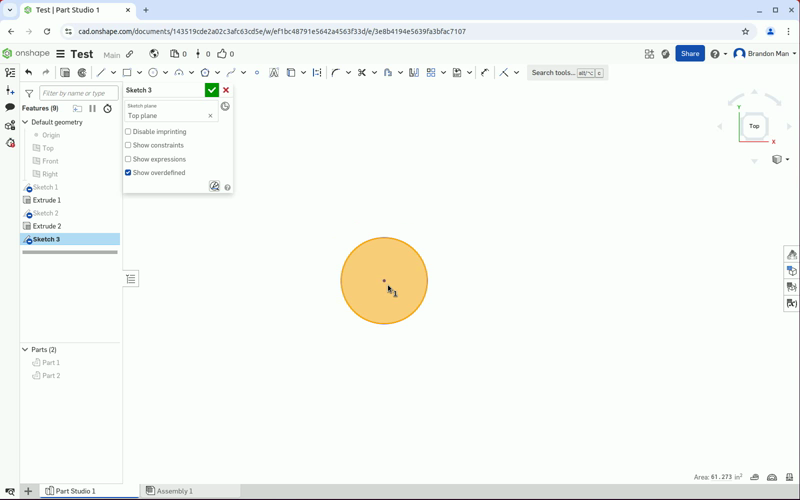
scroll(-6)
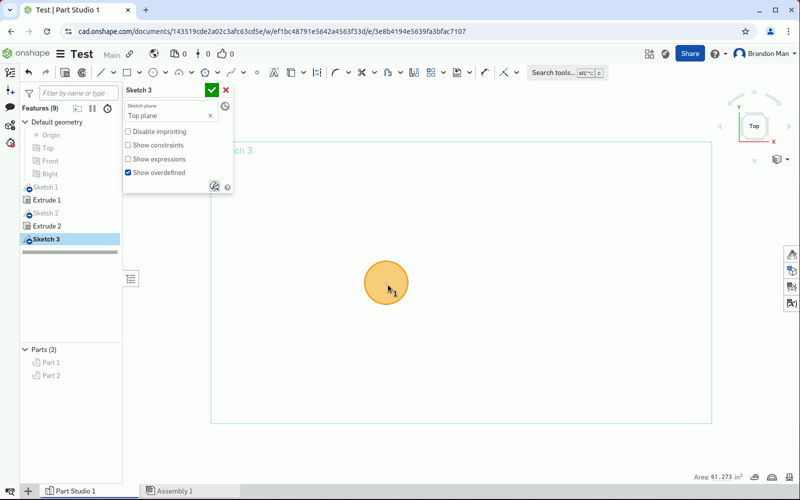
mouse_move(73, 352)
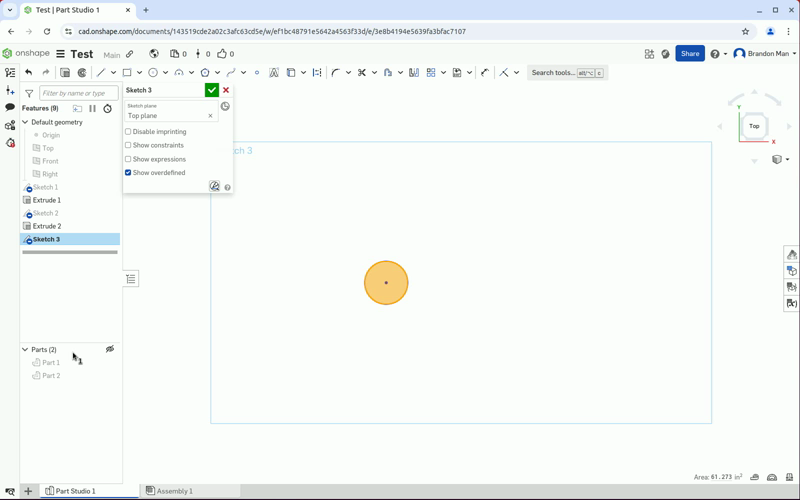
key(shift+y)
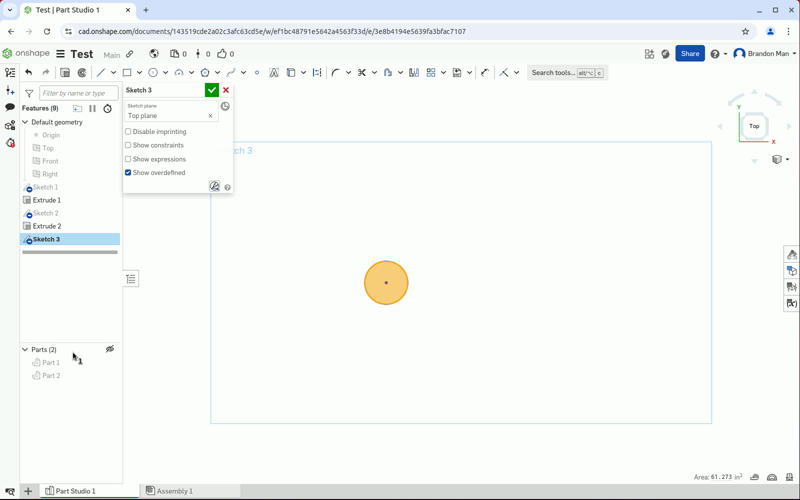
key(shift+e)
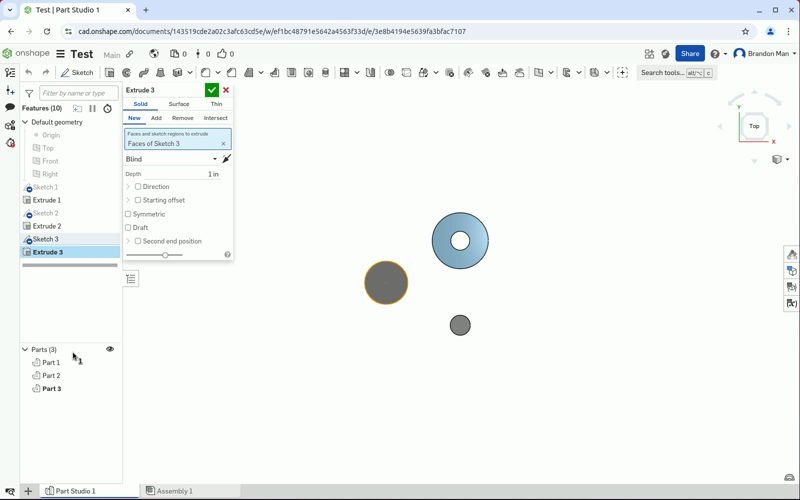
mouse_move(143, 106)
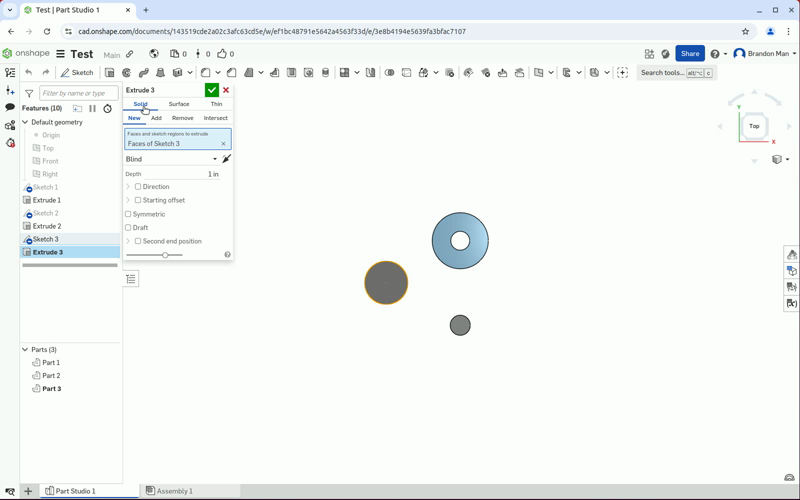
click(143, 106)
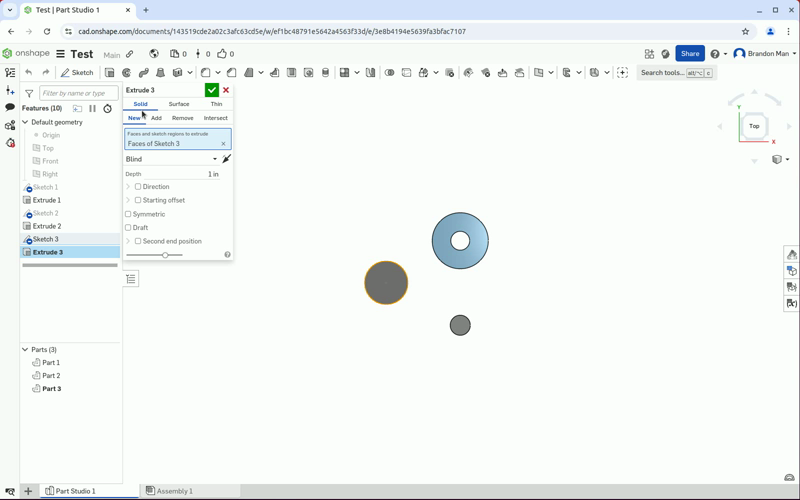
mouse_move(137, 120)
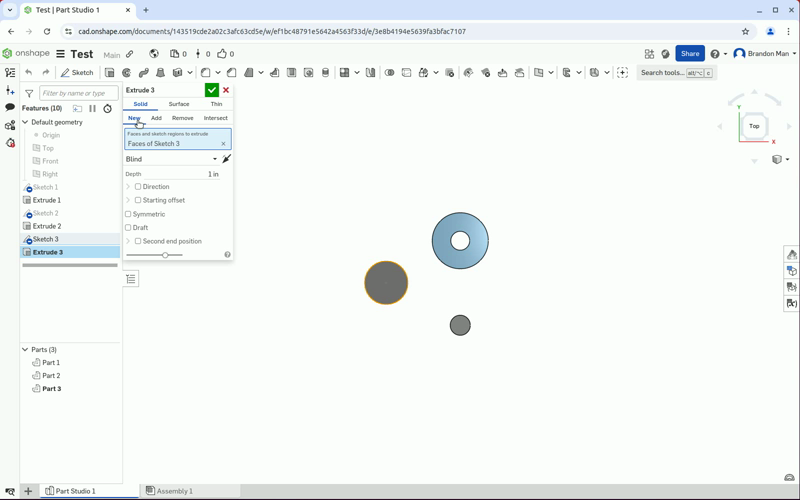
click(137, 120)
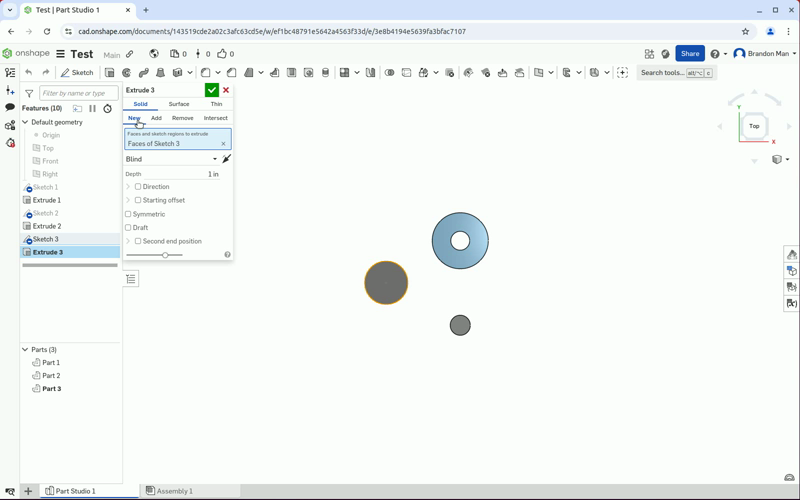
key(tab, 4)
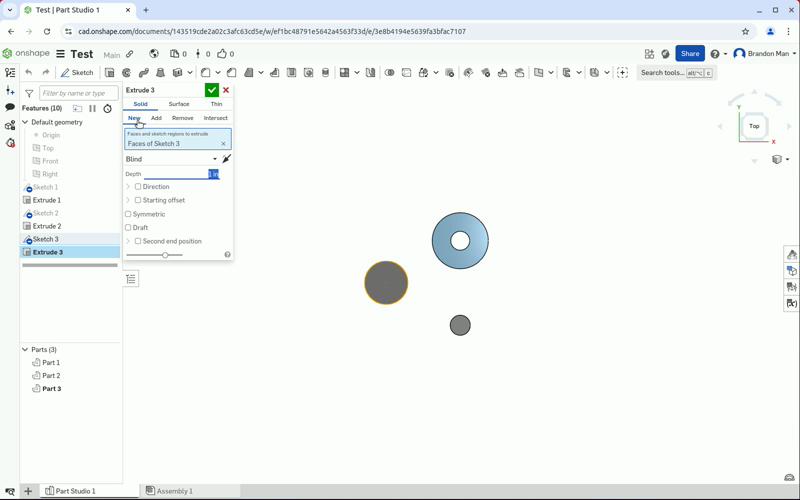
text(3.37)
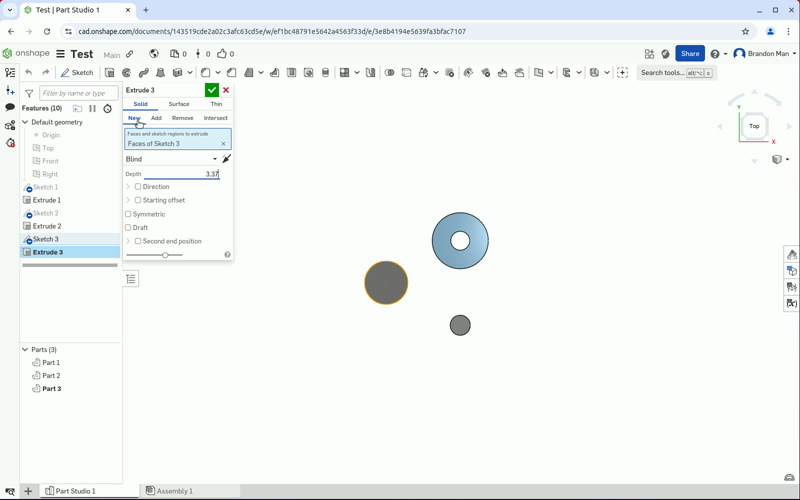
key(enter)
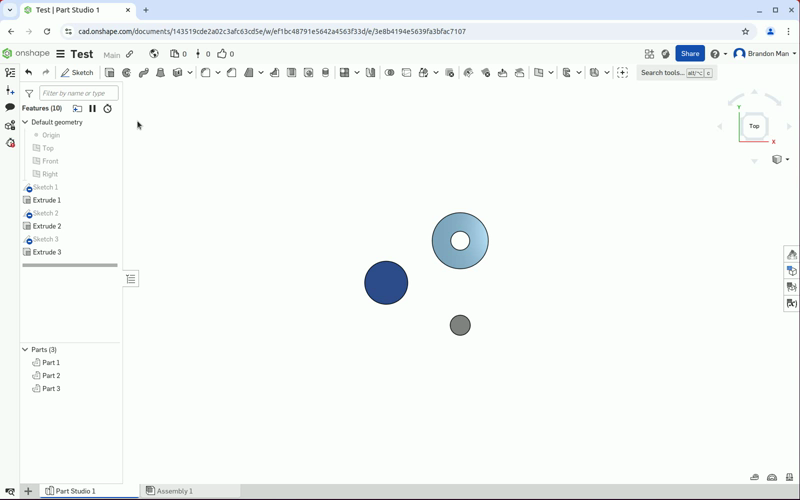
key(shift+h)
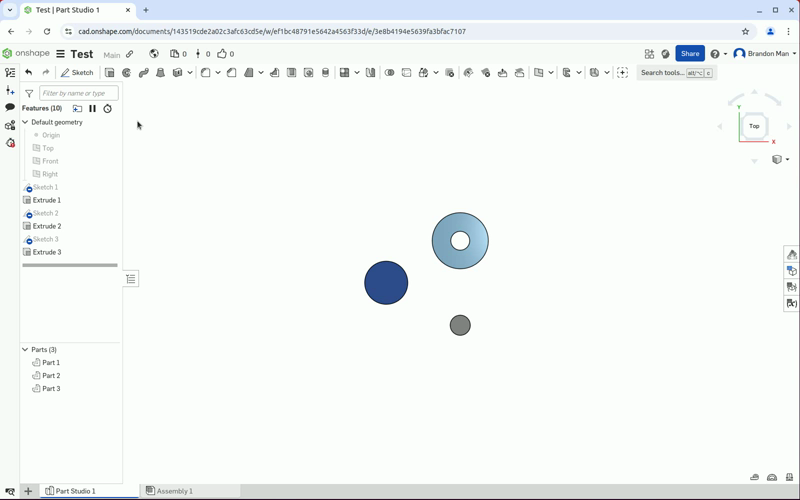
key(shift+h)
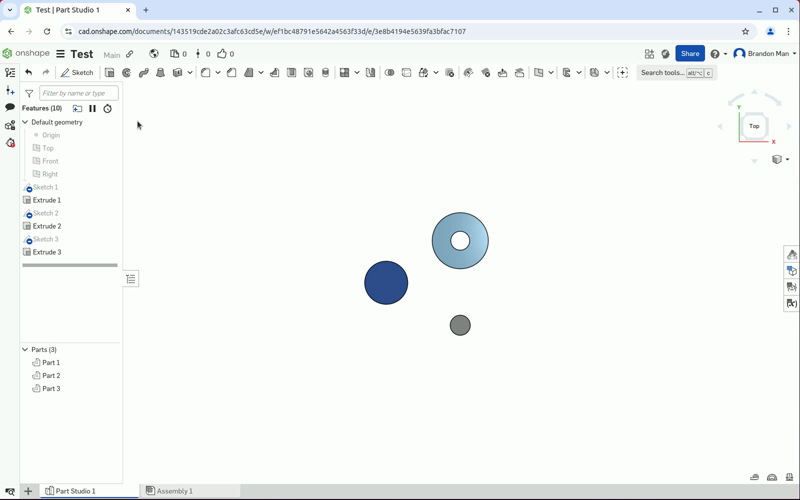
mouse_move(73, 189)
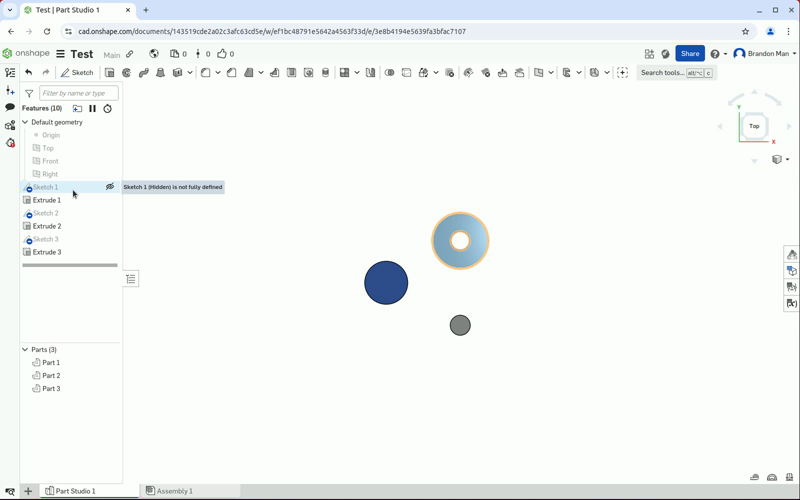
click(73, 189)
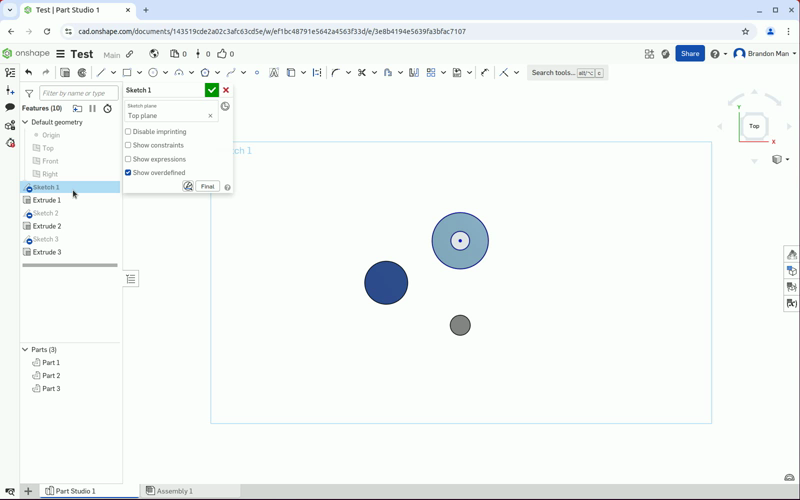
mouse_move(229, 92)
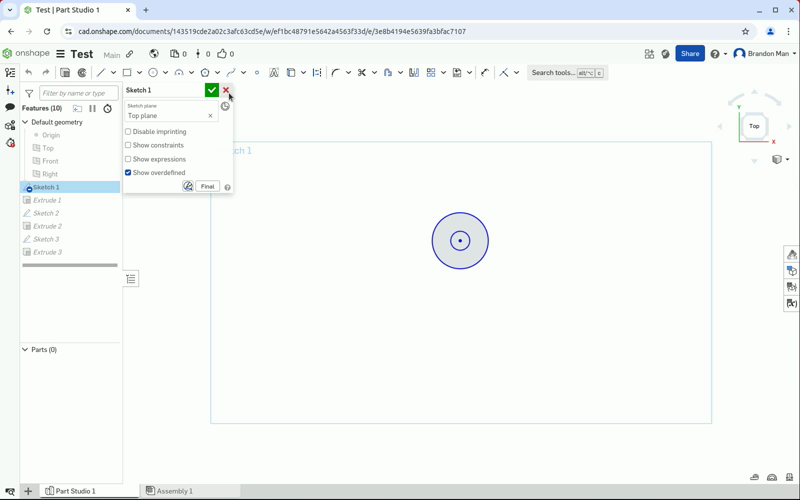
click(229, 92)
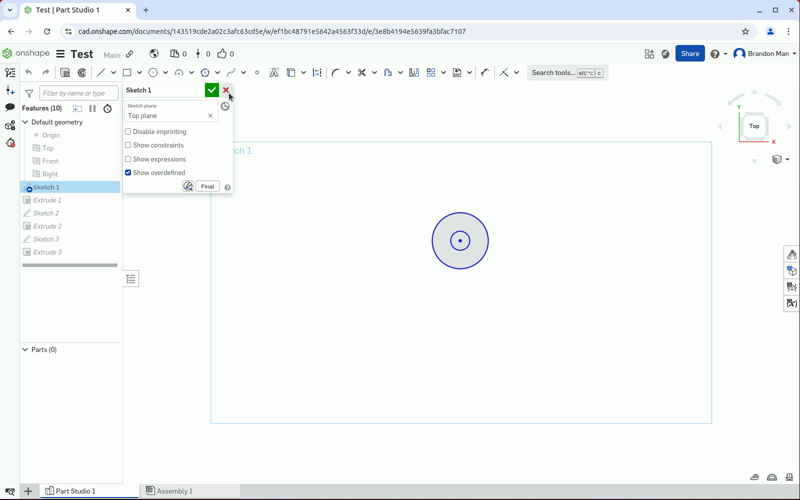
key(shift+s)
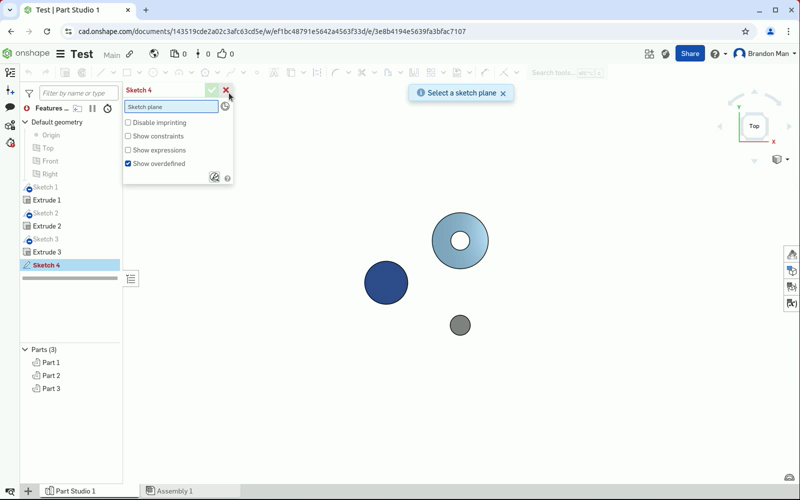
mouse_move(73, 150)
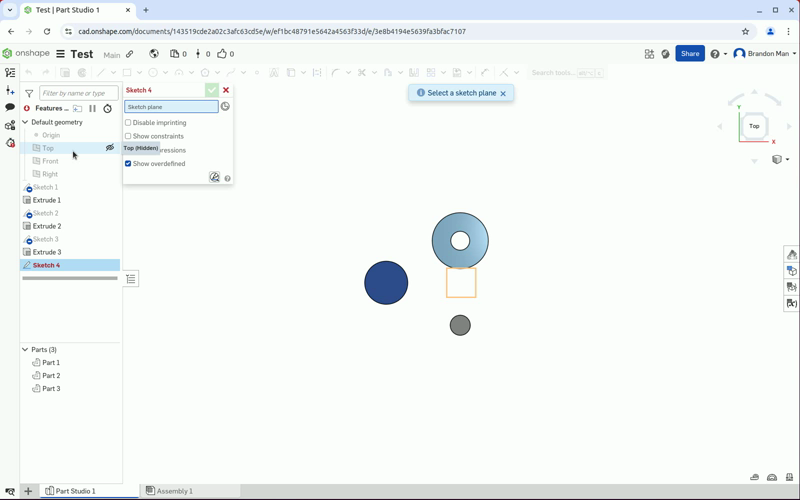
click(73, 150)
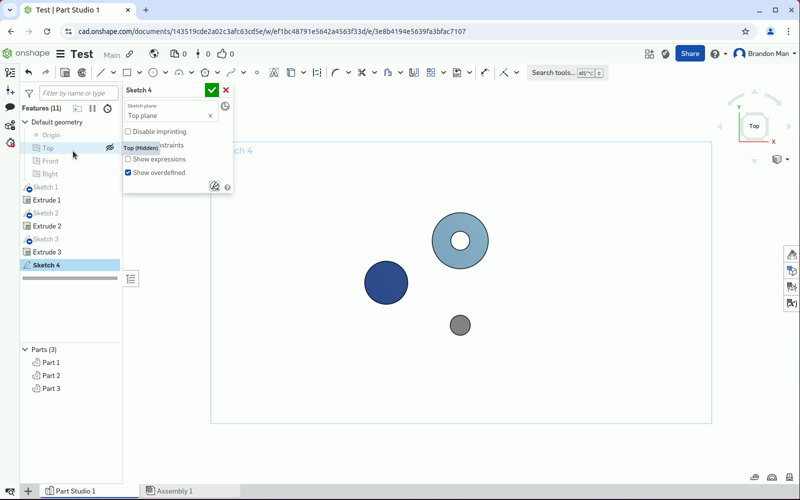
mouse_move(73, 352)
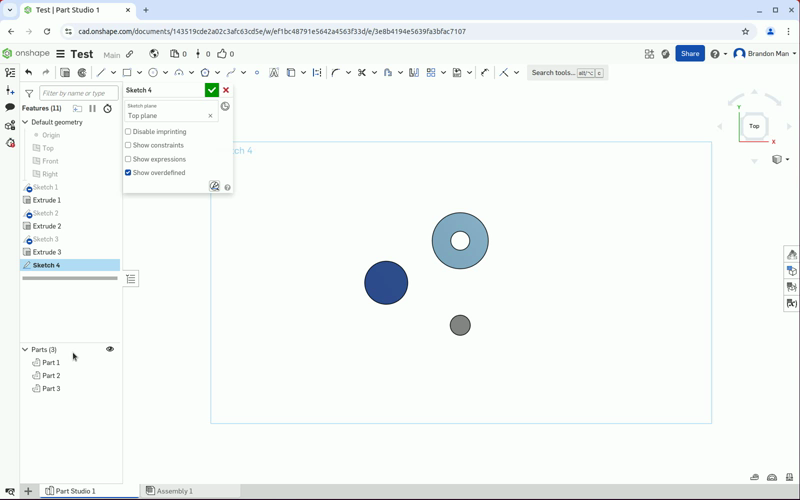
key(y)
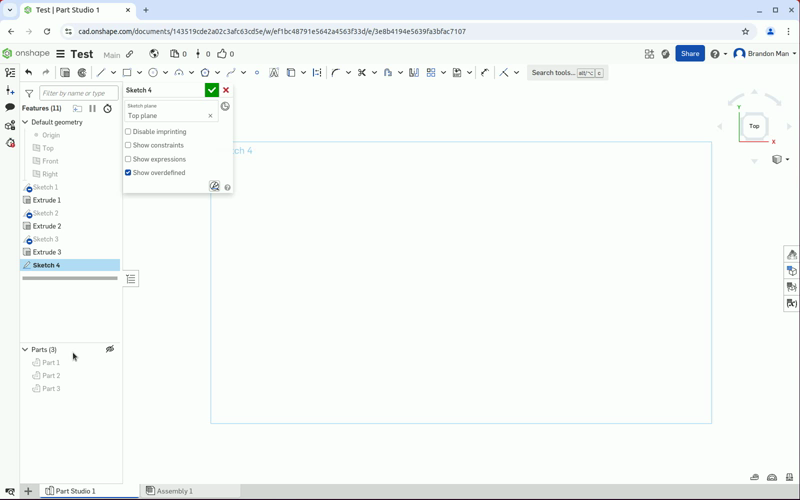
key(c)
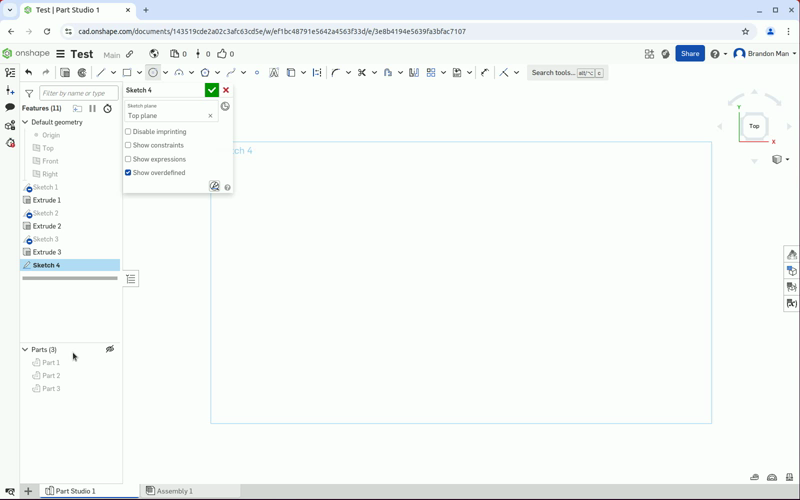
key_down(shift)
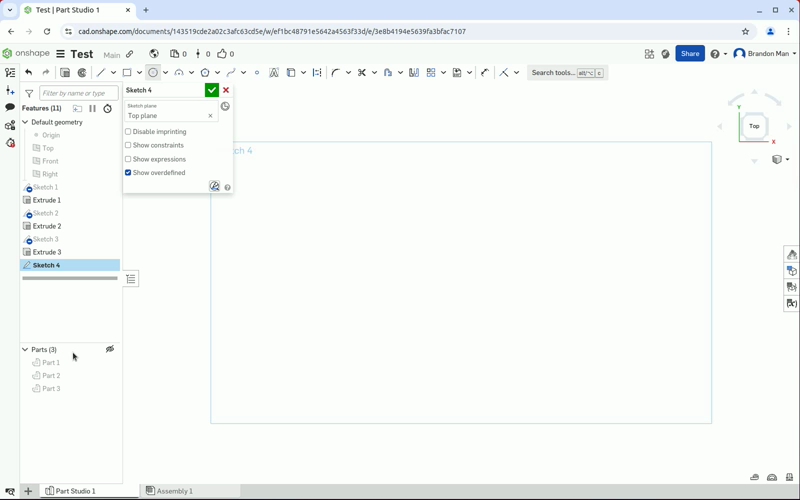
mouse_move(460, 240)
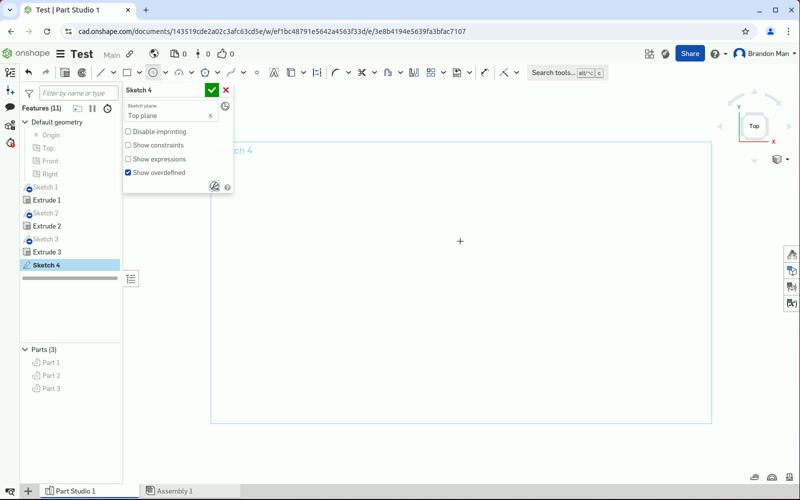
click(460, 240)
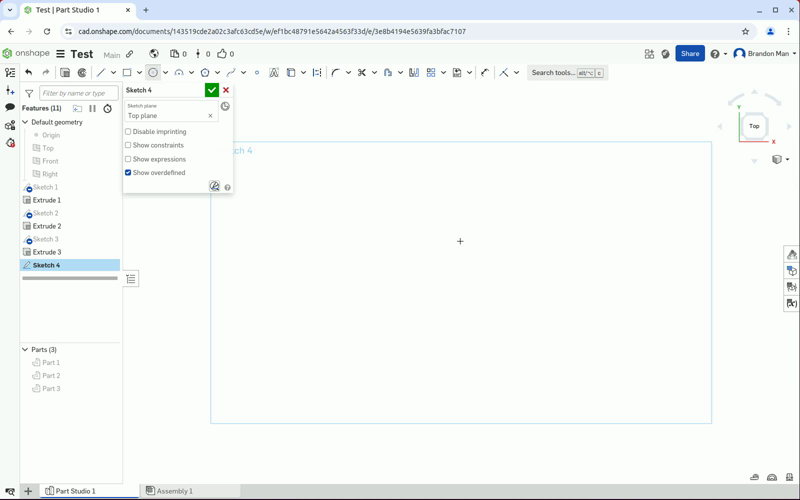
key_up(shift)
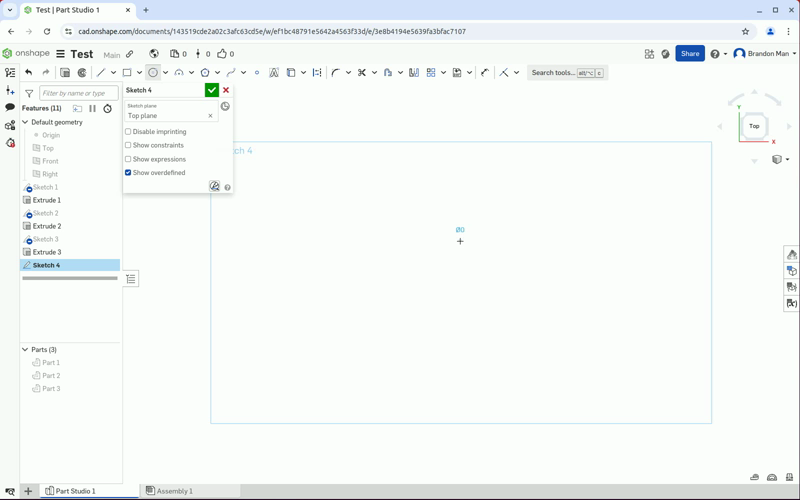
mouse_move(470, 240)
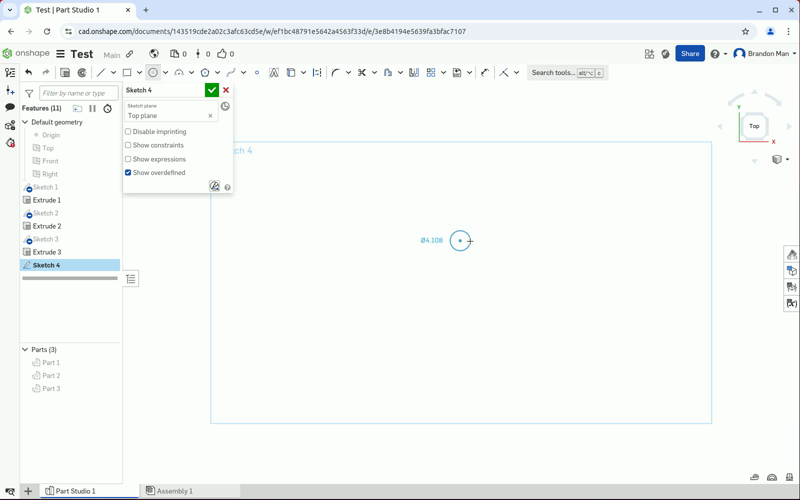
click(470, 240)
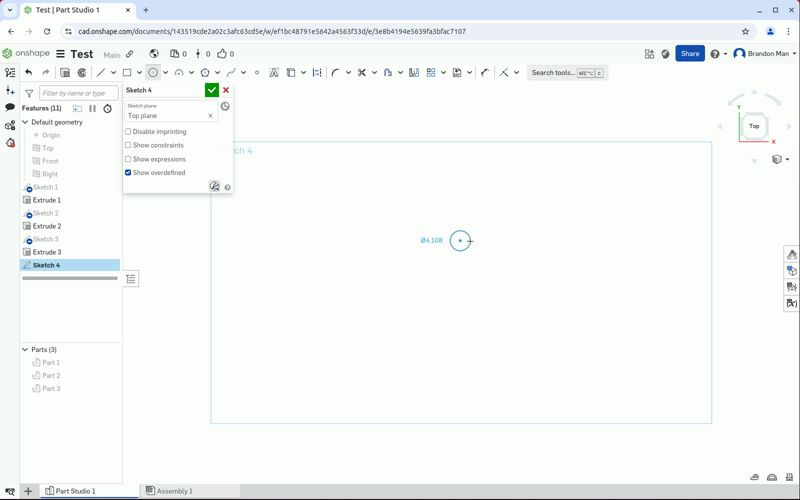
key(esc)
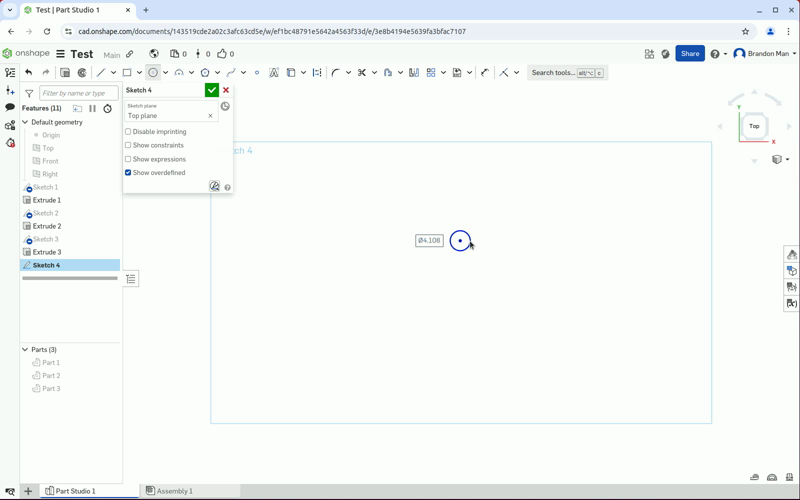
mouse_move(460, 234)
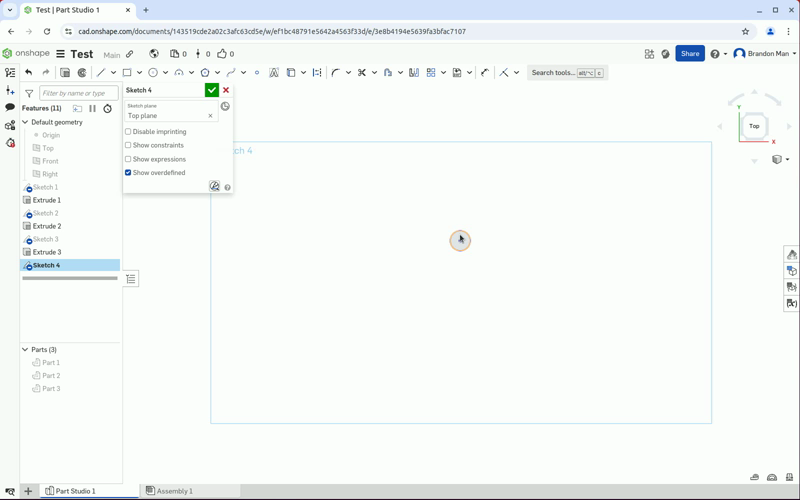
scroll(6)
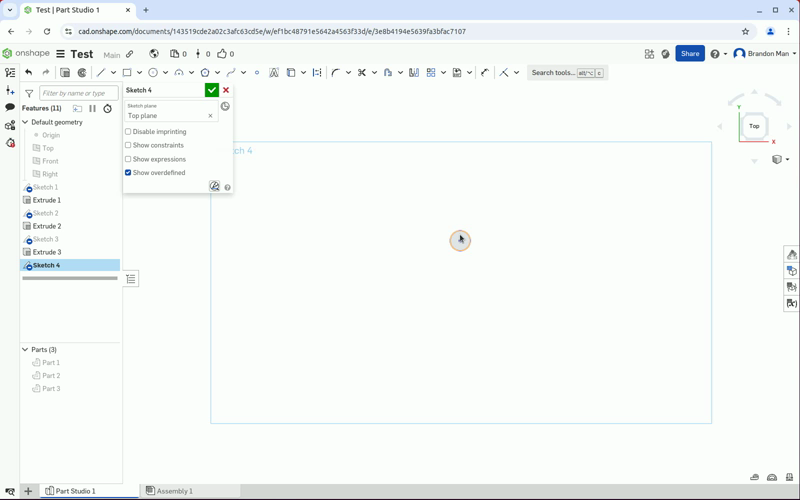
scroll(6)
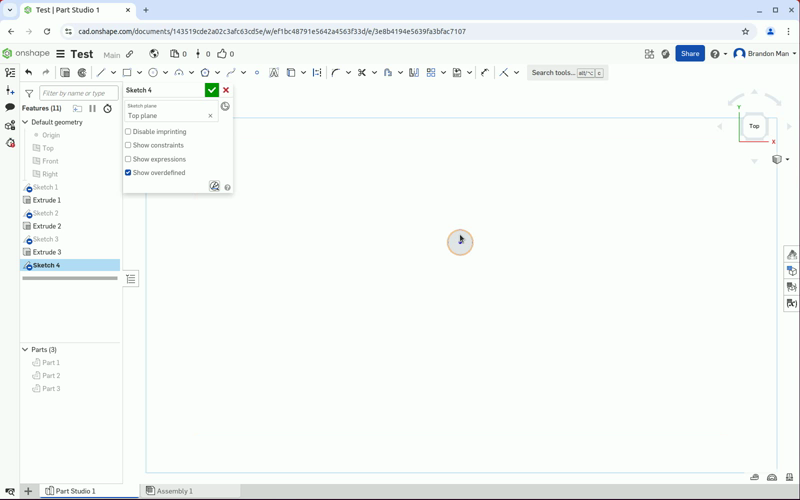
scroll(6)
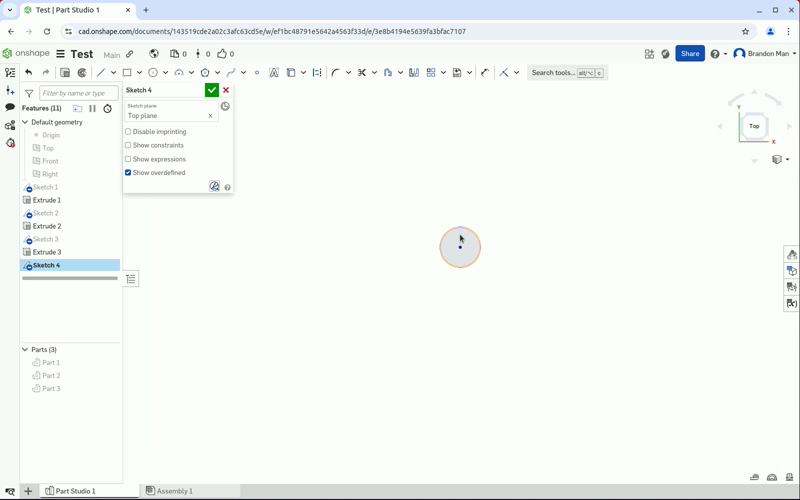
scroll(6)
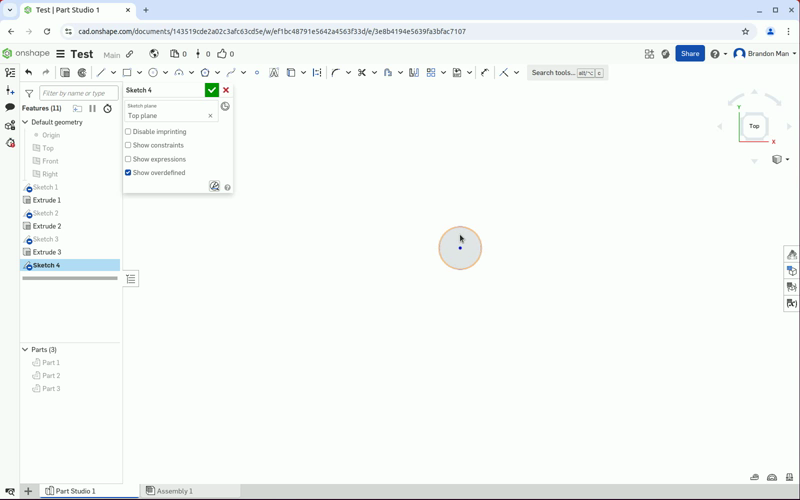
scroll(6)
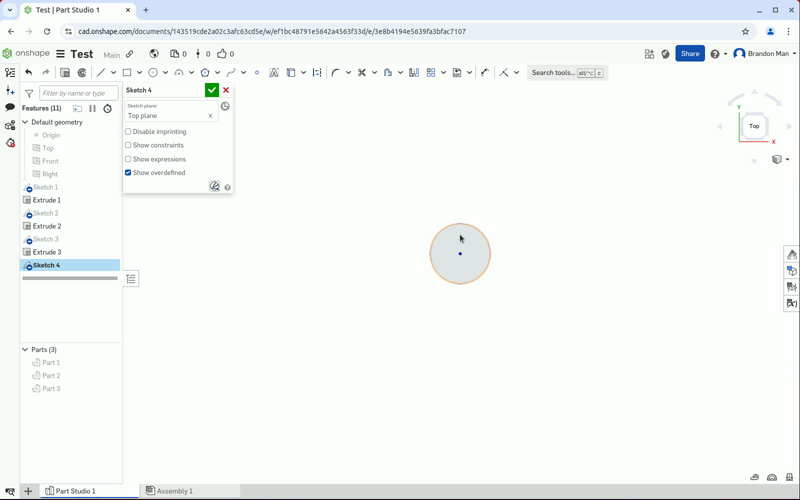
scroll(6)
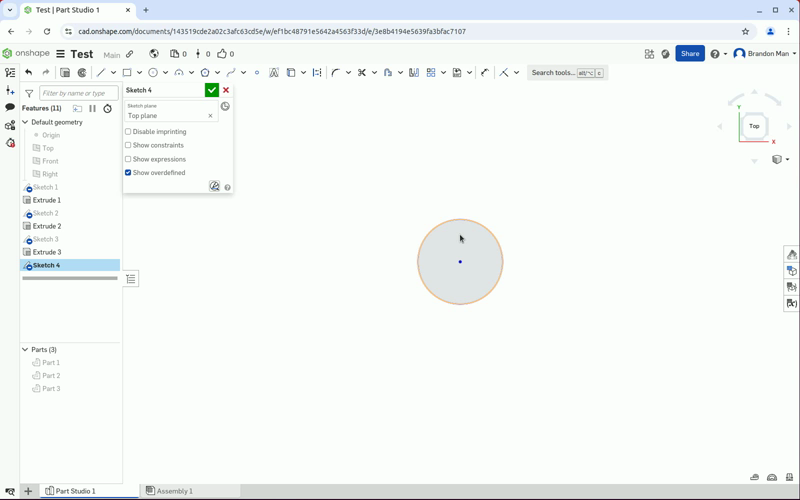
scroll(6)
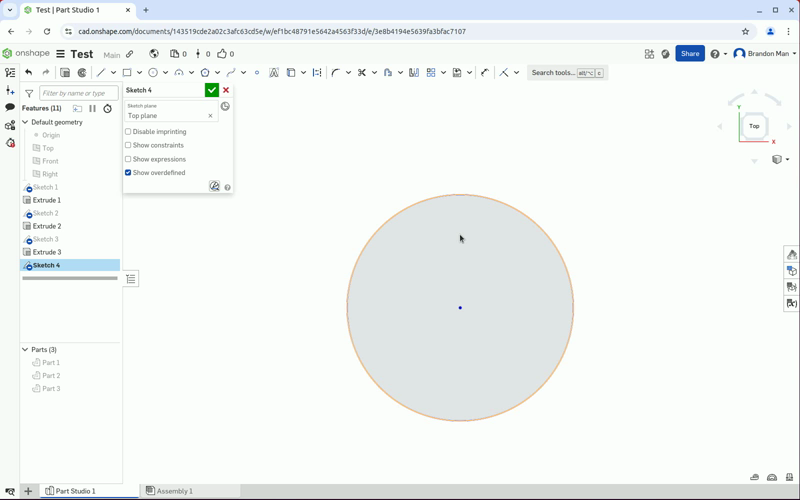
click(460, 234)
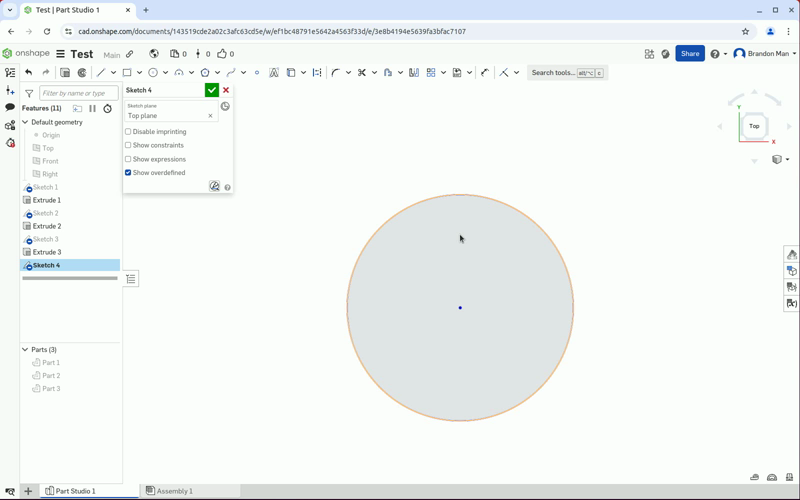
scroll(-6)
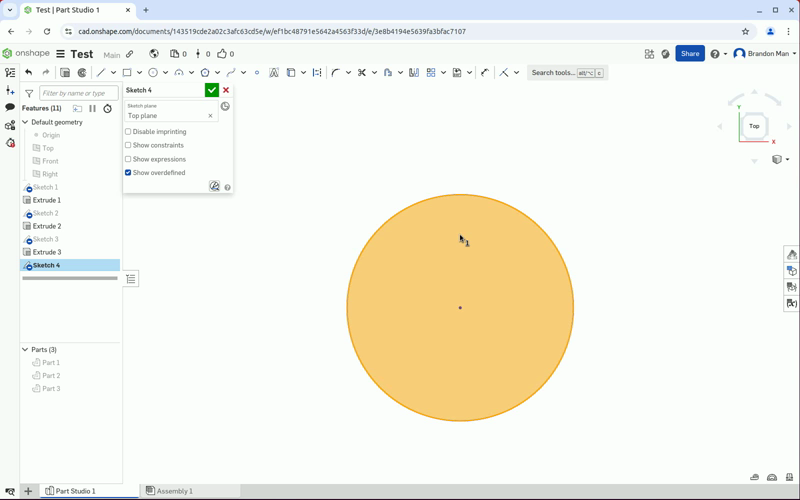
scroll(-6)
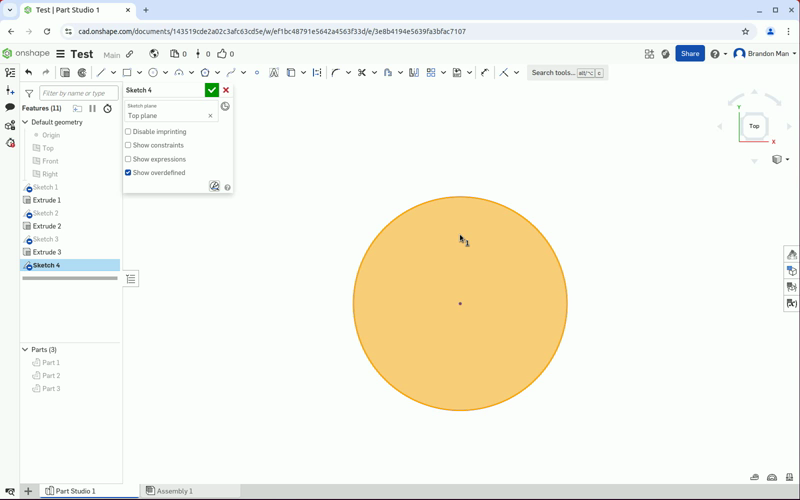
scroll(-6)
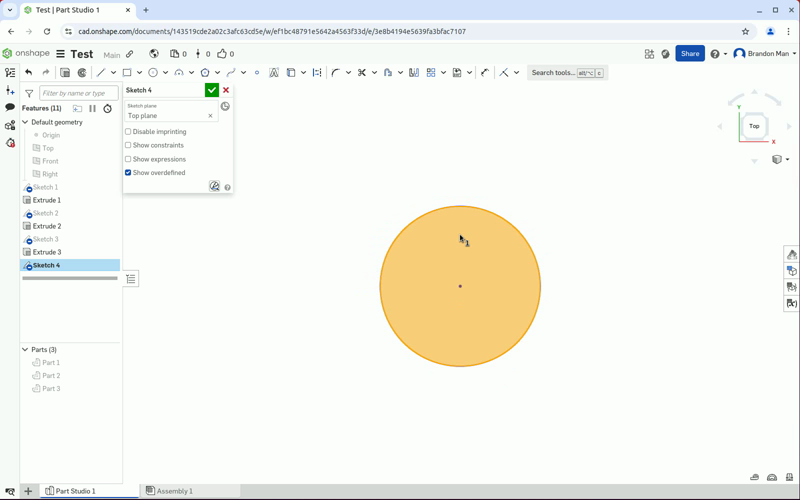
scroll(-6)
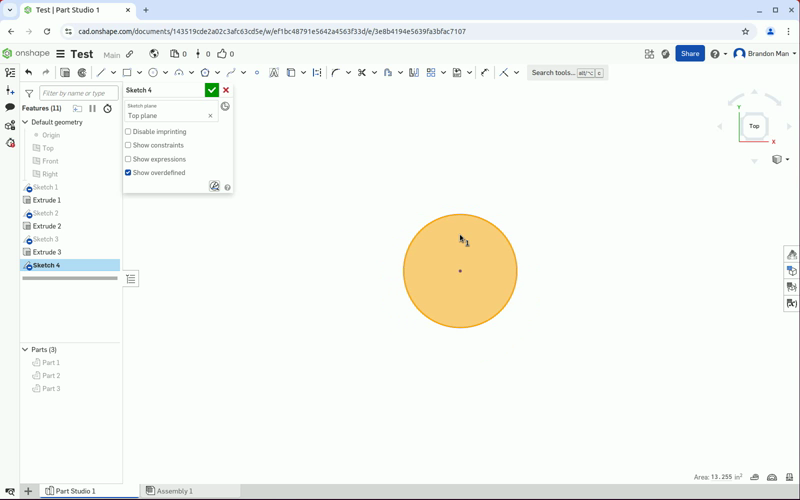
scroll(-6)
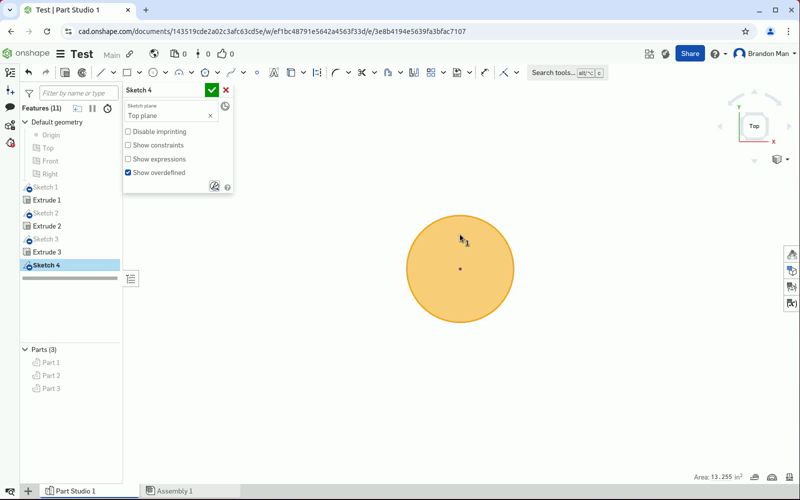
scroll(-6)
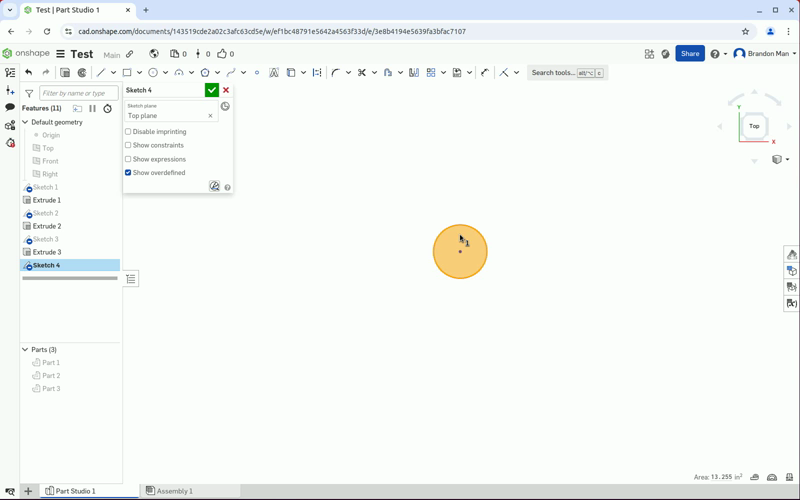
scroll(-6)
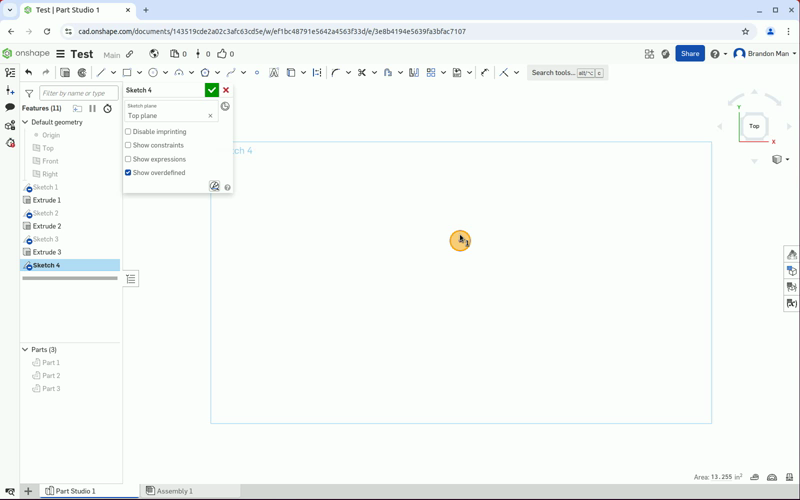
mouse_move(73, 352)
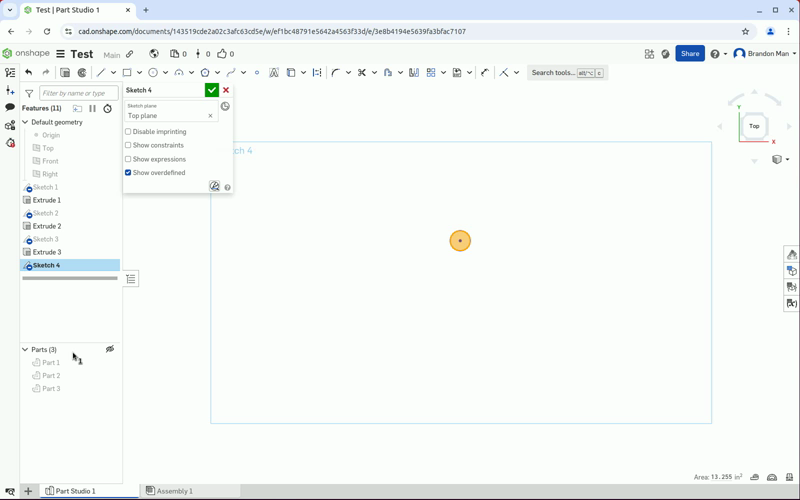
key(shift+y)
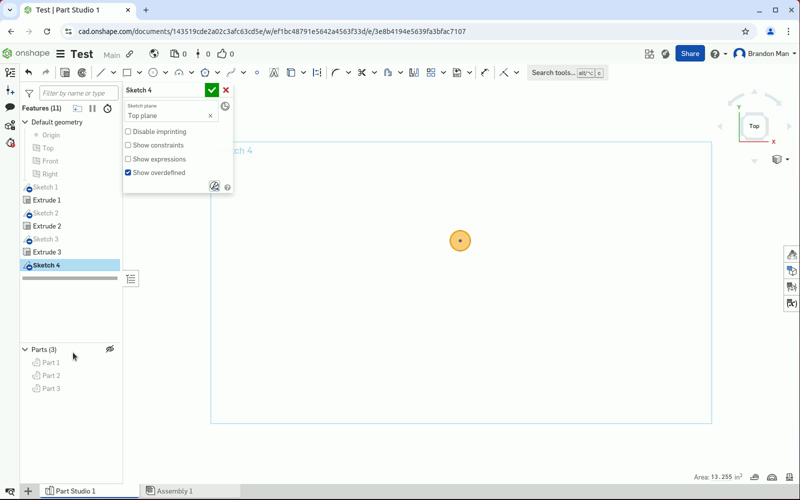
key(shift+e)
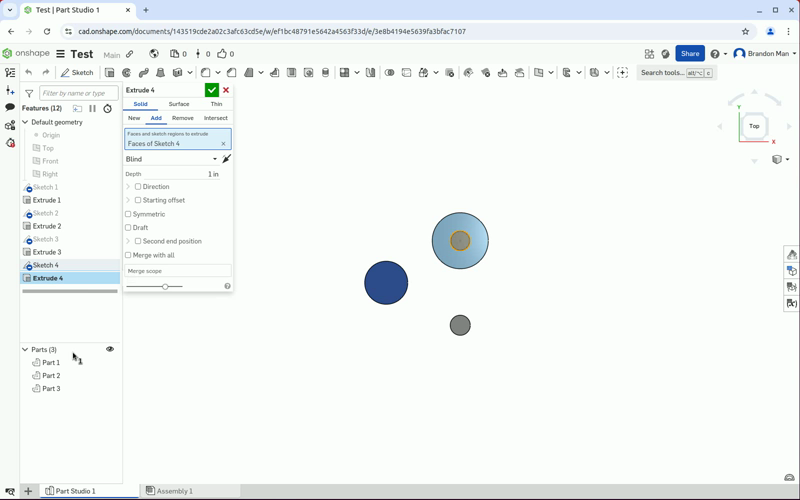
mouse_move(143, 106)
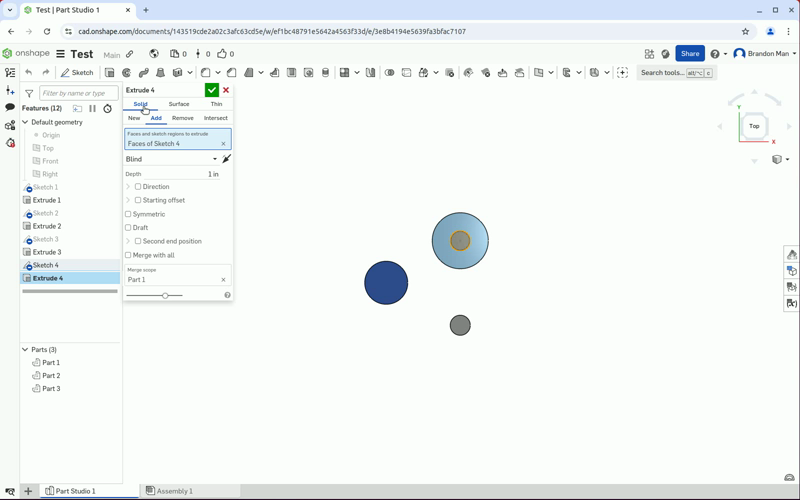
click(143, 106)
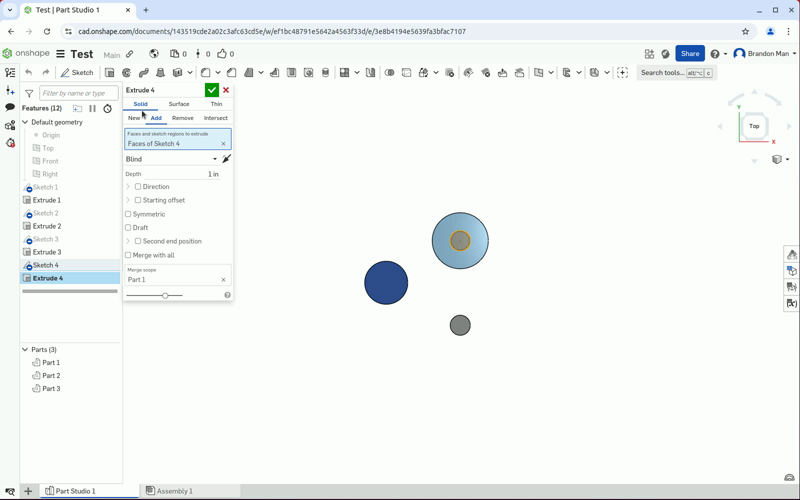
mouse_move(137, 120)
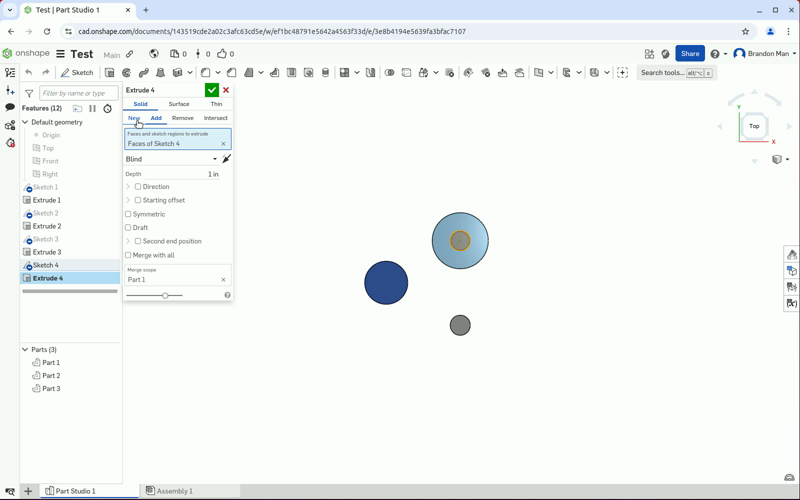
click(137, 120)
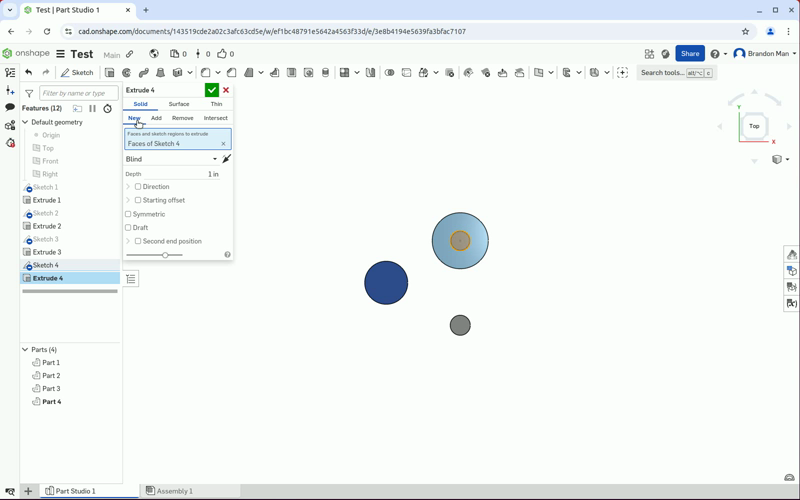
key(tab, 4)
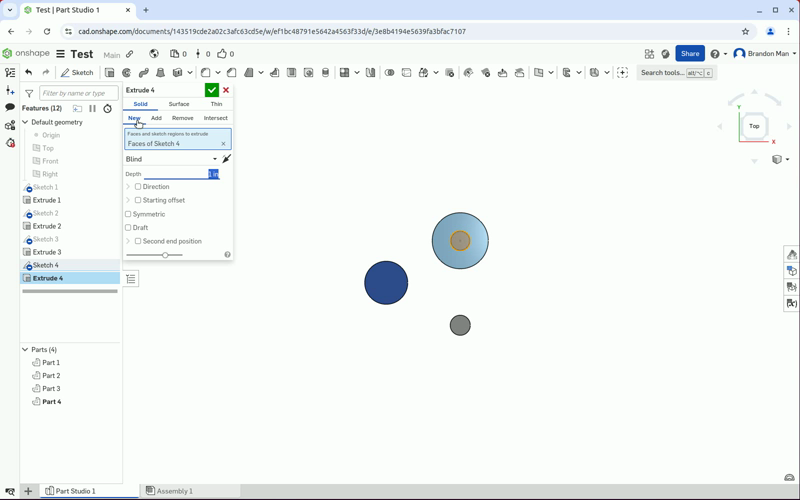
text(3.37)
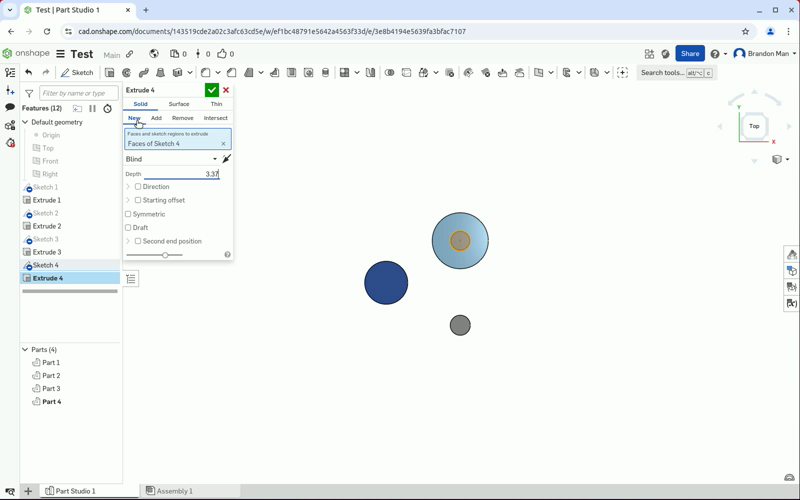
key(enter)
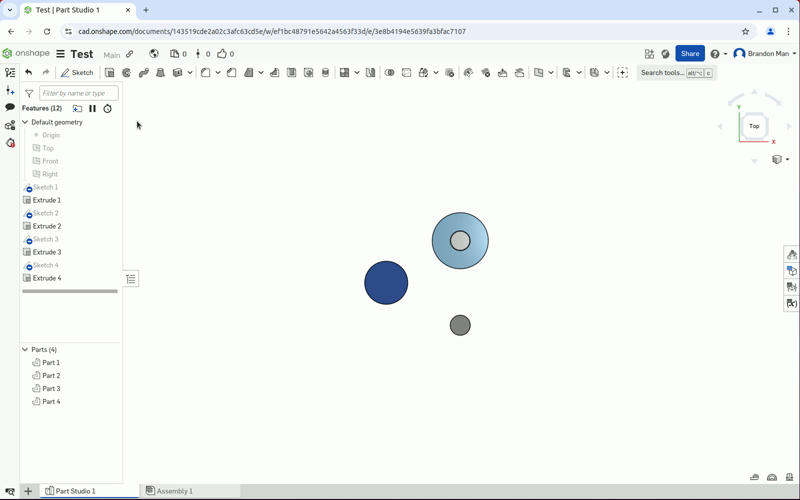
key(shift+h)
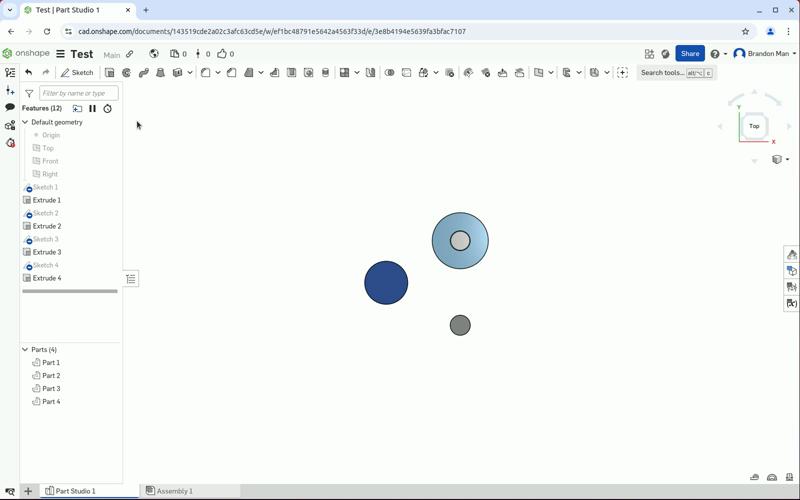
key(shift+h)
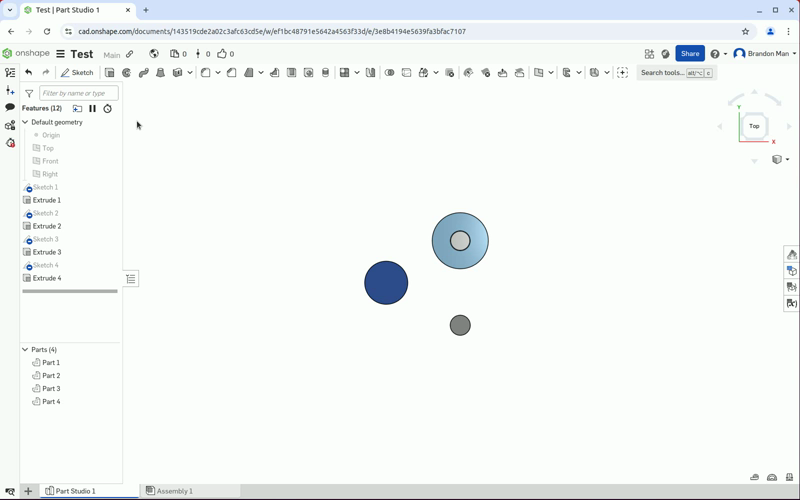
mouse_move(73, 189)
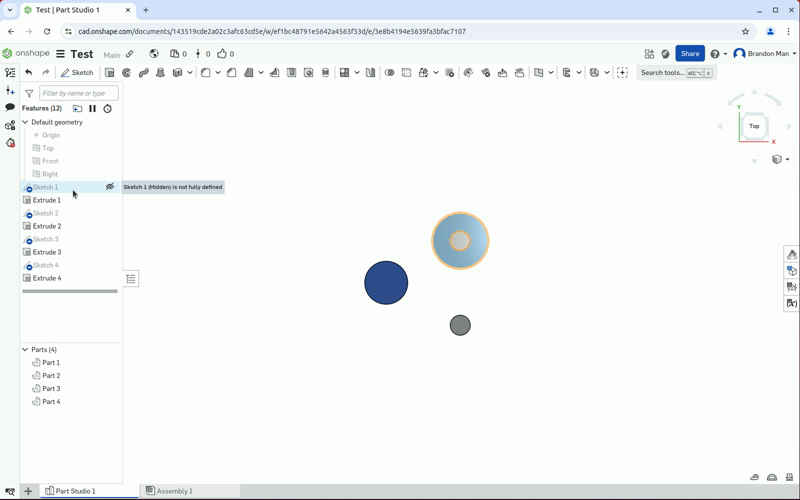
click(73, 189)
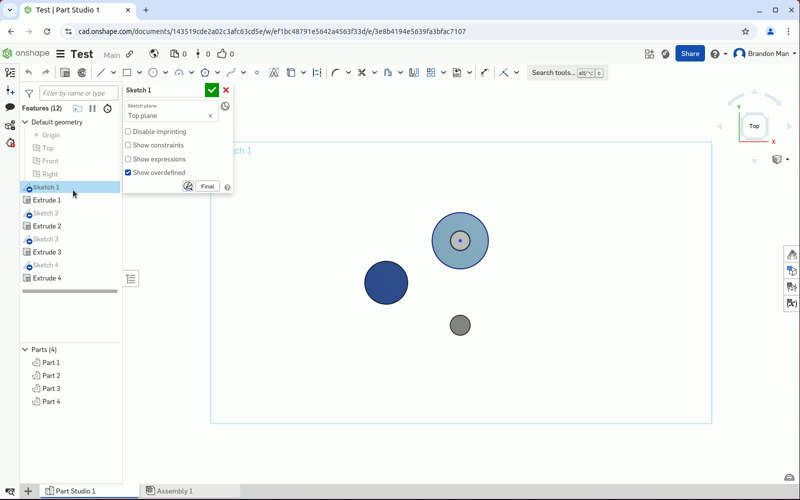
mouse_move(229, 92)
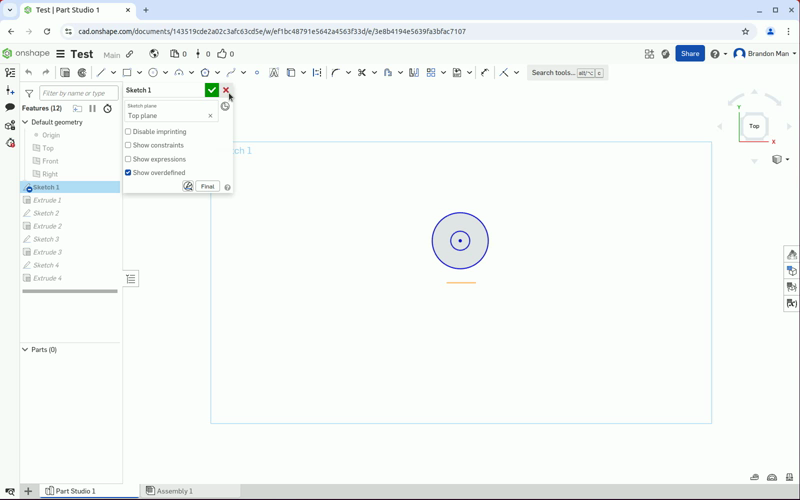
click(229, 92)
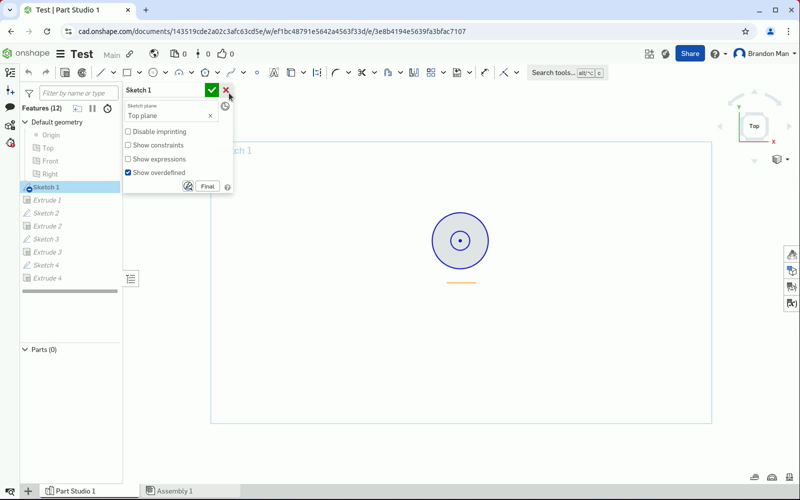
key(shift+s)
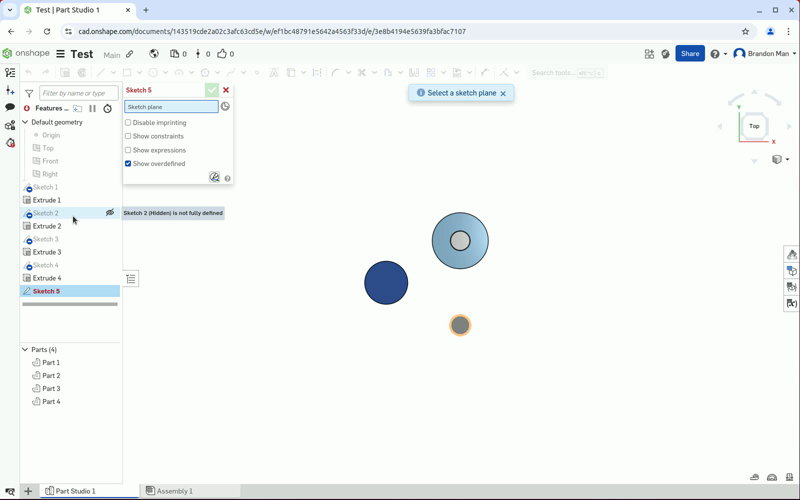
scroll(3)
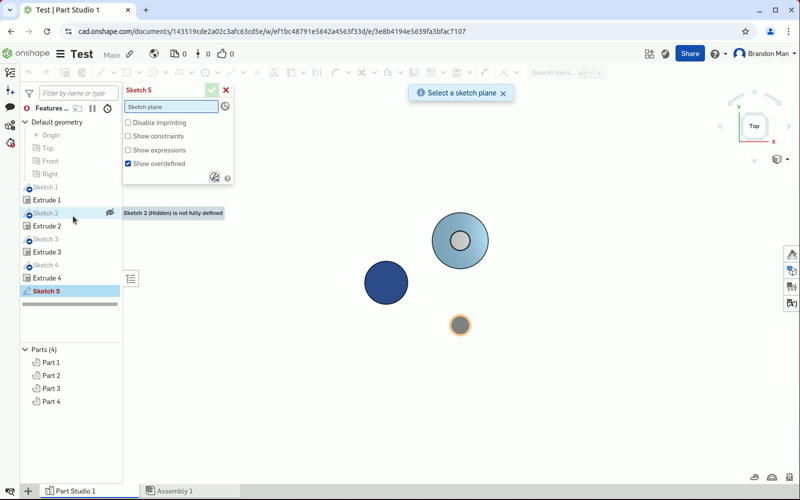
mouse_move(73, 150)
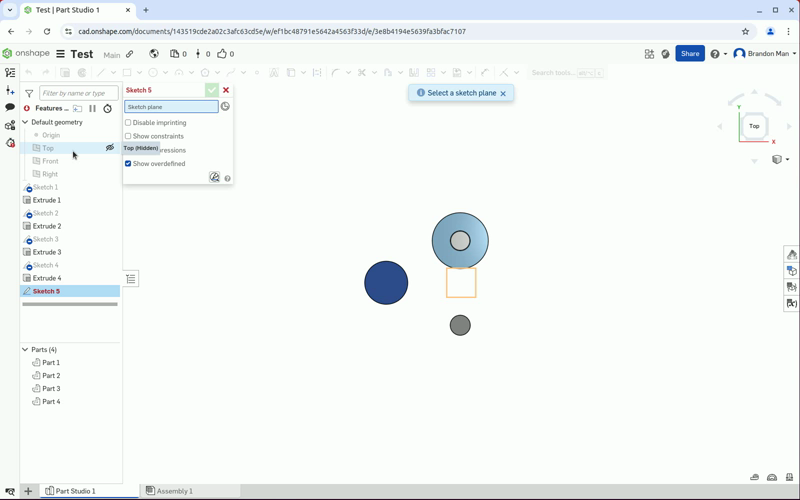
click(73, 150)
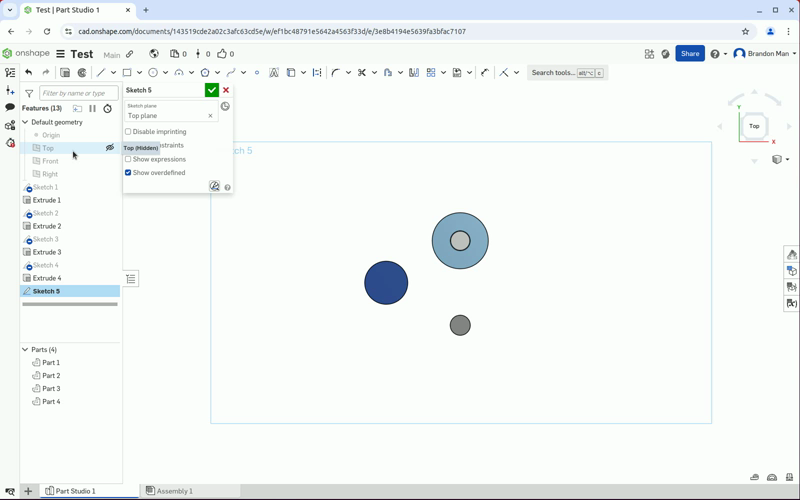
mouse_move(73, 352)
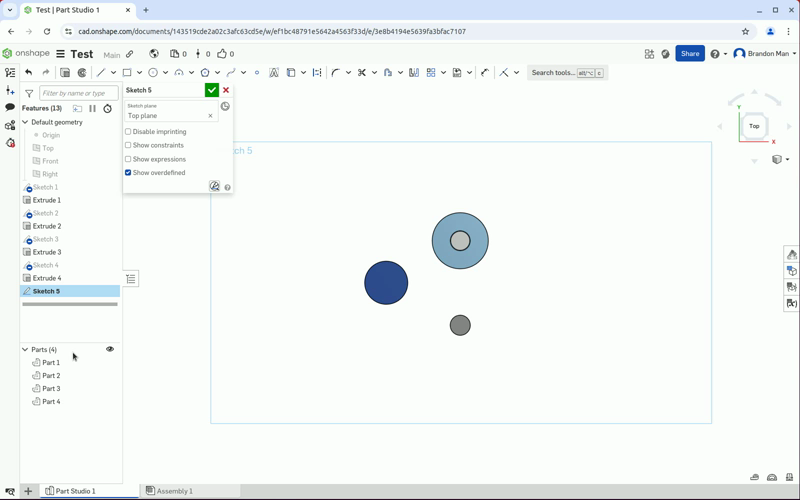
key(y)
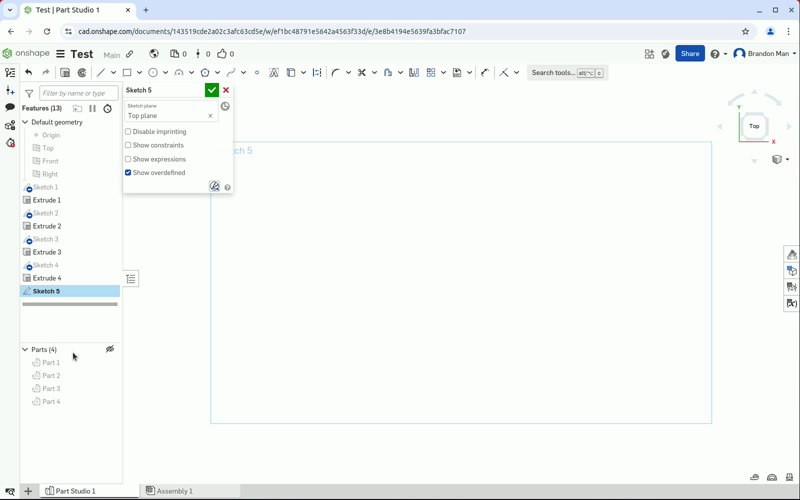
key(c)
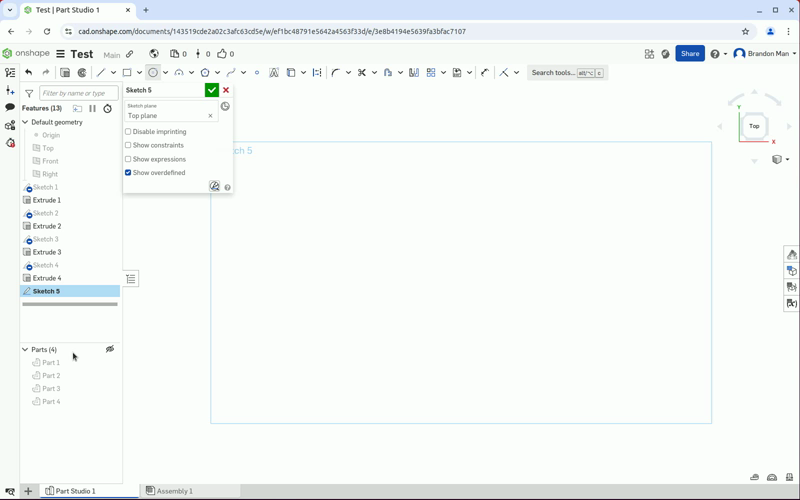
key_down(shift)
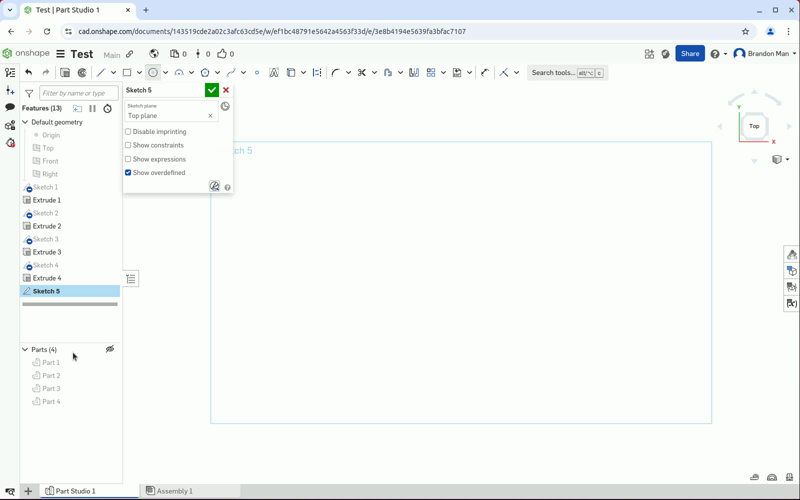
mouse_move(385, 282)
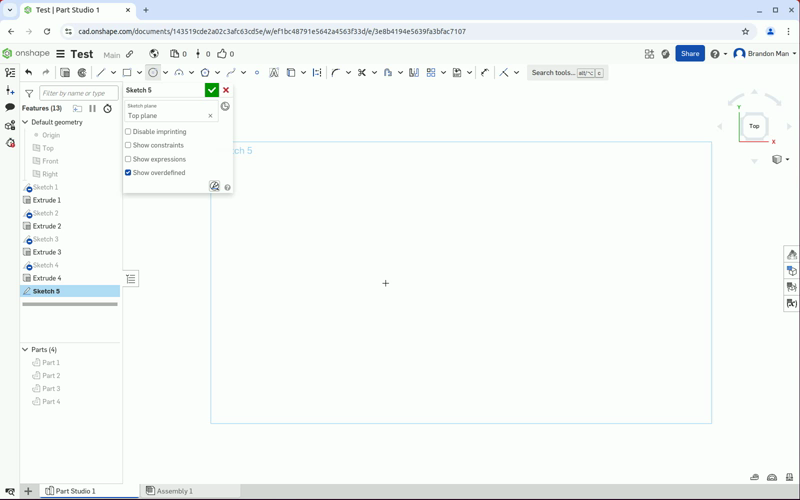
click(385, 282)
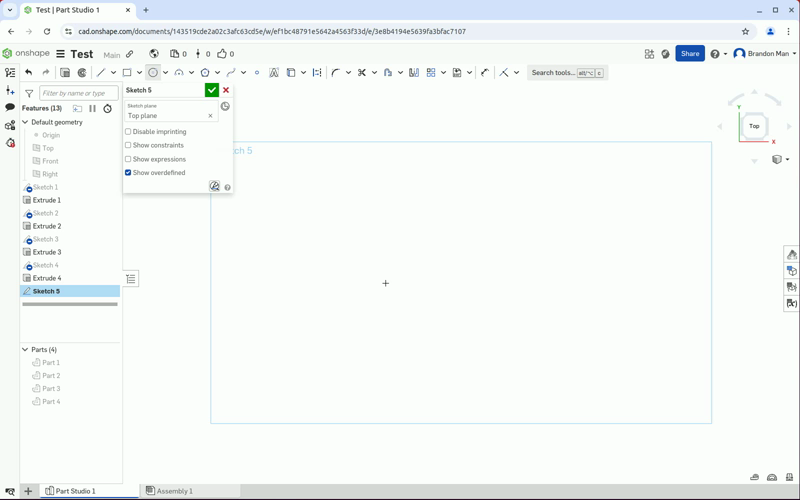
key_up(shift)
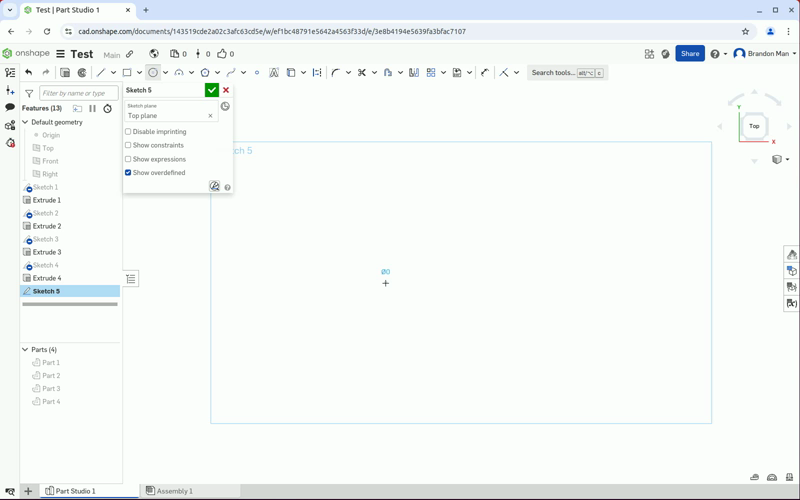
mouse_move(422, 282)
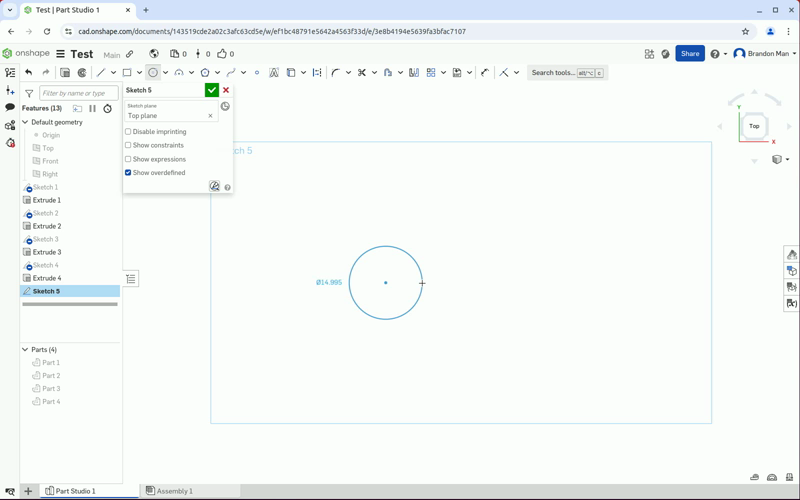
click(422, 282)
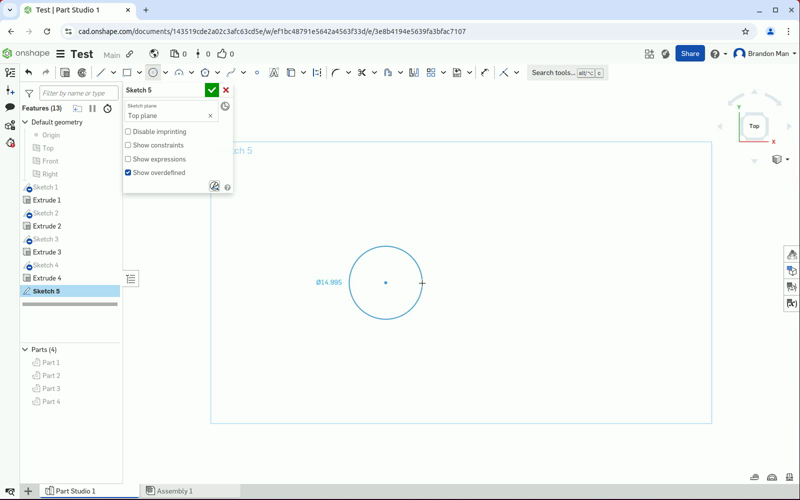
key(esc)
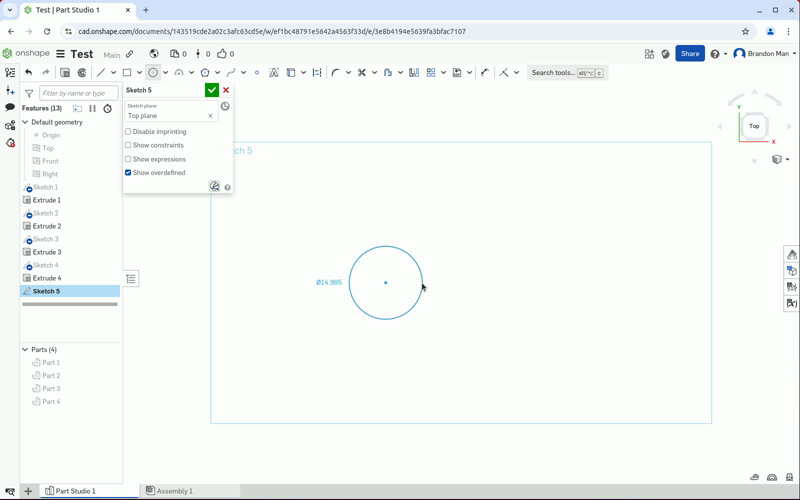
key(c)
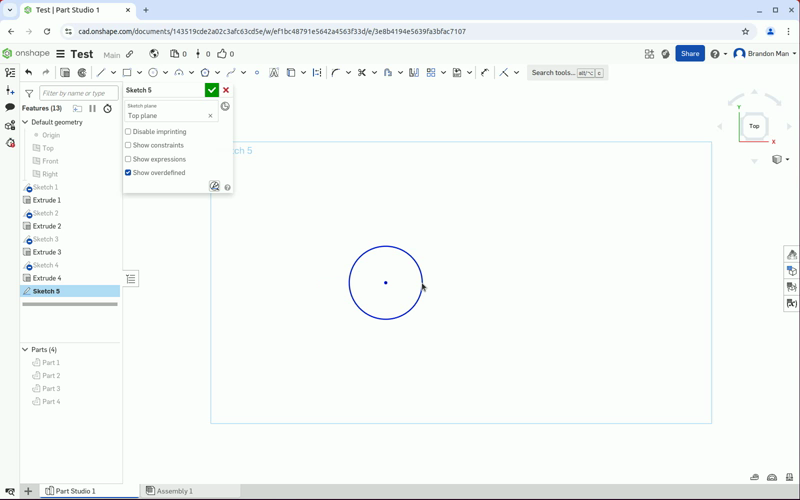
key_down(shift)
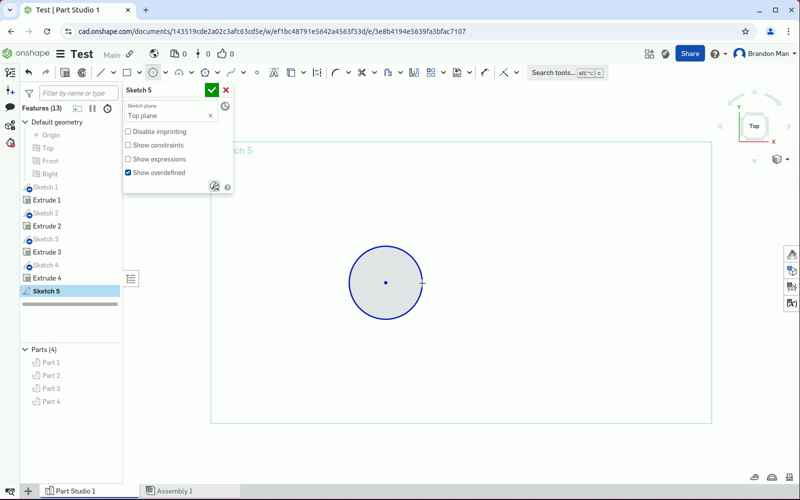
mouse_move(385, 282)
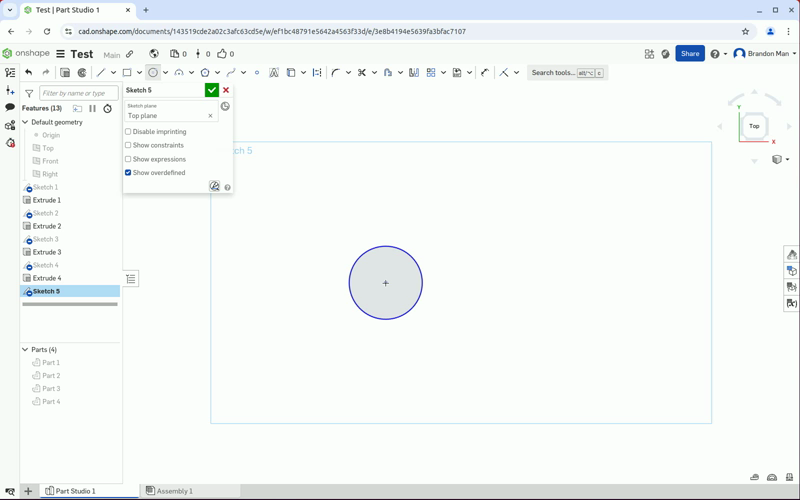
click(385, 282)
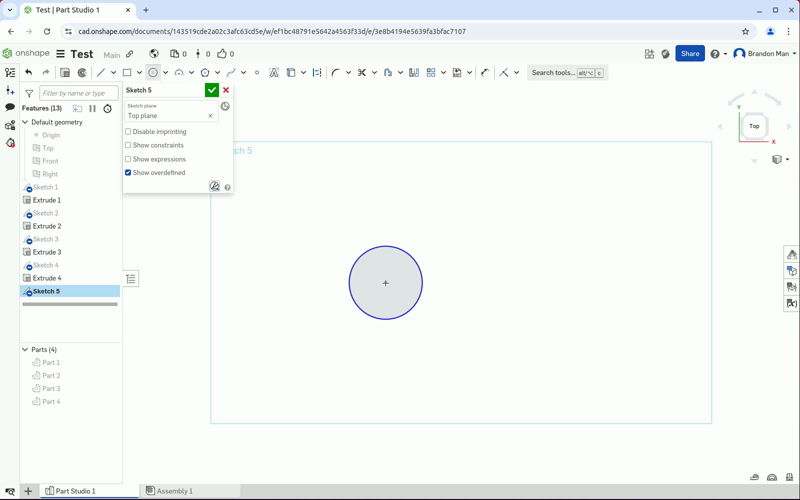
key_up(shift)
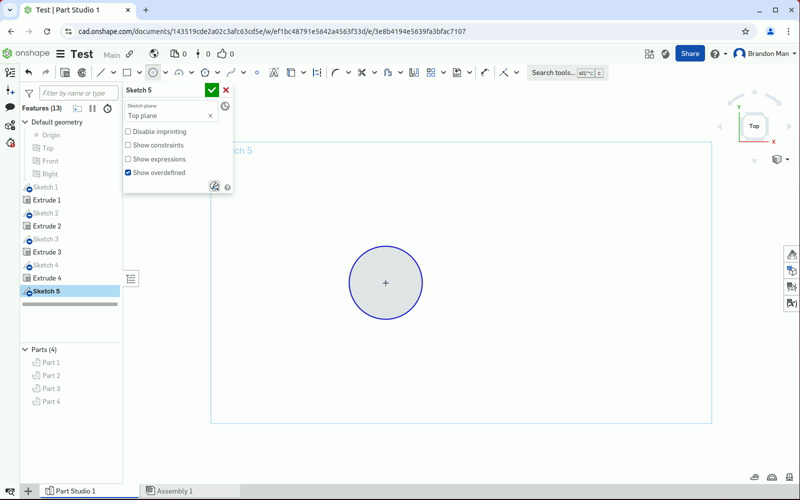
mouse_move(406, 282)
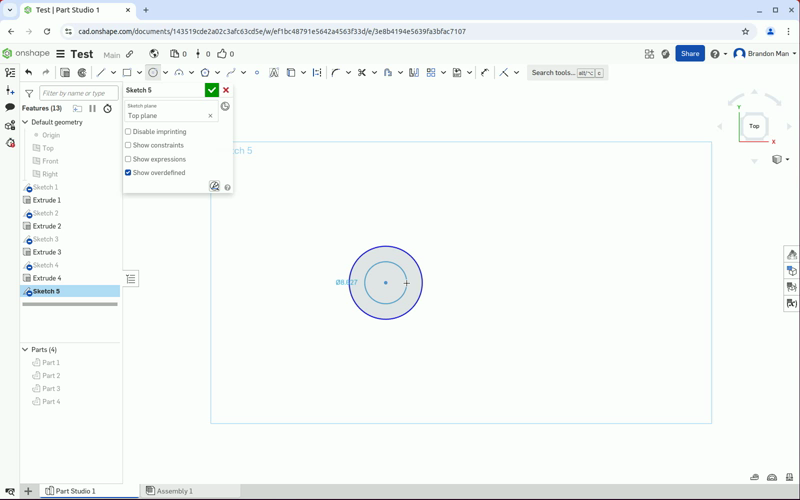
click(406, 282)
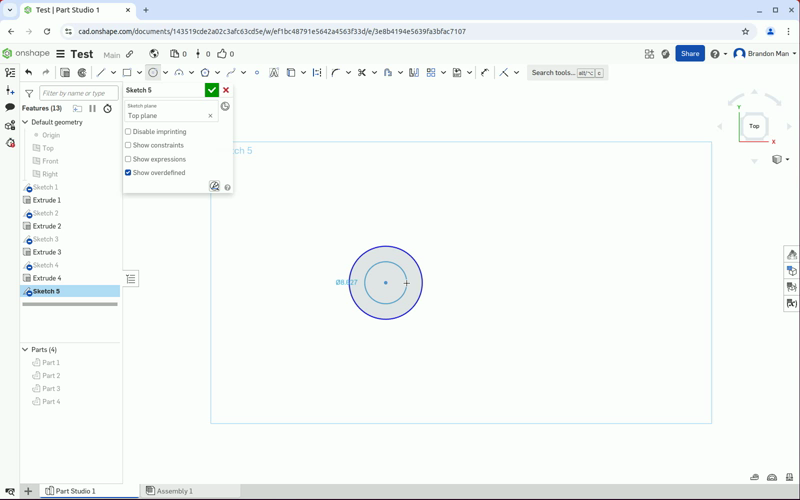
key(esc)
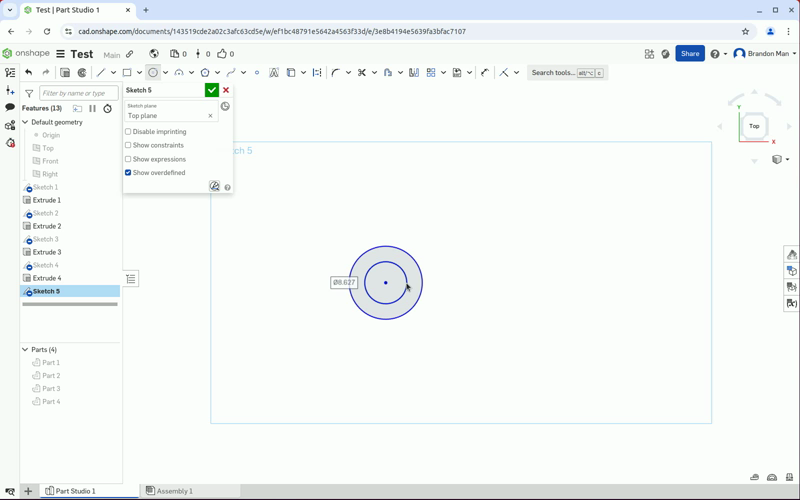
mouse_move(357, 266)
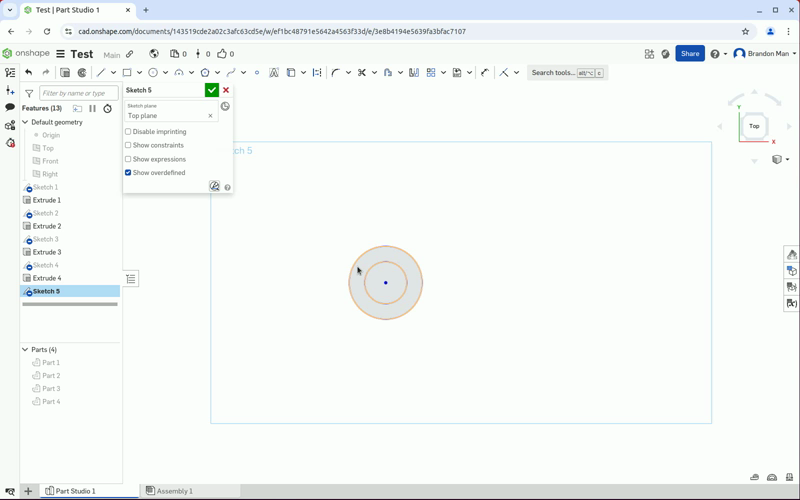
click(357, 266)
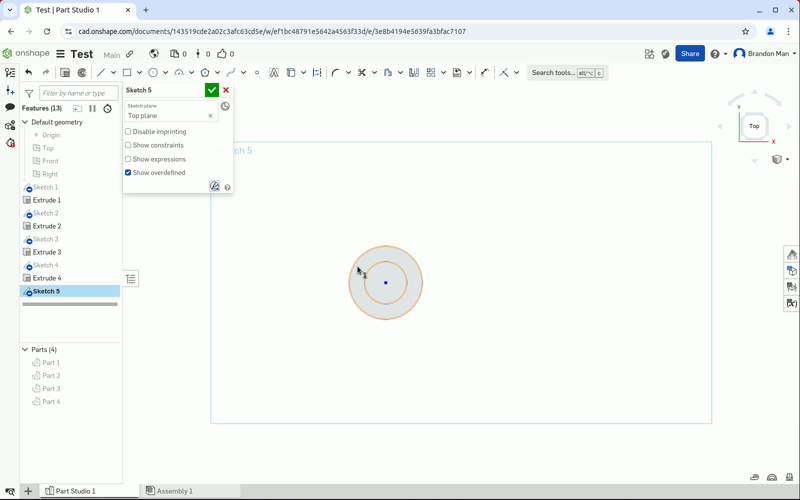
mouse_move(73, 352)
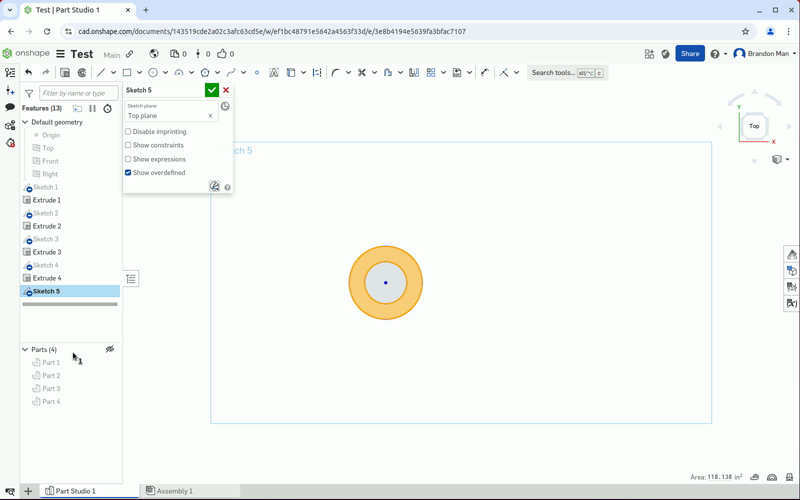
key(shift+y)
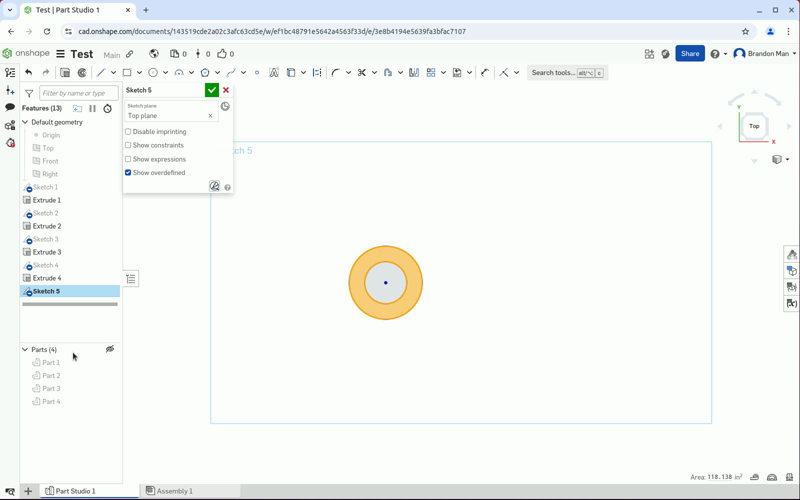
key(shift+e)
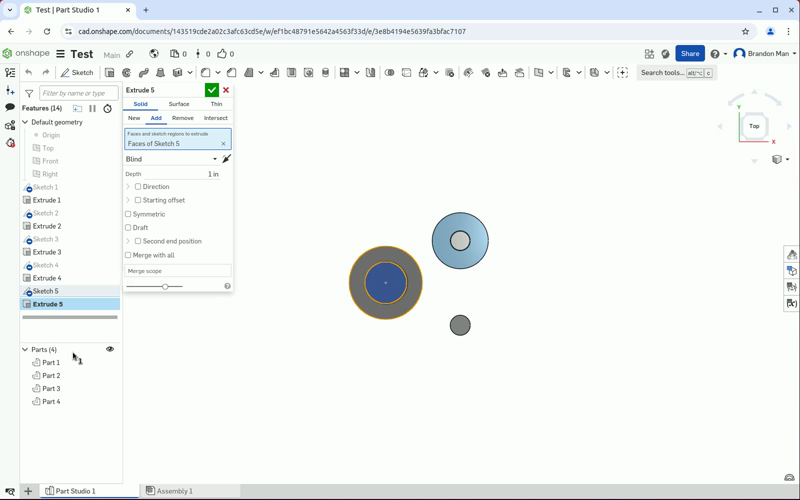
mouse_move(143, 106)
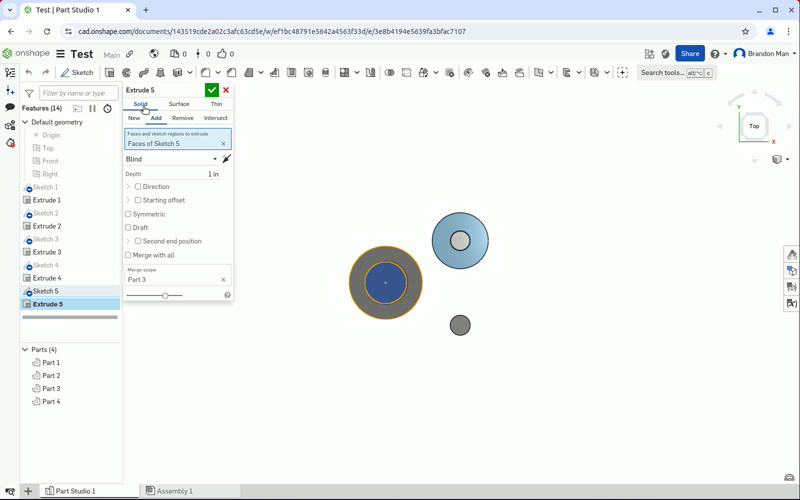
click(143, 106)
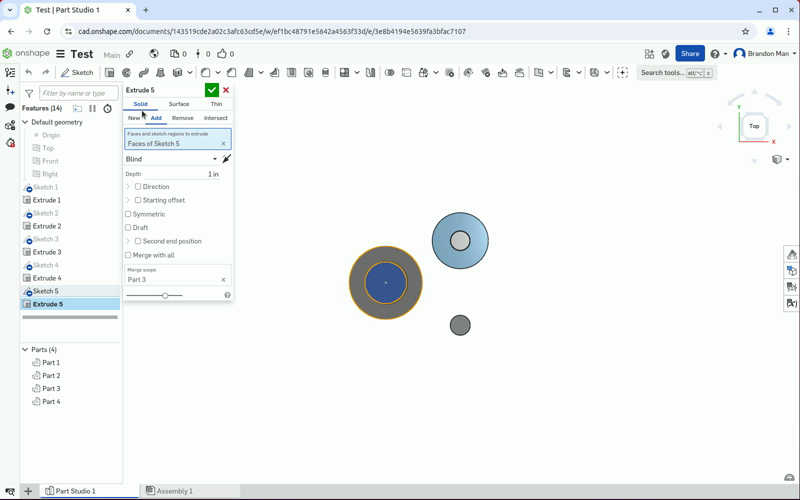
mouse_move(137, 120)
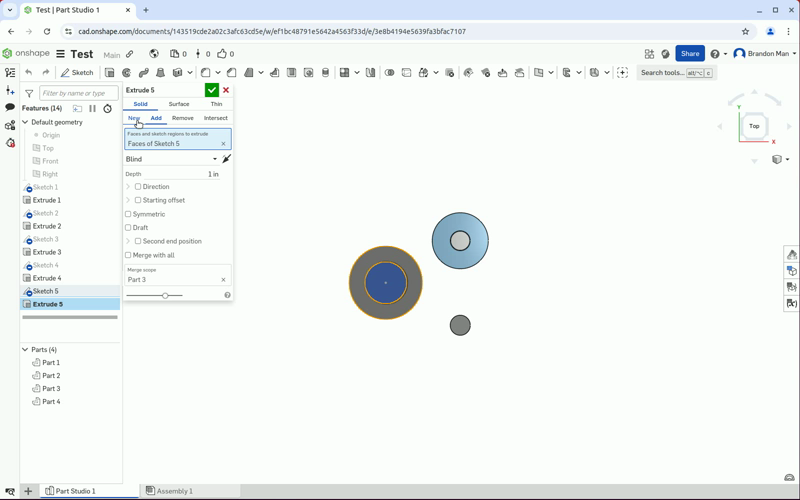
click(137, 120)
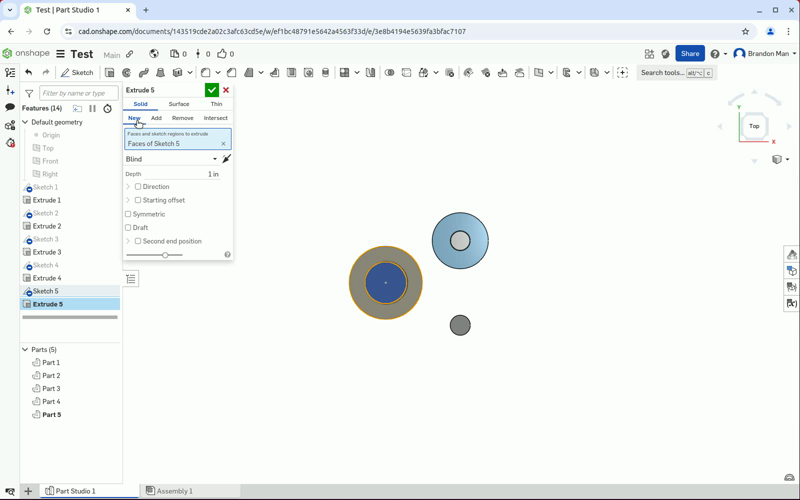
key(tab, 4)
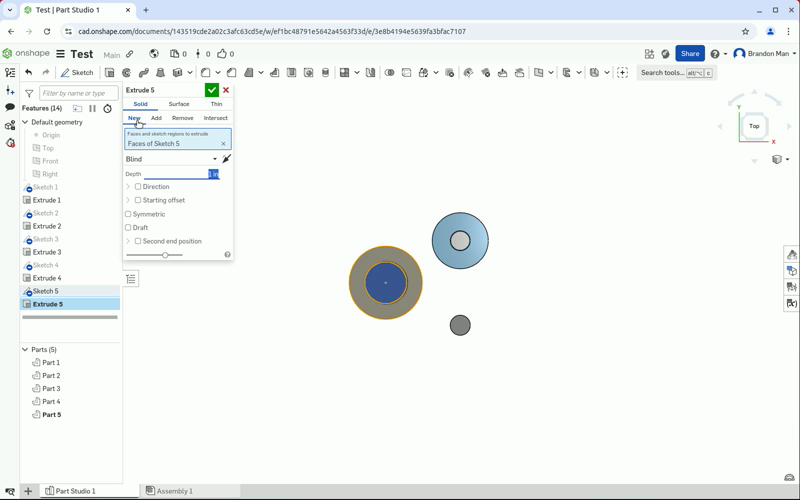
text(3.37)
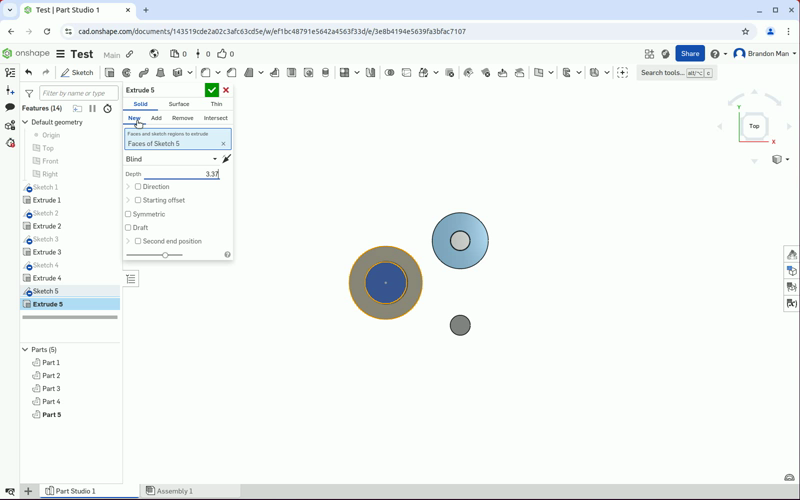
key(enter)
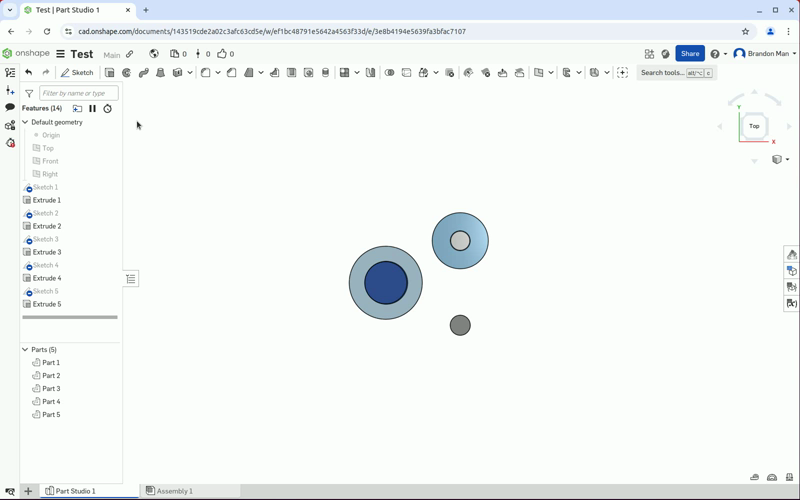
key(shift+h)
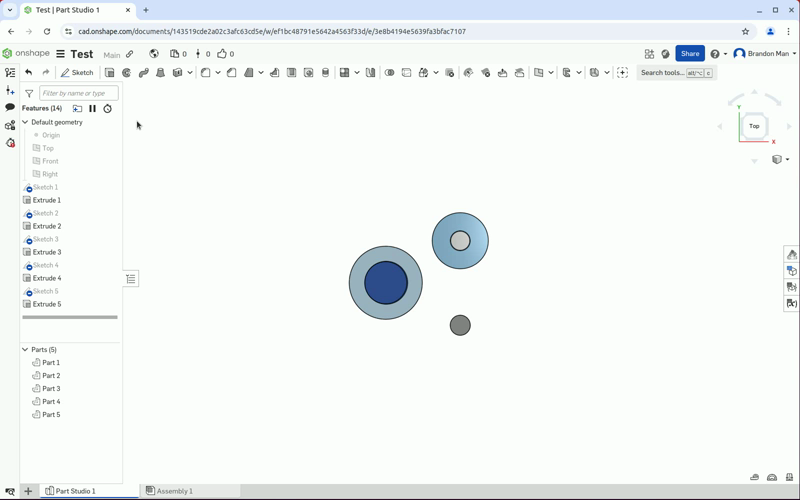
key(shift+h)
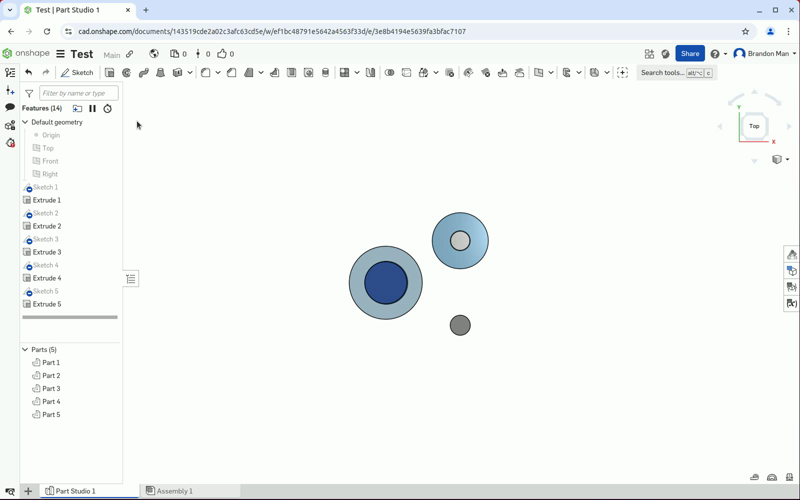
mouse_move(73, 189)
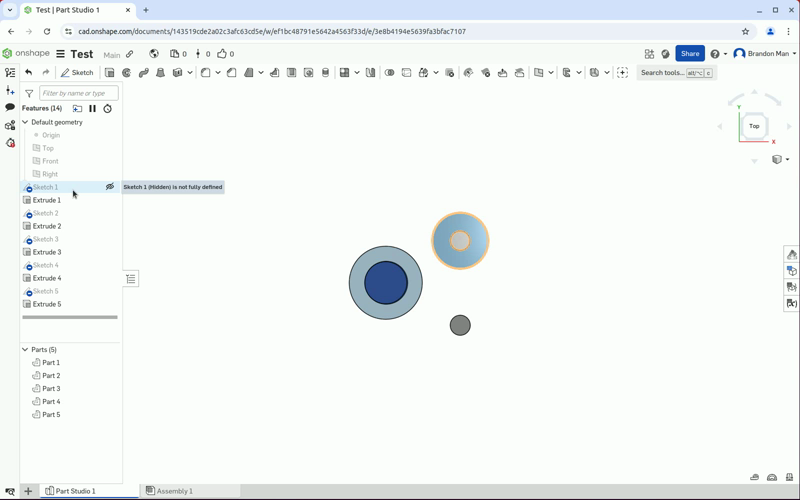
click(73, 189)
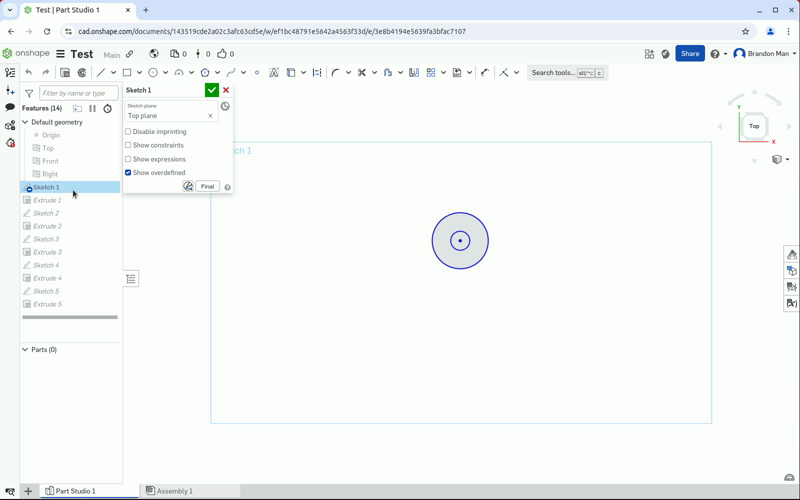
mouse_move(229, 92)
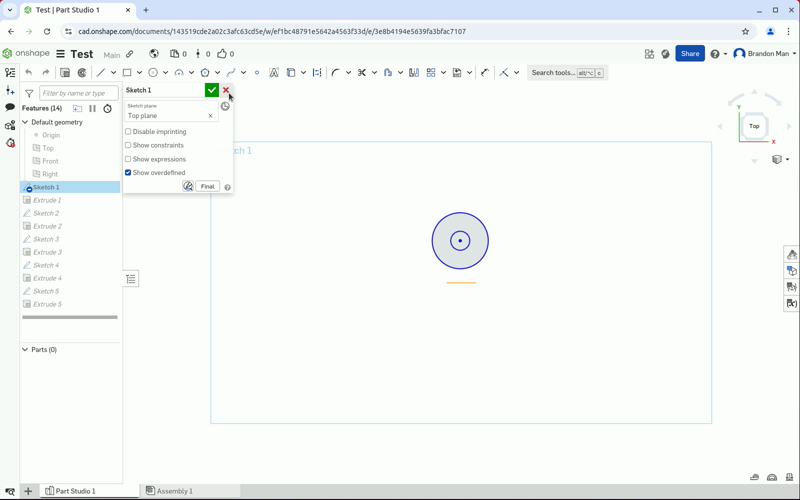
click(229, 92)
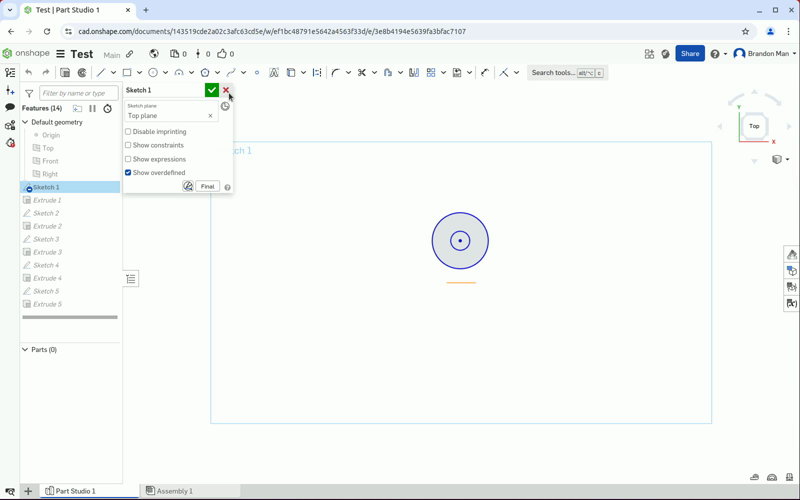
key(shift+s)
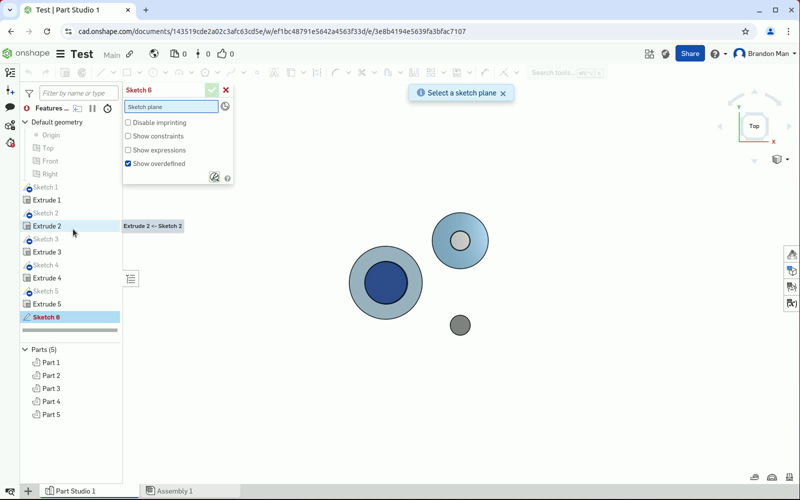
scroll(3)
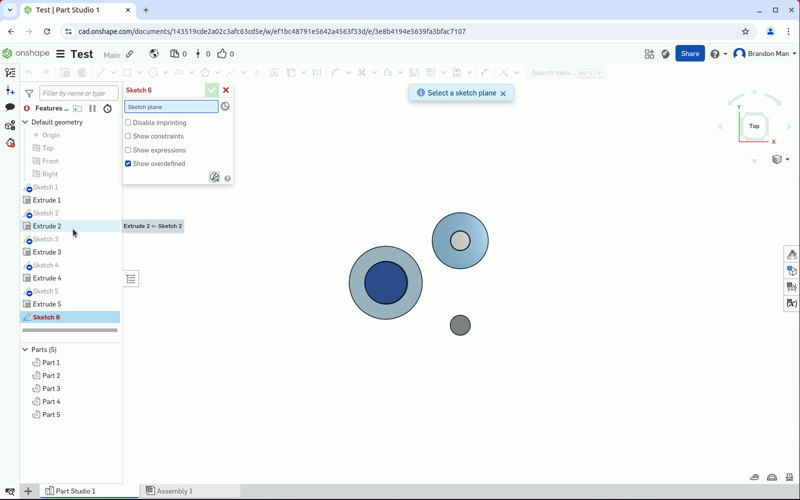
mouse_move(73, 150)
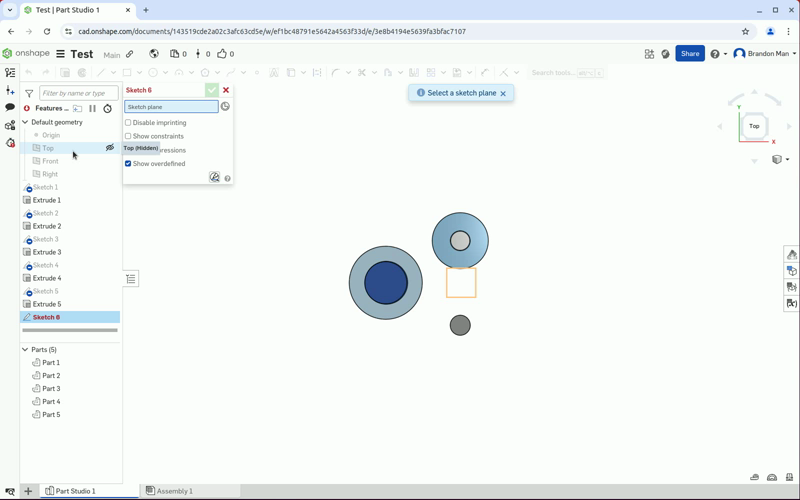
click(73, 150)
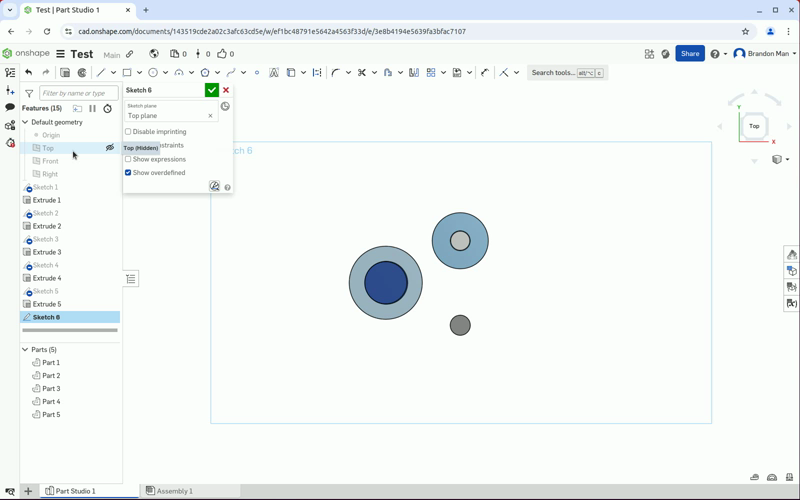
mouse_move(73, 352)
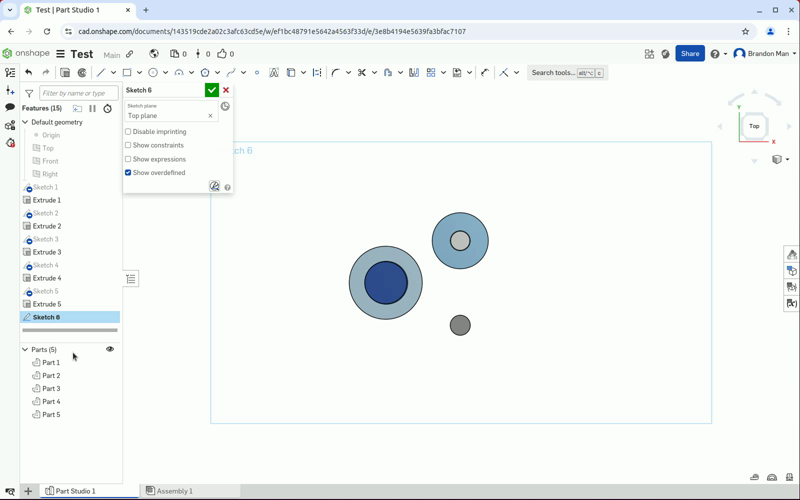
key(y)
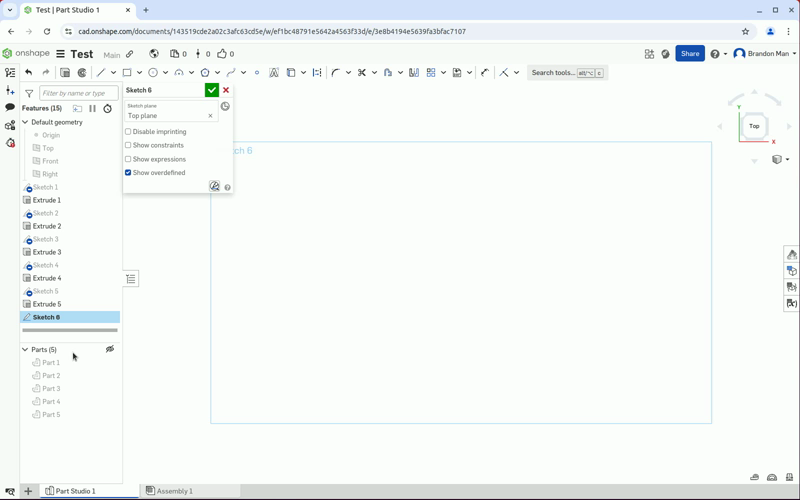
key(c)
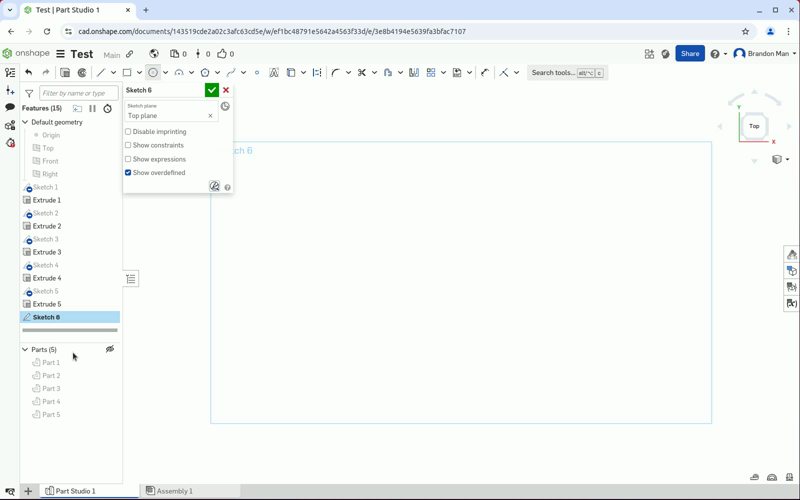
key_down(shift)
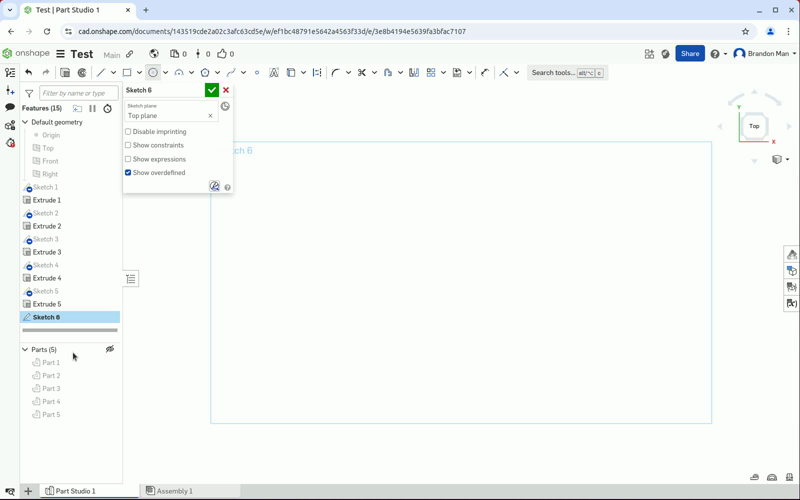
mouse_move(460, 325)
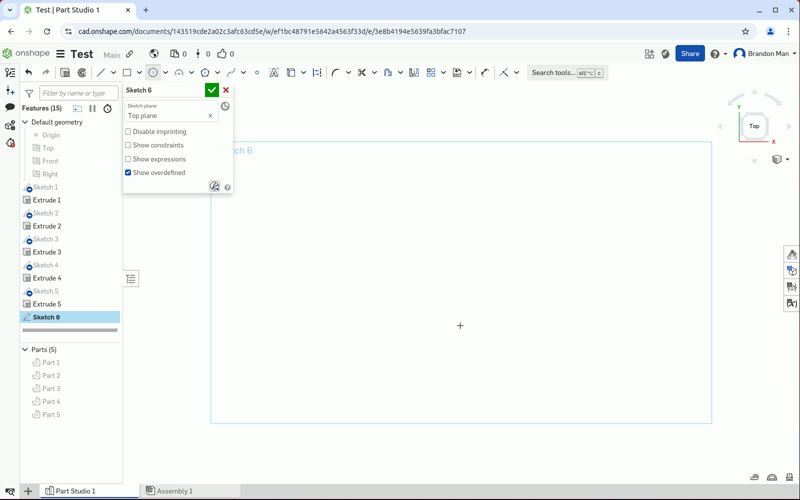
click(460, 325)
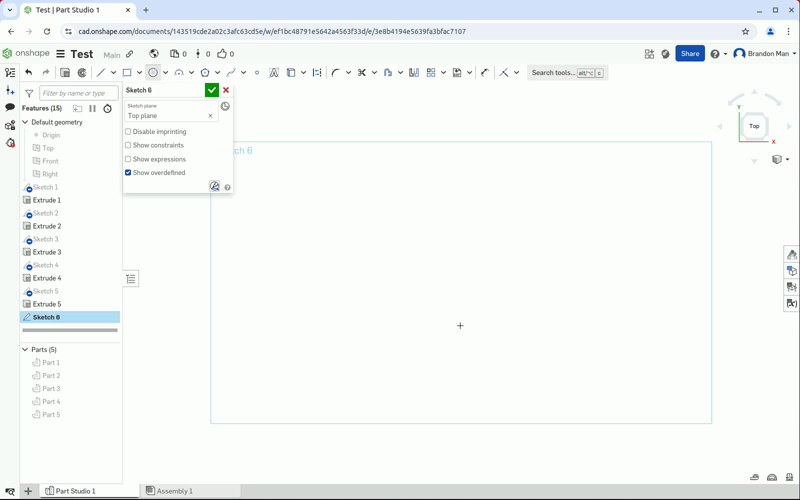
key_up(shift)
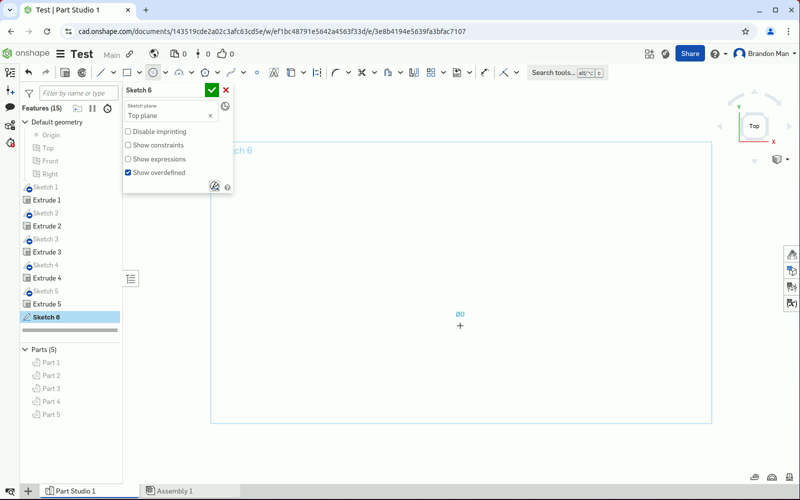
mouse_move(488, 325)
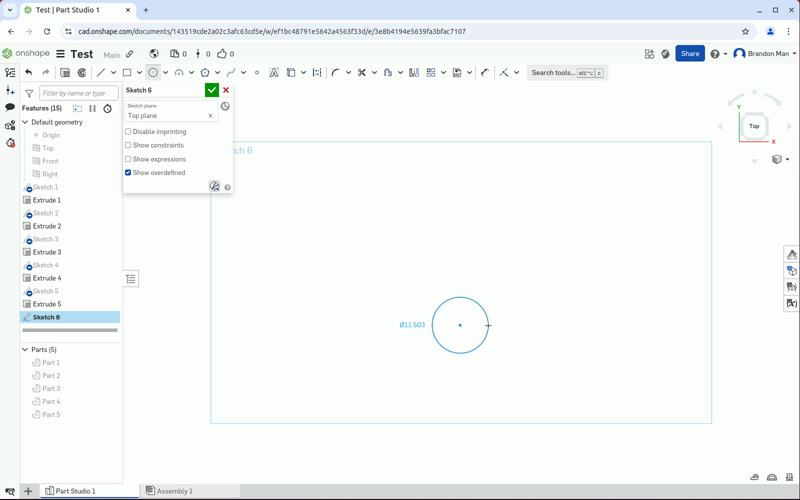
click(488, 325)
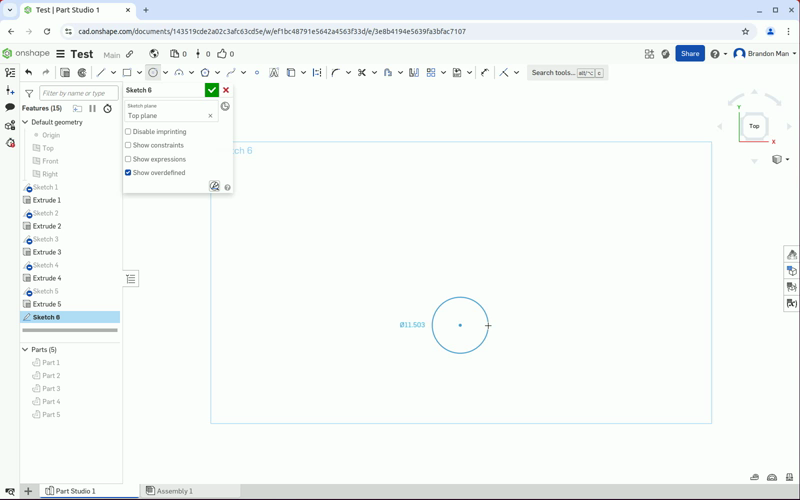
key(esc)
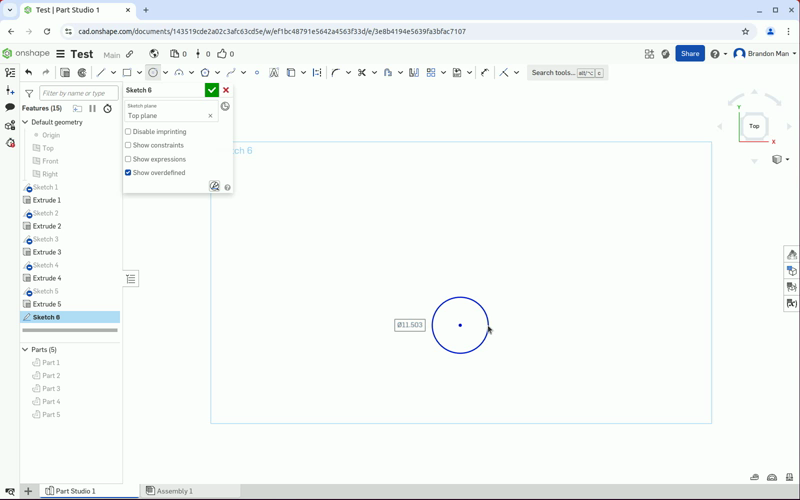
key(c)
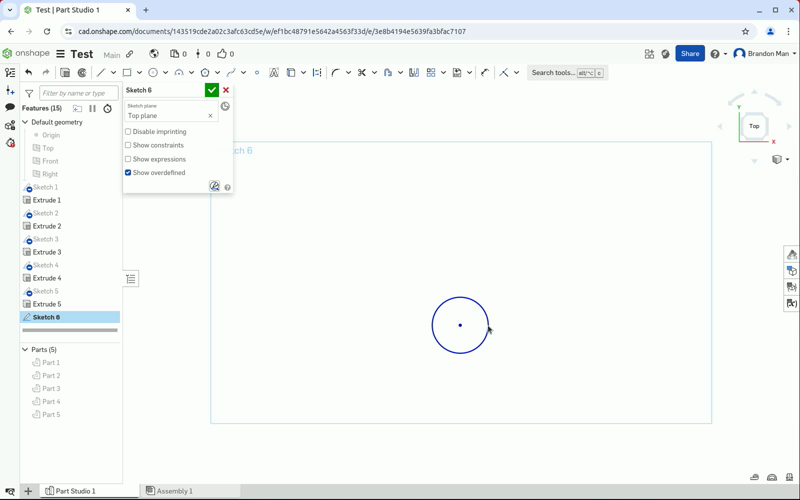
key_down(shift)
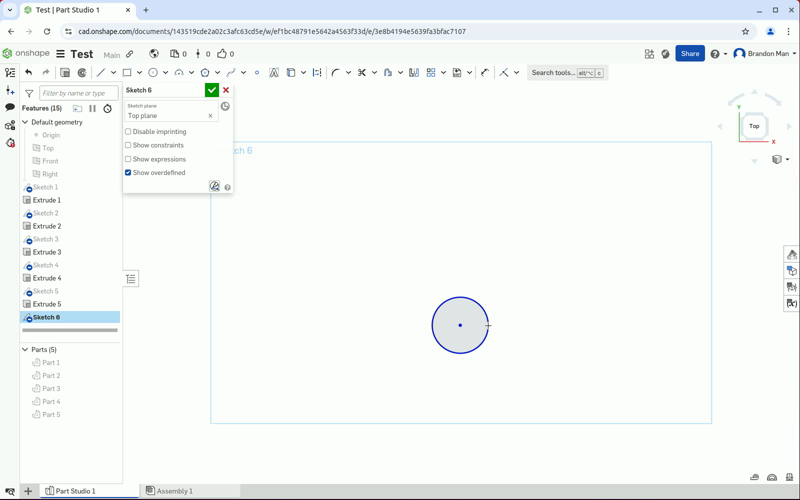
mouse_move(460, 325)
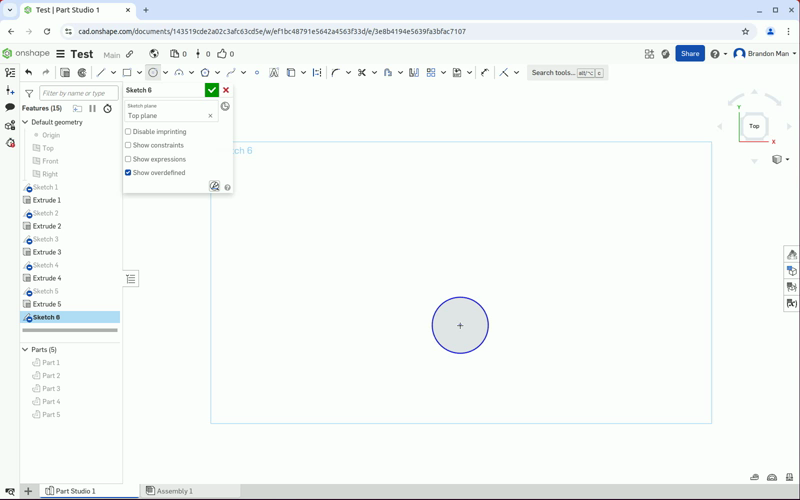
click(460, 325)
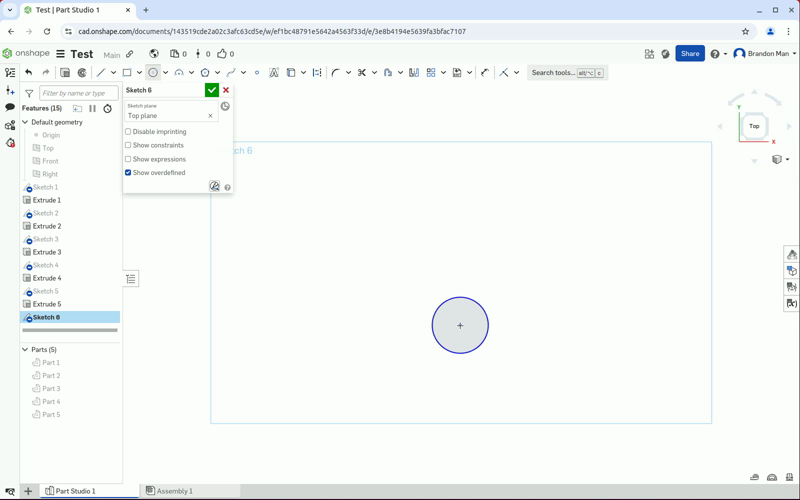
key_up(shift)
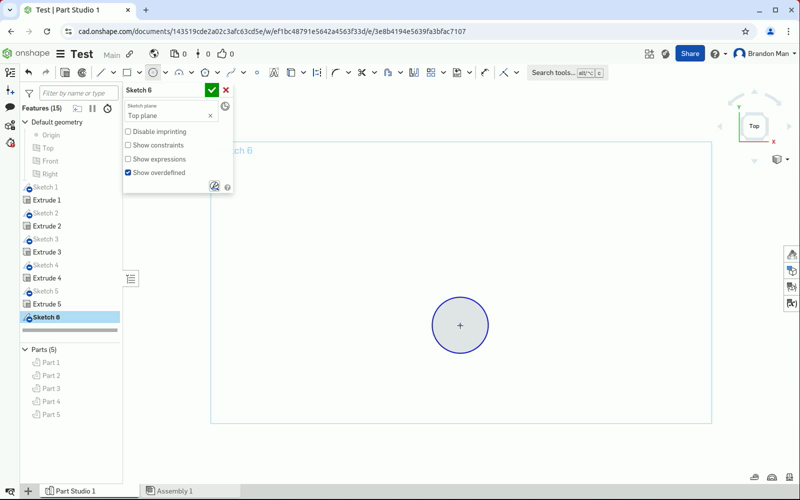
mouse_move(469, 325)
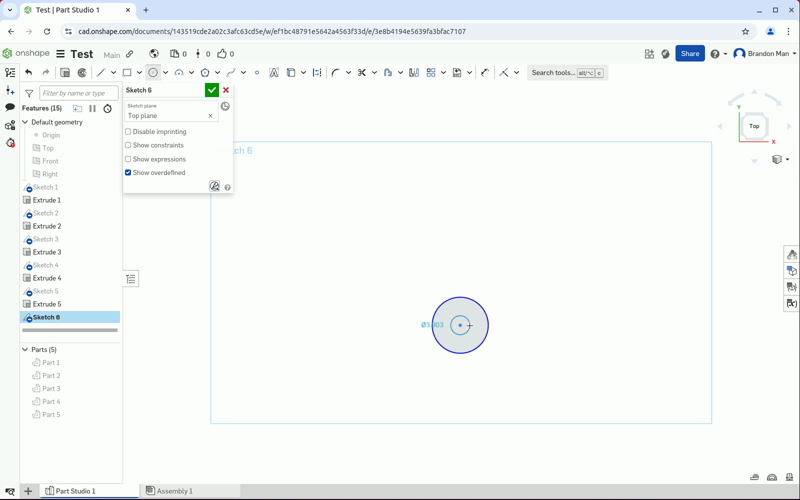
click(469, 325)
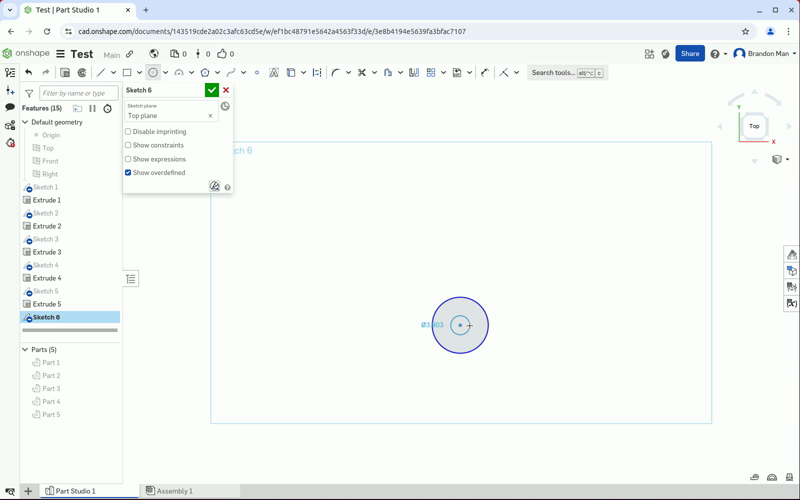
key(esc)
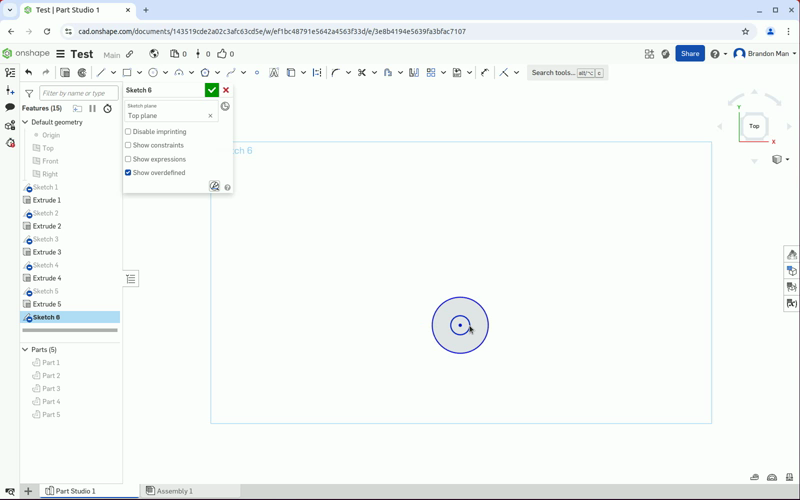
mouse_move(448, 318)
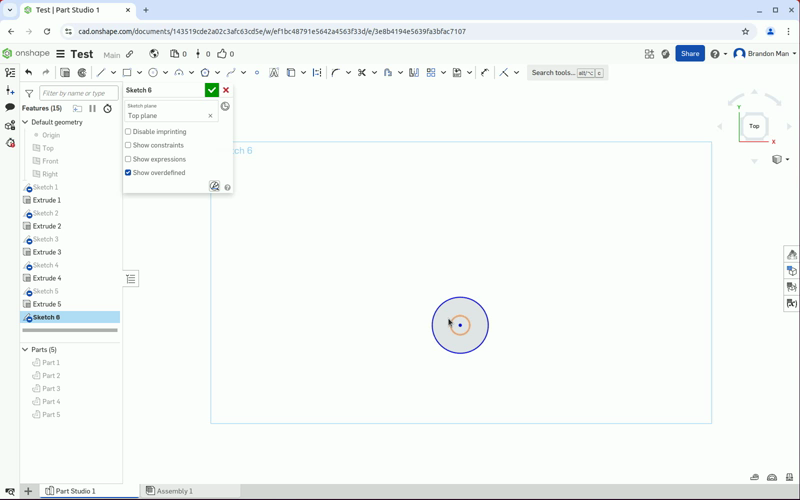
click(448, 318)
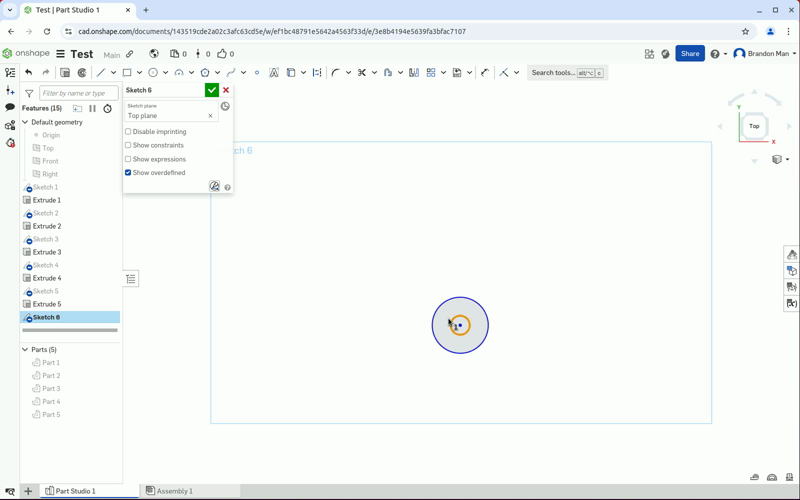
mouse_move(73, 352)
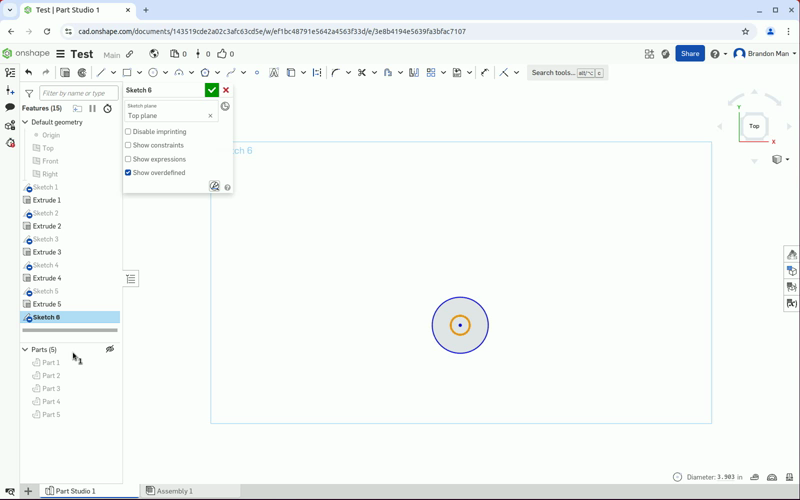
key(shift+y)
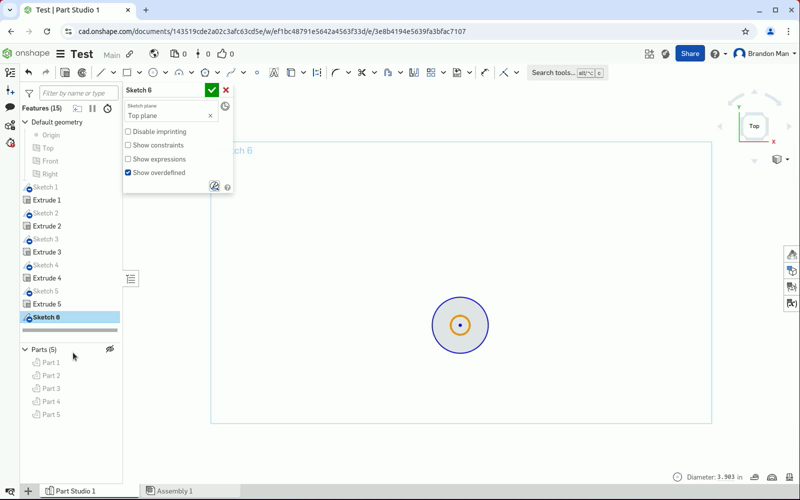
key(shift+e)
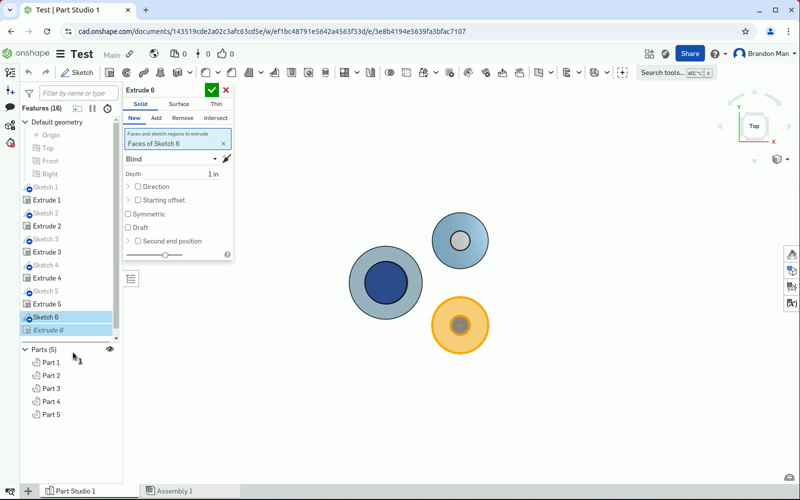
mouse_move(143, 106)
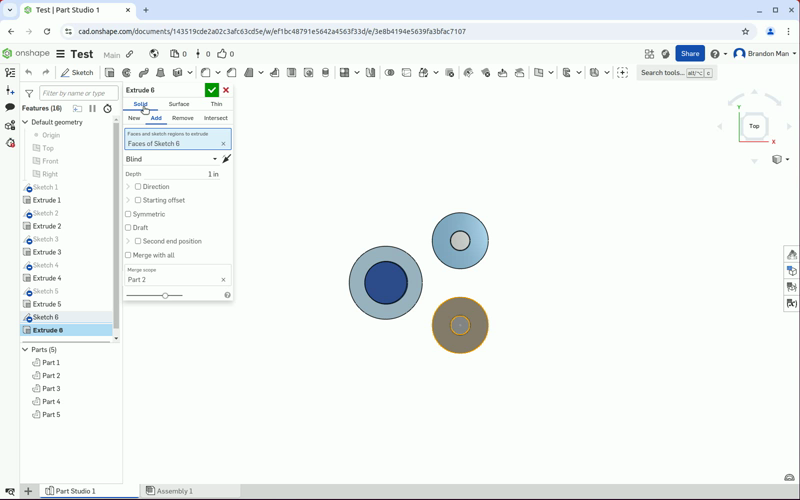
click(143, 106)
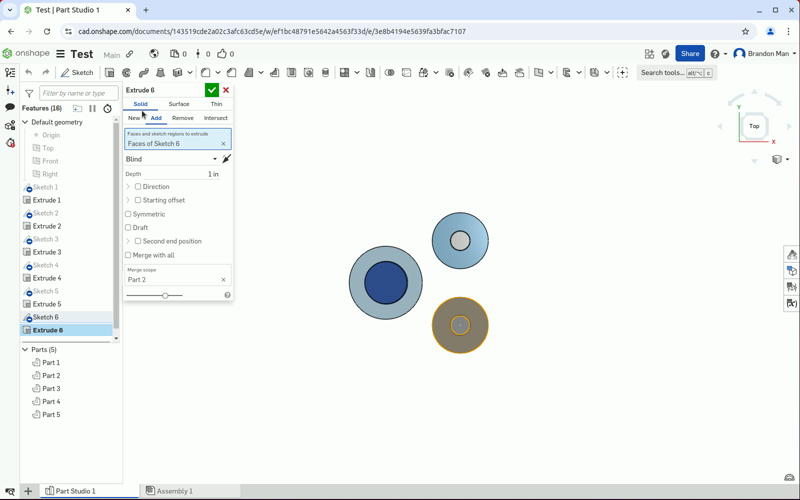
mouse_move(137, 120)
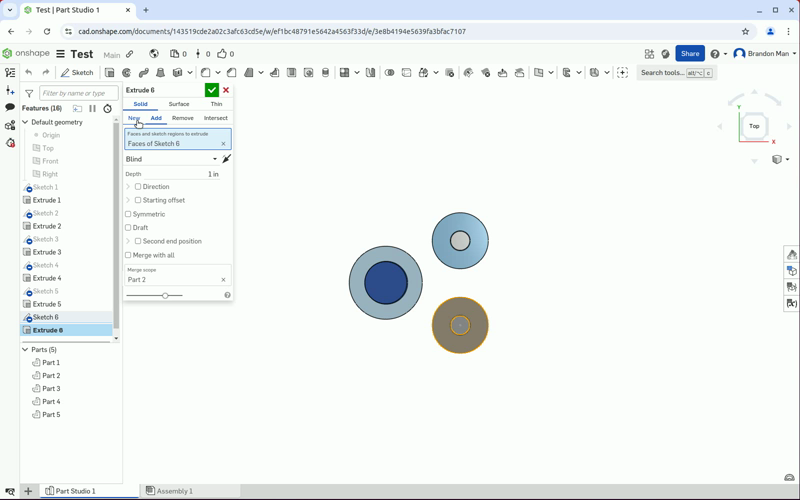
click(137, 120)
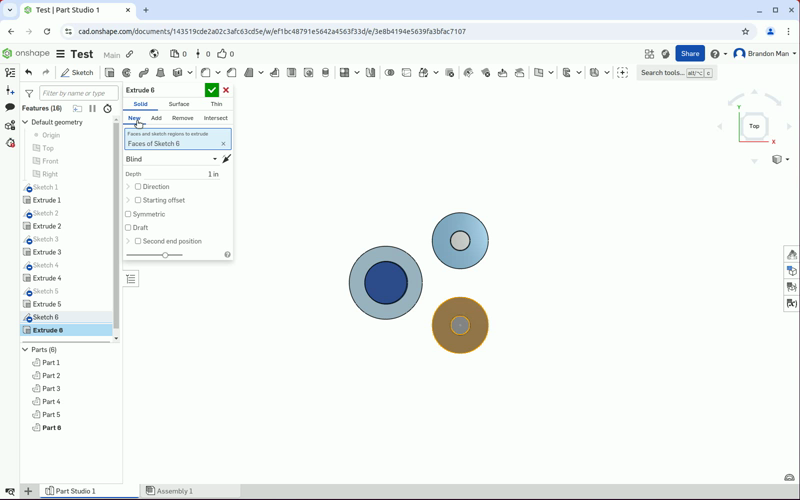
key(tab, 4)
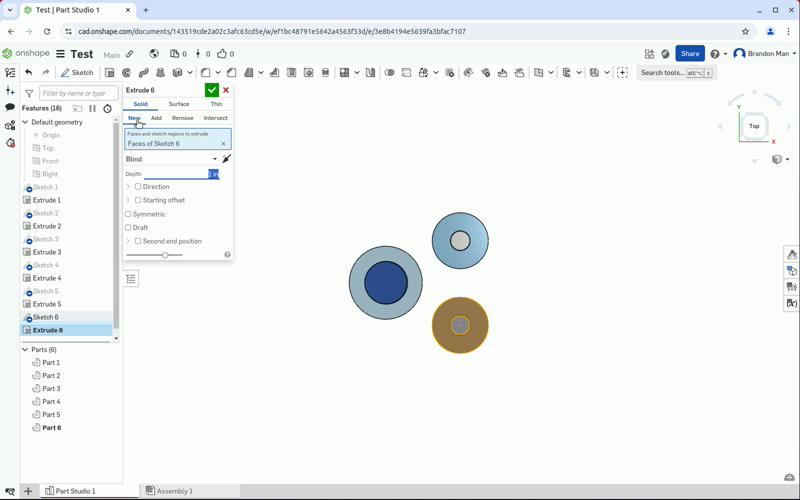
text(3.37)
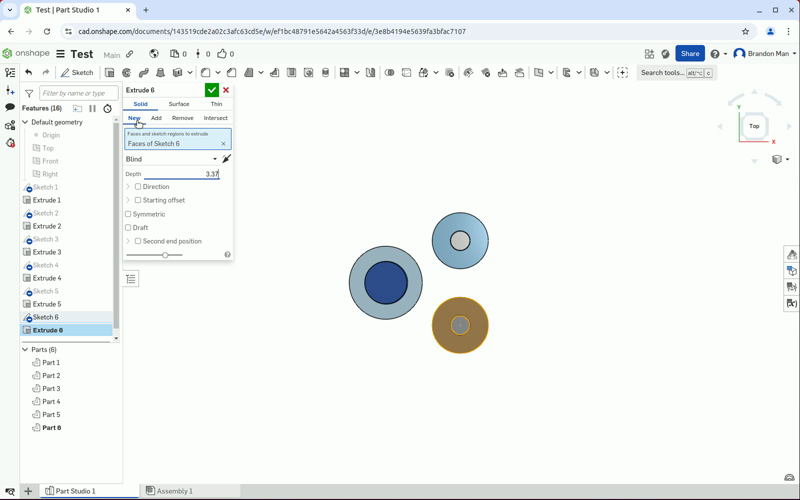
key(enter)
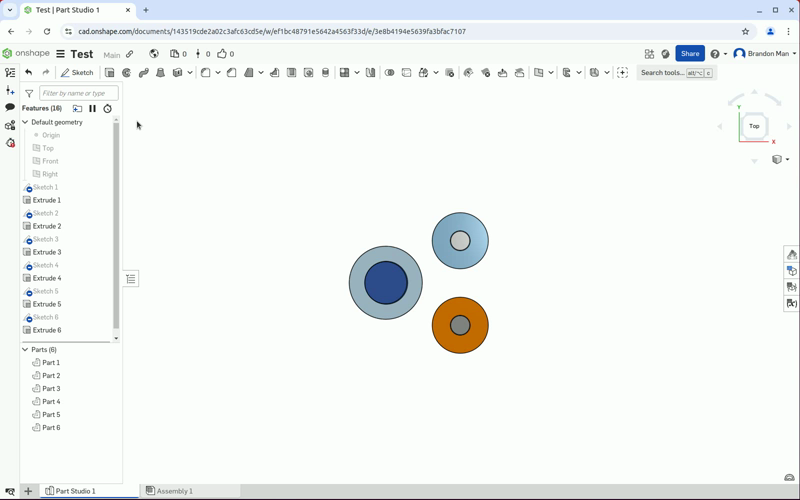
key(shift+h)
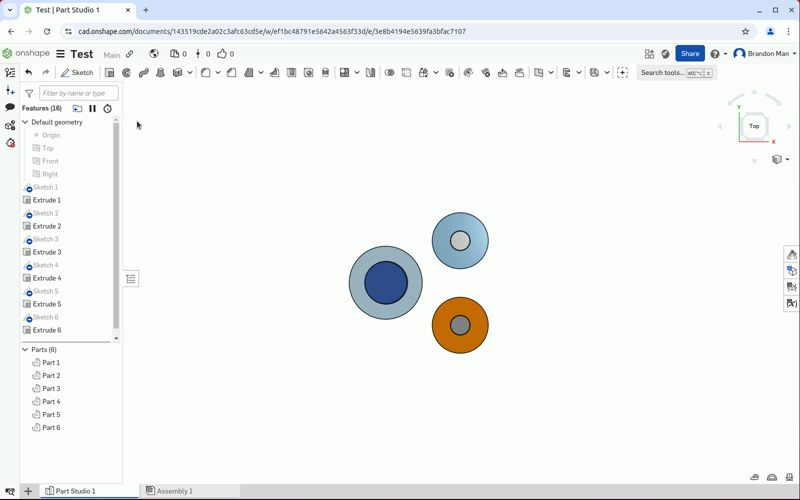
key(shift+h)
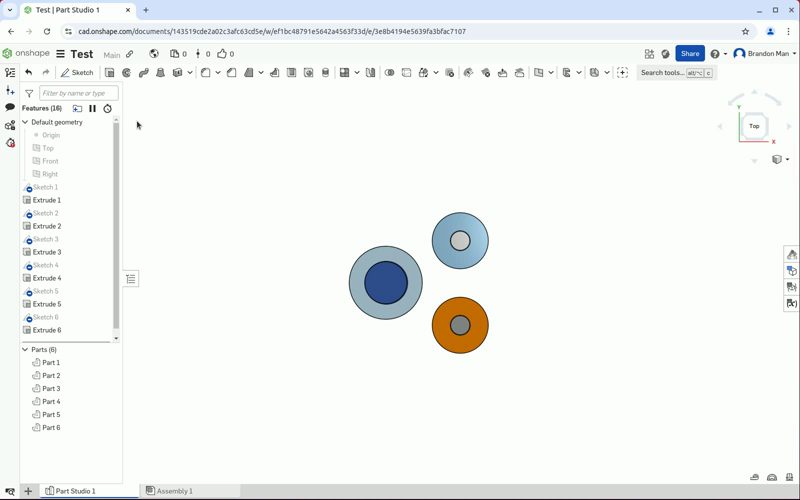
mouse_move(69, 189)
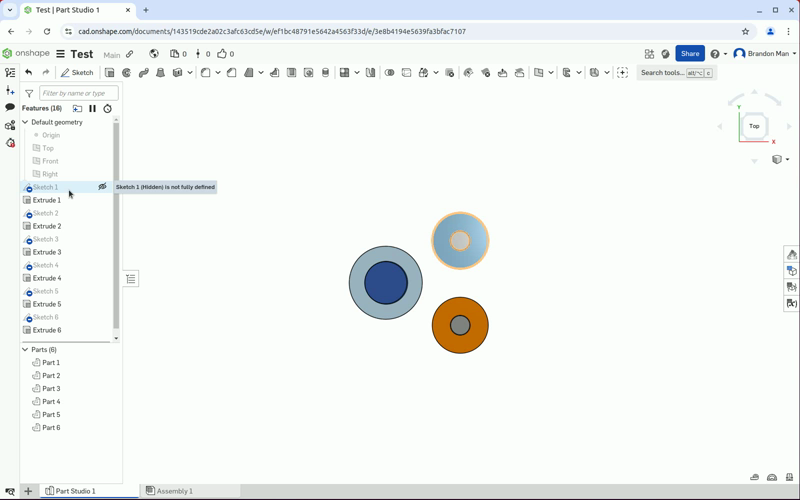
click(69, 189)
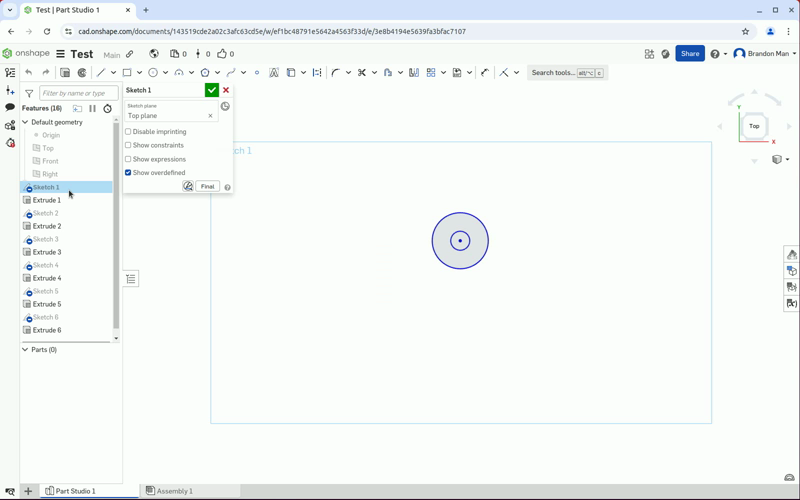
mouse_move(229, 92)
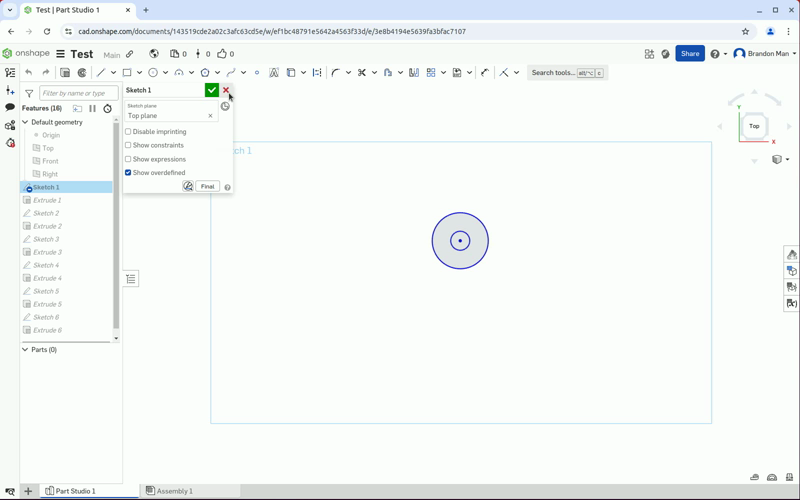
click(229, 92)
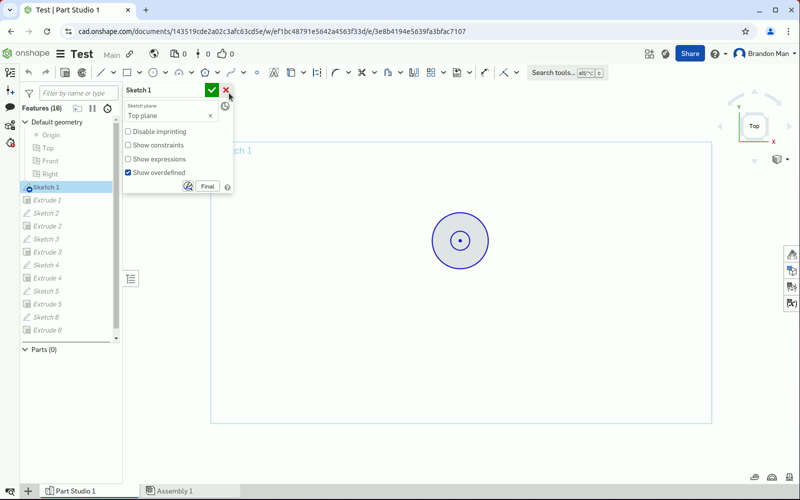
key(shift+s)
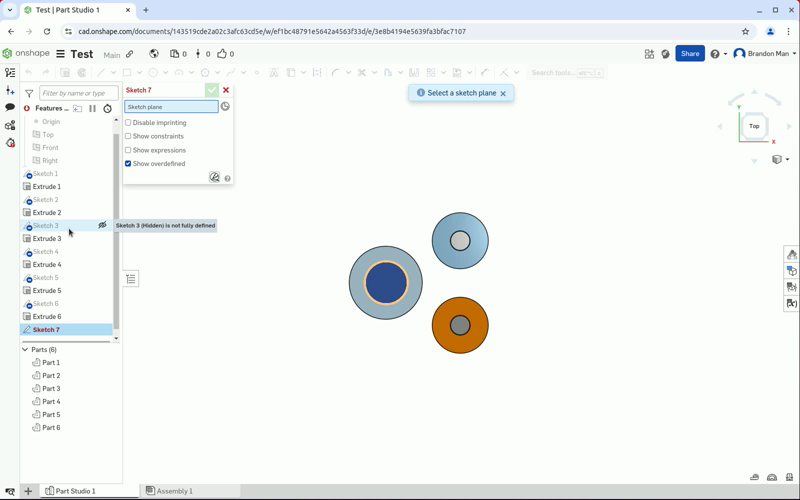
scroll(3)
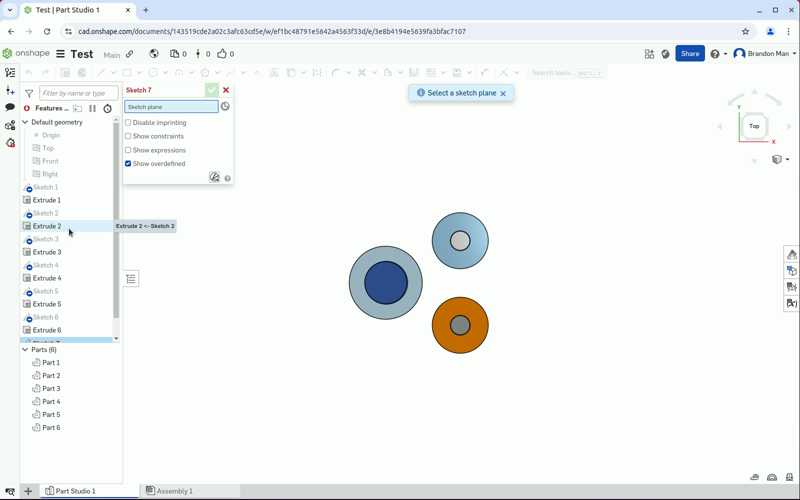
mouse_move(69, 150)
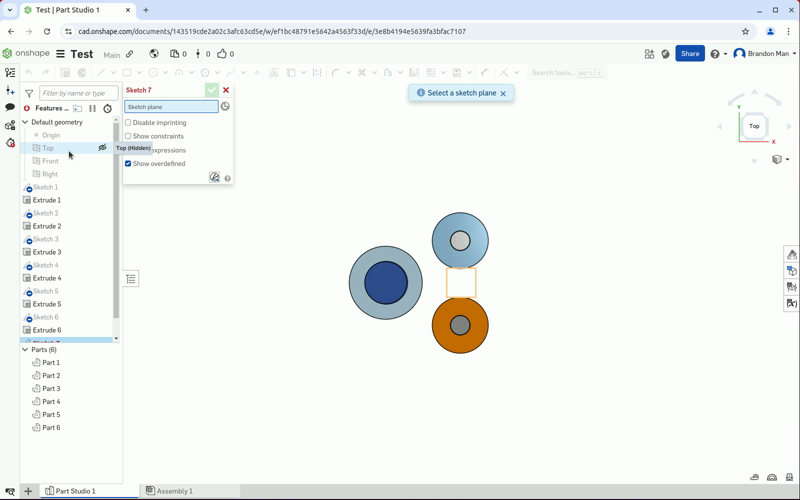
click(69, 150)
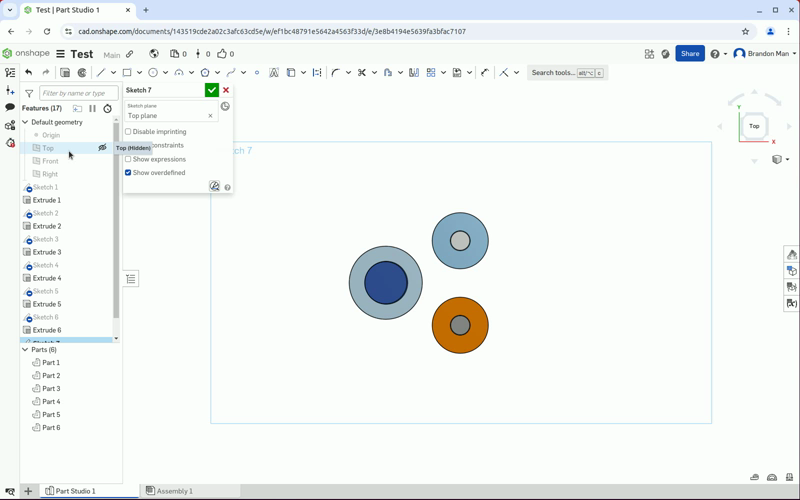
mouse_move(73, 352)
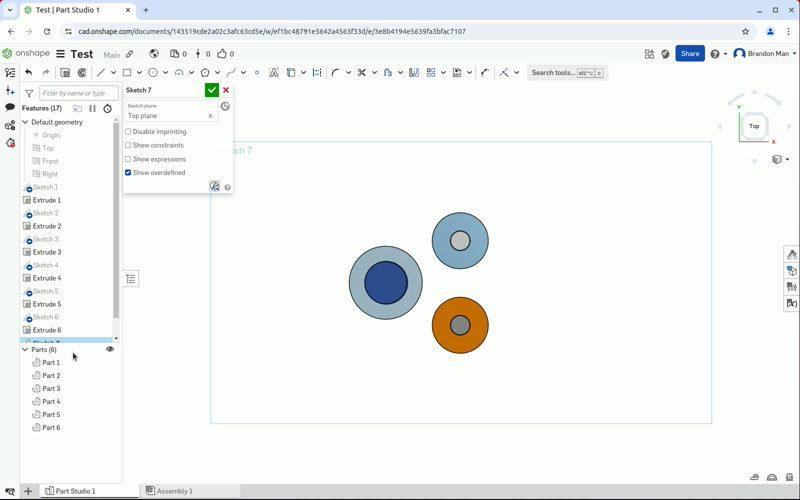
key(y)
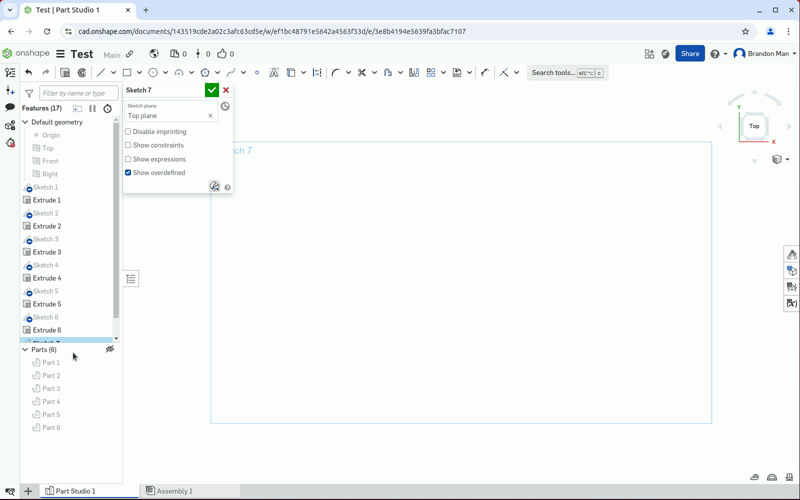
key(l)
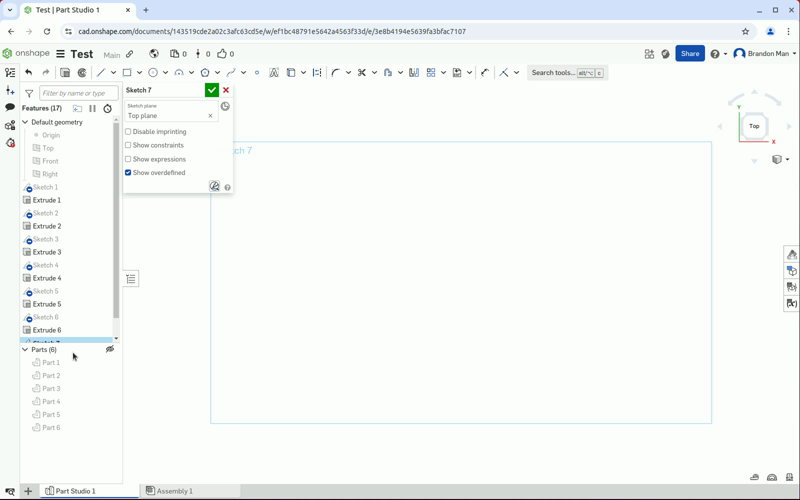
key_down(shift)
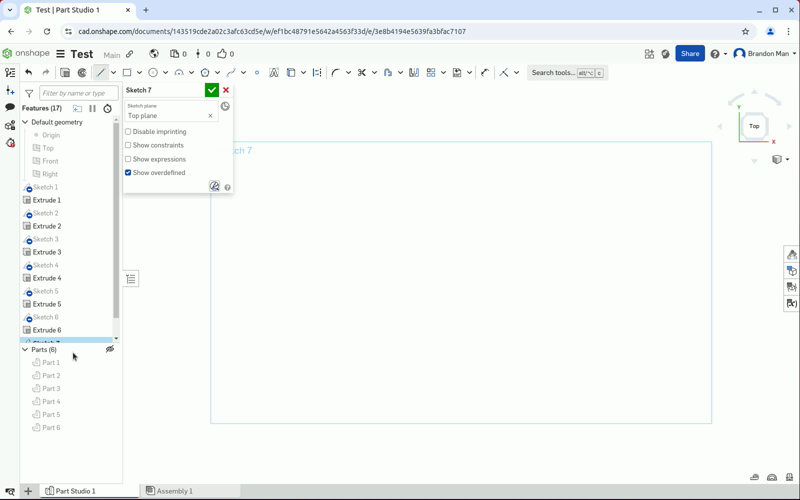
mouse_move(370, 316)
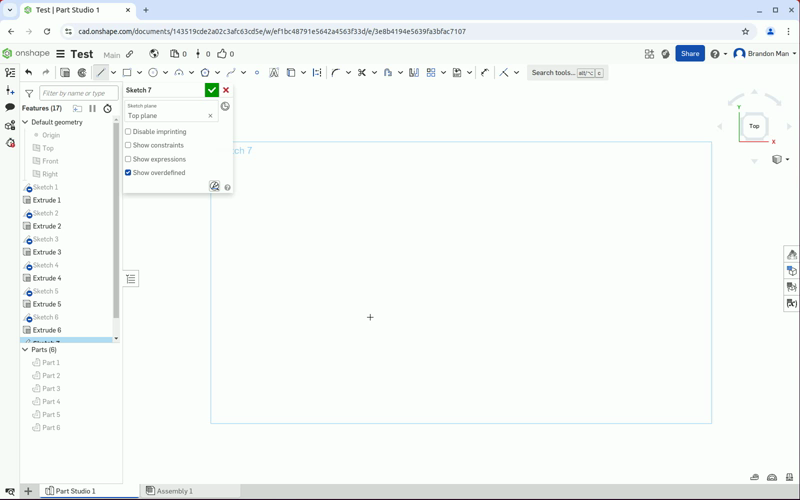
click(370, 316)
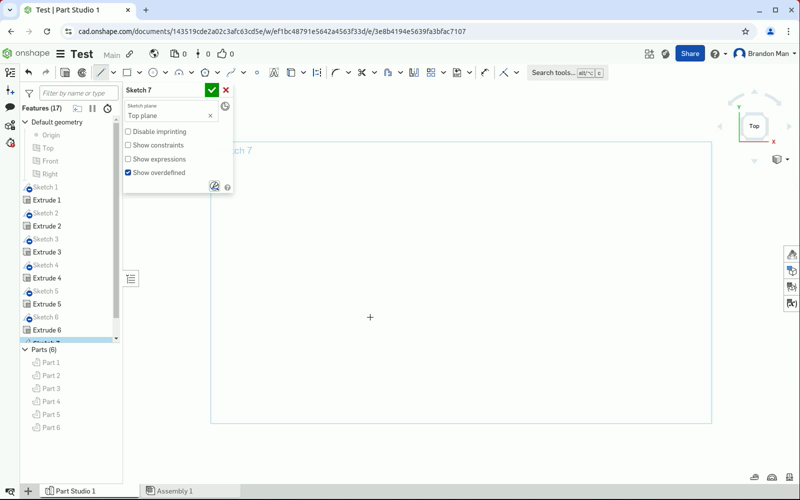
key_up(shift)
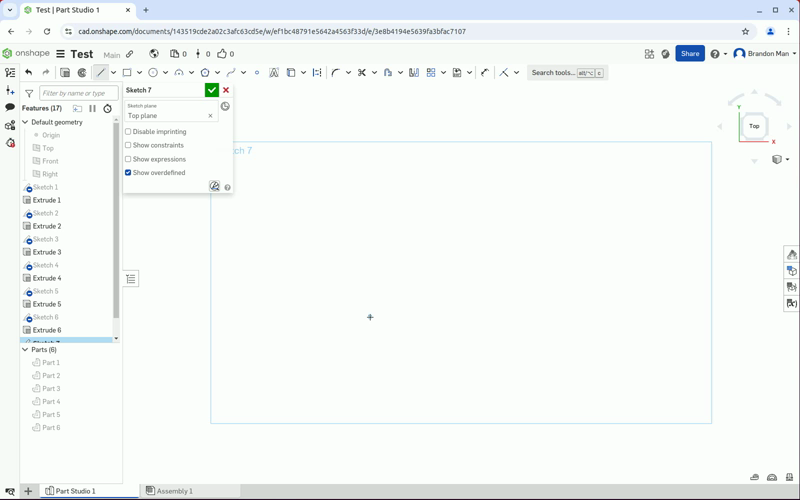
key_down(shift)
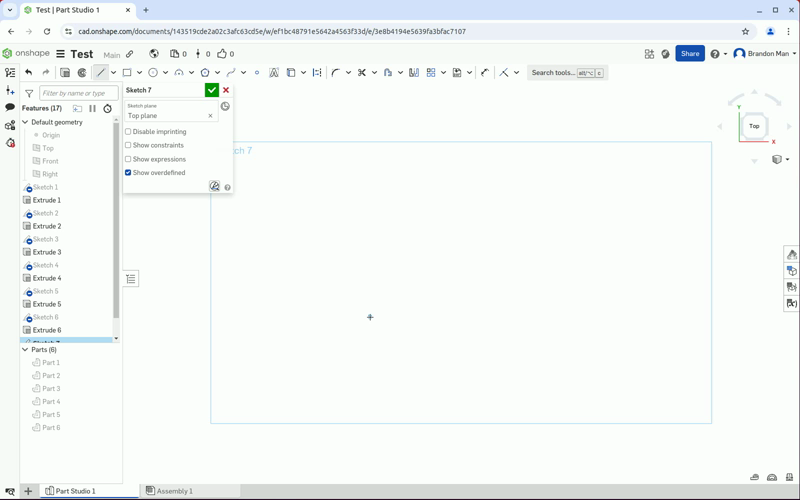
mouse_move(448, 350)
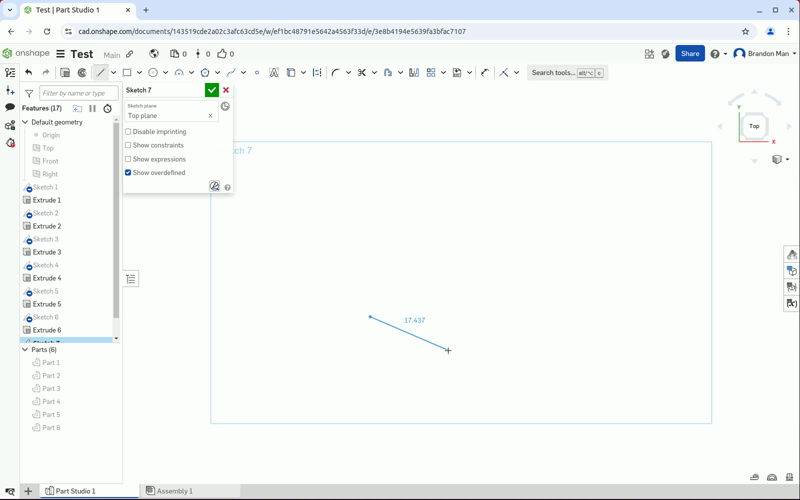
click(448, 350)
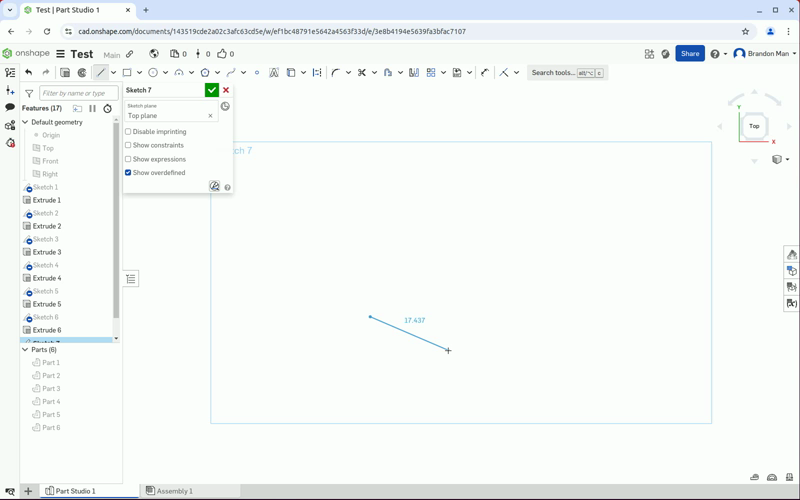
key_up(shift)
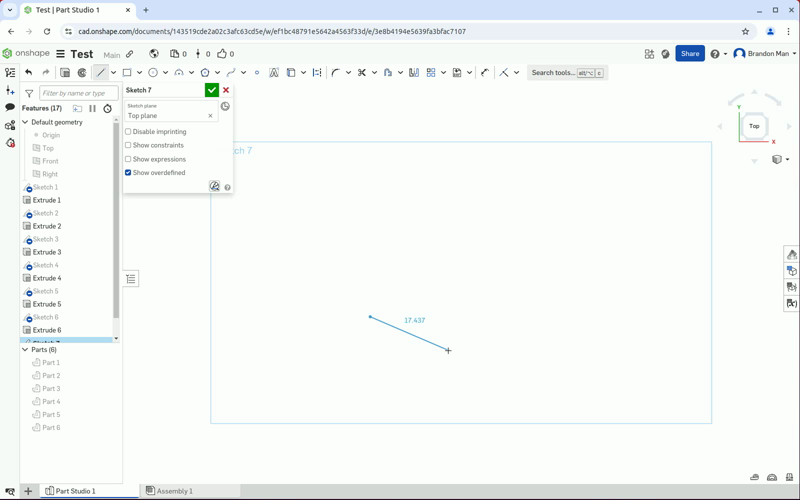
key(esc)
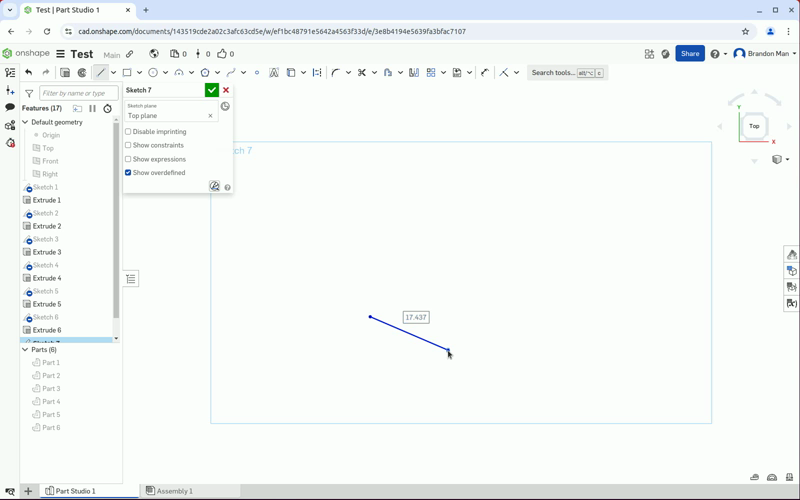
key(a)
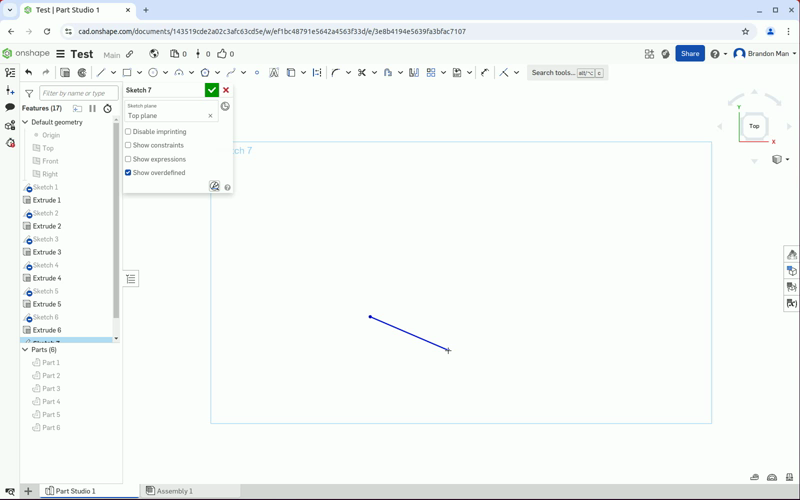
mouse_move(448, 350)
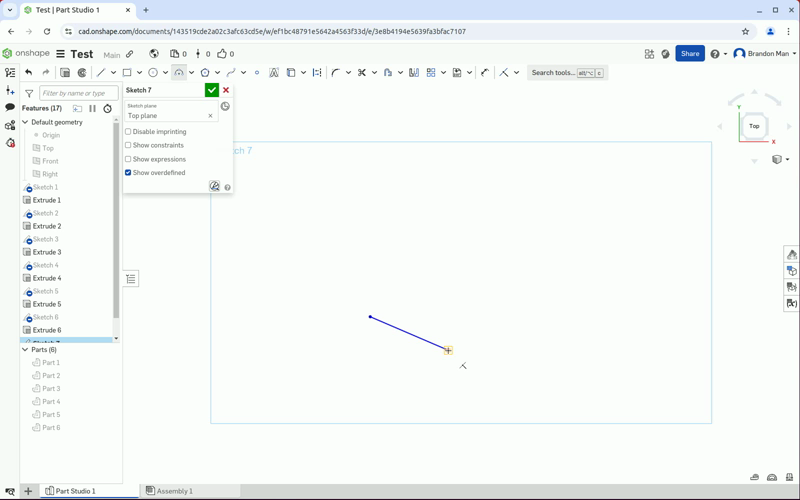
click(448, 350)
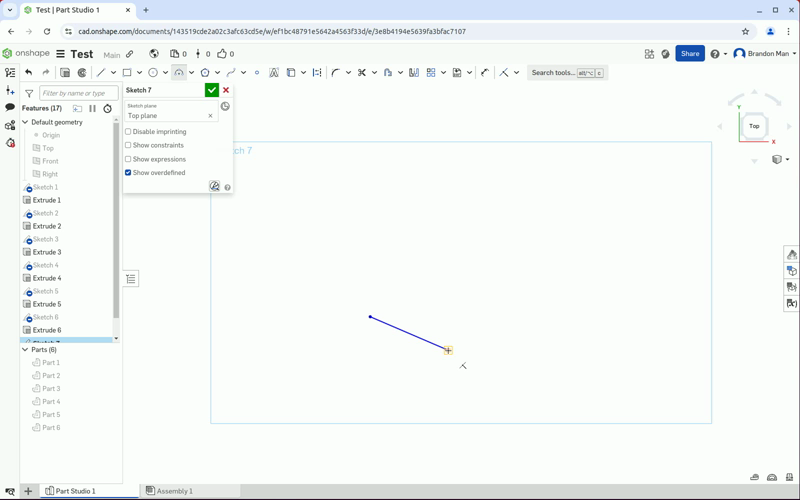
key_down(shift)
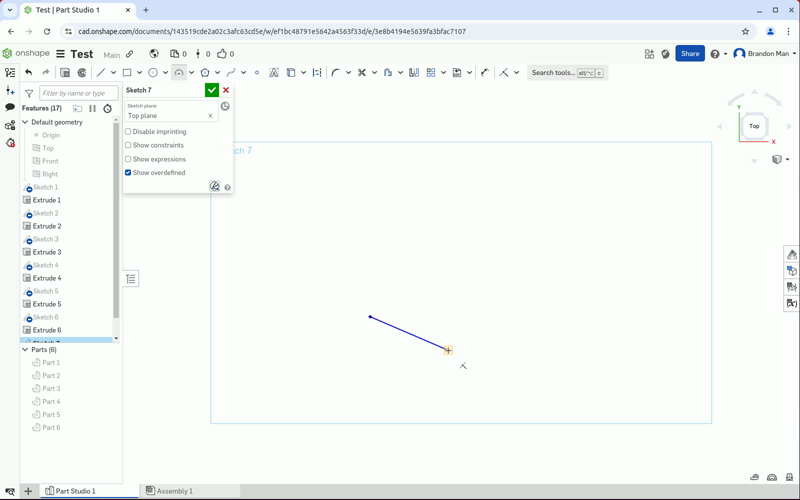
mouse_move(487, 324)
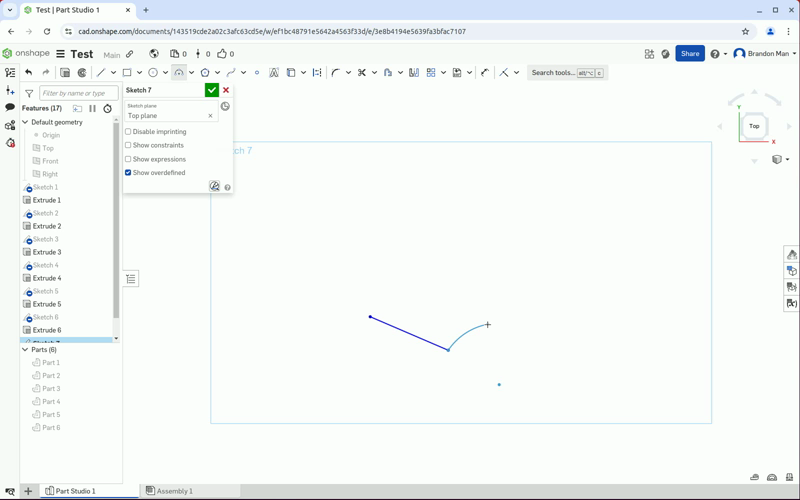
click(487, 324)
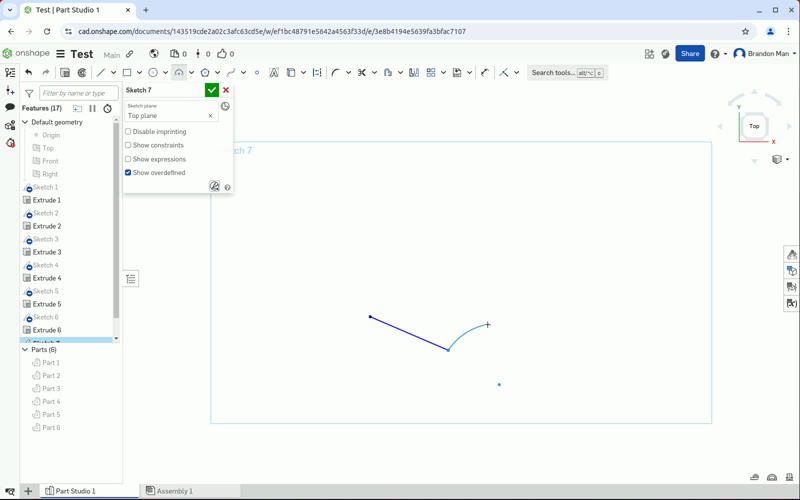
mouse_move(443, 300)
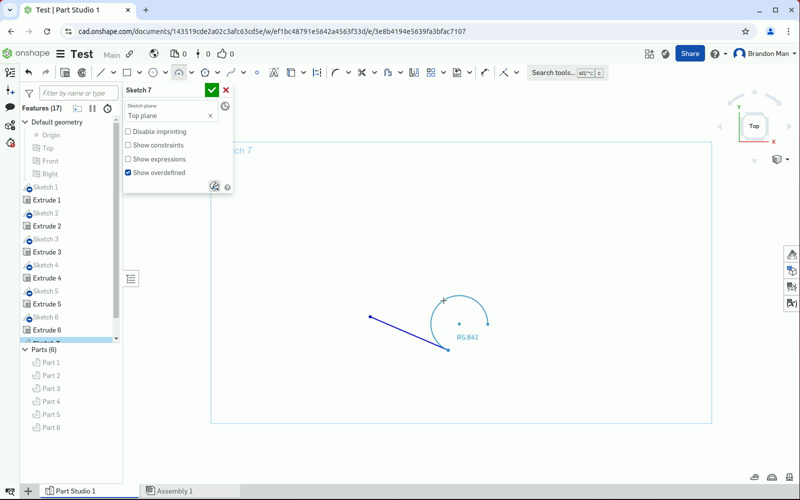
click(443, 300)
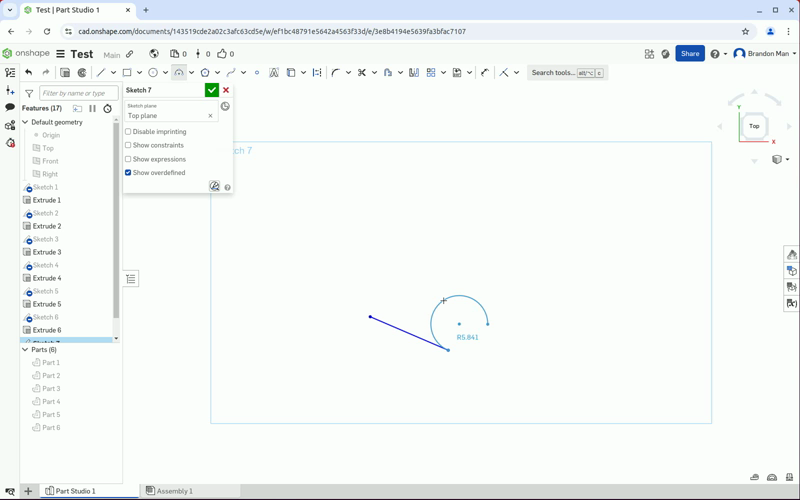
key_up(shift)
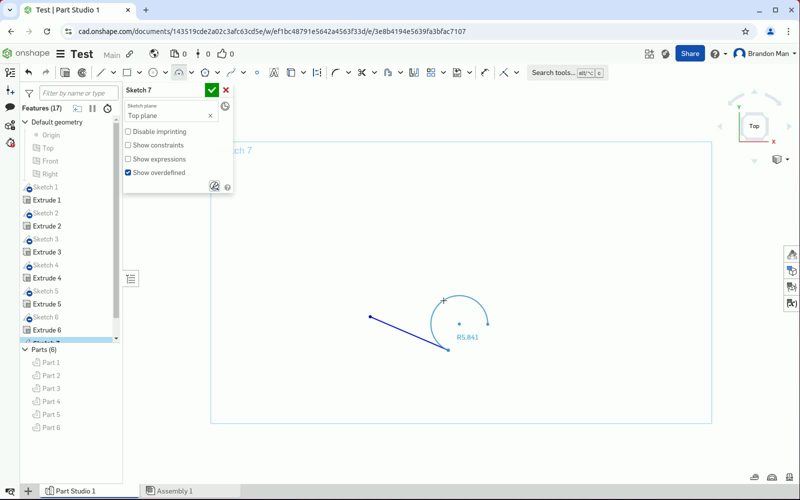
key(esc)
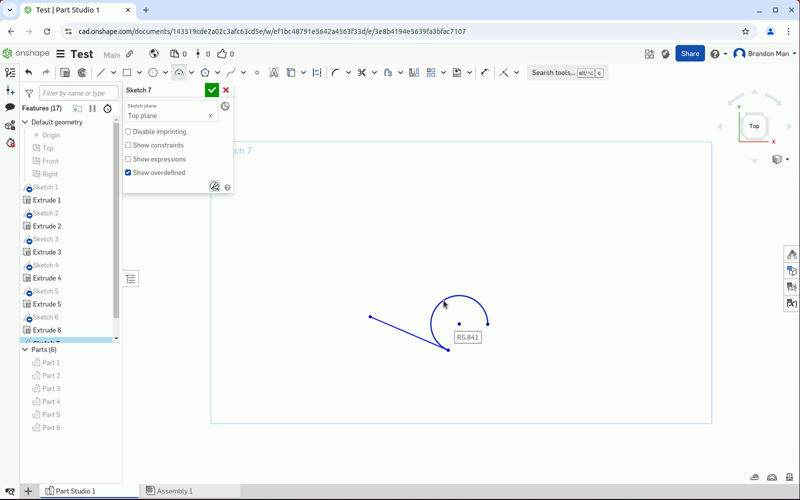
key(l)
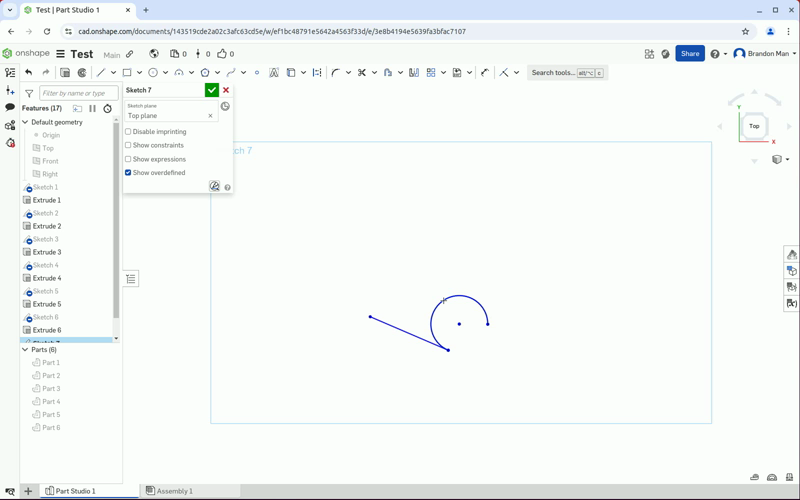
mouse_move(487, 324)
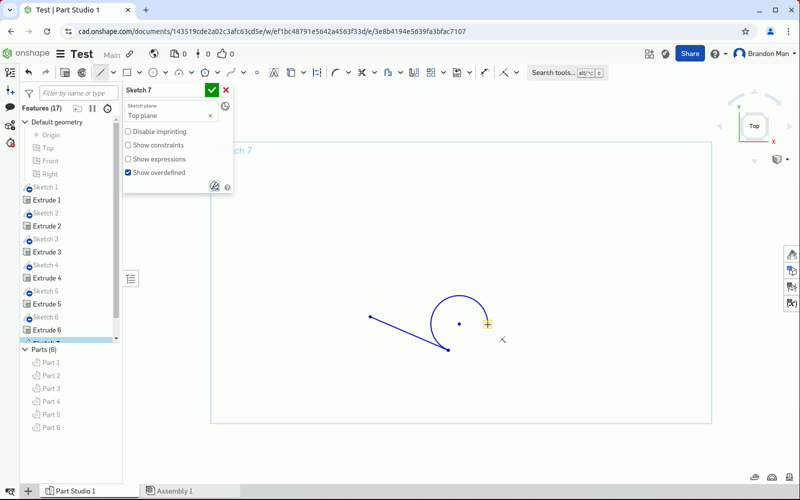
click(487, 324)
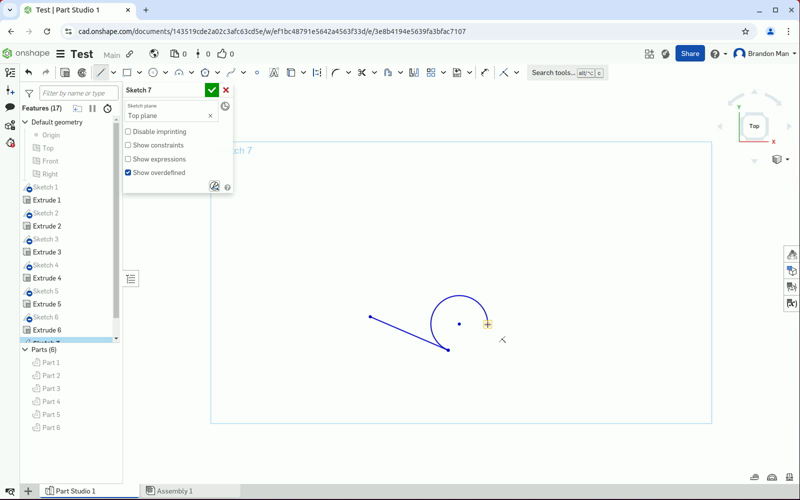
key_down(shift)
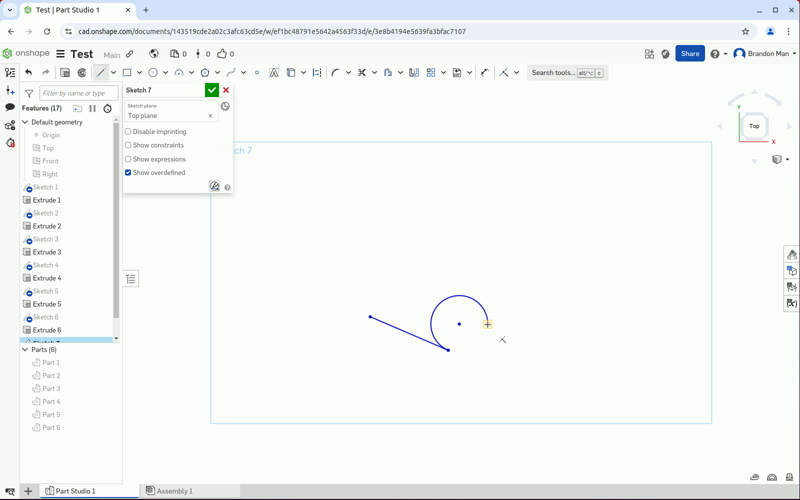
mouse_move(487, 240)
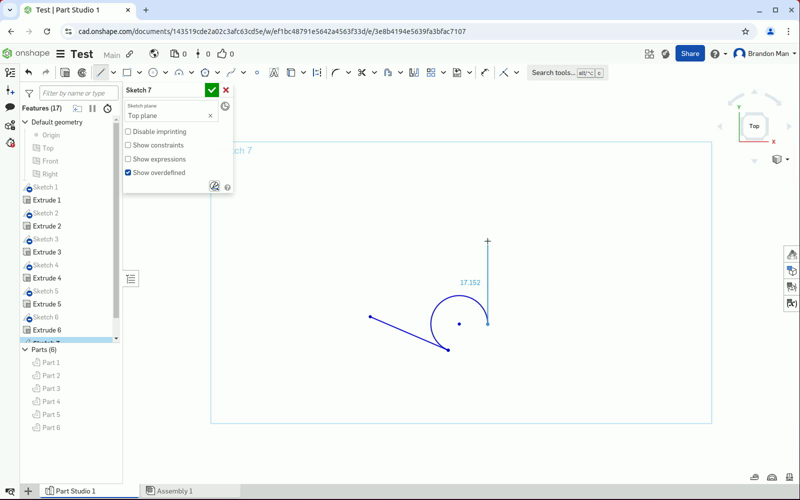
click(487, 240)
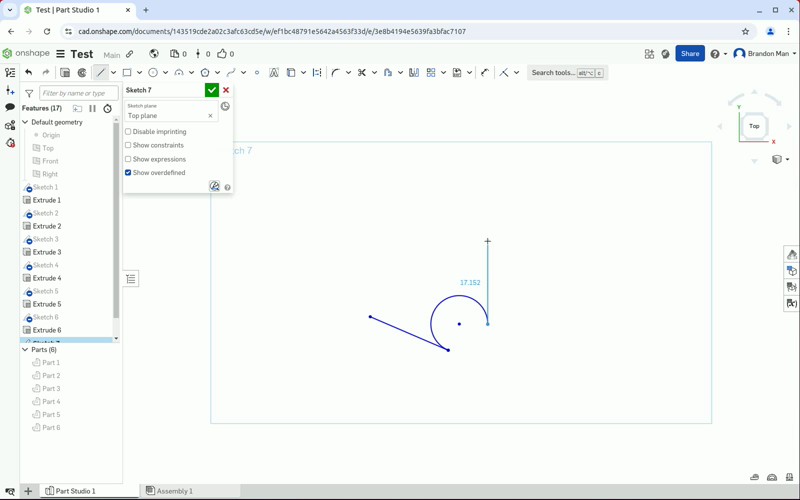
key_up(shift)
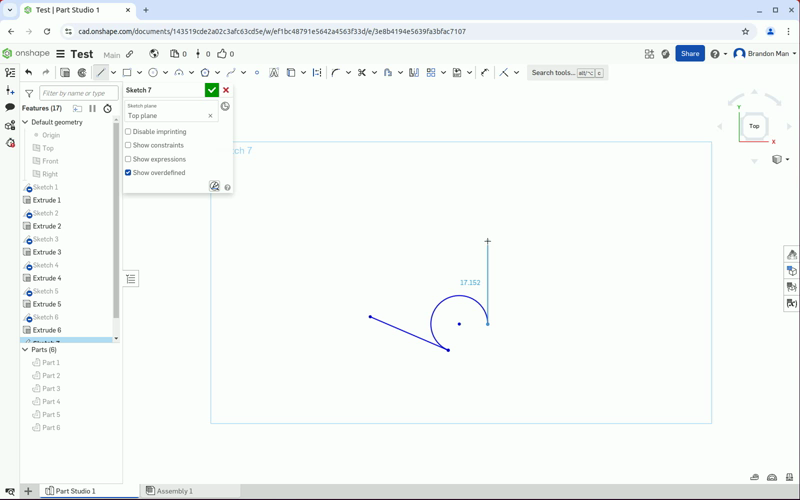
key(esc)
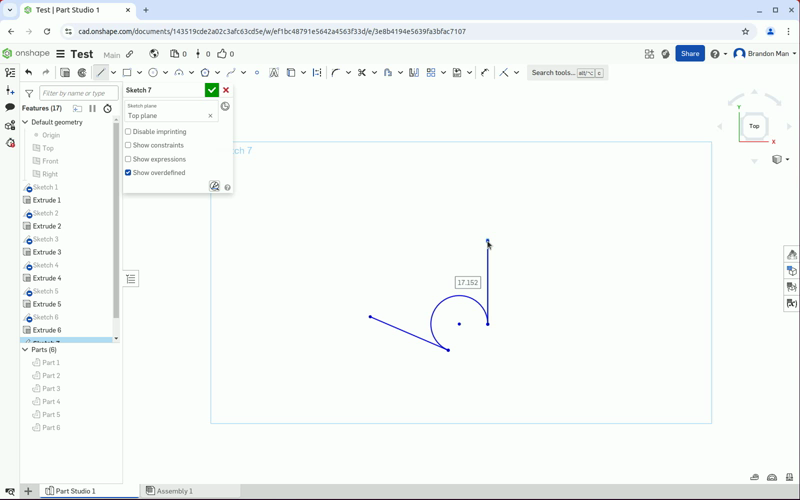
key(a)
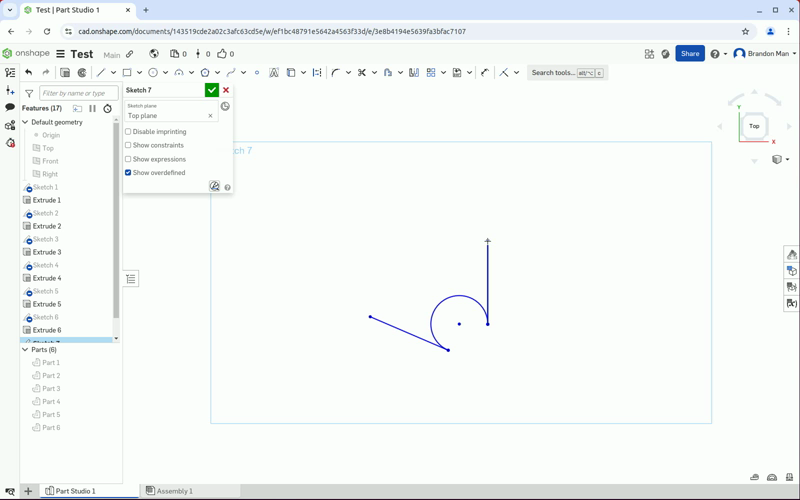
mouse_move(487, 240)
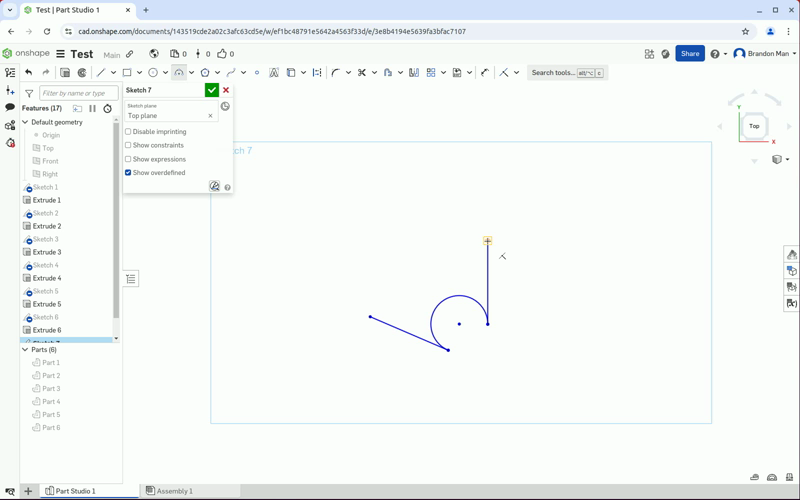
click(487, 240)
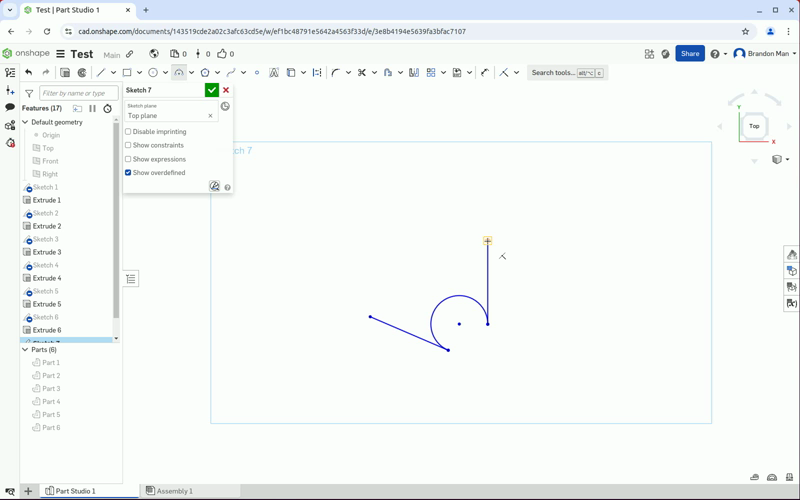
key_down(shift)
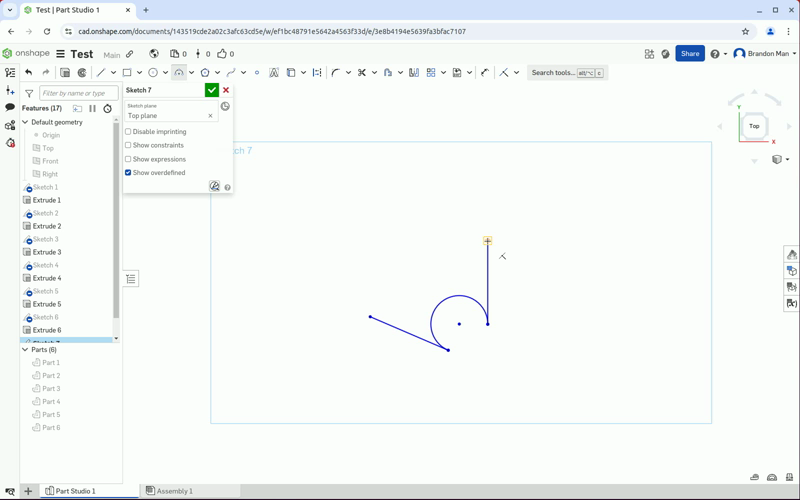
mouse_move(448, 214)
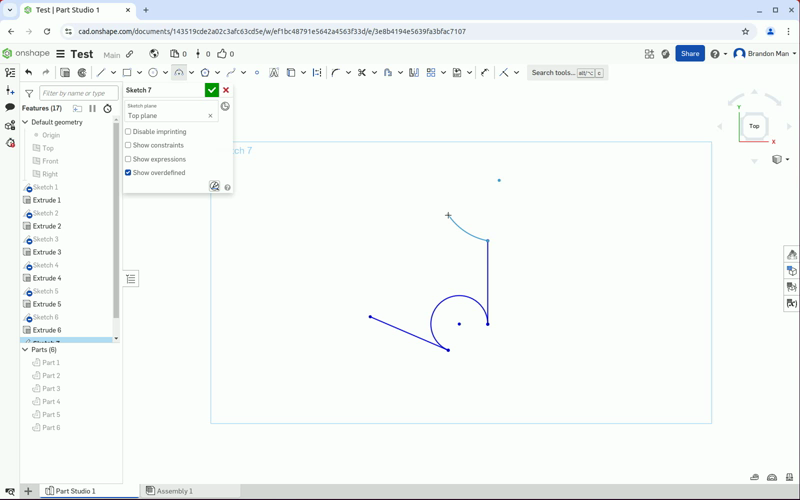
click(448, 214)
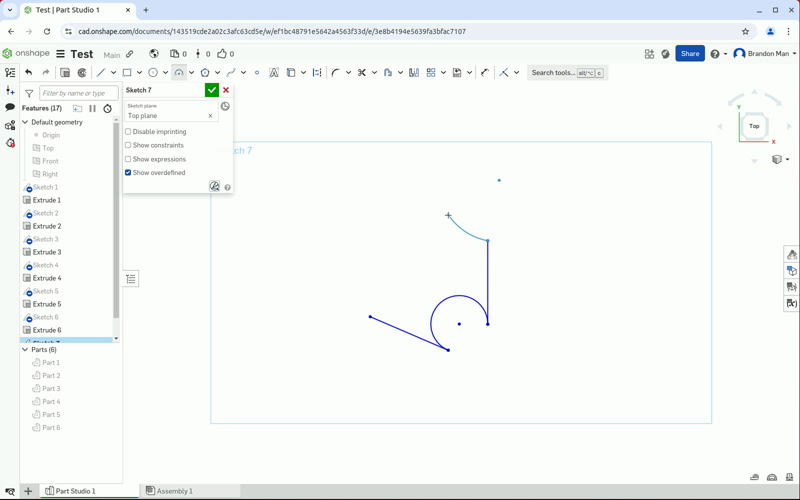
mouse_move(443, 264)
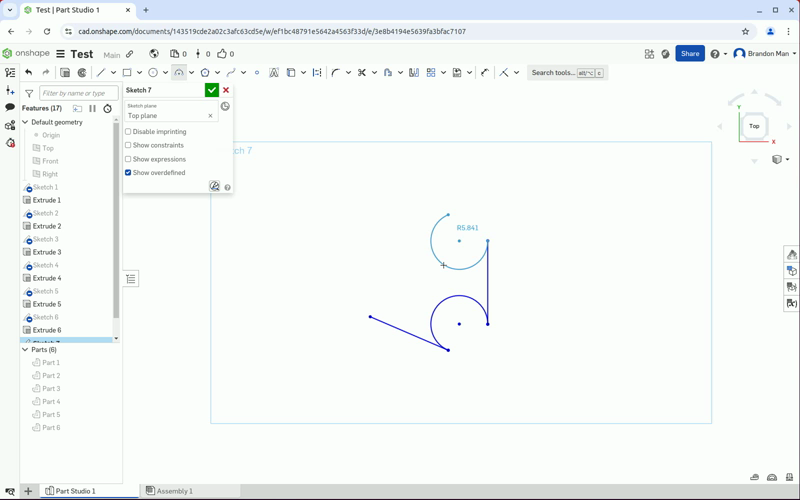
click(443, 264)
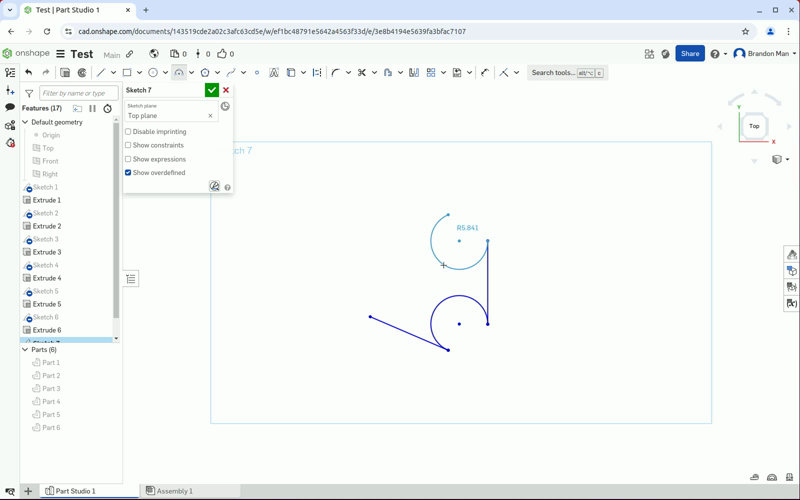
key_up(shift)
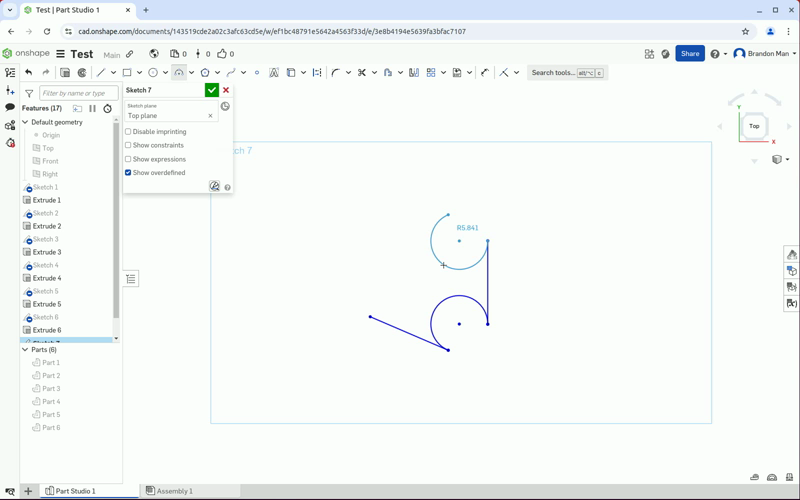
key(esc)
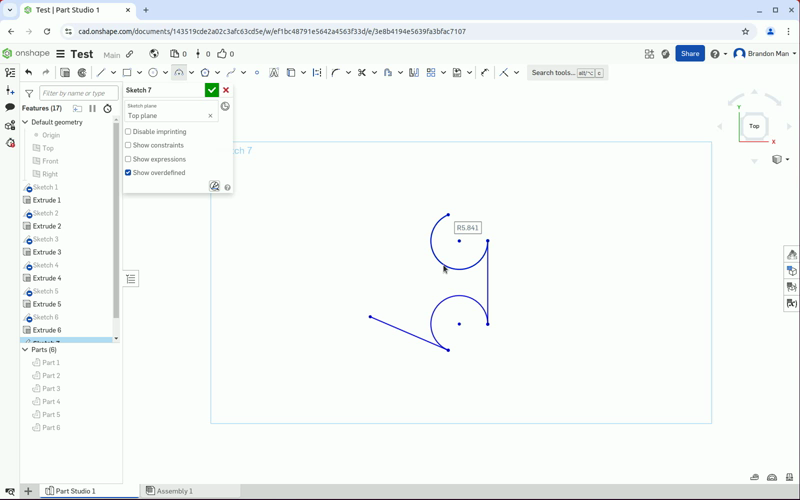
key(l)
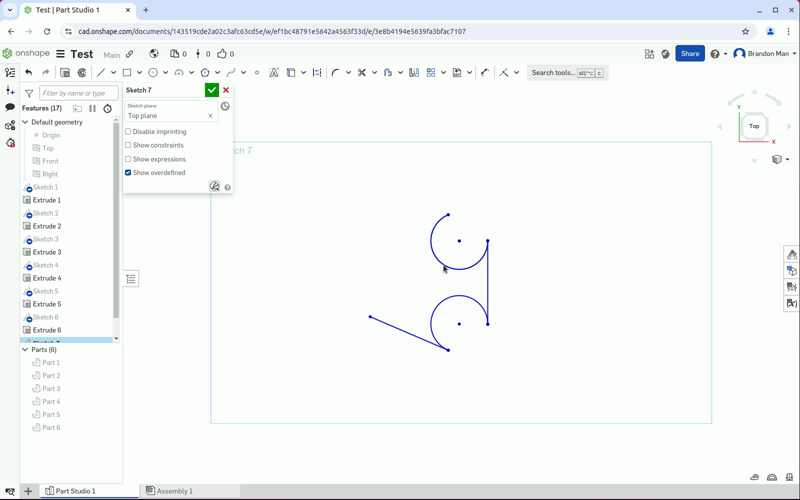
mouse_move(448, 214)
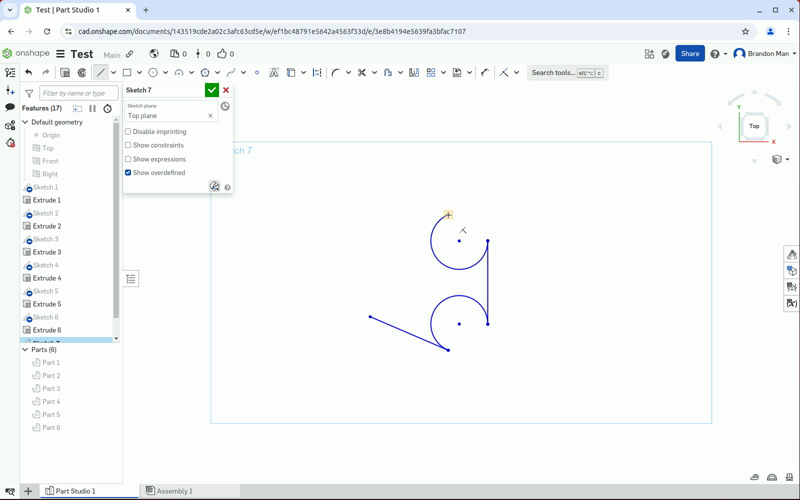
click(448, 214)
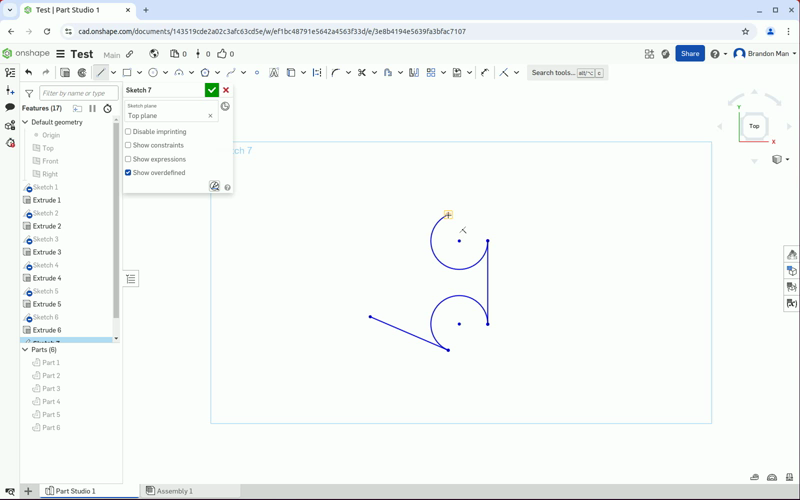
key_down(shift)
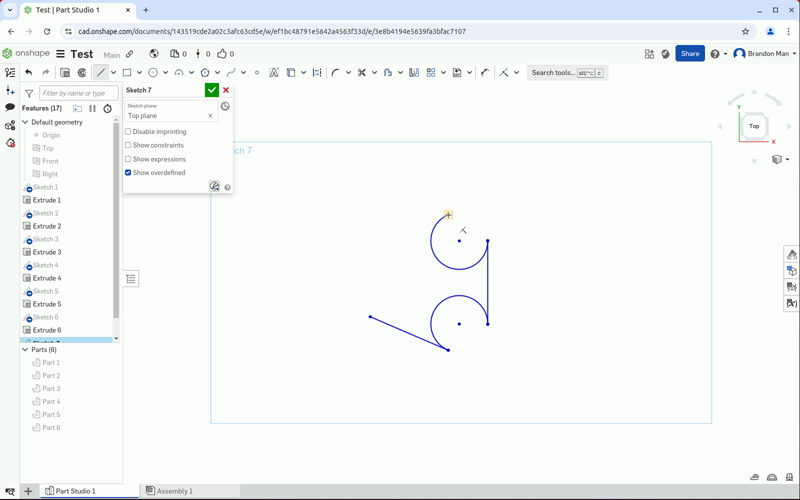
mouse_move(370, 247)
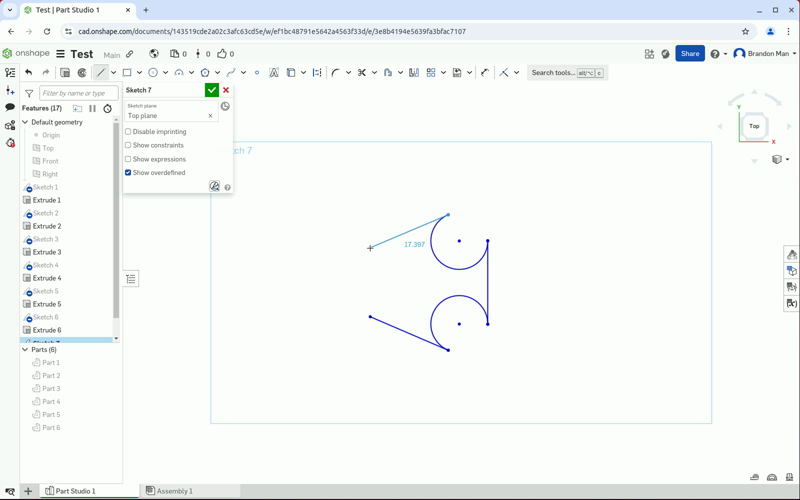
click(370, 247)
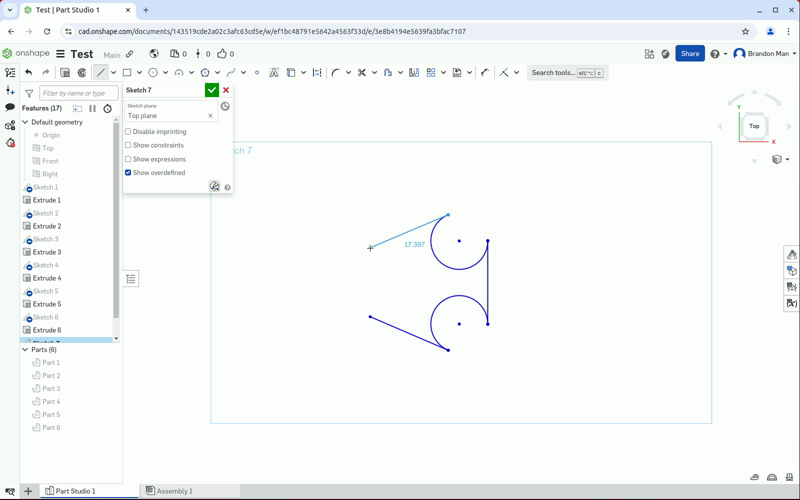
key_up(shift)
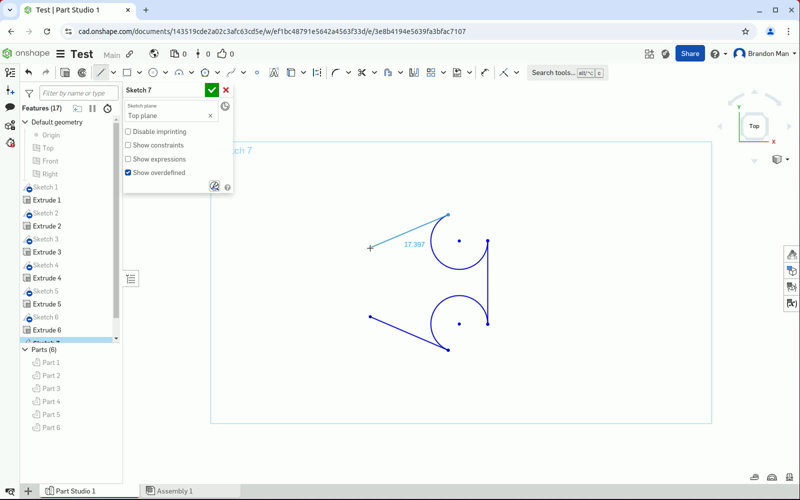
key(esc)
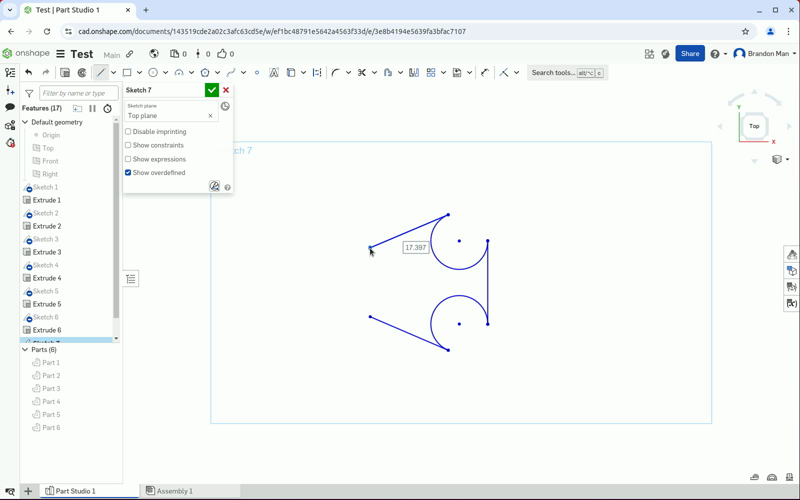
key(a)
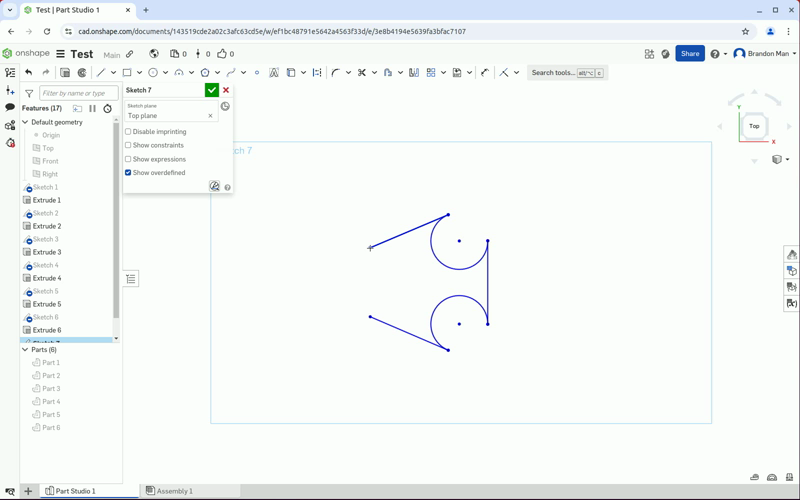
mouse_move(370, 247)
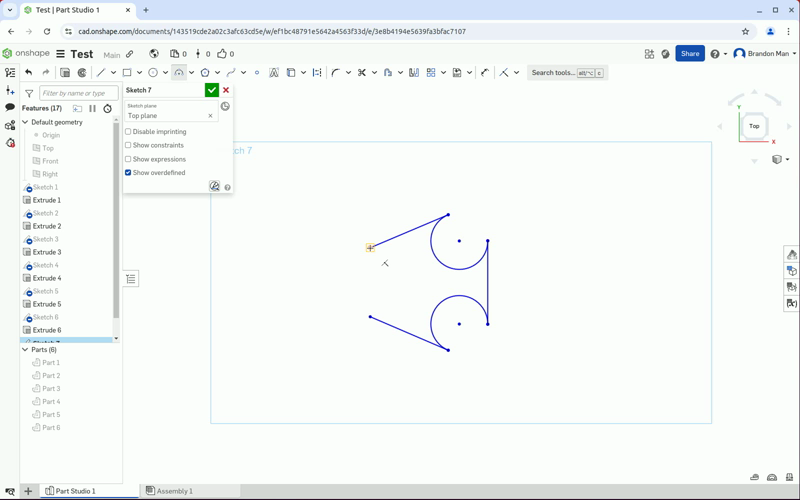
click(370, 247)
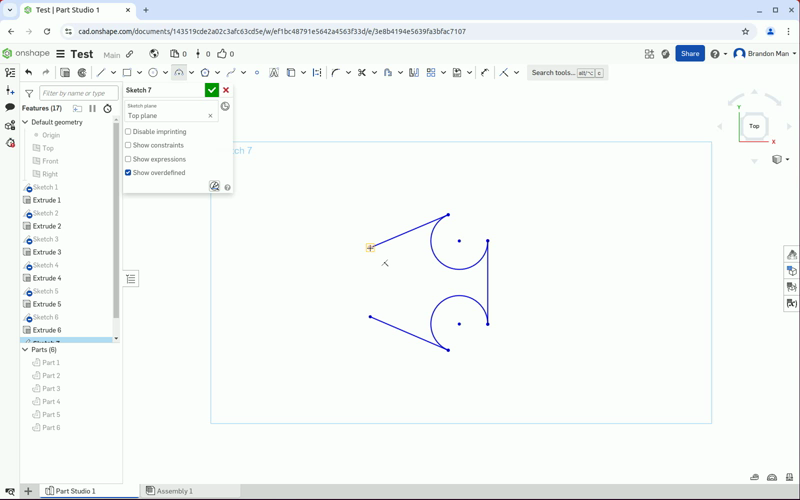
mouse_move(370, 316)
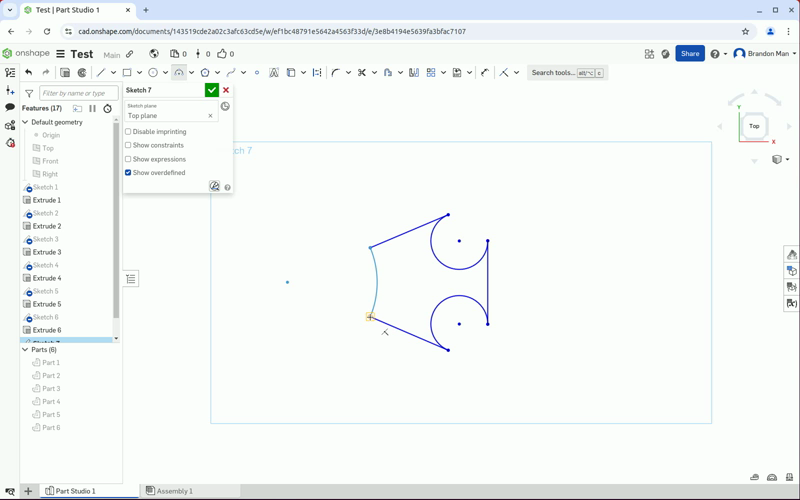
click(370, 316)
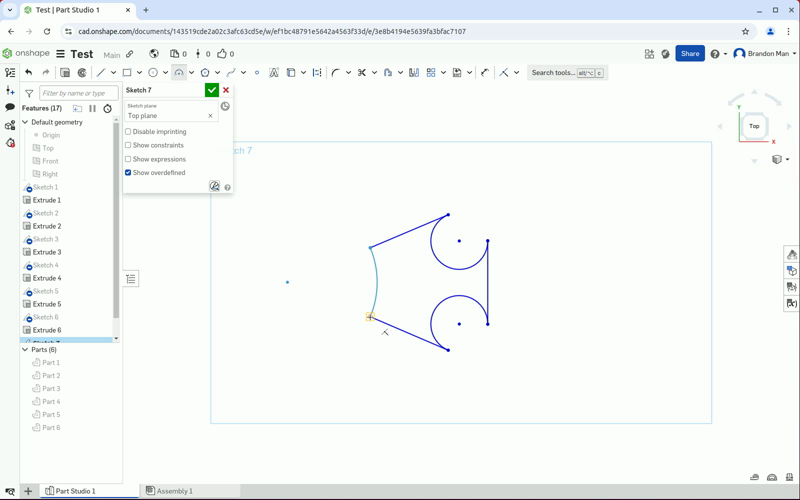
key_down(shift)
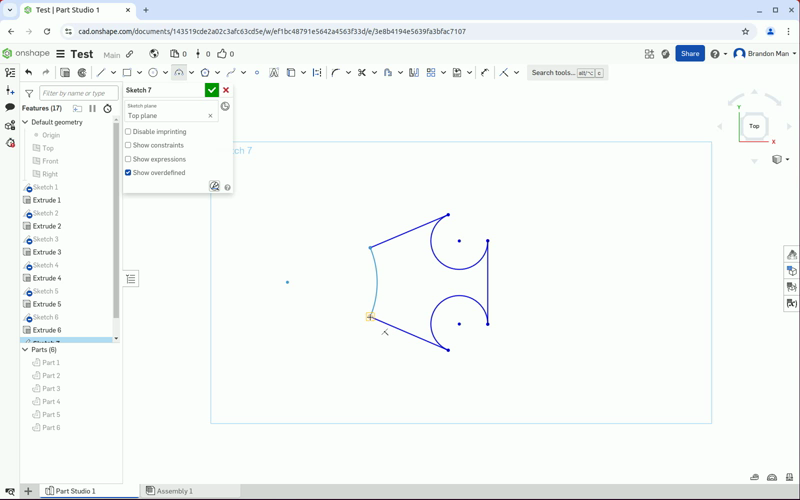
mouse_move(422, 282)
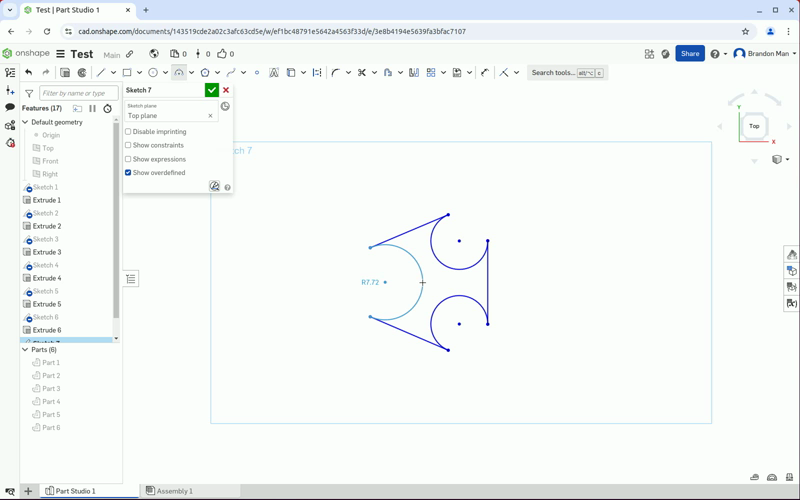
click(422, 282)
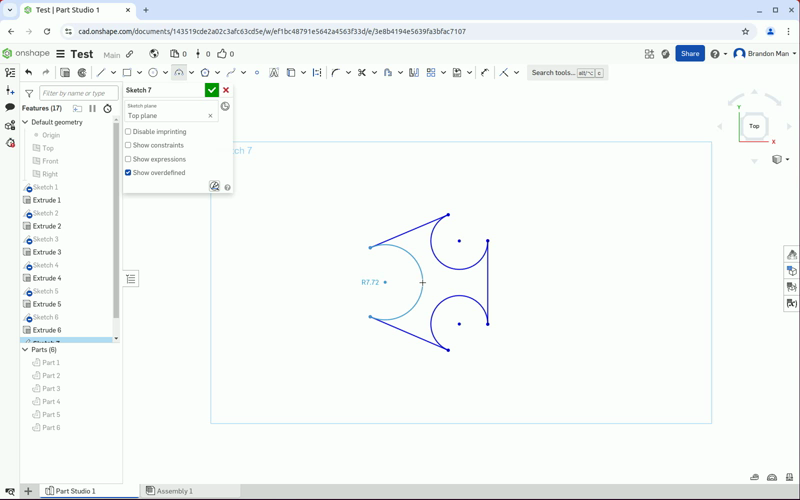
key_up(shift)
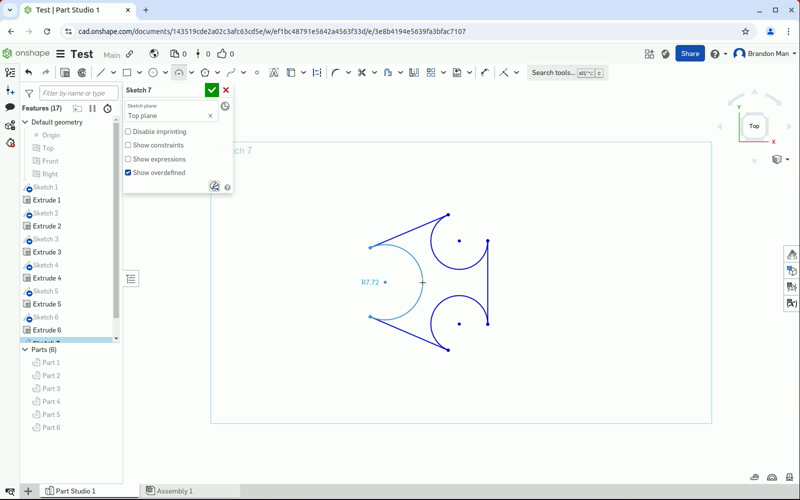
key(esc)
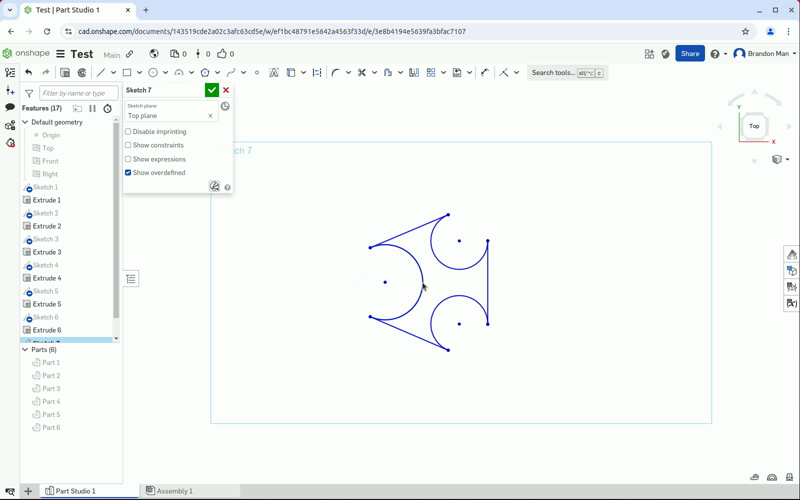
mouse_move(420, 310)
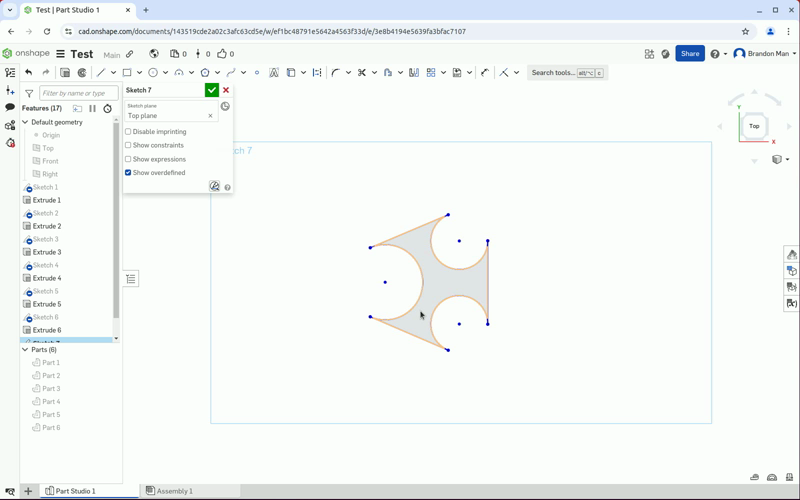
click(420, 310)
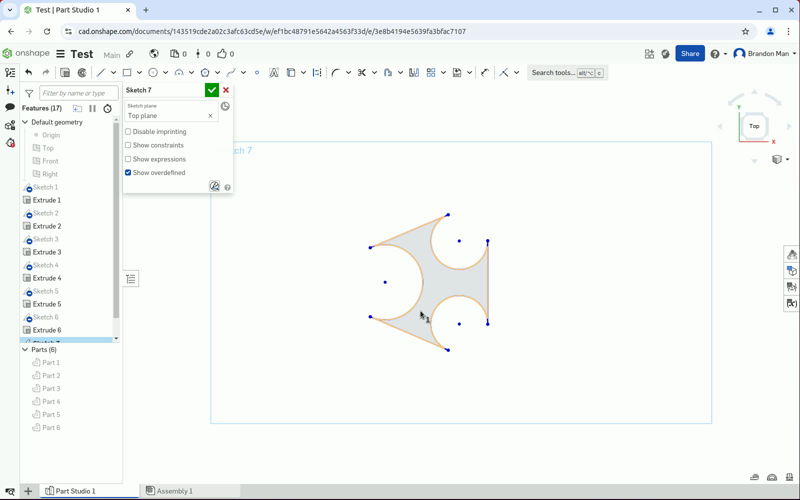
mouse_move(73, 352)
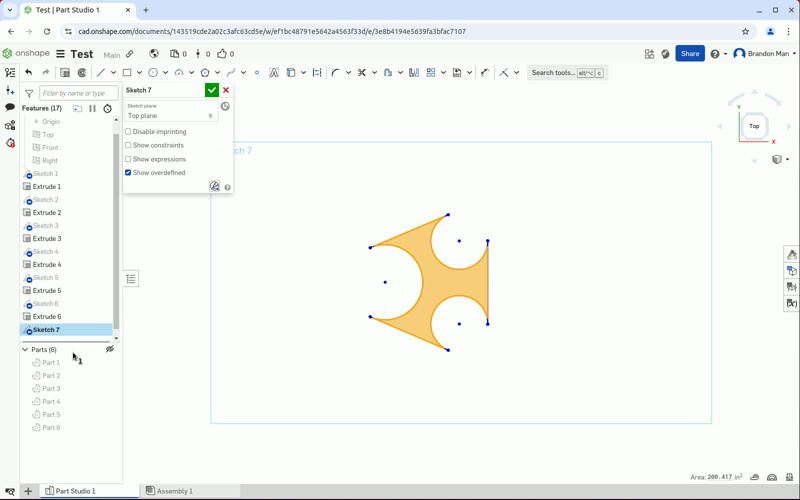
key(shift+y)
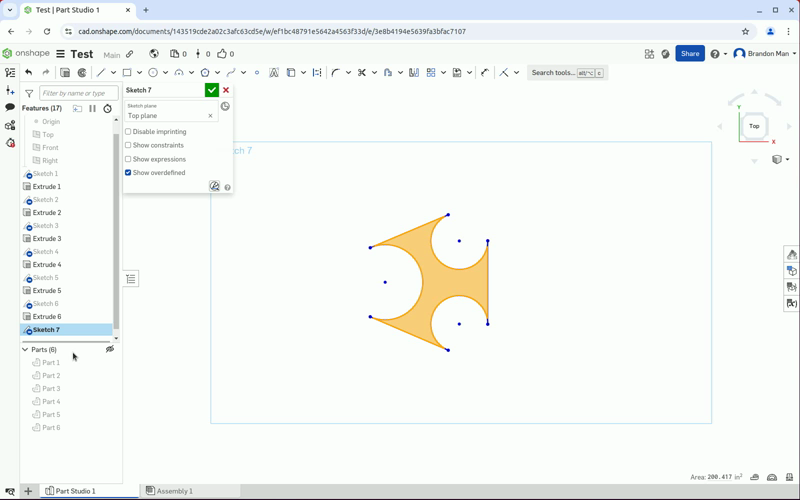
key(shift+e)
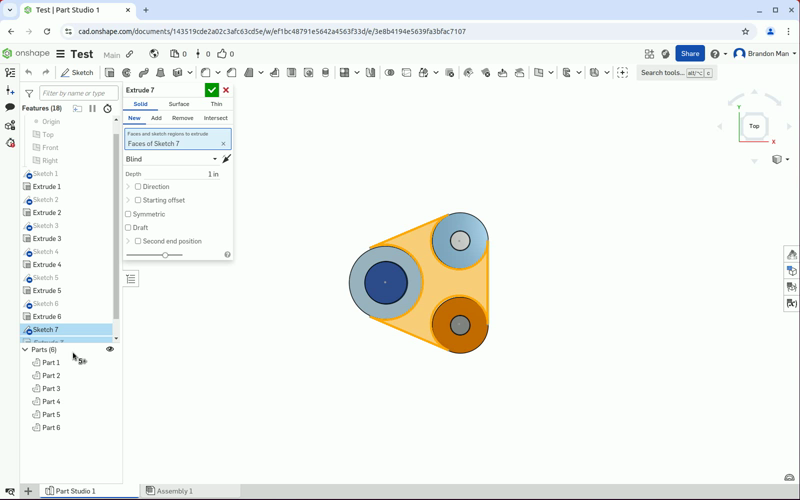
mouse_move(143, 106)
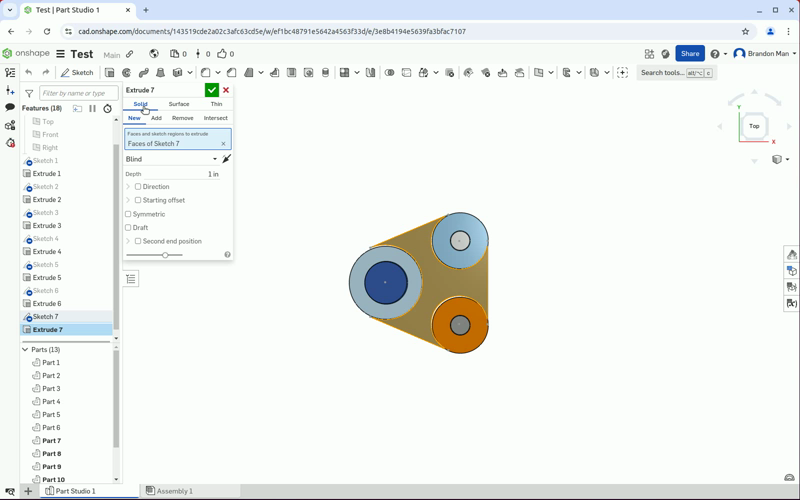
click(143, 106)
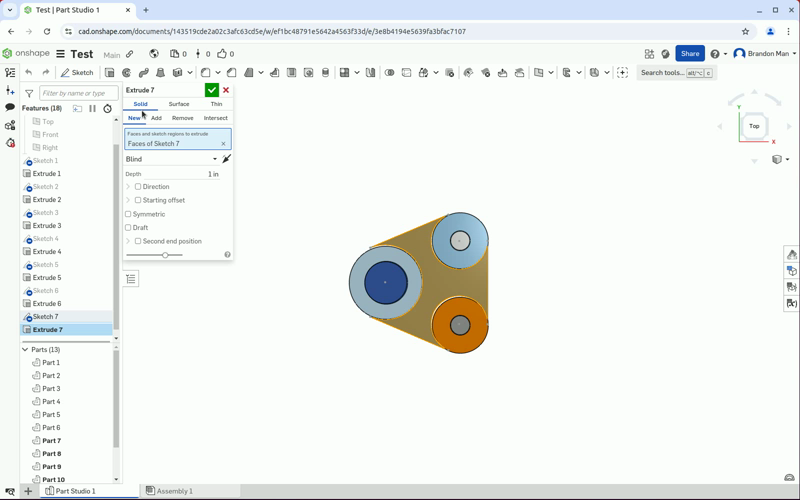
mouse_move(137, 120)
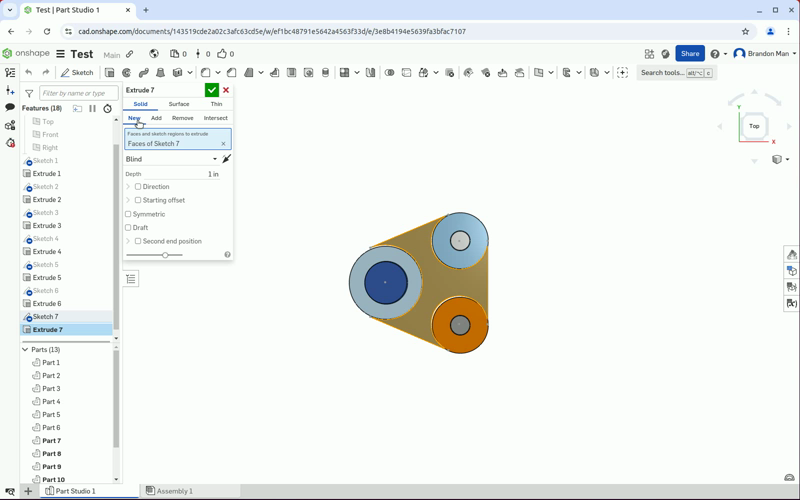
click(137, 120)
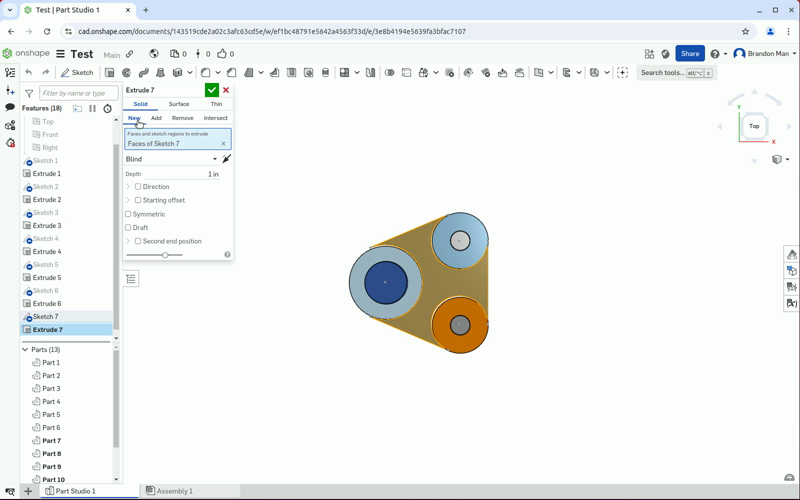
key(tab, 4)
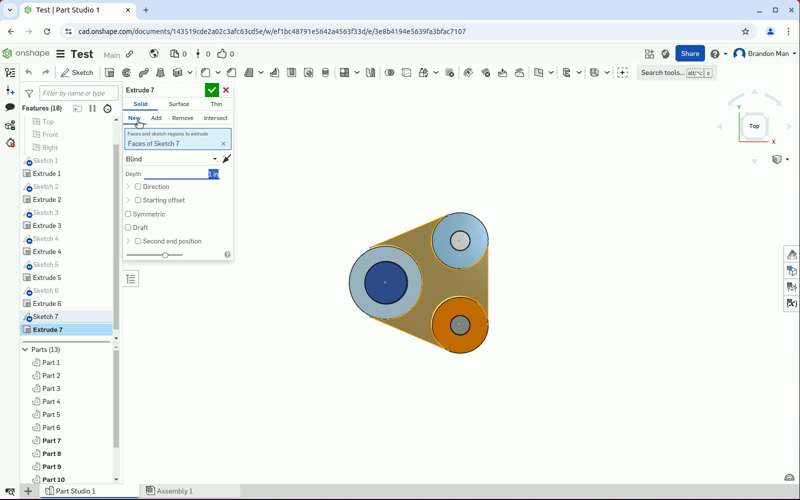
text(3.37)
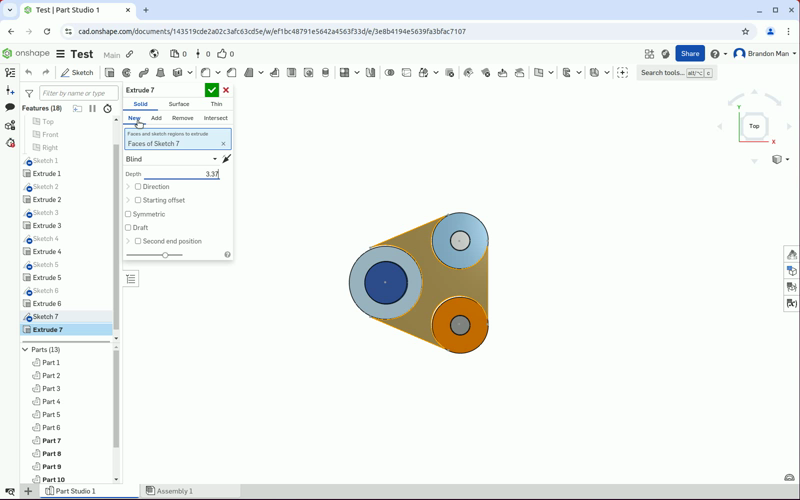
key(enter)
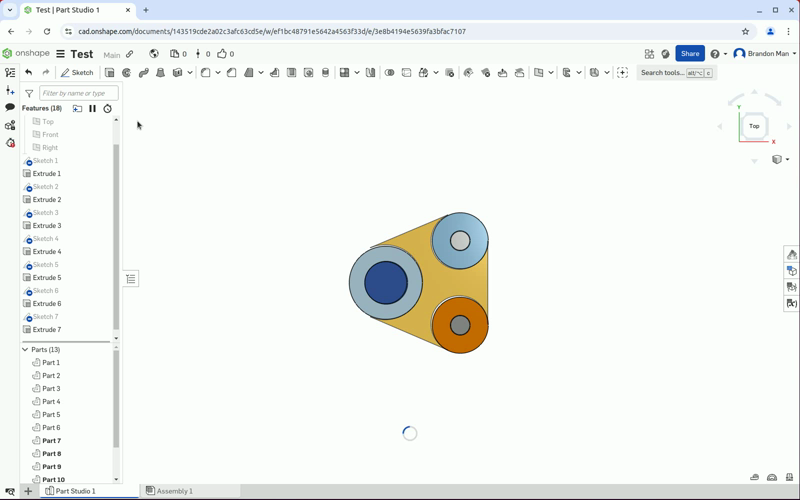
key(shift+h)
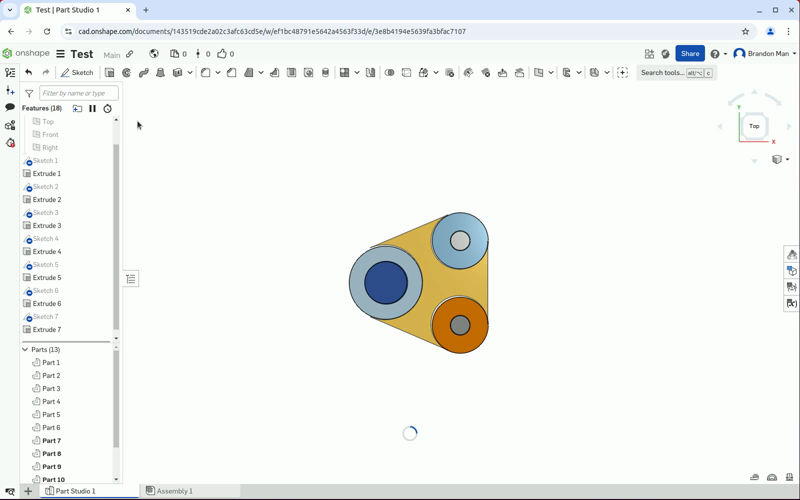
key(shift+h)
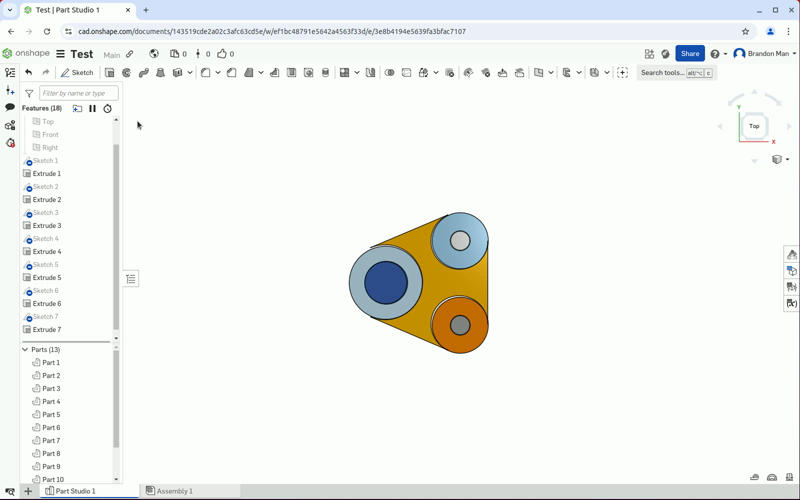
mouse_move(69, 163)
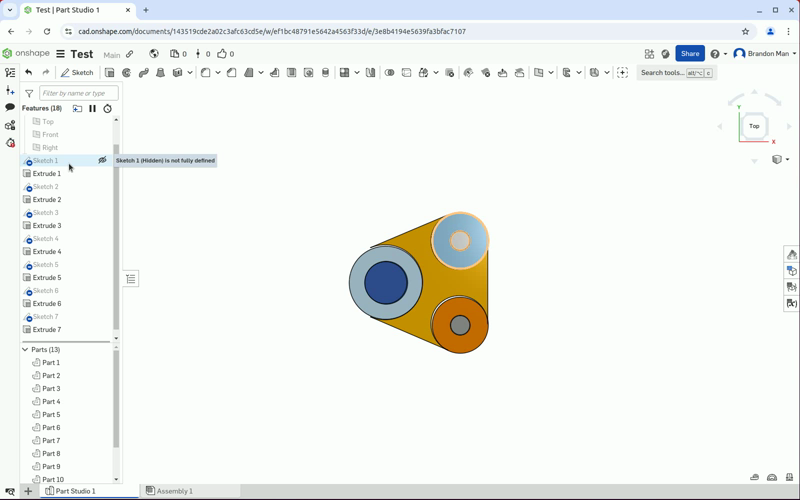
click(69, 163)
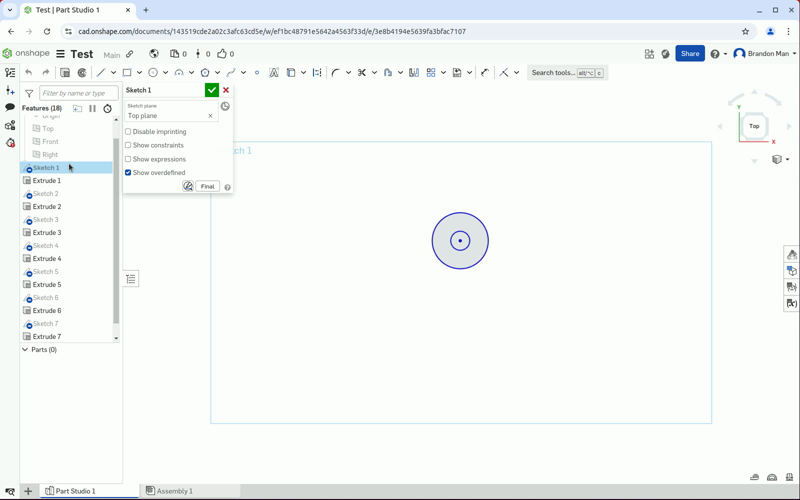
mouse_move(229, 92)
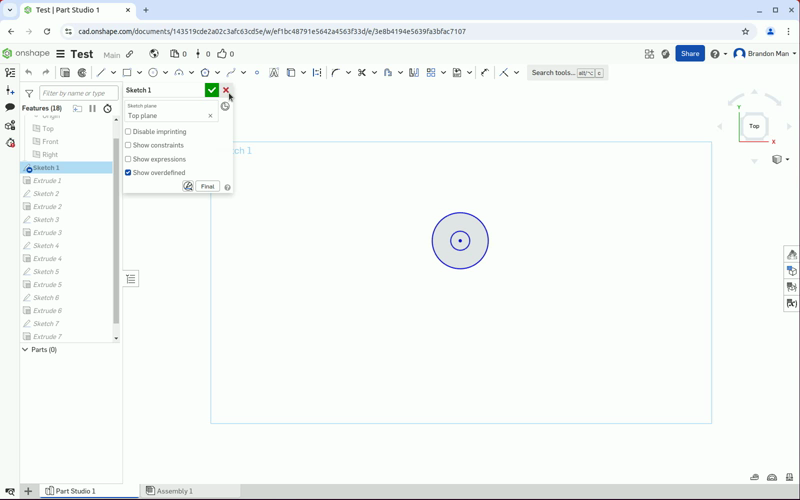
click(229, 92)
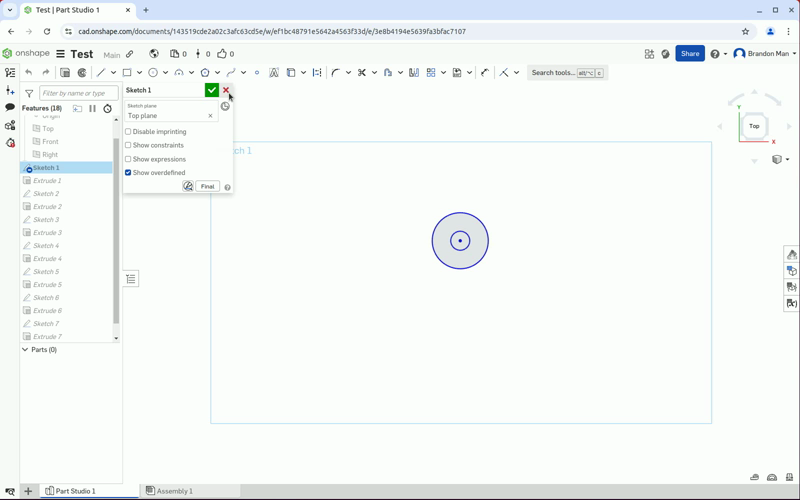
key(shift+s)
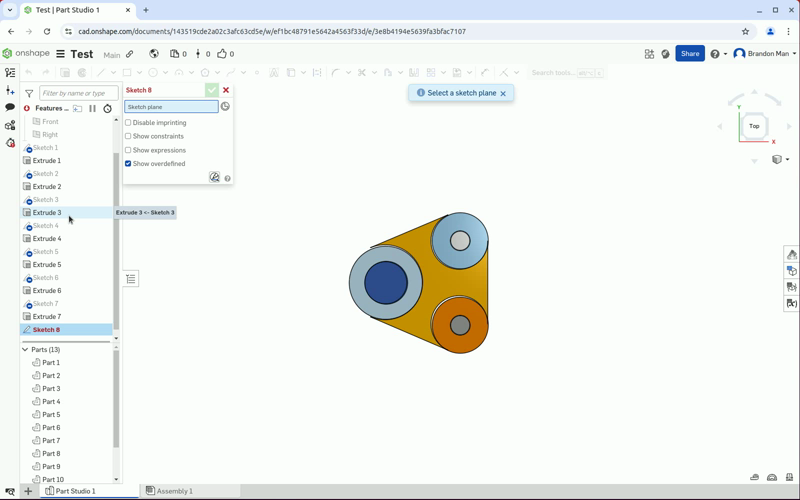
scroll(3)
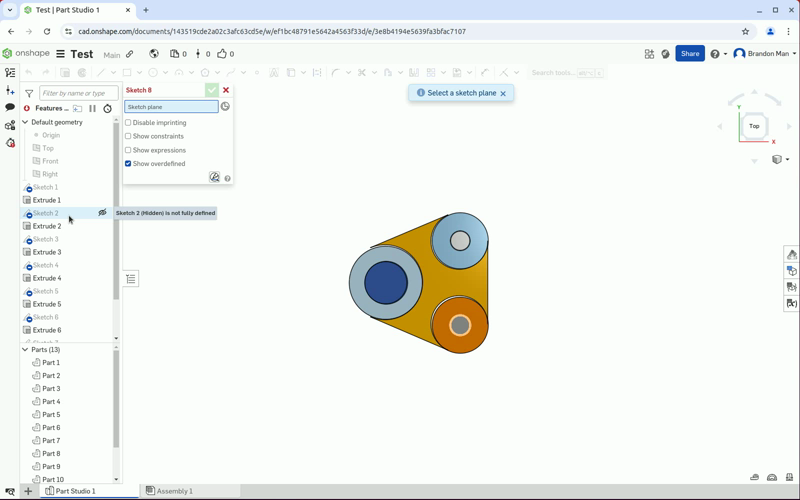
mouse_move(69, 150)
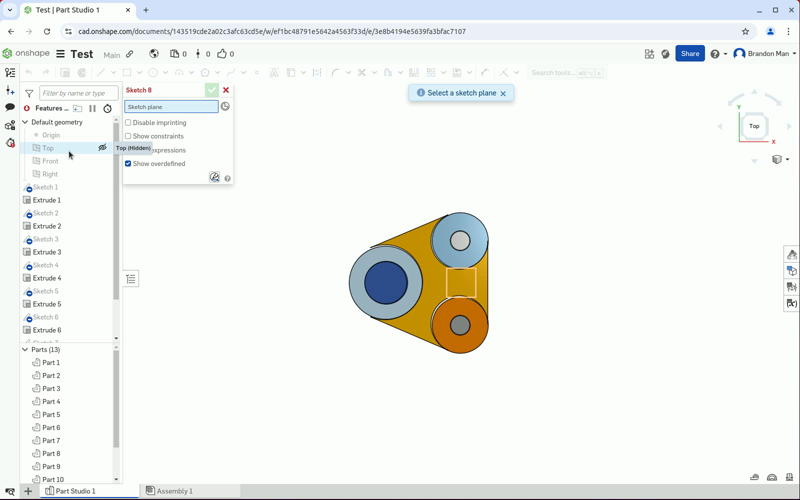
click(69, 150)
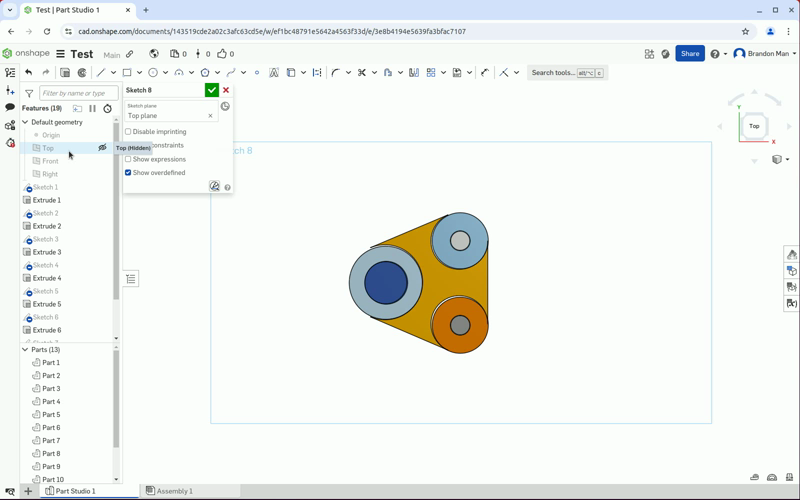
mouse_move(69, 352)
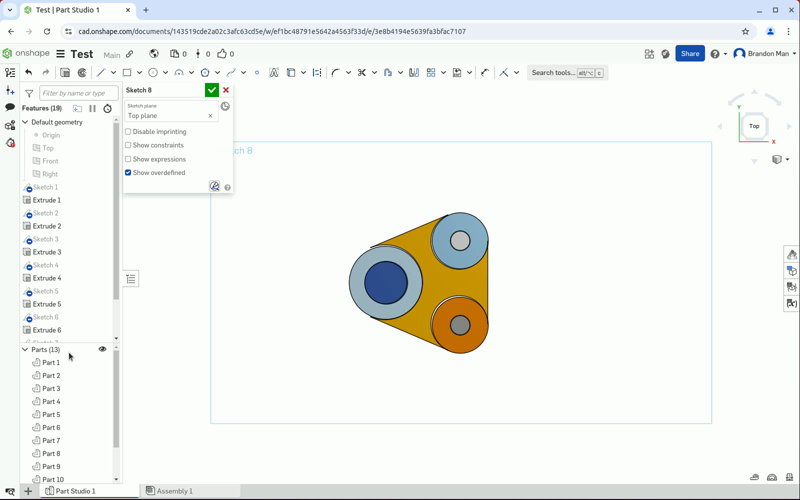
key(y)
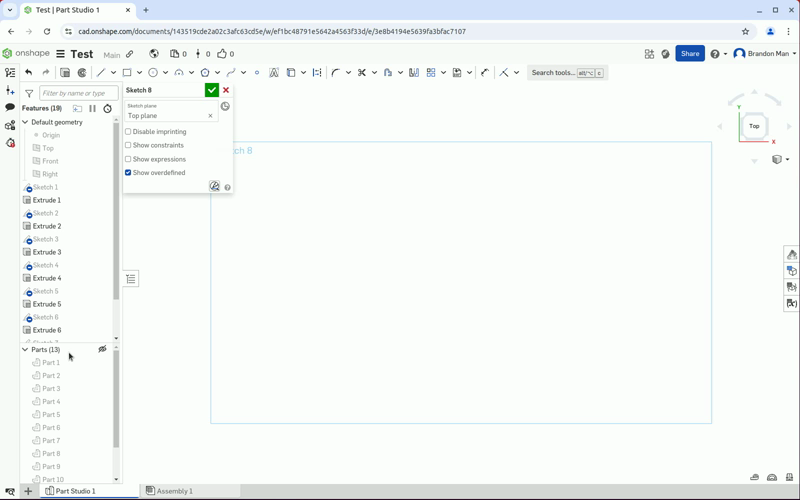
key(c)
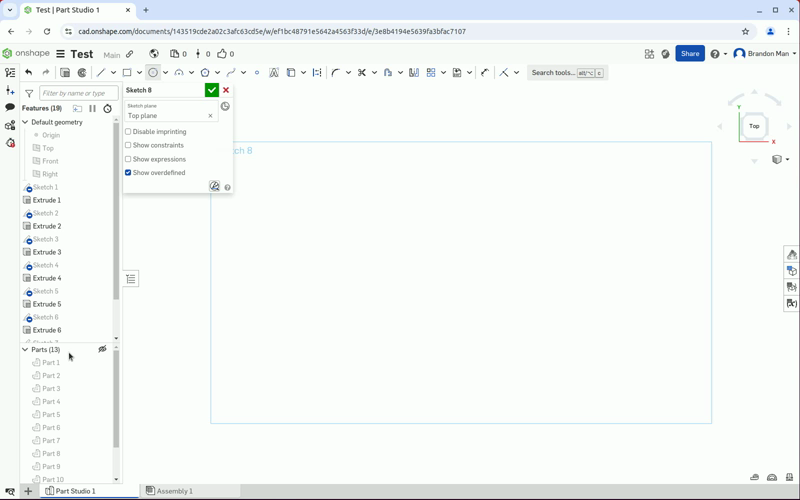
key_down(shift)
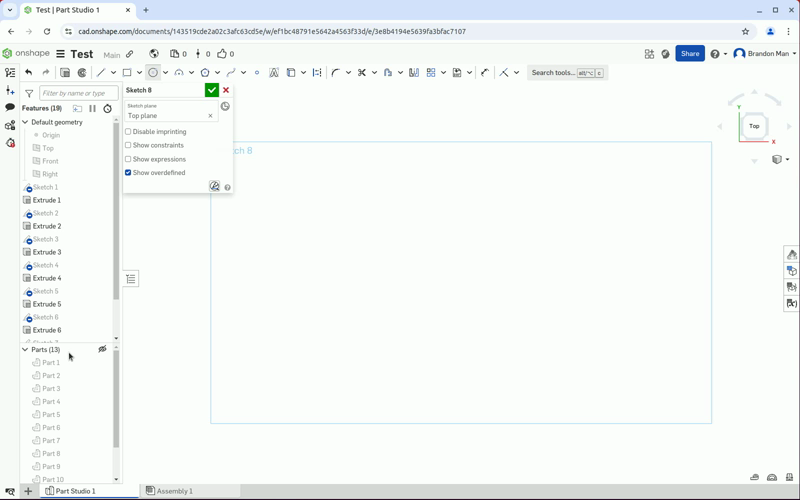
mouse_move(385, 282)
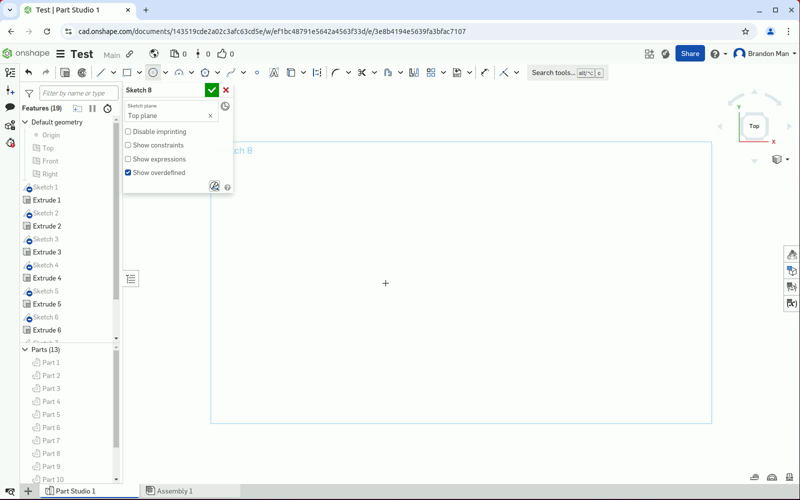
click(385, 282)
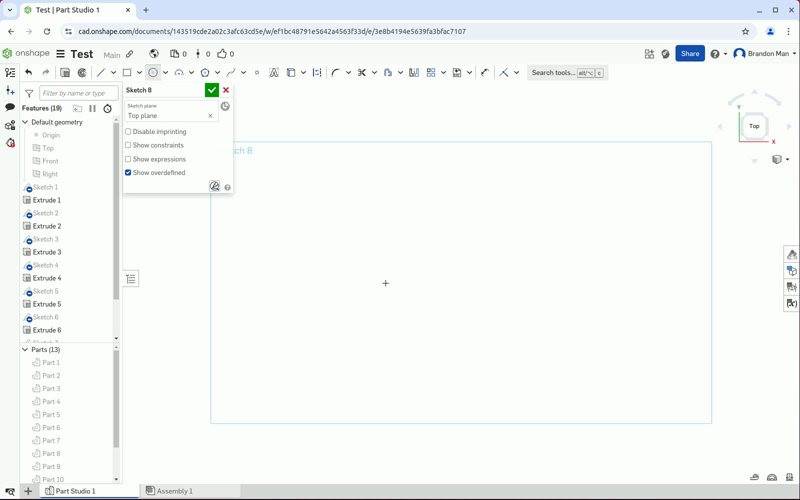
key_up(shift)
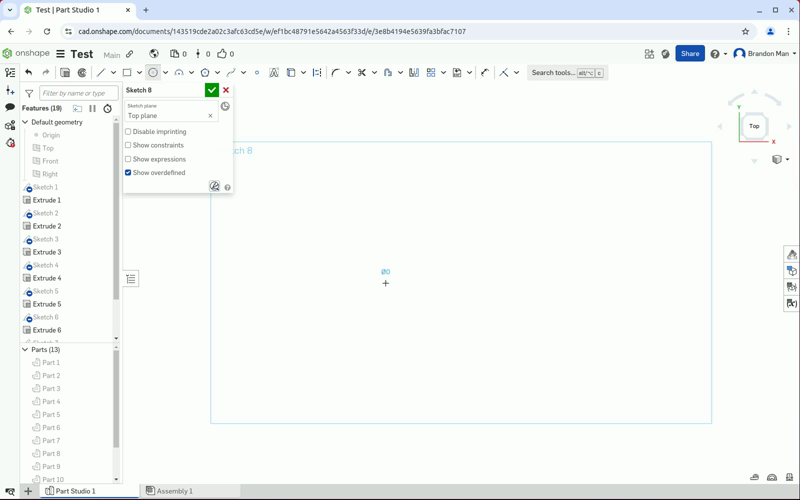
mouse_move(422, 282)
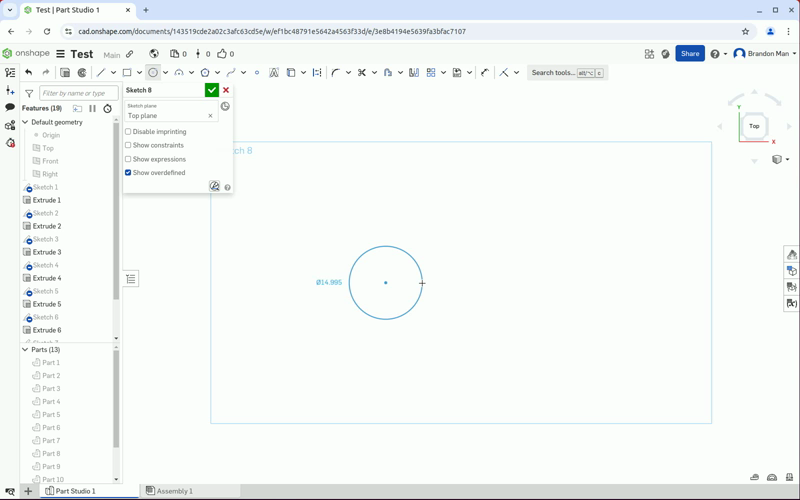
click(422, 282)
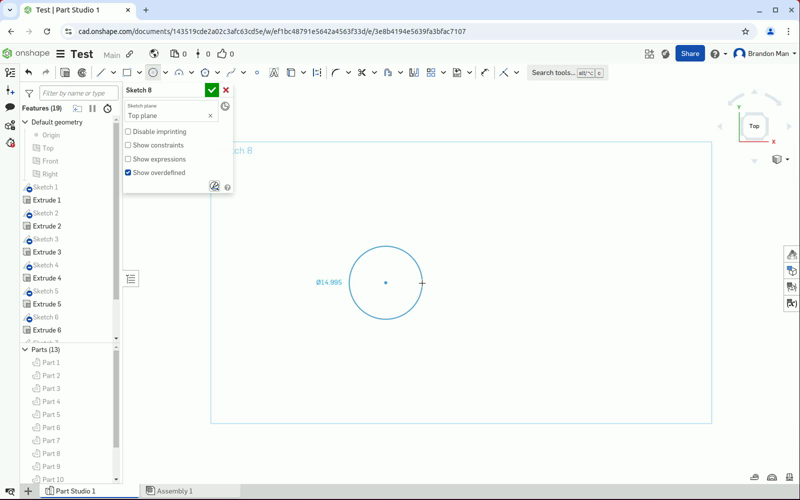
key(esc)
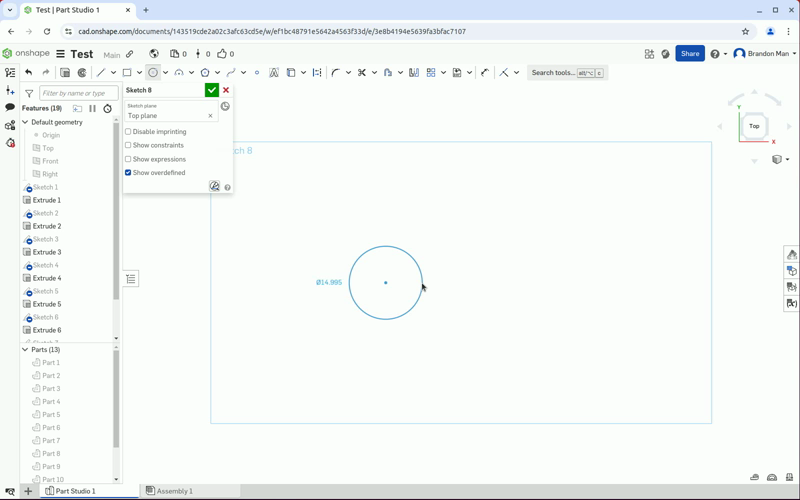
key(c)
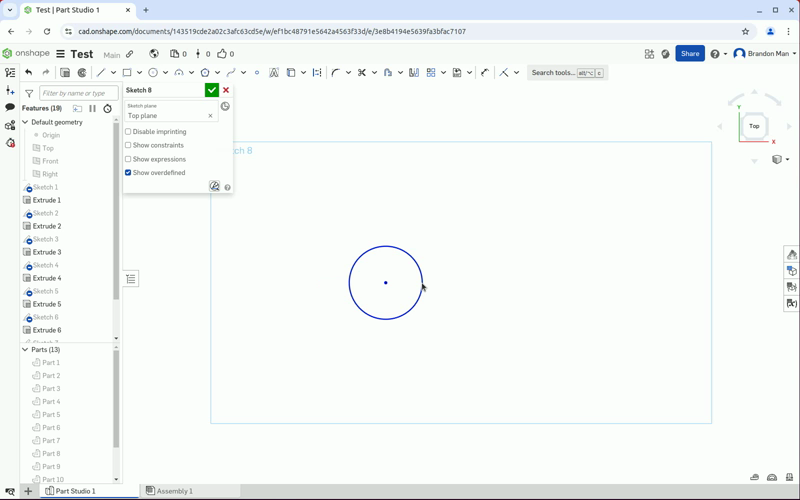
key_down(shift)
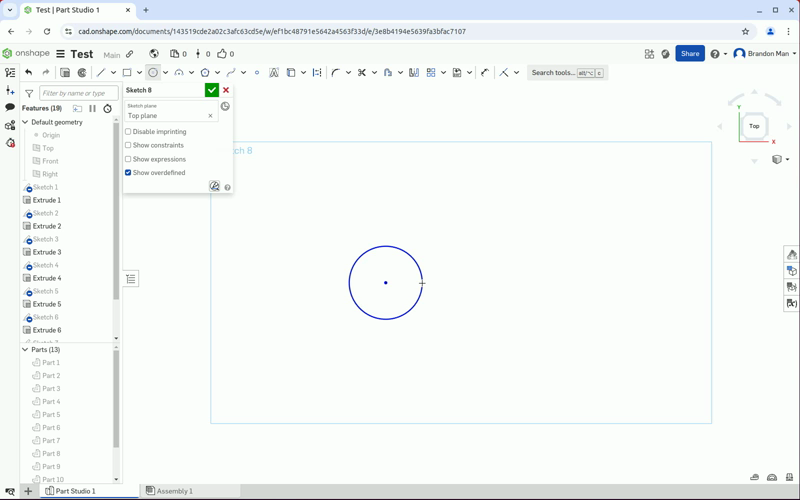
mouse_move(385, 282)
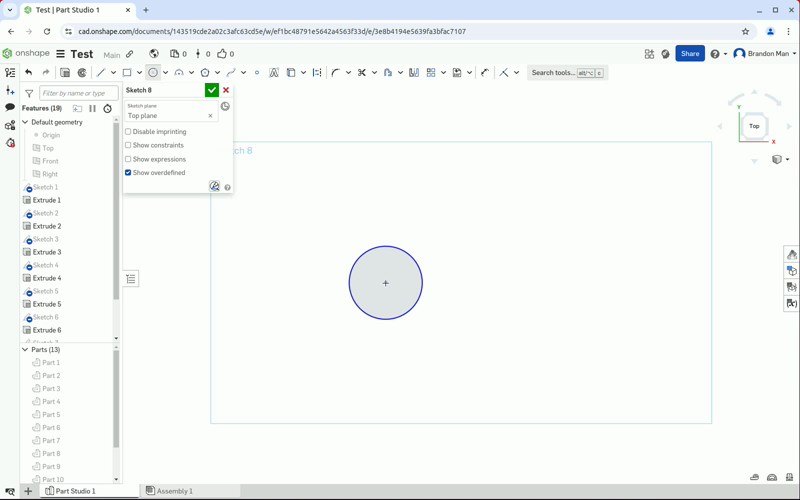
click(385, 282)
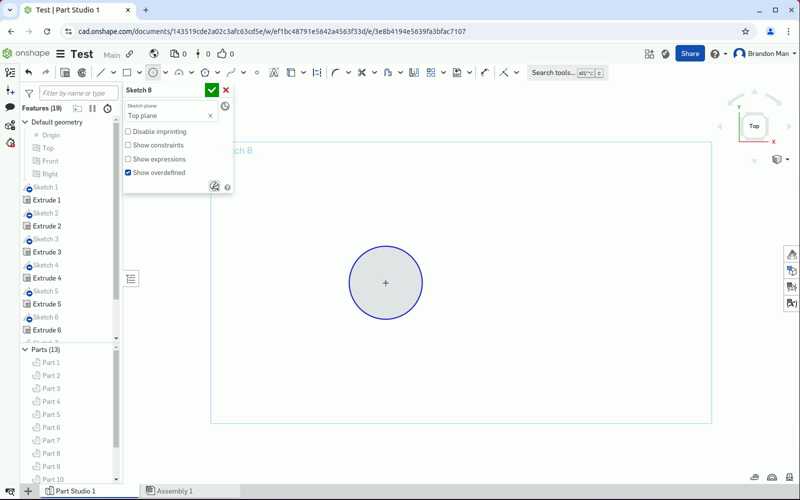
key_up(shift)
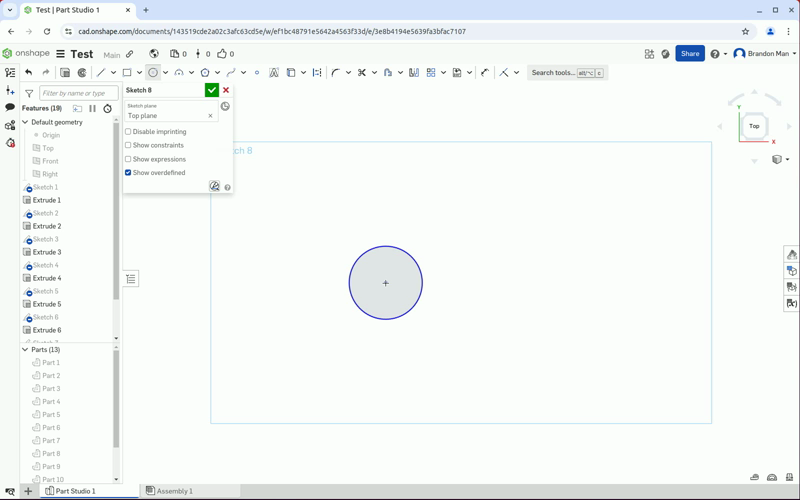
mouse_move(406, 282)
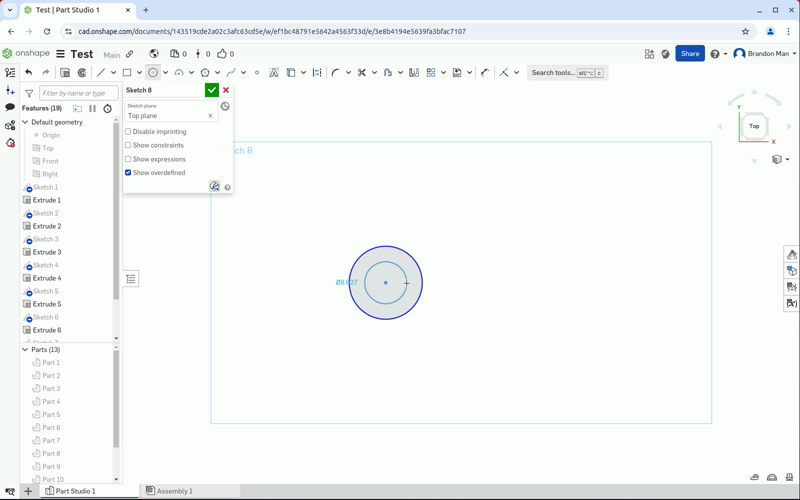
click(406, 282)
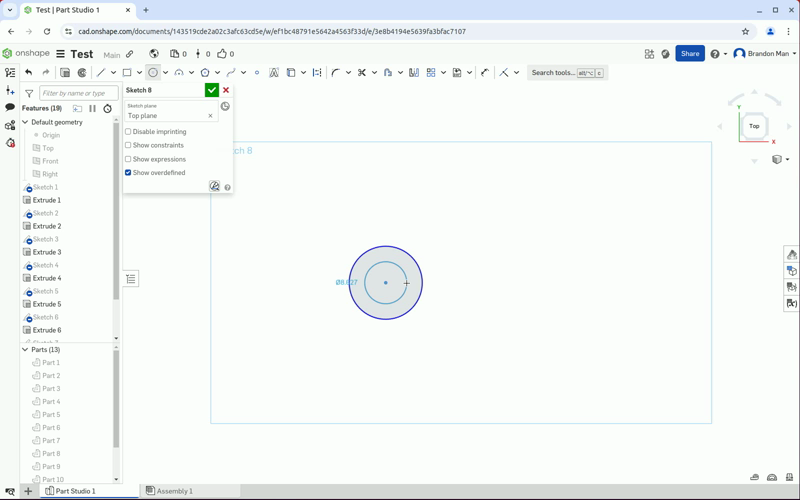
key(esc)
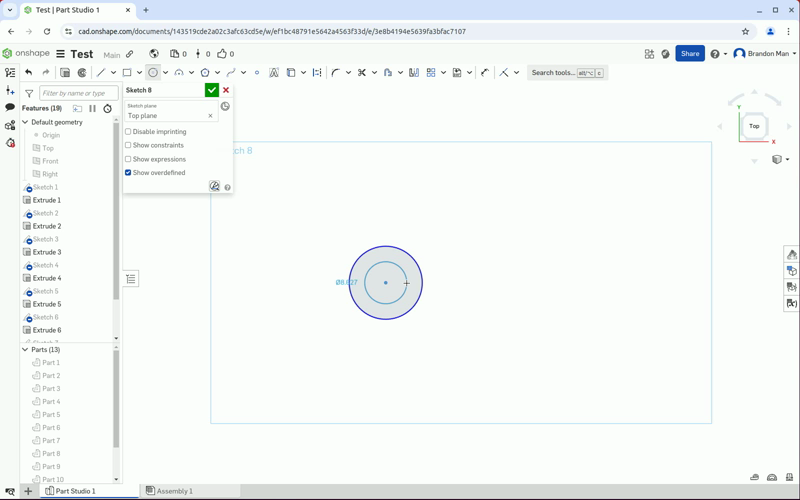
mouse_move(412, 279)
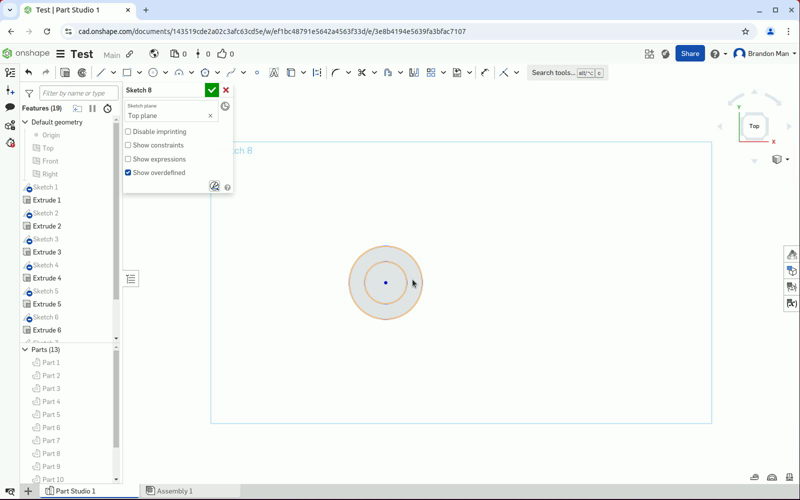
click(412, 279)
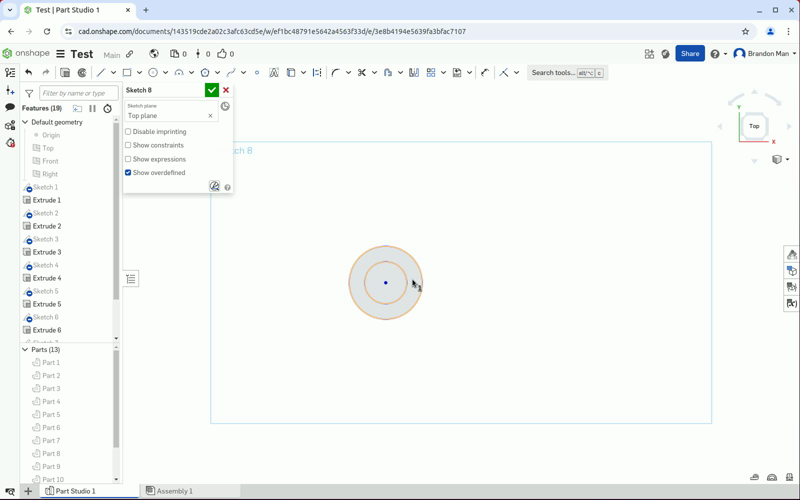
mouse_move(69, 352)
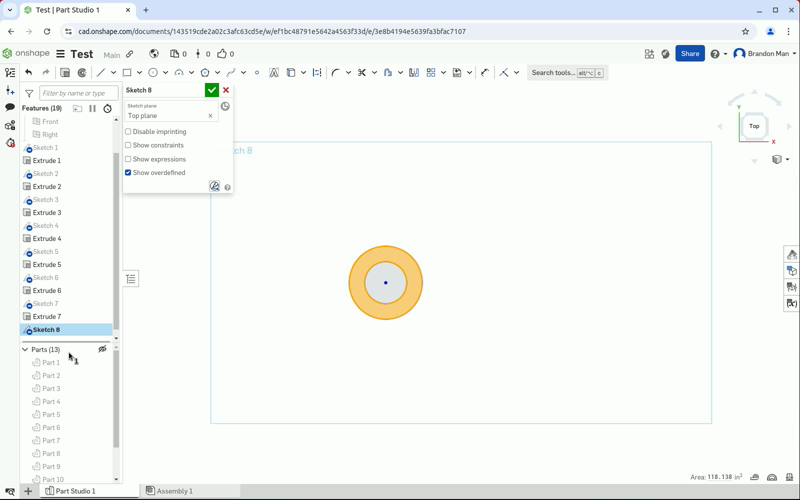
key(shift+y)
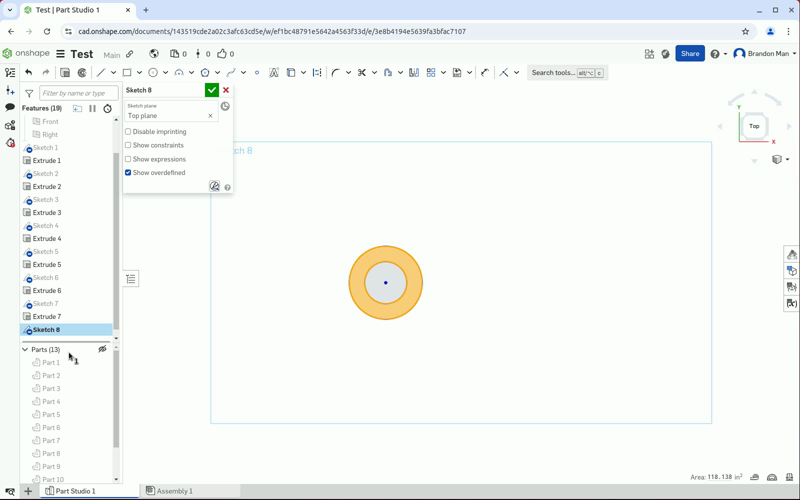
key(shift+e)
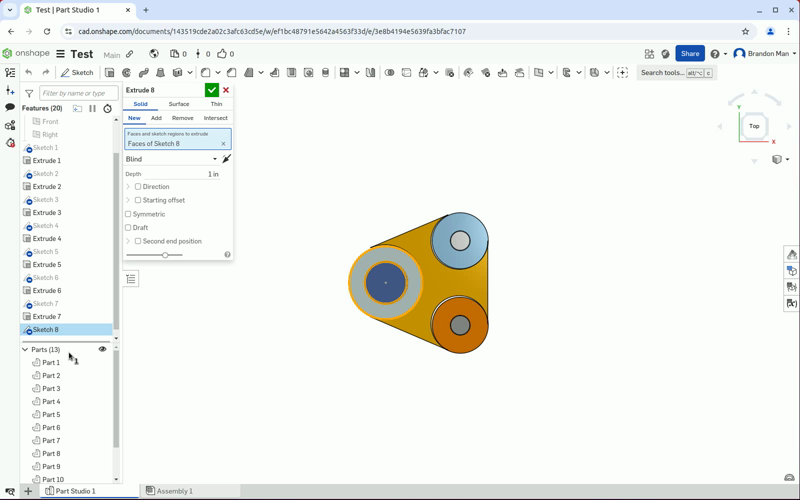
mouse_move(143, 106)
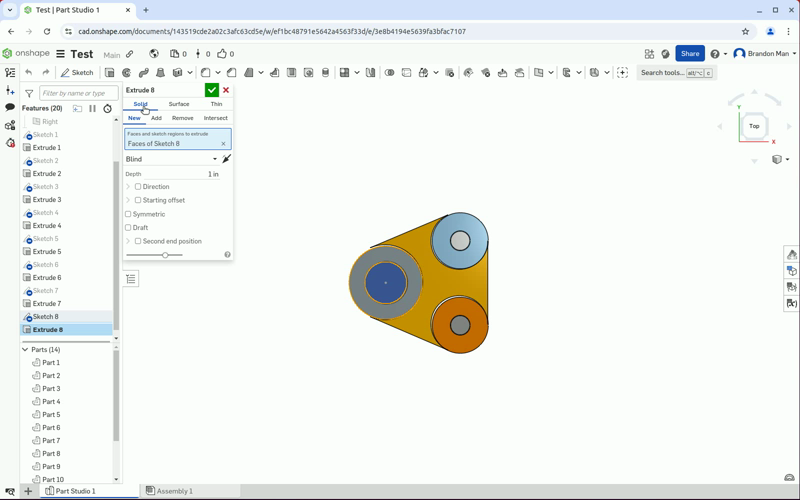
click(143, 106)
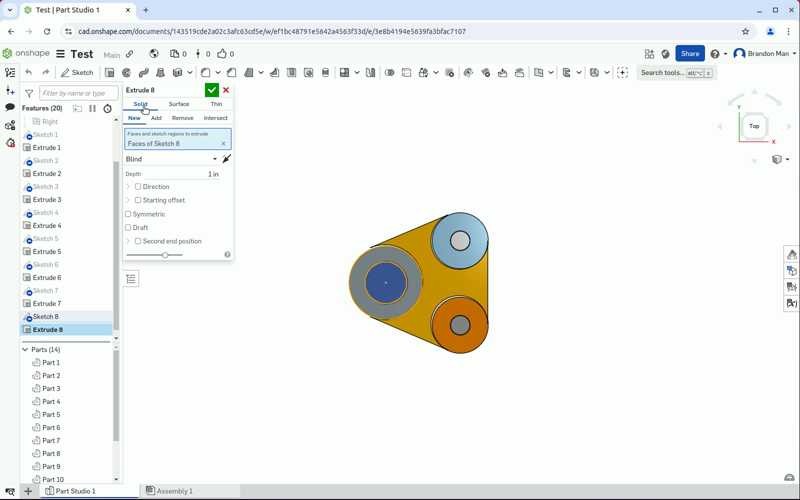
mouse_move(137, 120)
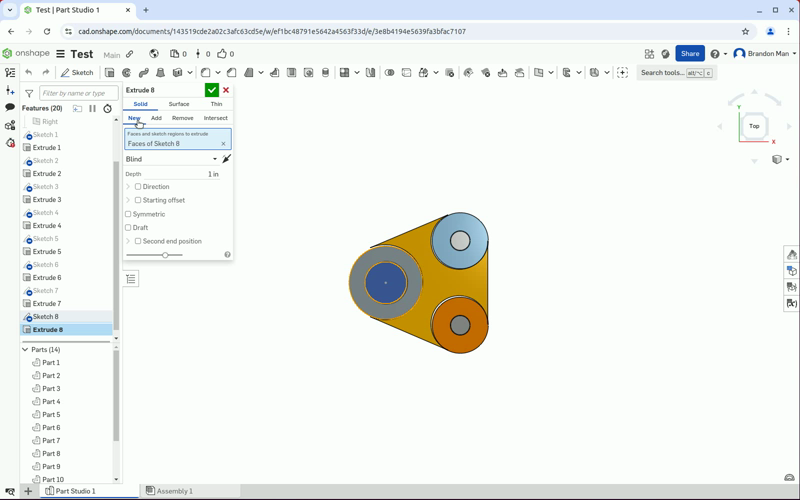
click(137, 120)
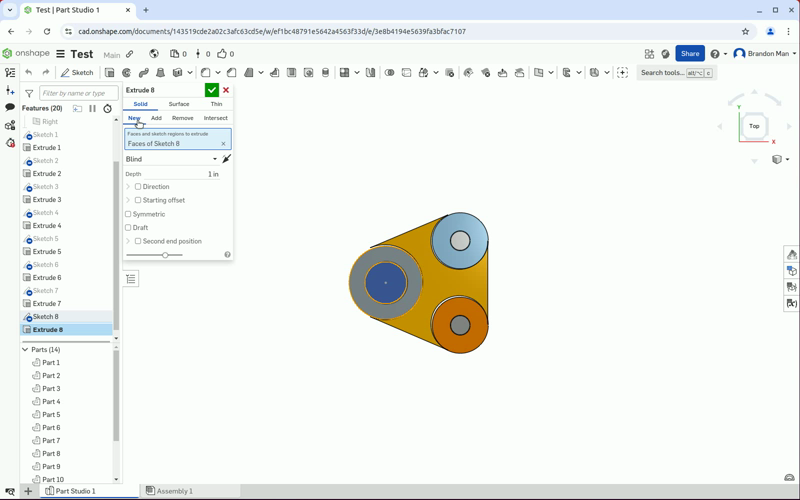
key(tab, 4)
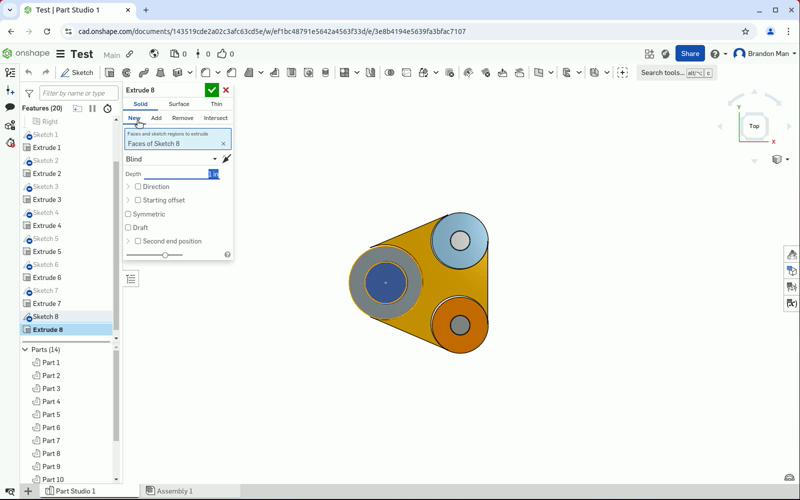
text(12.276)
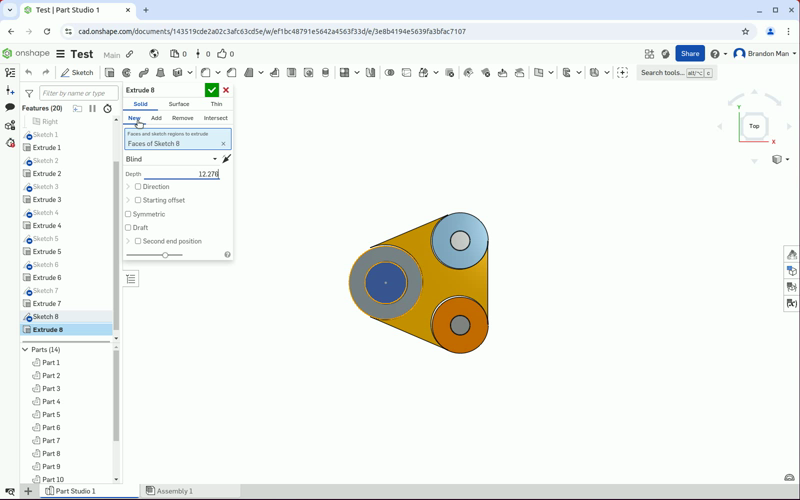
key(enter)
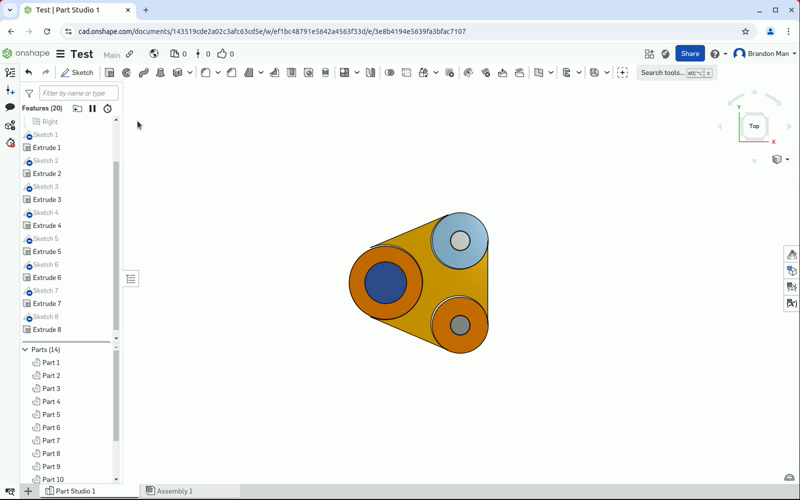
key(shift+h)
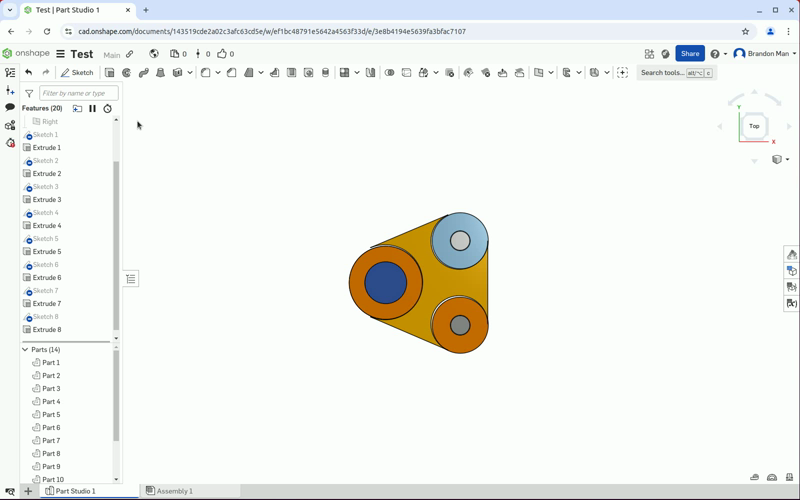
key(shift+h)
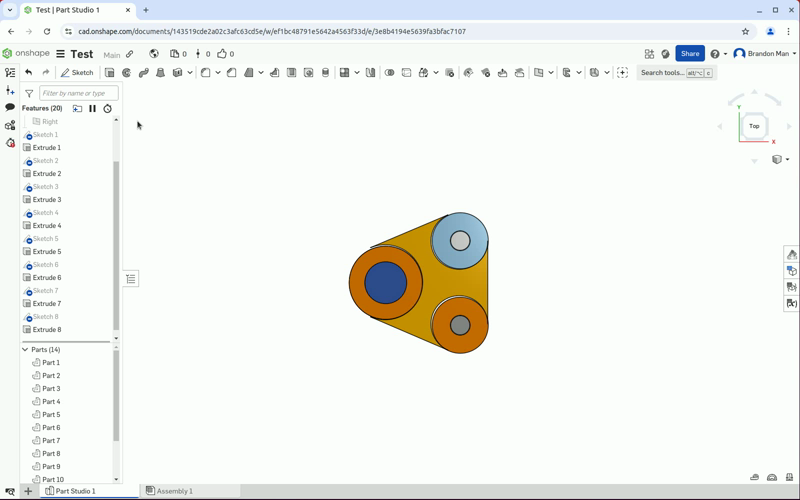
key(shift+7)
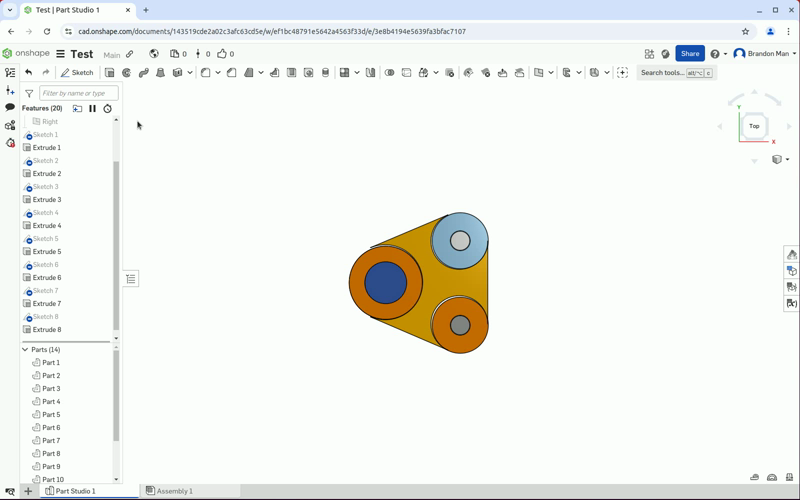
key(up, 3)
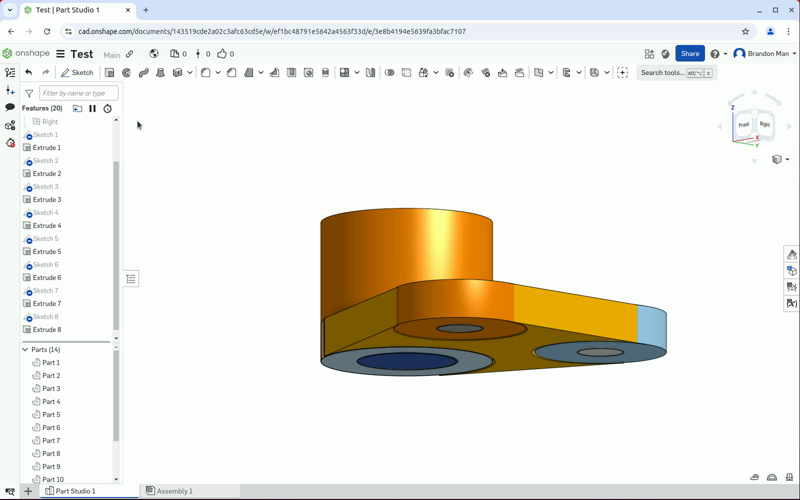
key(left, 3)
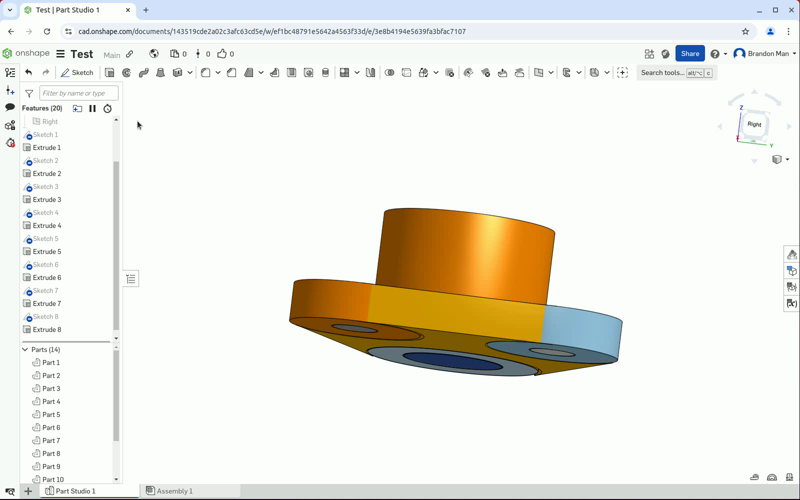
key(right, 3)
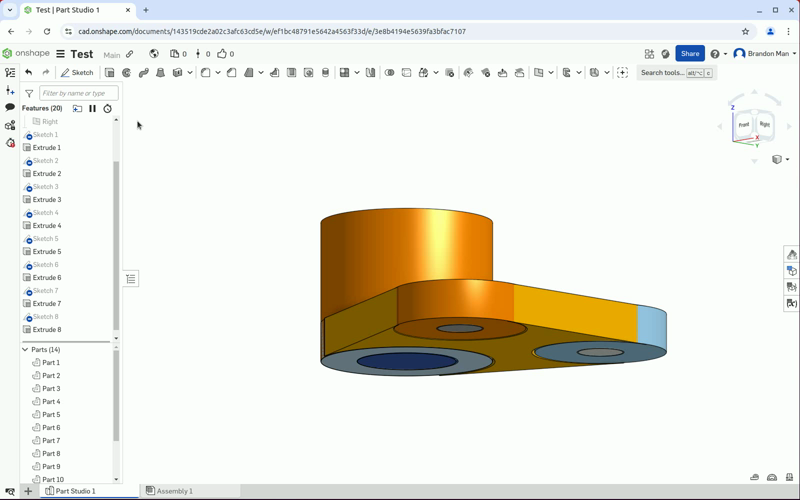
key(down, 3)
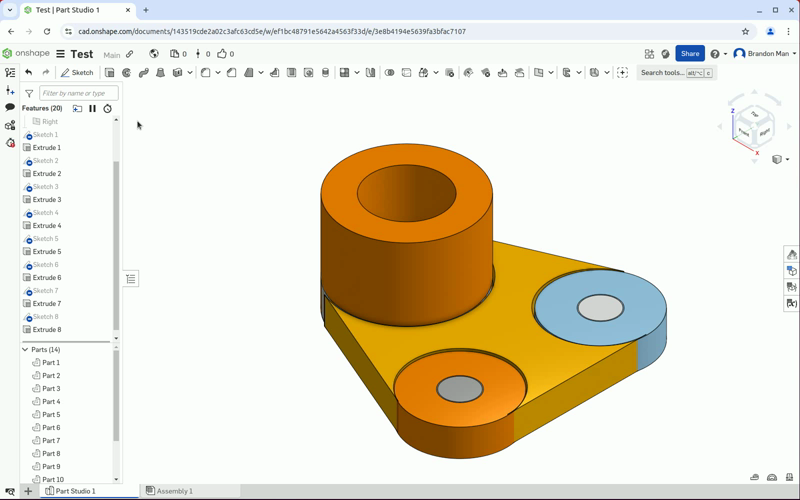
mouse_move(69, 137)
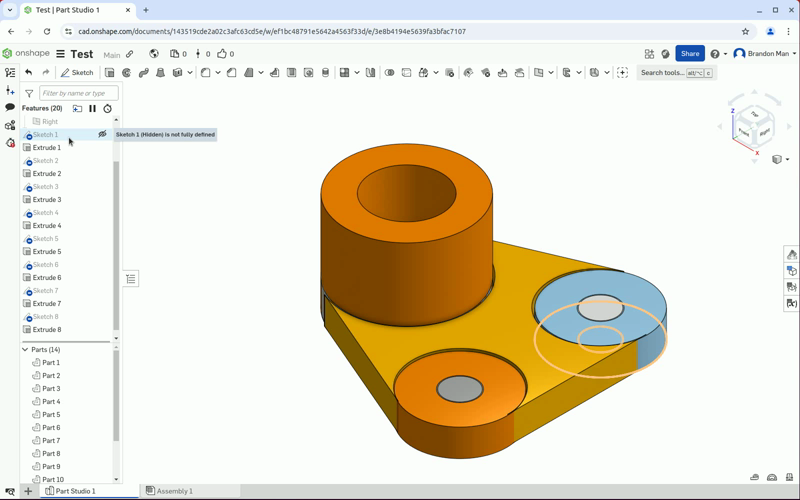
click(69, 137)